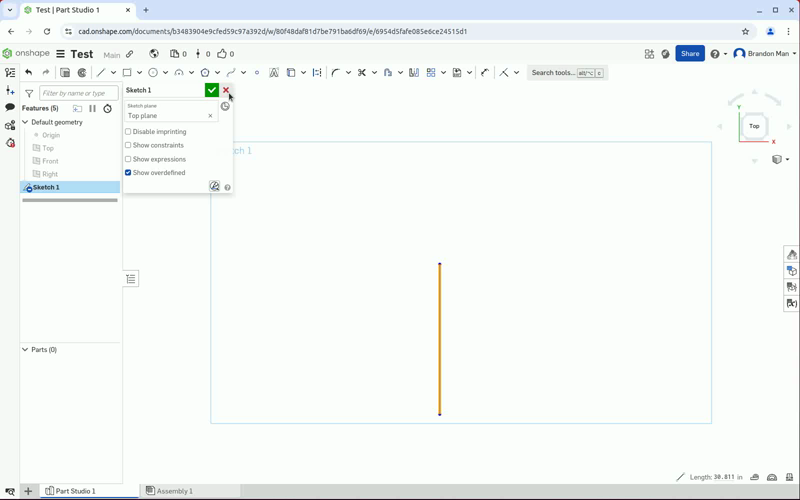
key(shift+h)
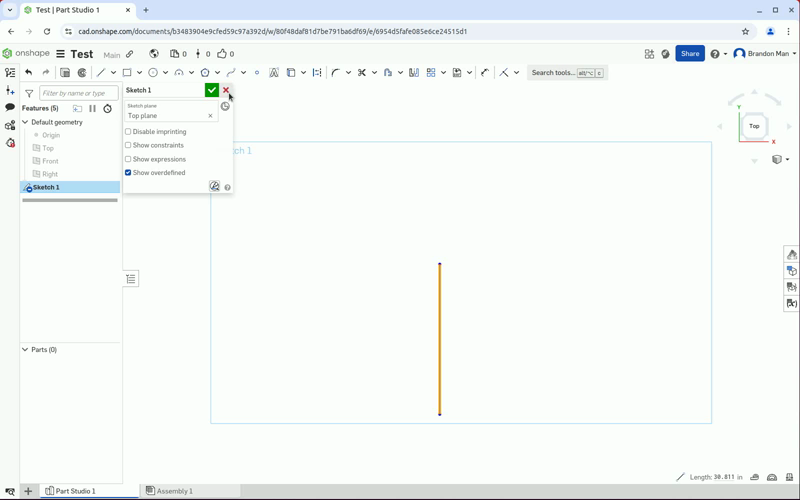
key(shift+s)
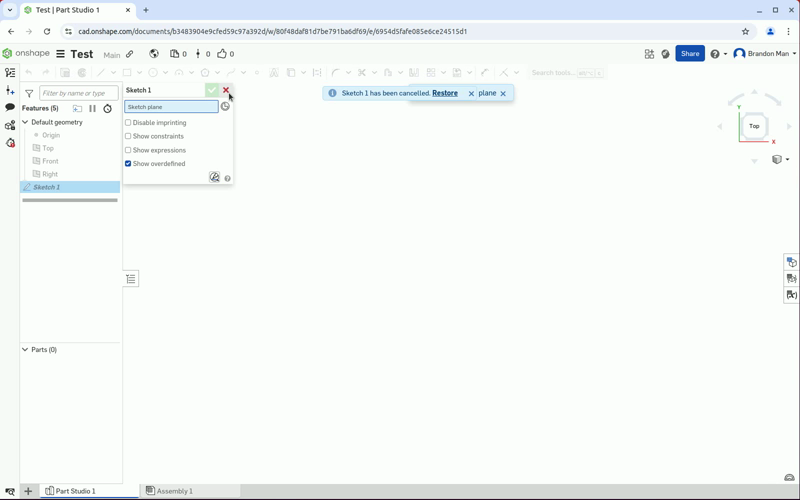
mouse_move(73, 150)
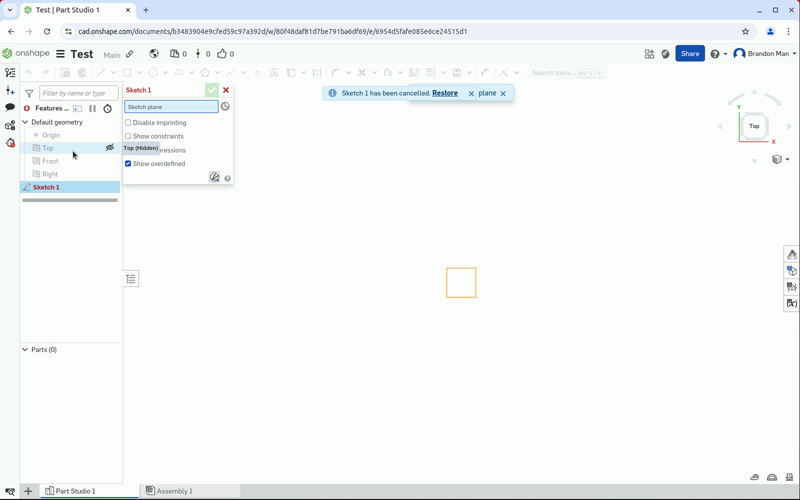
click(73, 150)
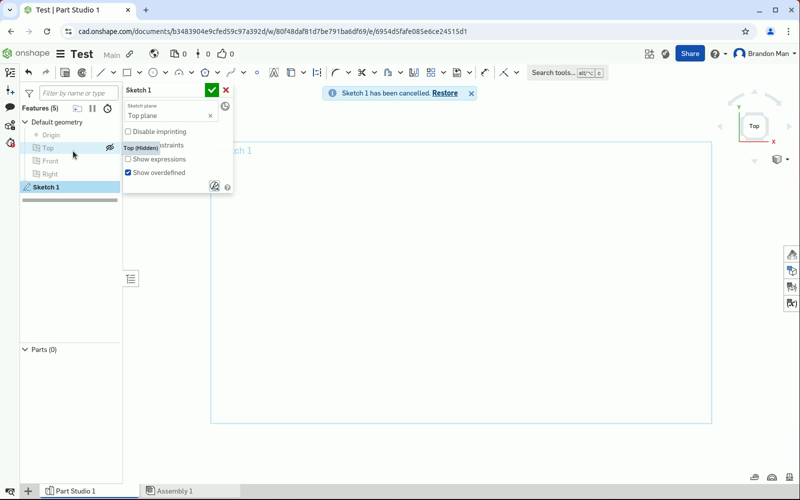
mouse_move(73, 352)
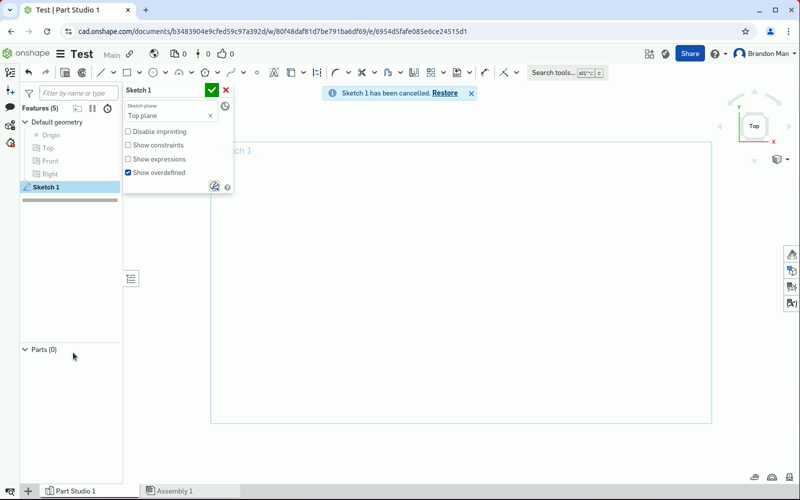
key(y)
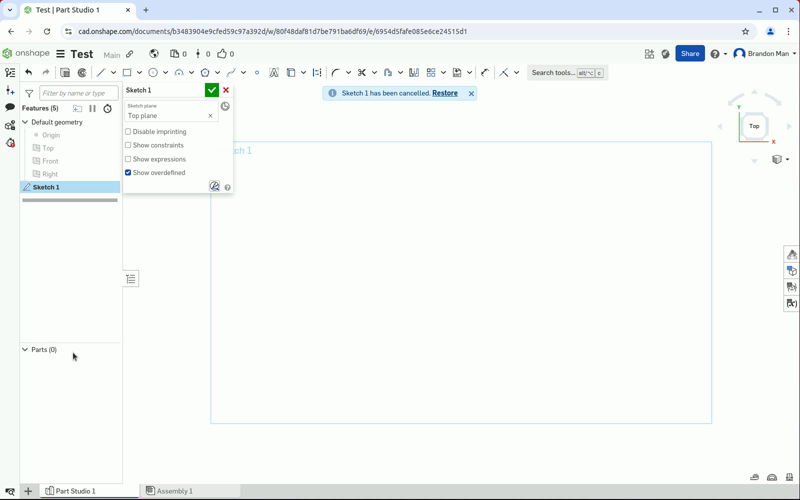
key(l)
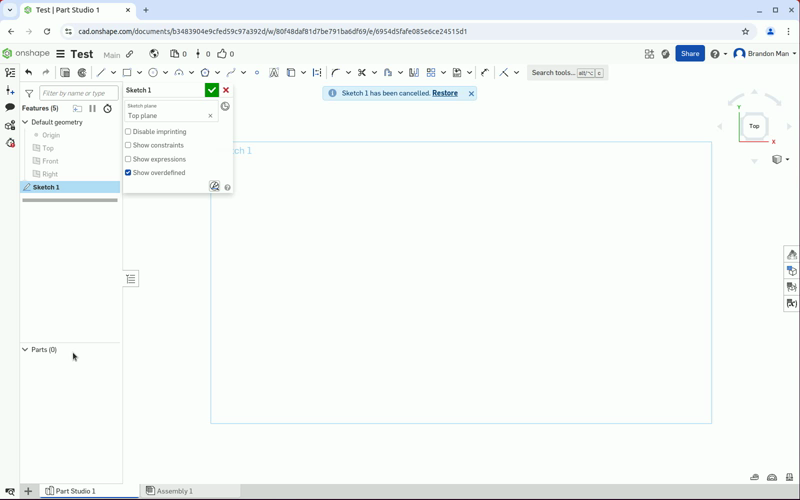
key_down(shift)
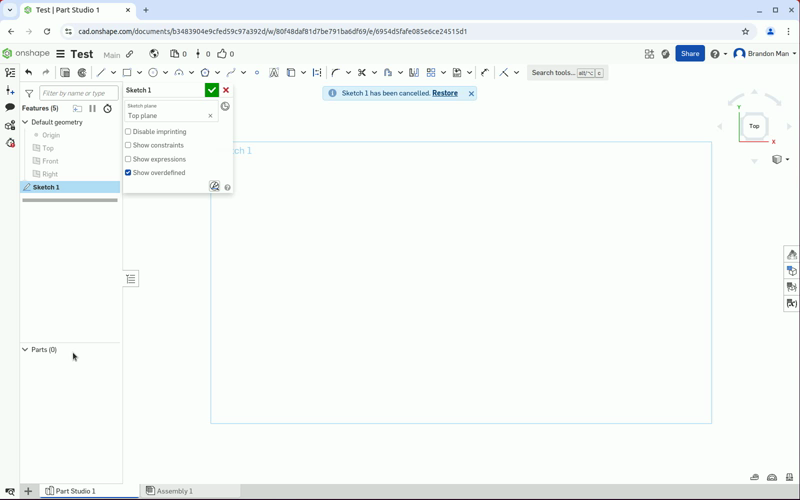
mouse_move(355, 290)
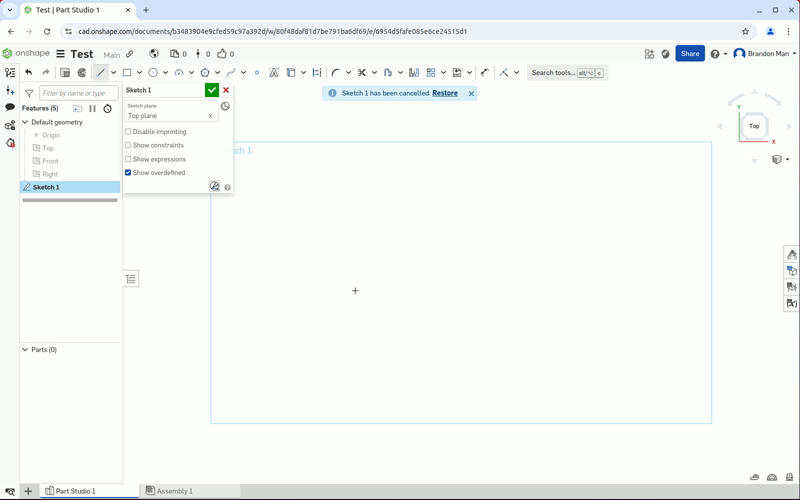
click(355, 290)
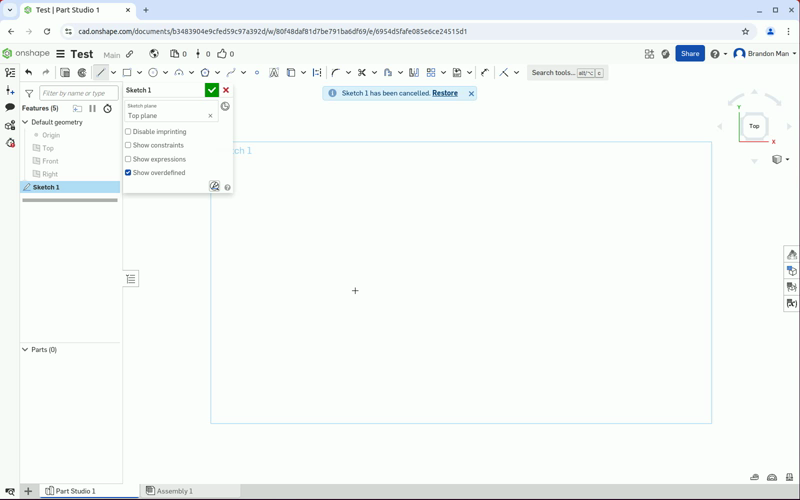
key_up(shift)
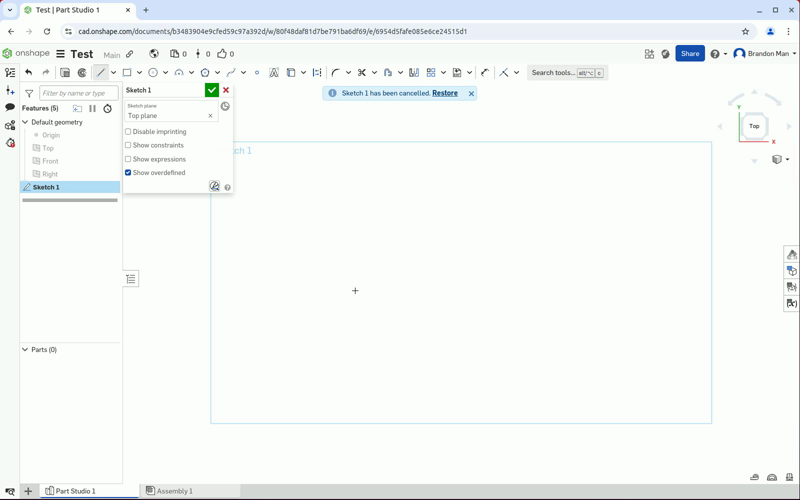
key_down(shift)
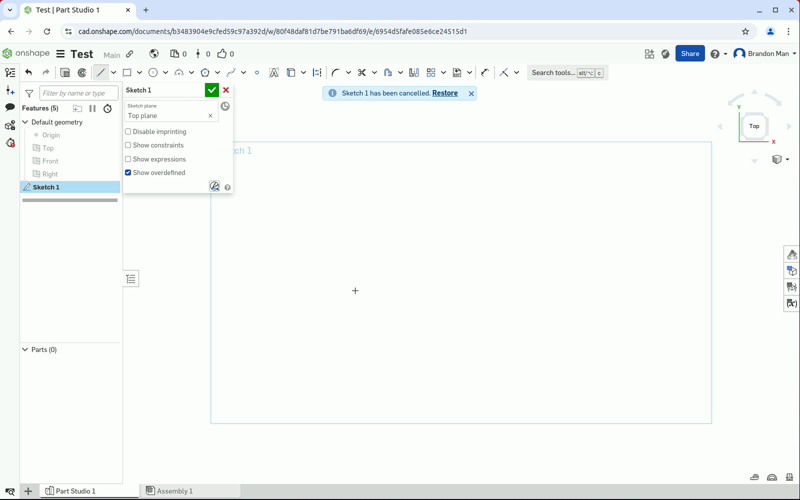
mouse_move(385, 290)
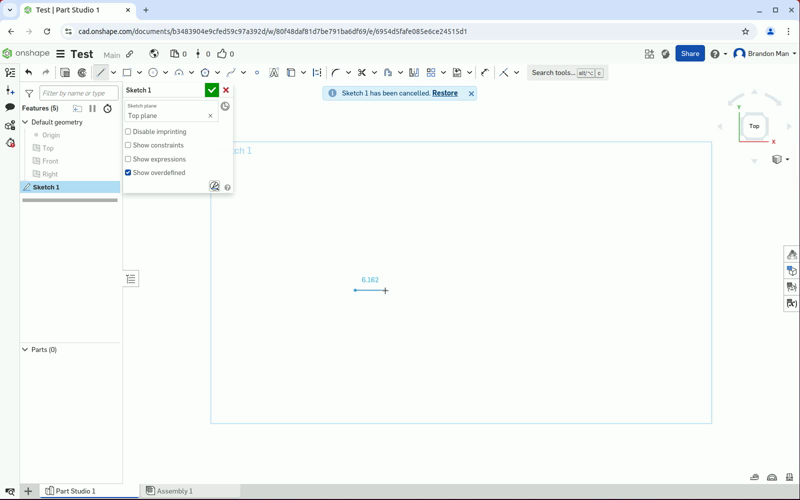
mouse_move(355, 276)
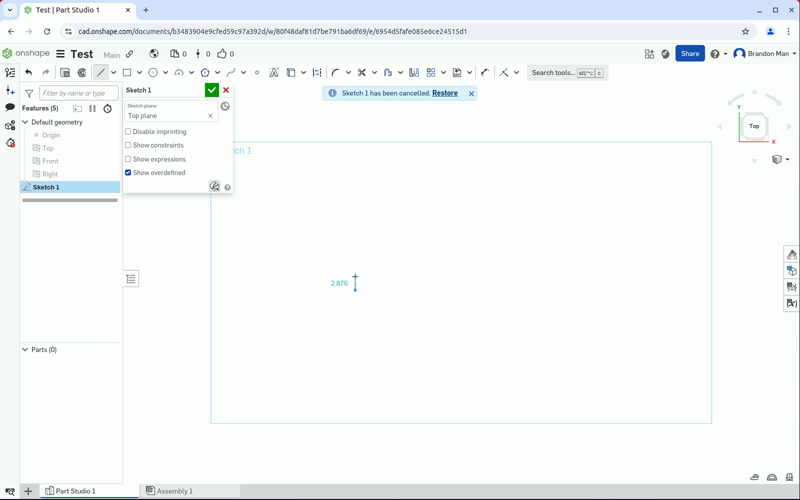
click(355, 276)
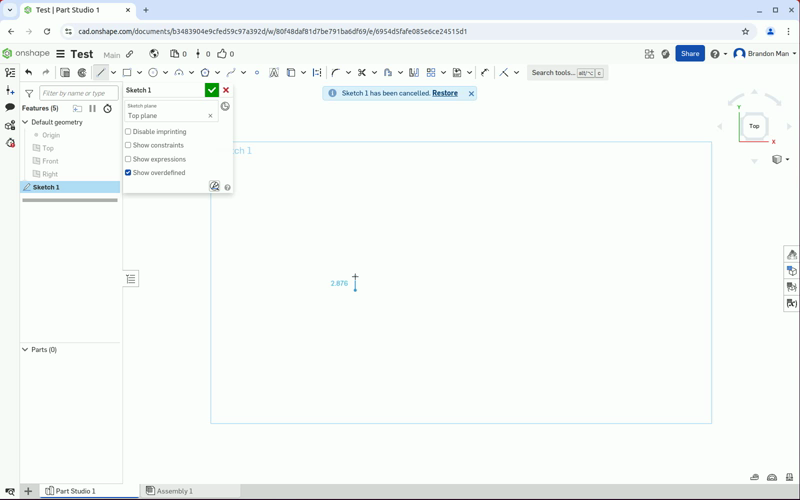
key_up(shift)
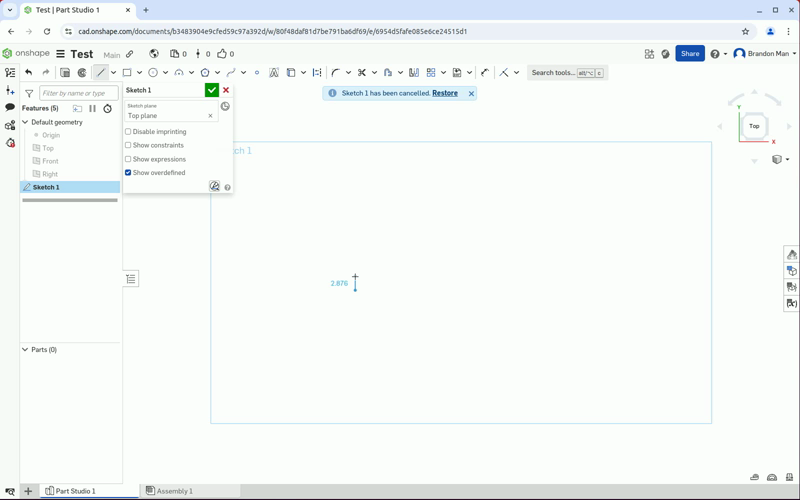
key(esc)
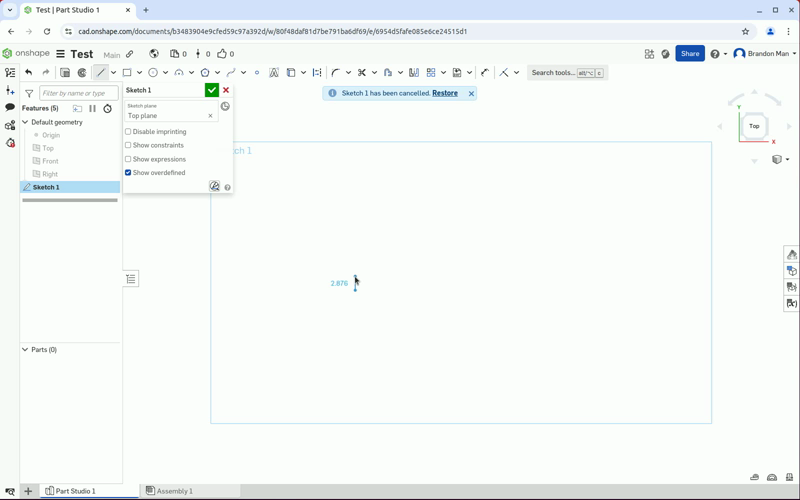
key(a)
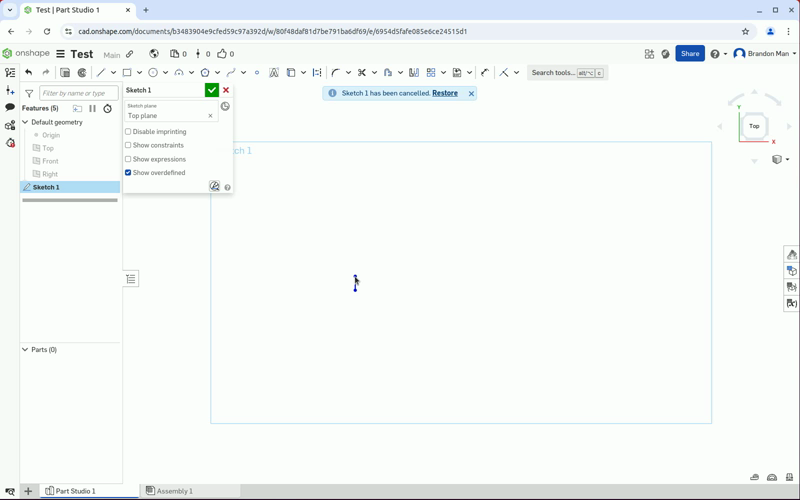
mouse_move(355, 276)
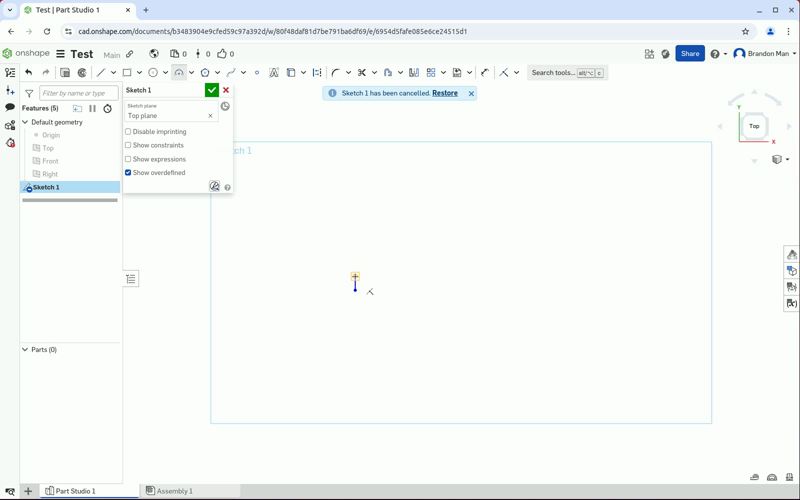
click(355, 276)
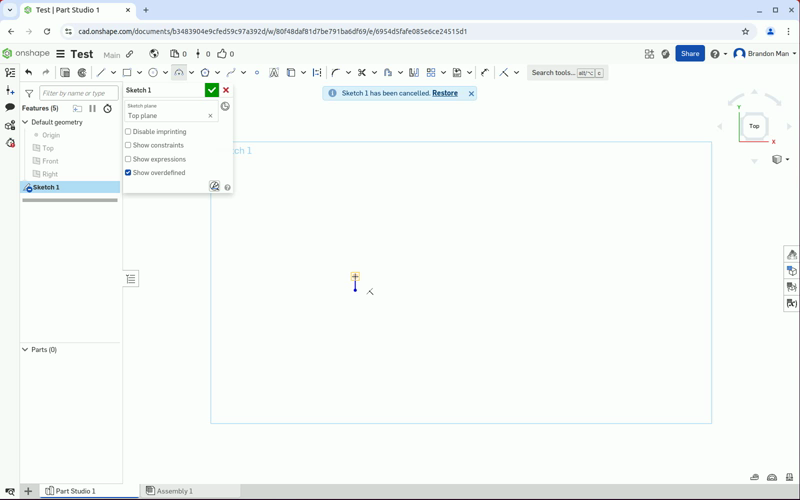
mouse_move(355, 290)
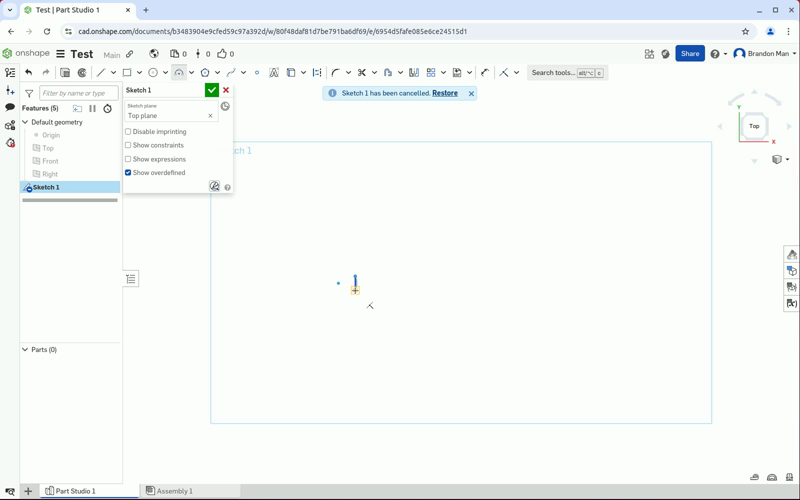
click(355, 290)
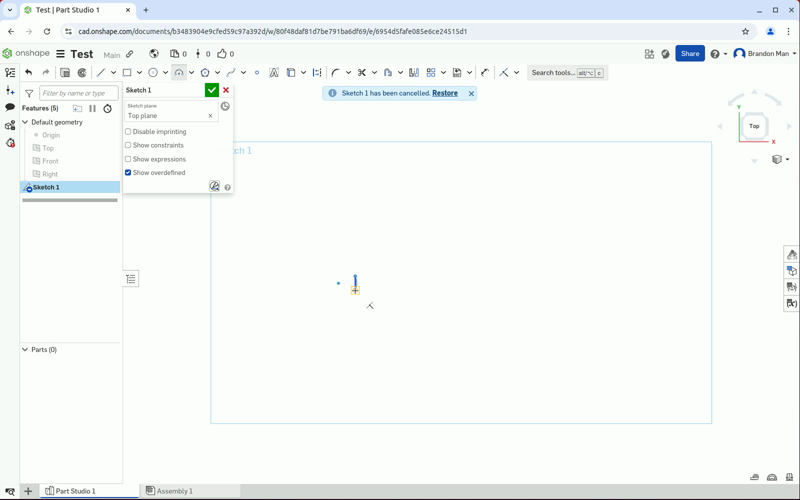
key_down(shift)
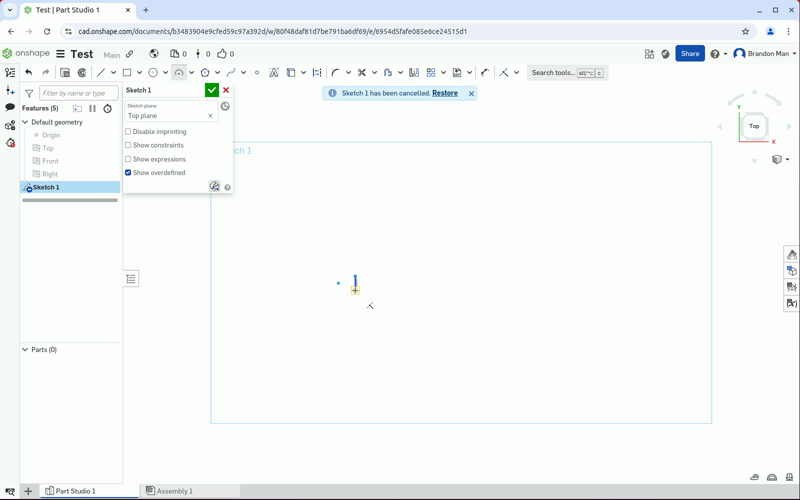
mouse_move(348, 282)
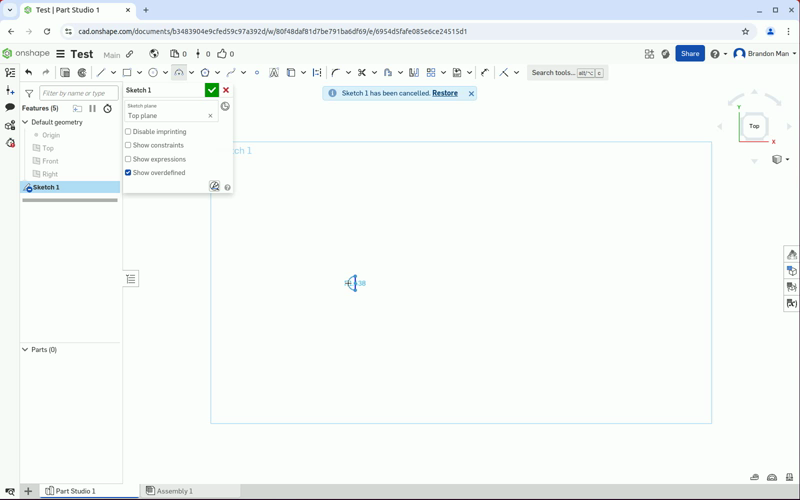
click(348, 282)
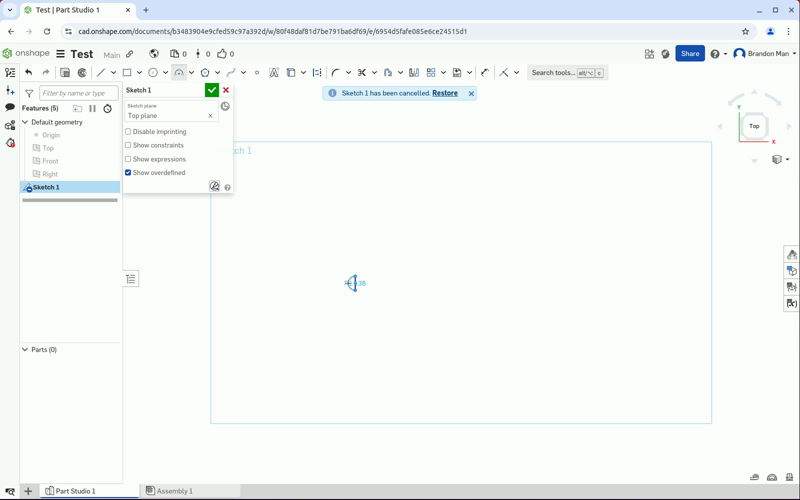
key_up(shift)
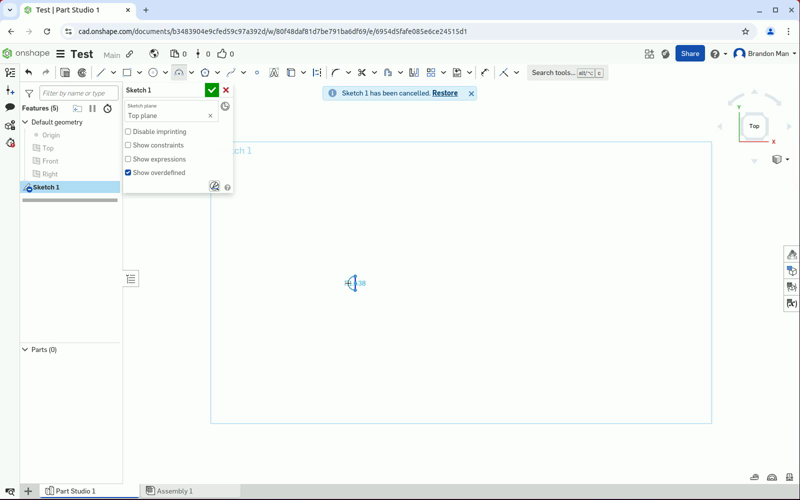
key(esc)
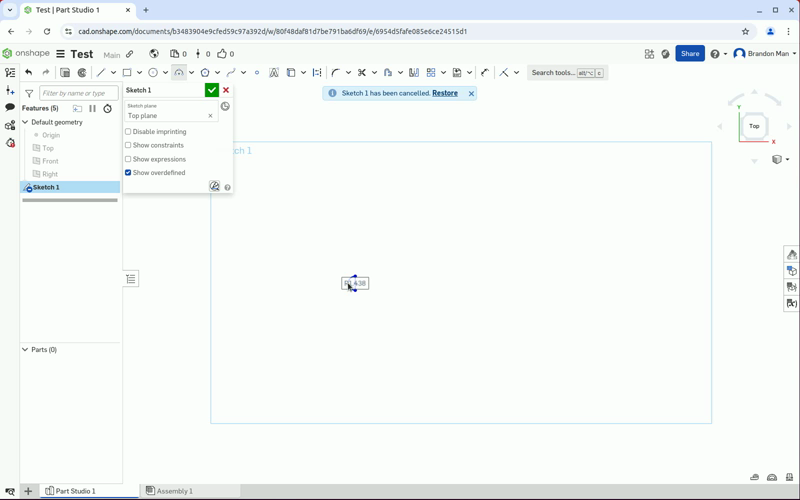
mouse_move(348, 283)
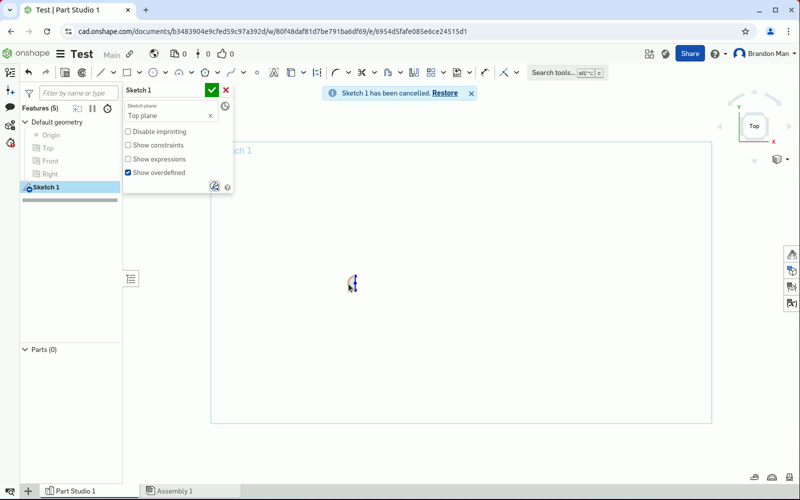
scroll(6)
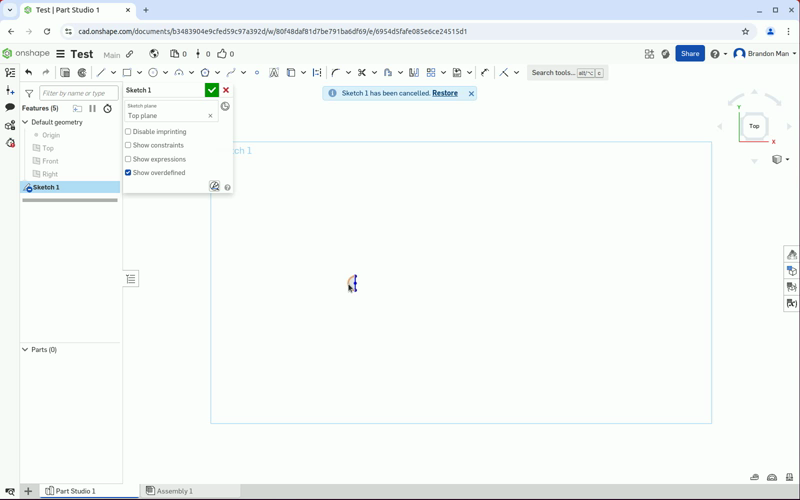
scroll(6)
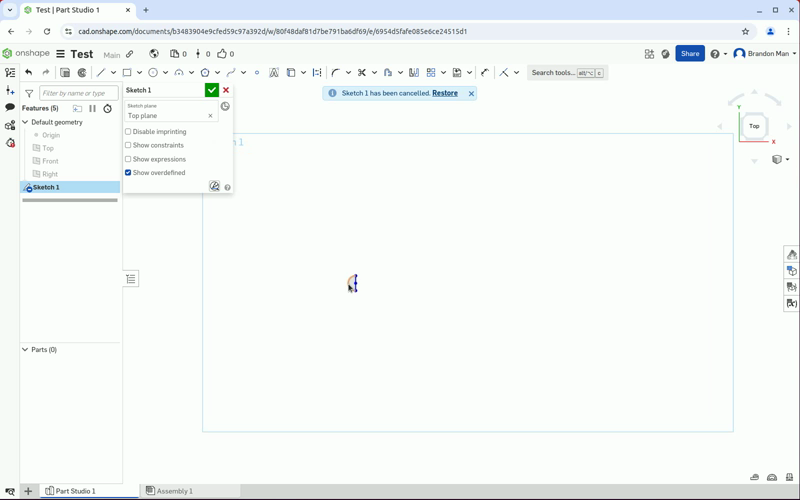
scroll(6)
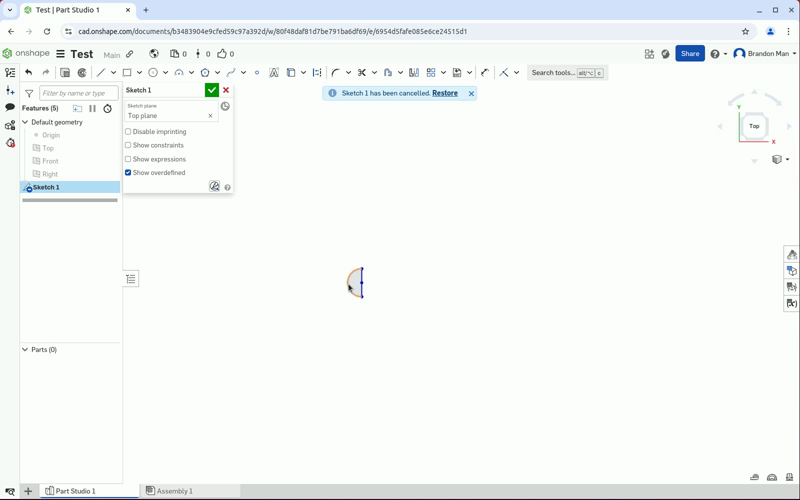
scroll(6)
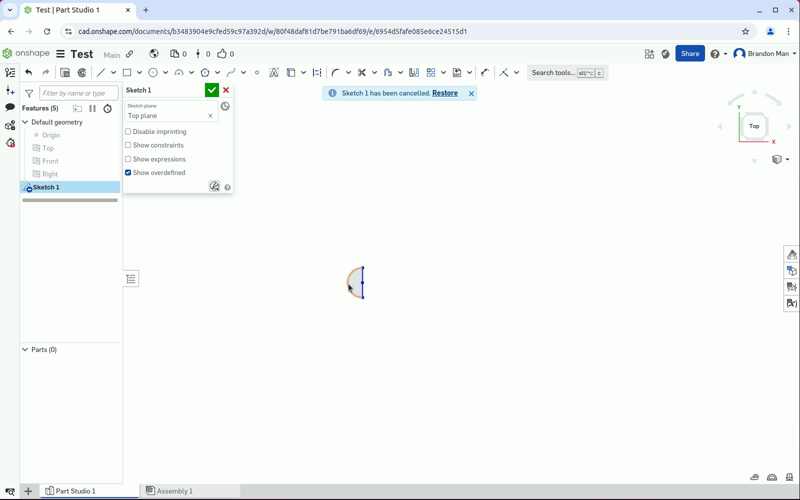
scroll(6)
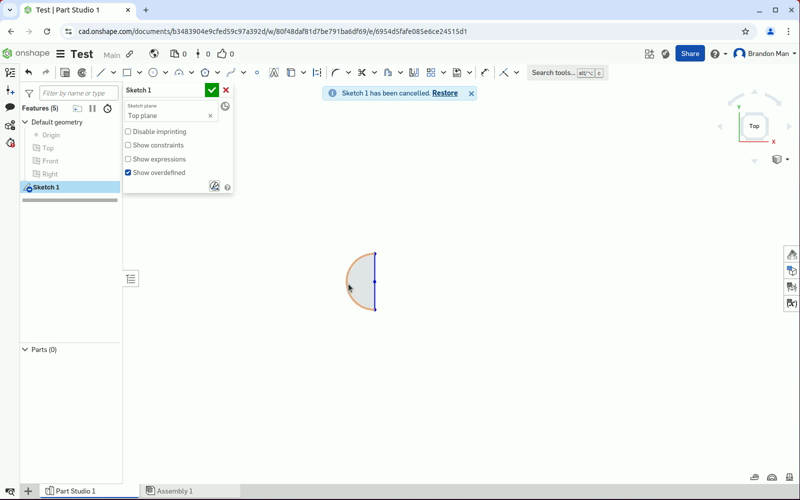
scroll(6)
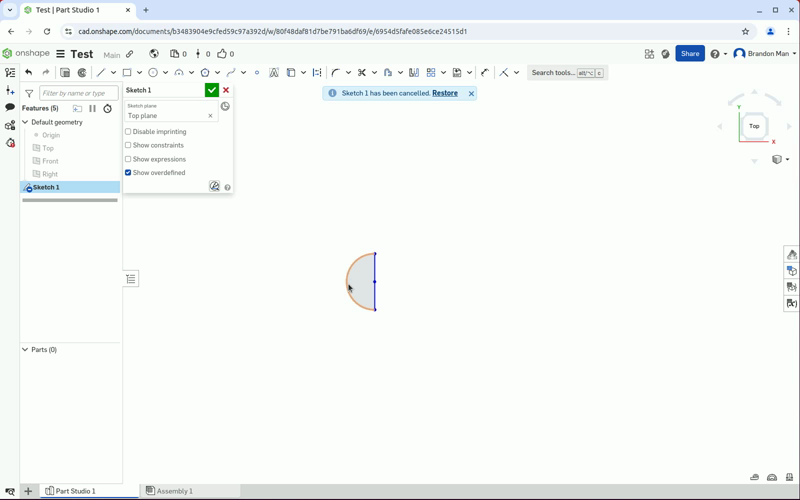
scroll(6)
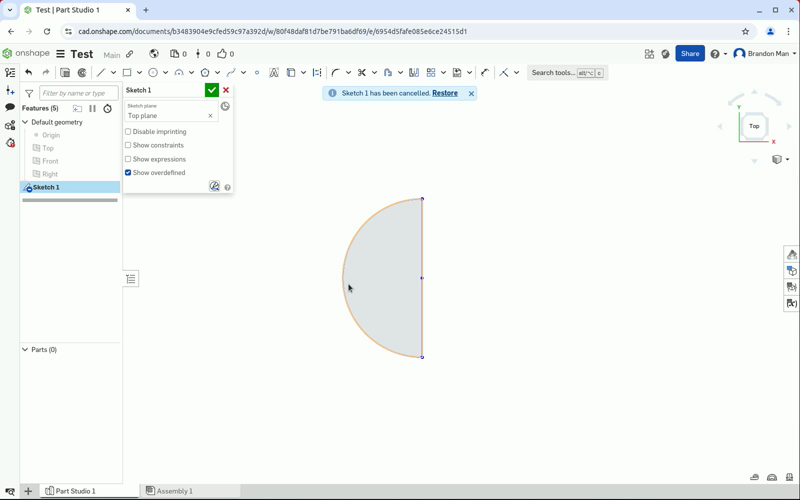
click(348, 283)
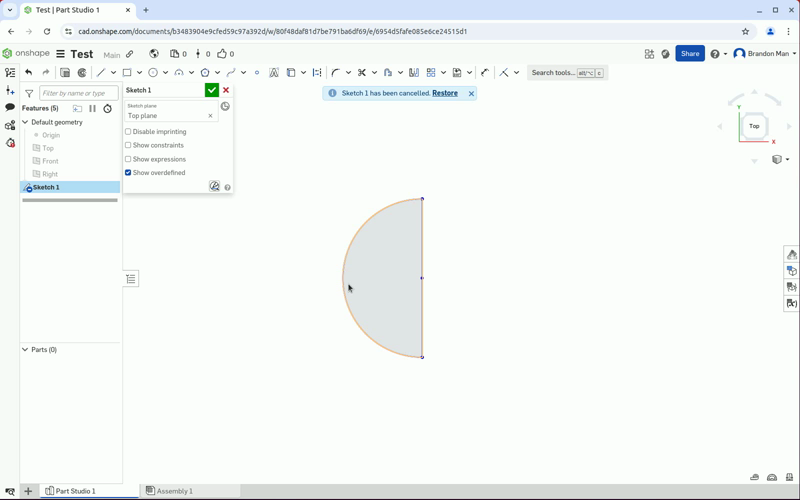
scroll(-6)
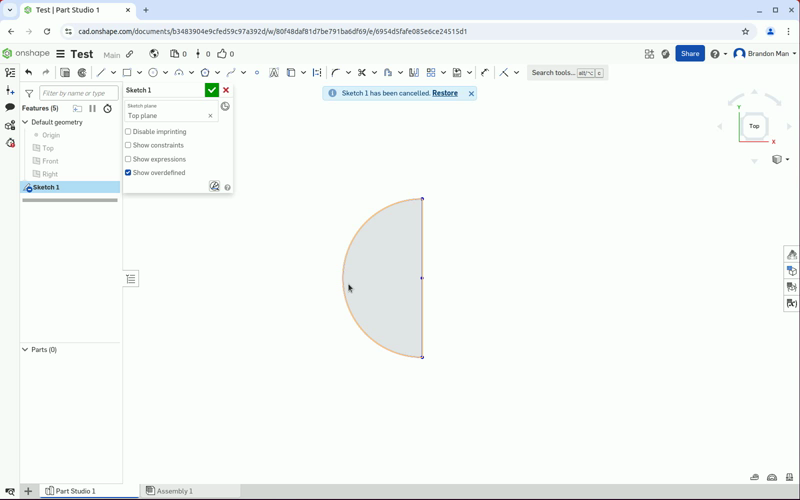
scroll(-6)
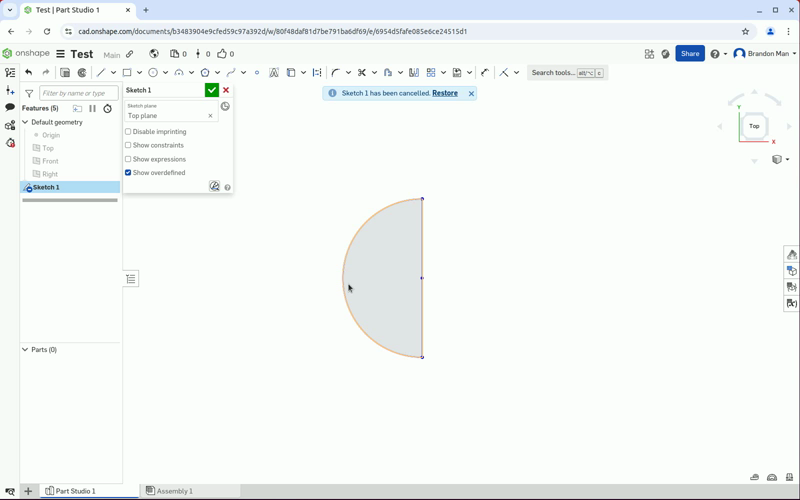
scroll(-6)
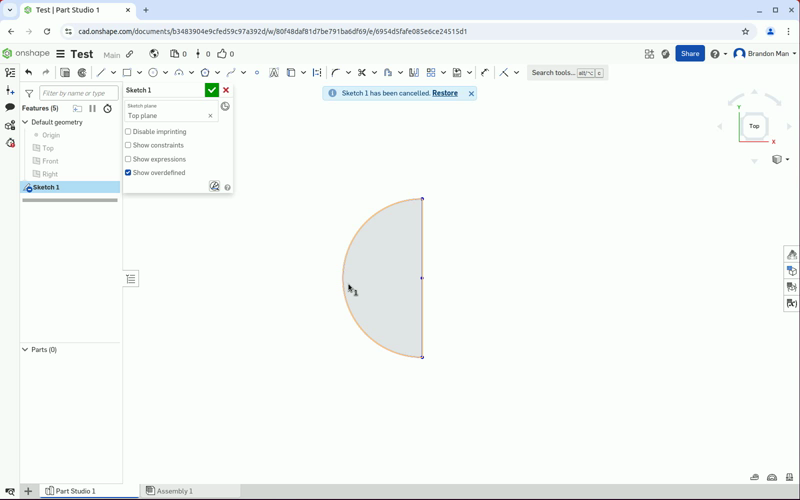
scroll(-6)
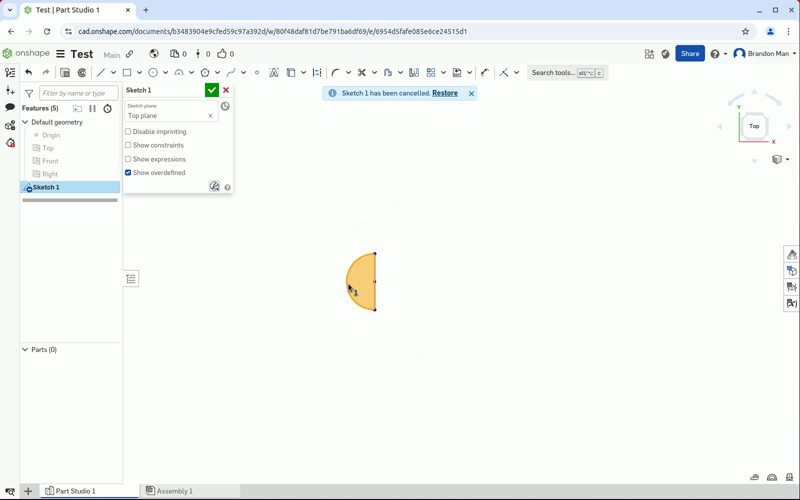
scroll(-6)
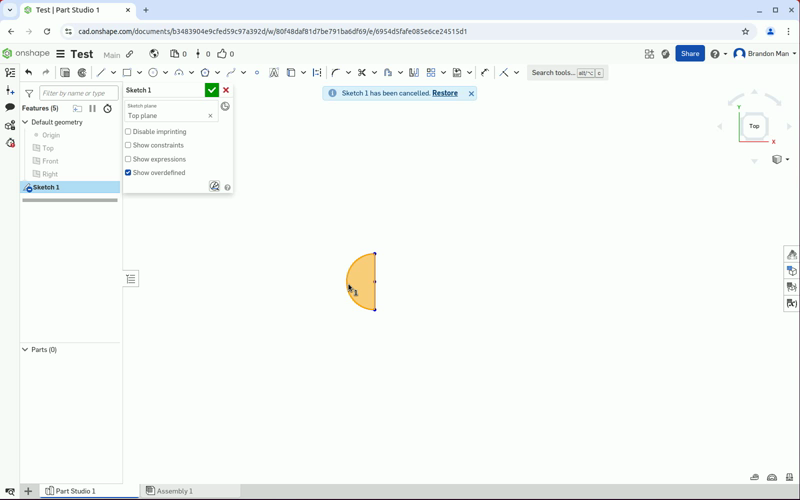
scroll(-6)
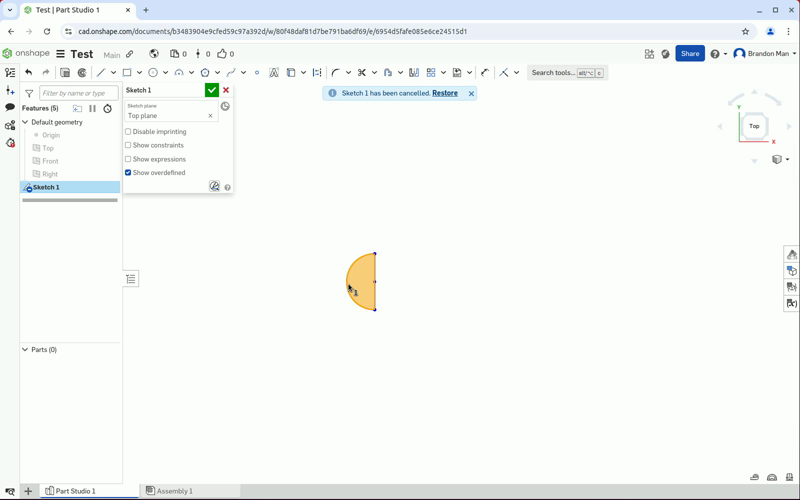
scroll(-6)
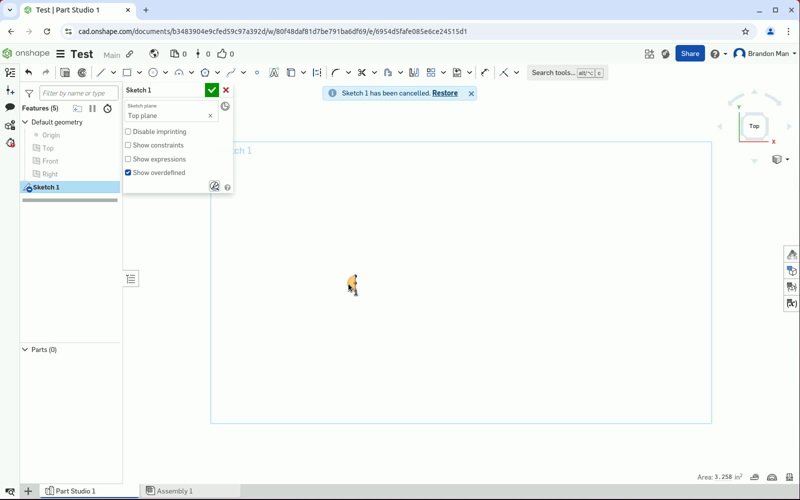
mouse_move(73, 352)
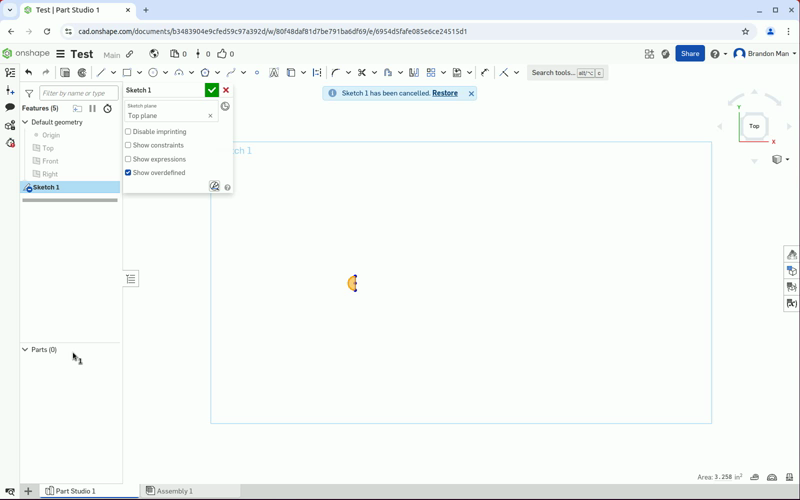
key(shift+y)
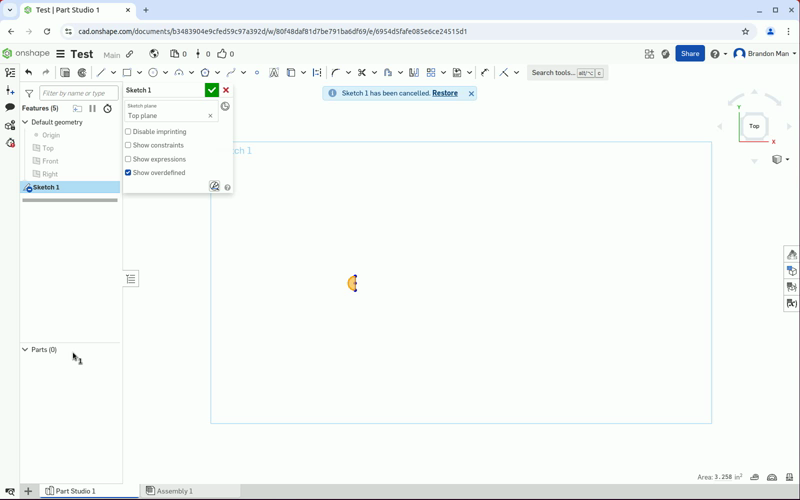
key(shift+e)
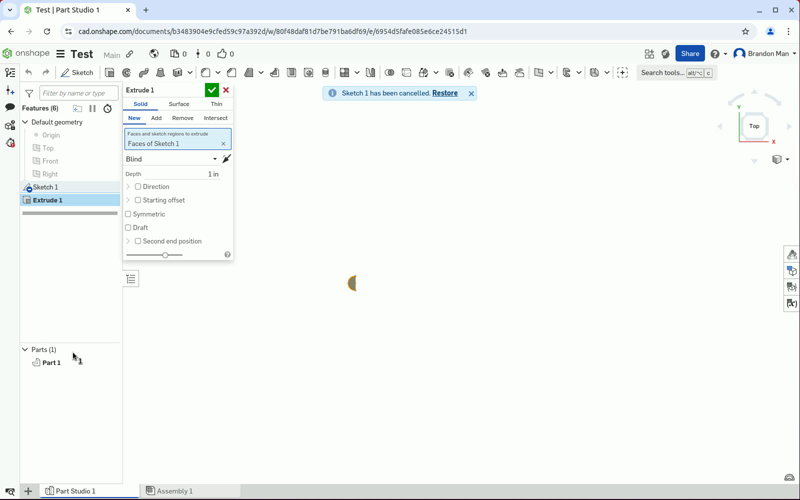
mouse_move(143, 106)
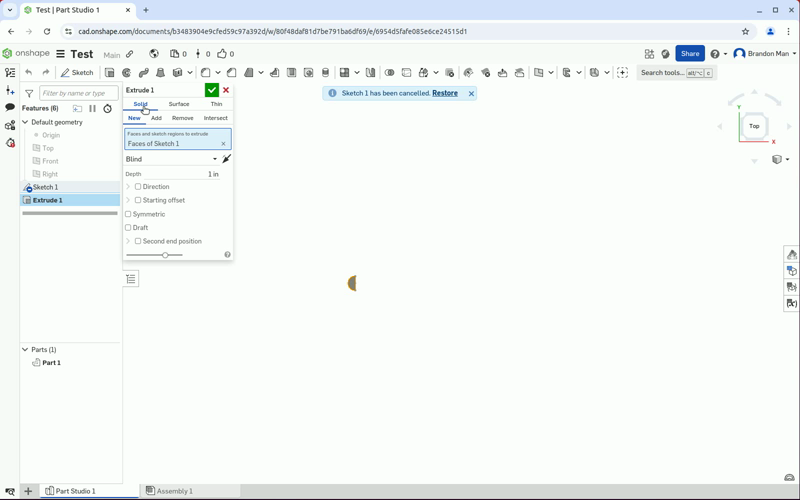
click(143, 106)
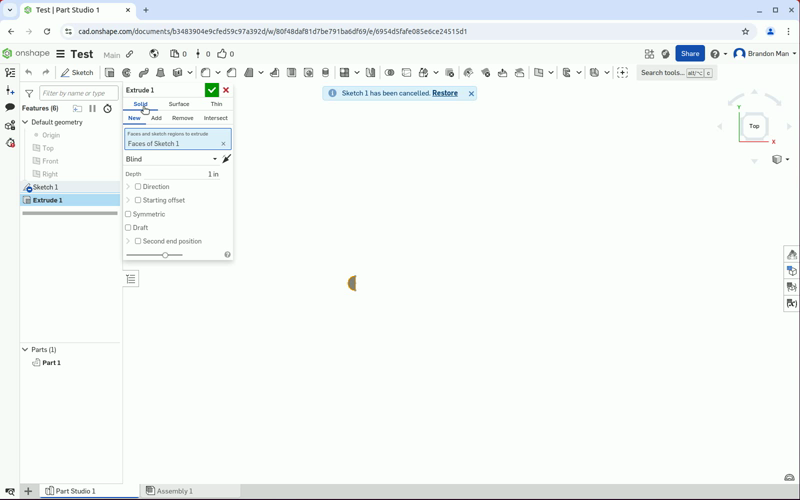
mouse_move(137, 120)
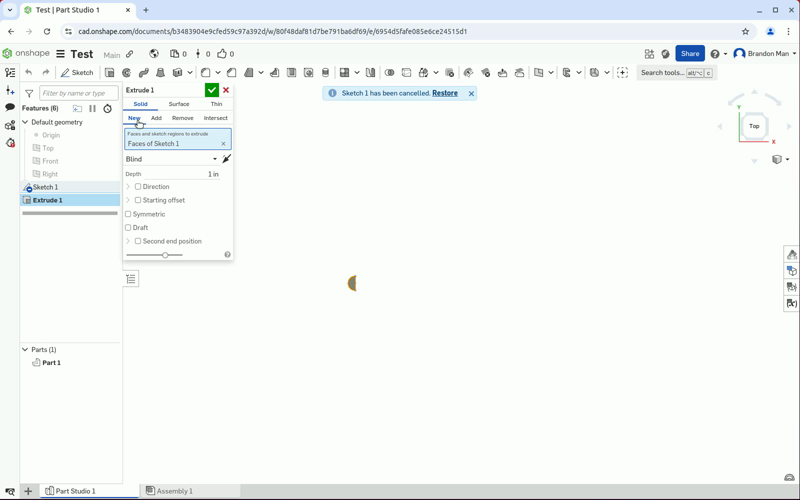
click(137, 120)
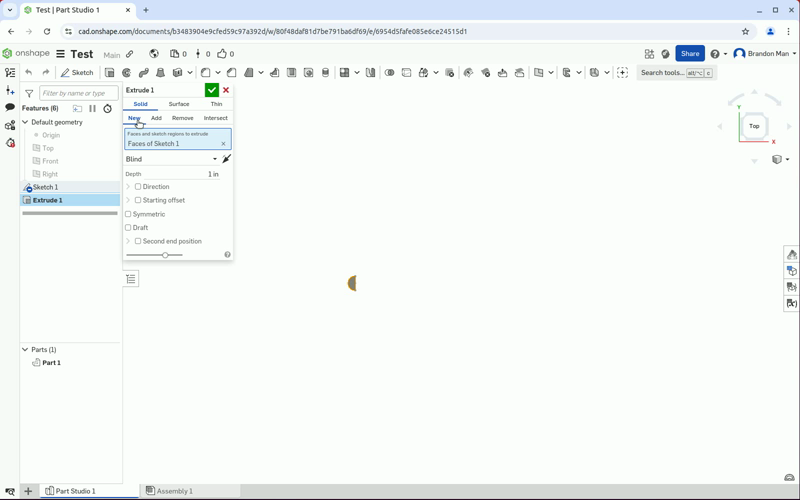
key(tab, 4)
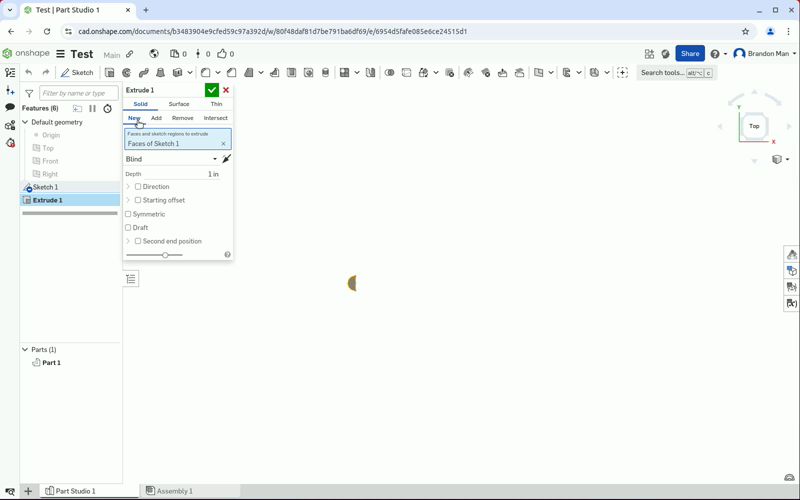
text(1.444)
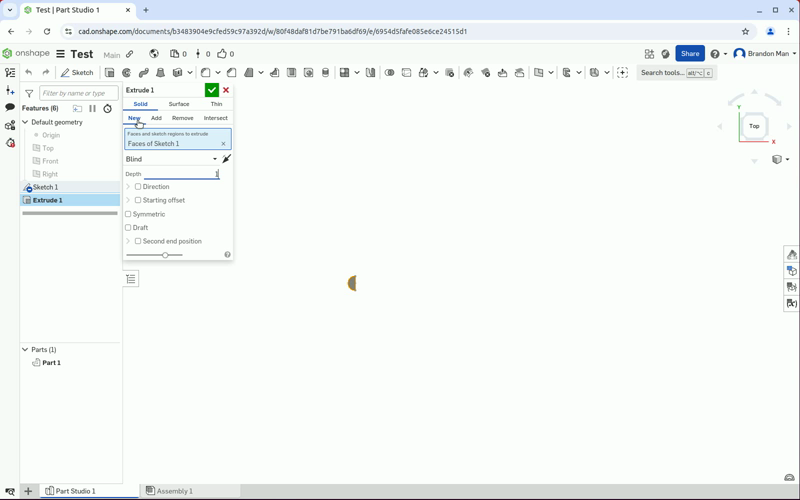
key(tab, 3)
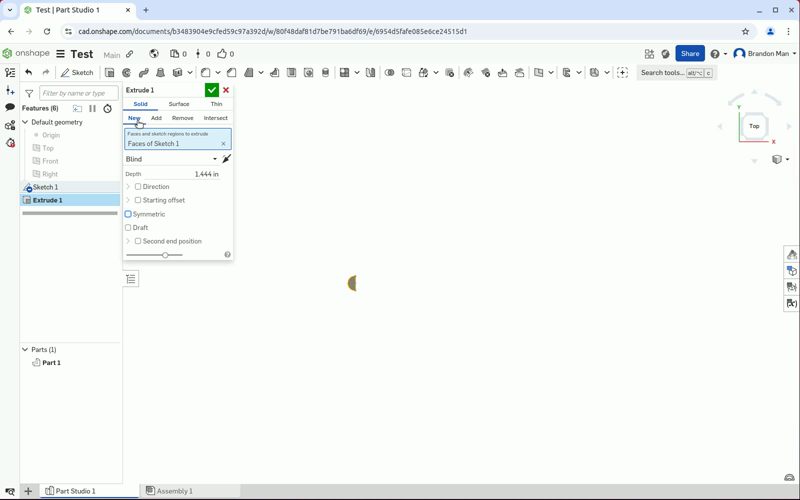
key(space)
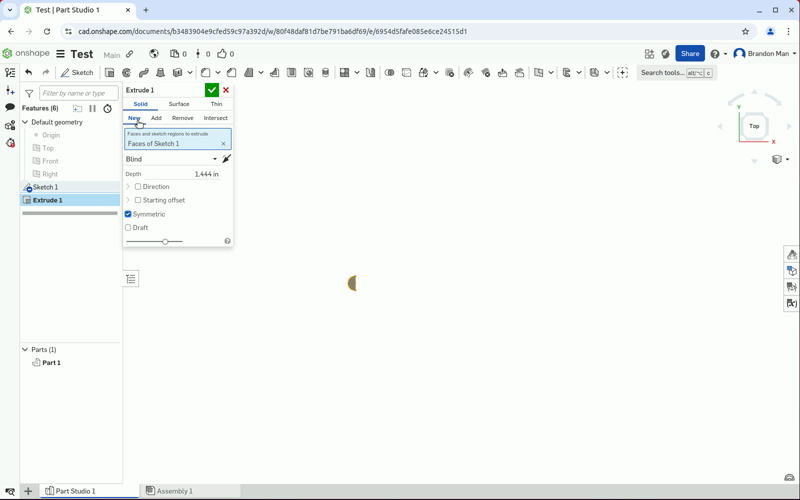
key(enter)
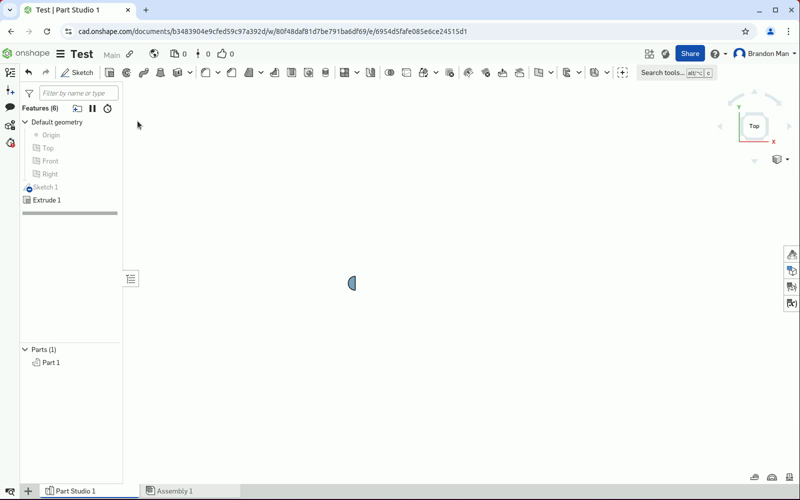
key(shift+h)
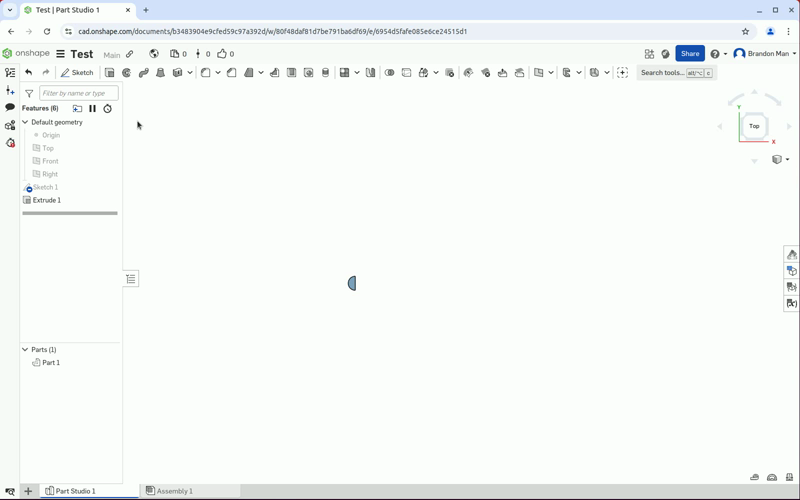
key(shift+h)
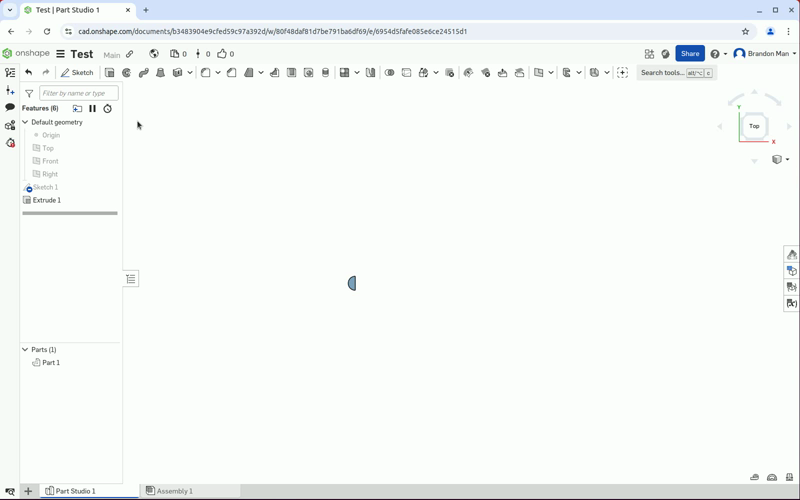
mouse_move(73, 189)
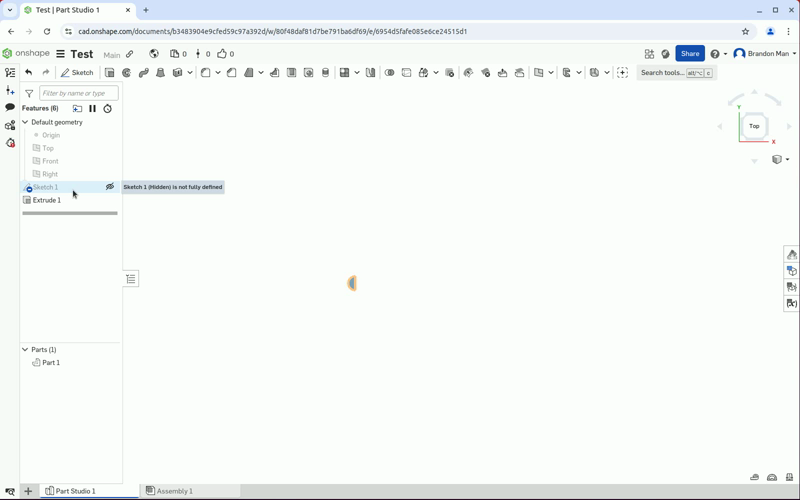
click(73, 189)
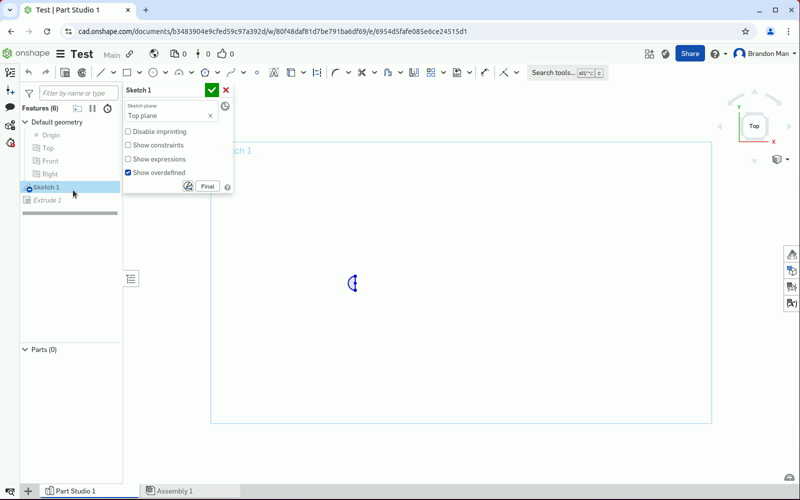
mouse_move(229, 92)
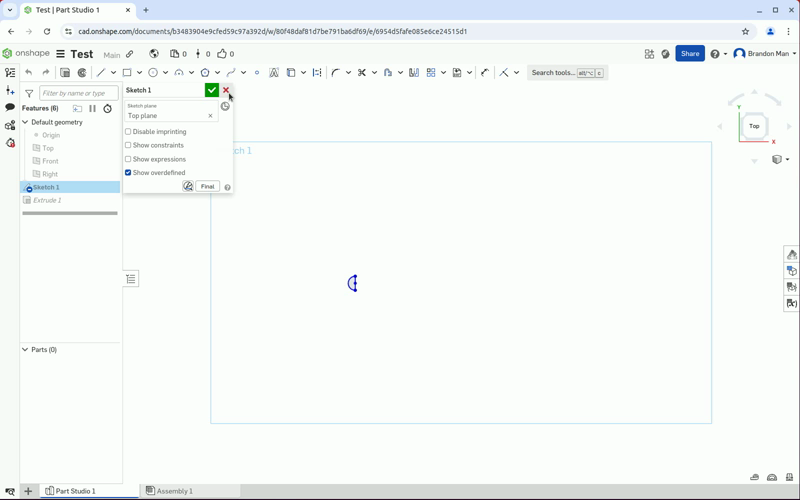
click(229, 92)
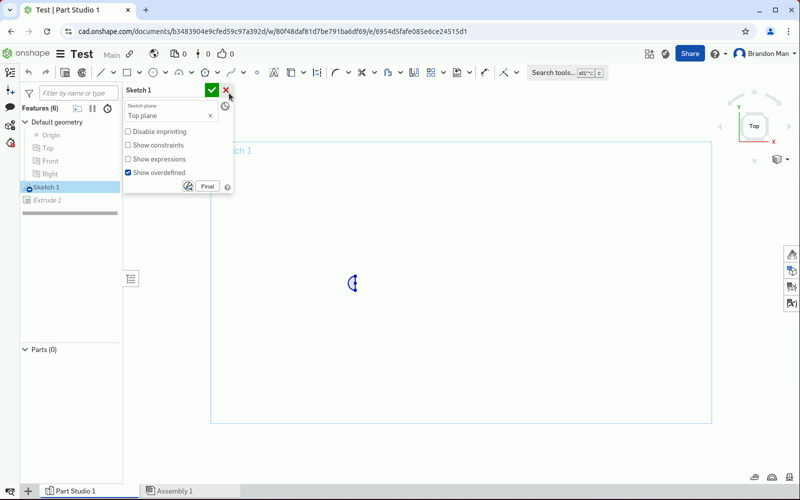
key(shift+s)
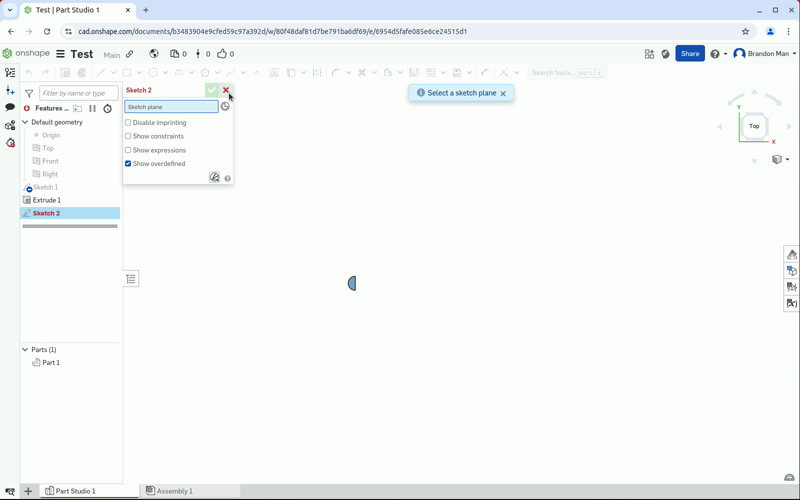
mouse_move(73, 150)
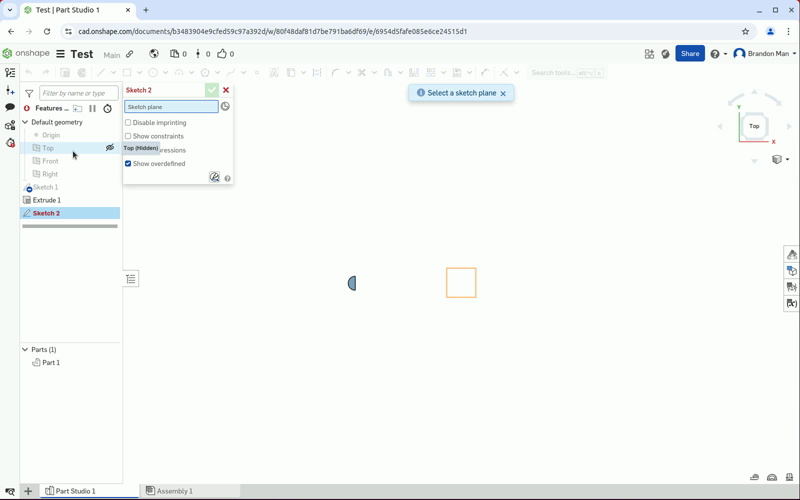
click(73, 150)
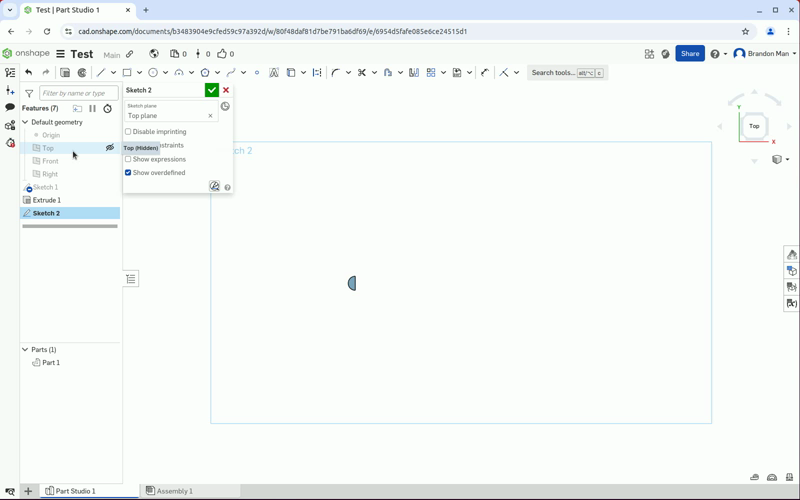
mouse_move(73, 352)
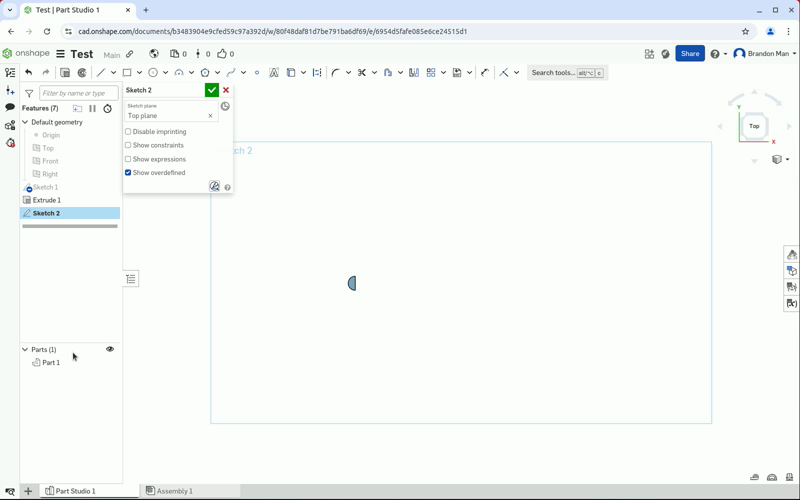
key(y)
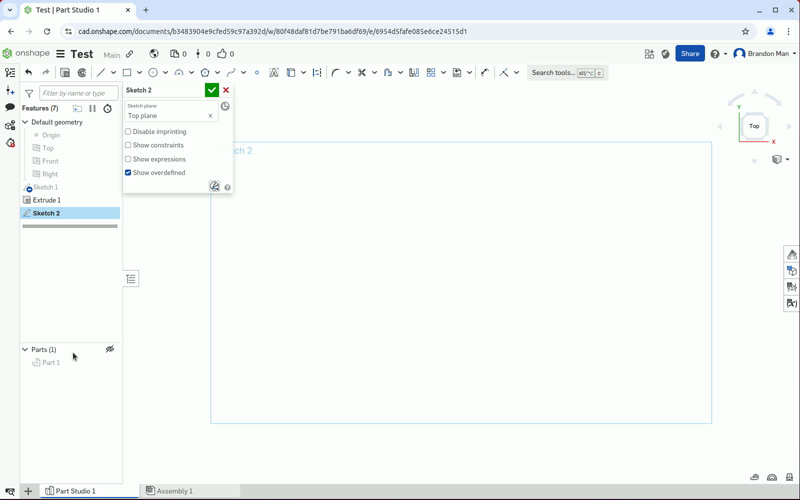
key(a)
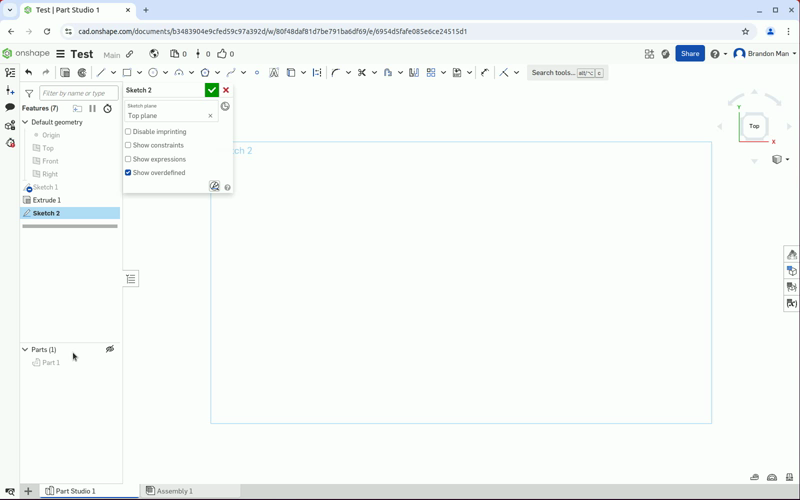
key_down(shift)
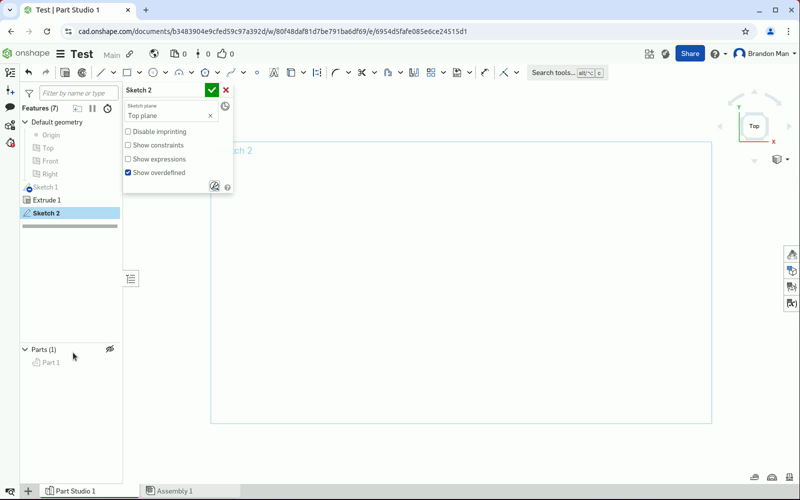
mouse_move(355, 290)
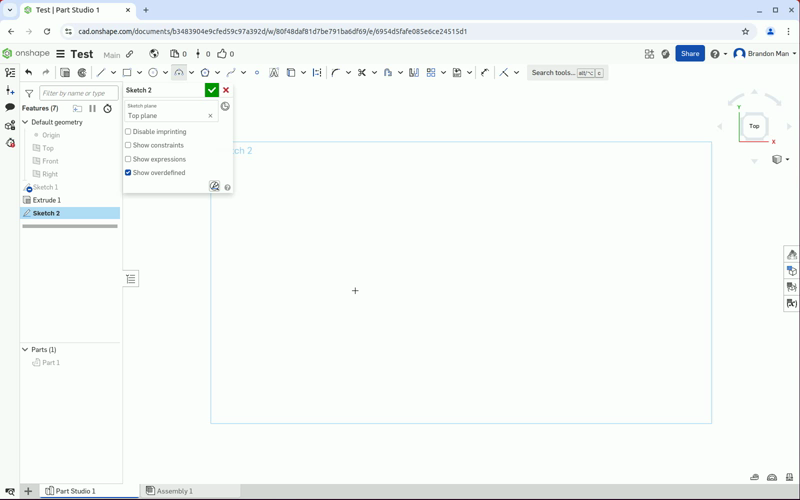
click(355, 290)
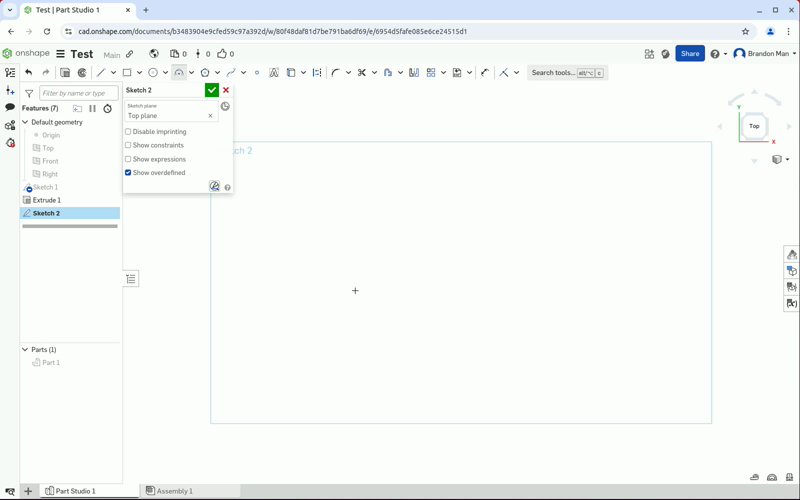
key_up(shift)
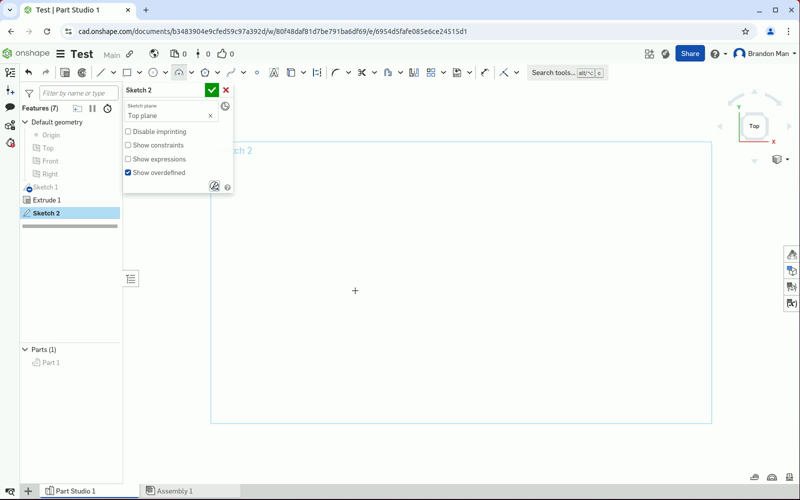
key_down(shift)
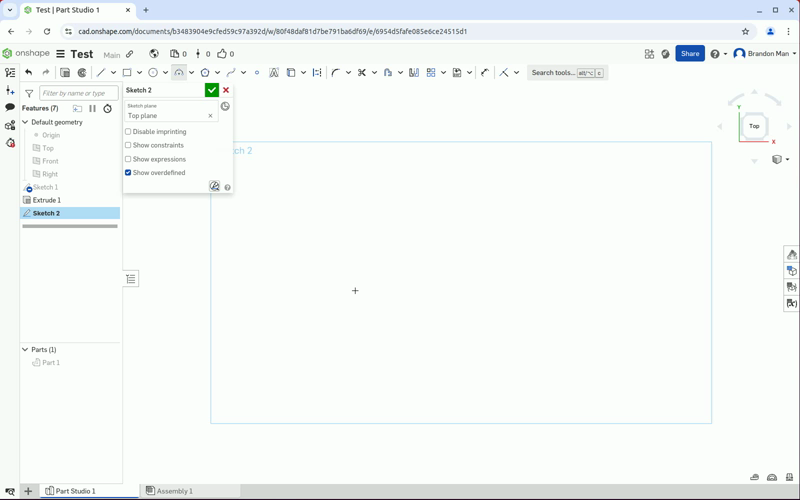
mouse_move(355, 276)
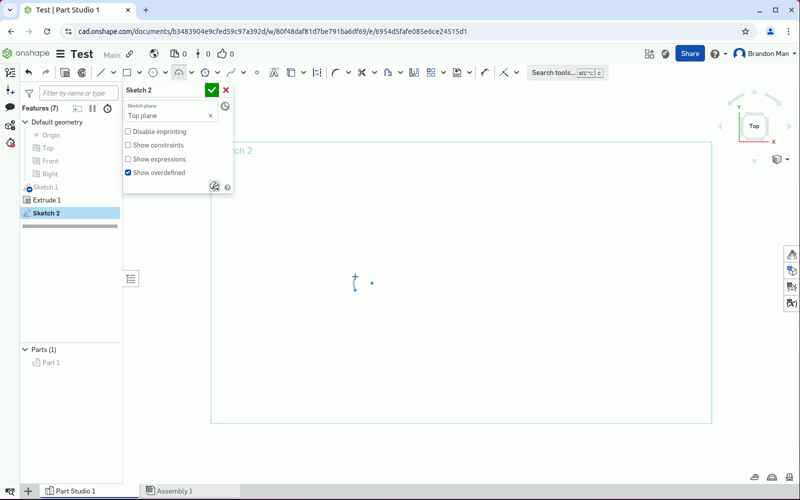
click(355, 276)
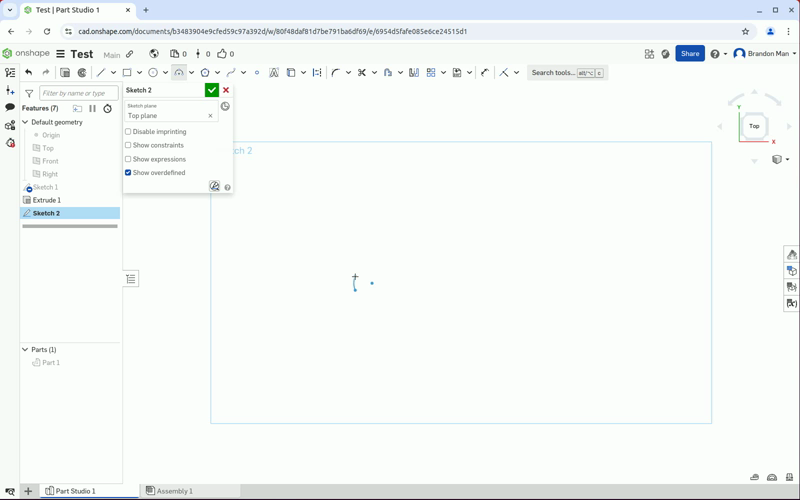
mouse_move(362, 282)
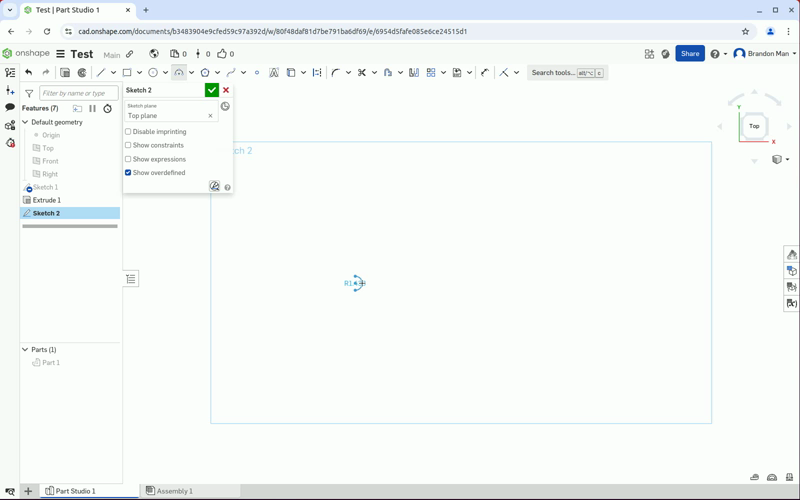
click(362, 282)
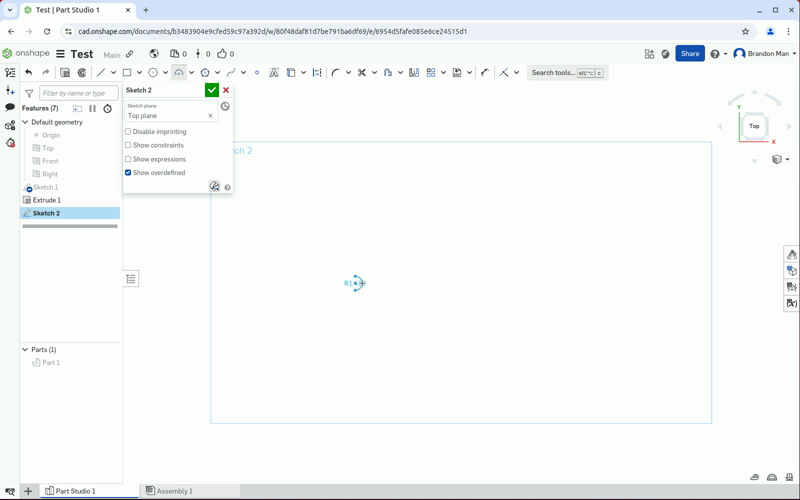
key_up(shift)
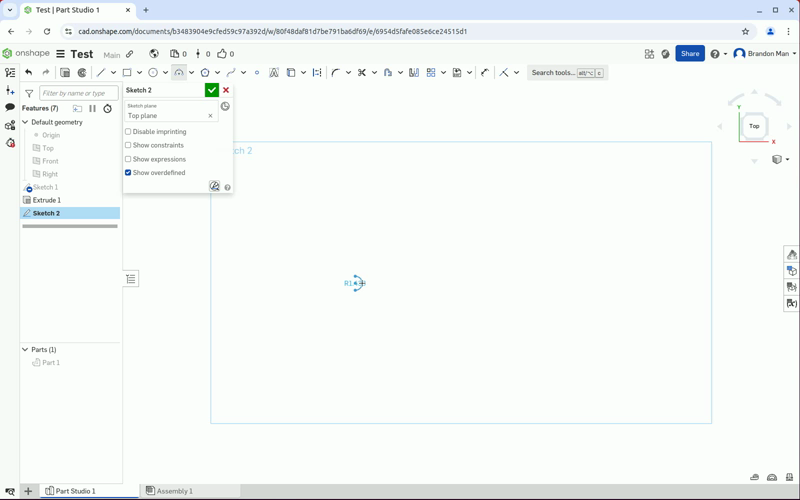
key(esc)
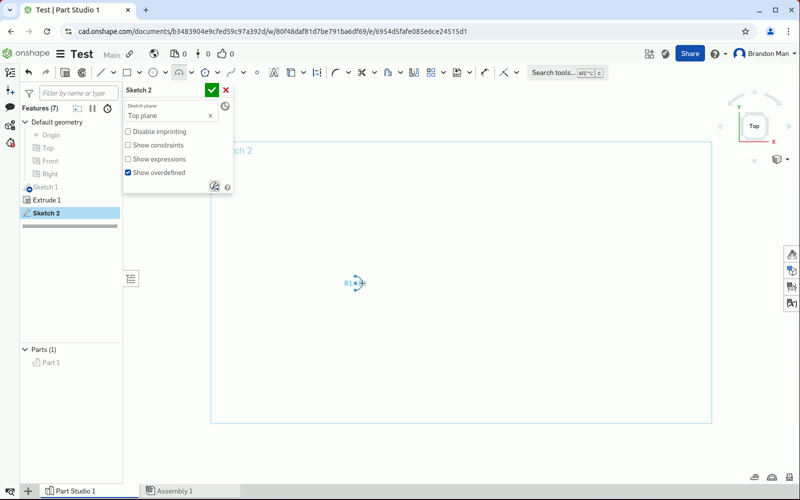
key(l)
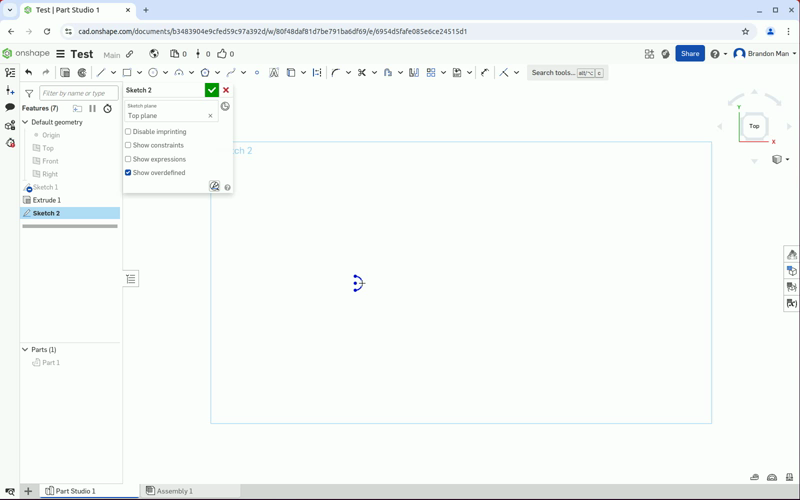
mouse_move(355, 276)
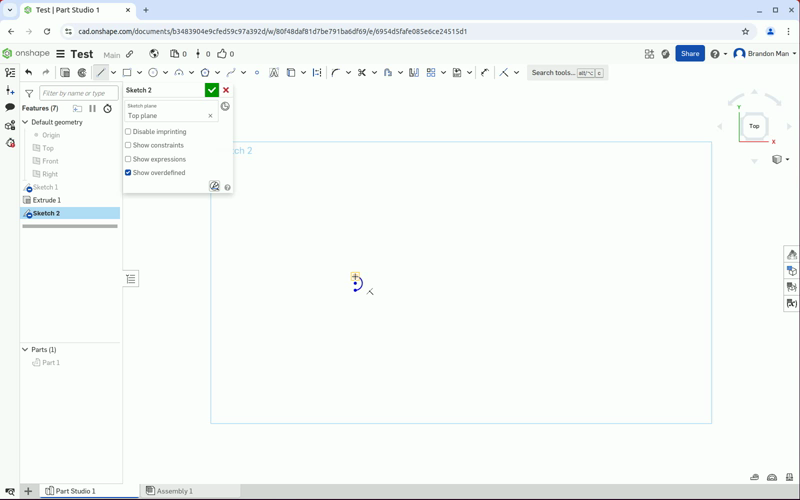
click(355, 276)
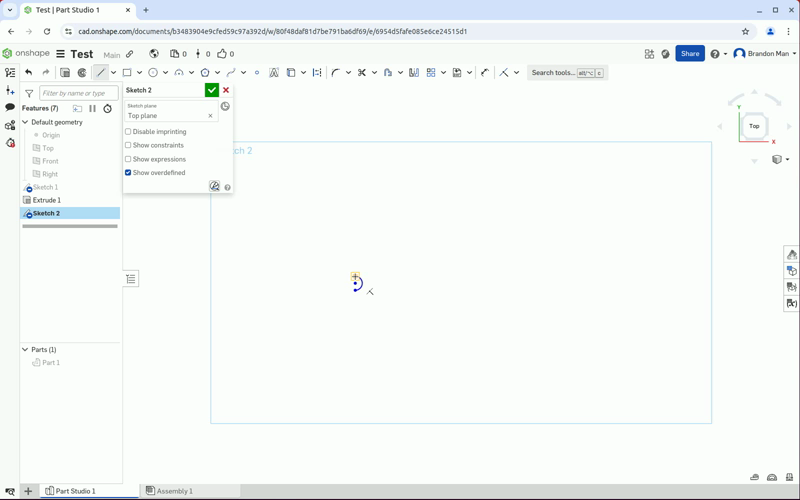
mouse_move(385, 276)
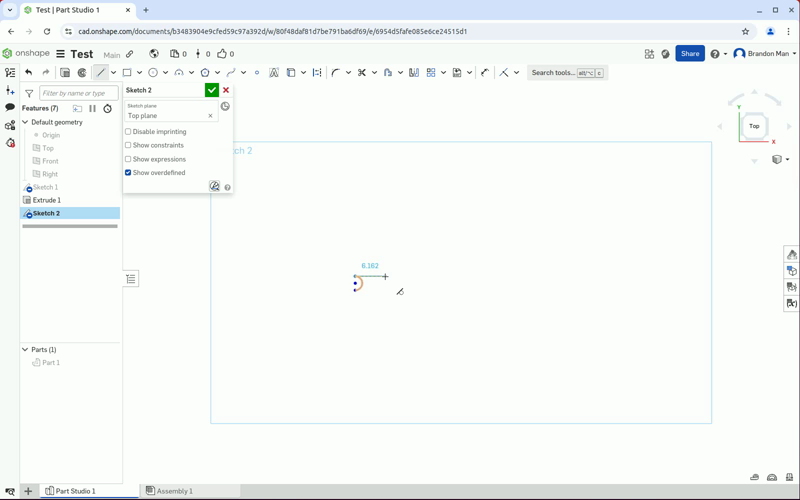
key_down(shift)
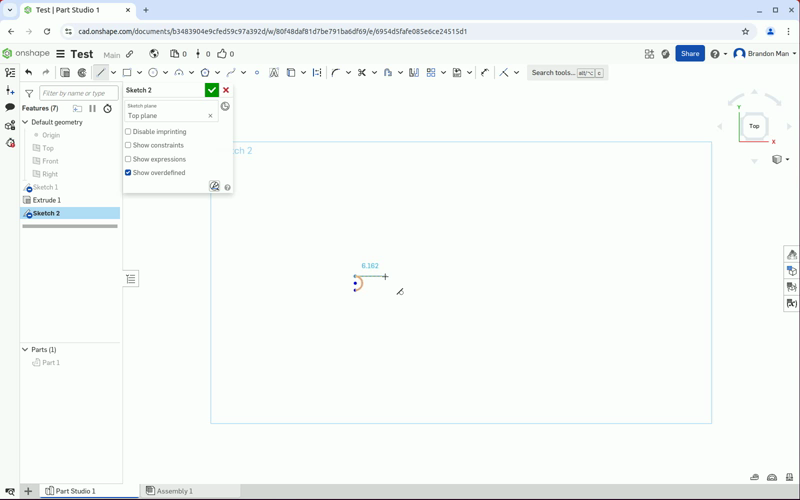
mouse_move(355, 290)
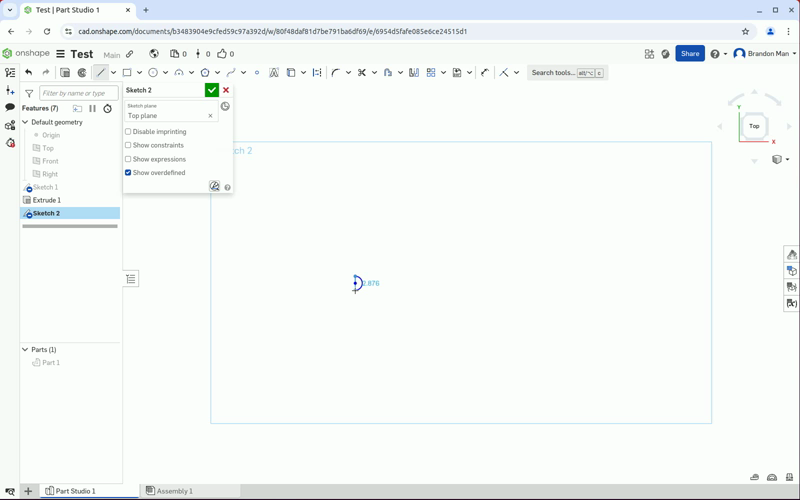
key_up(shift)
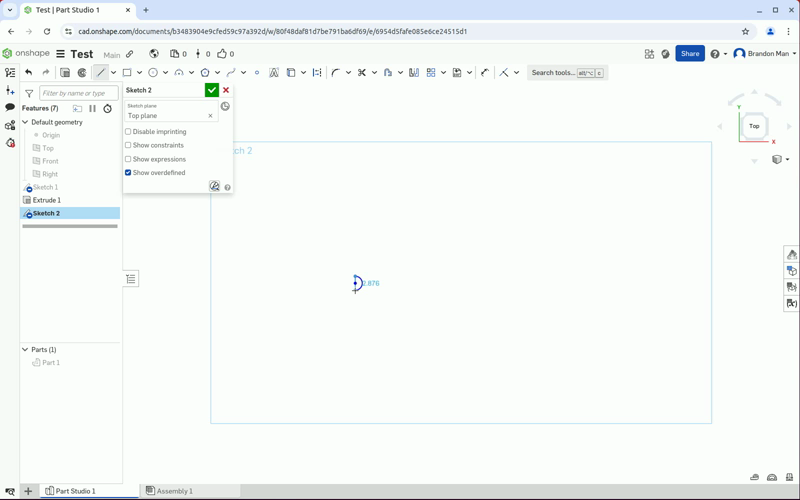
click(355, 290)
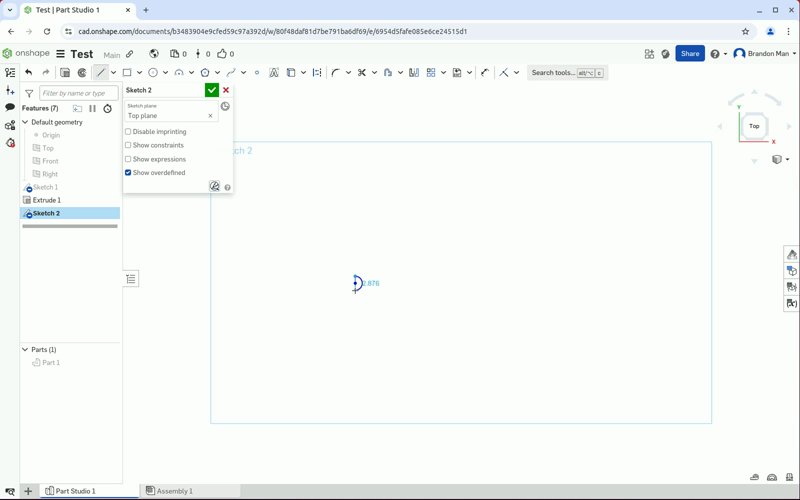
key(esc)
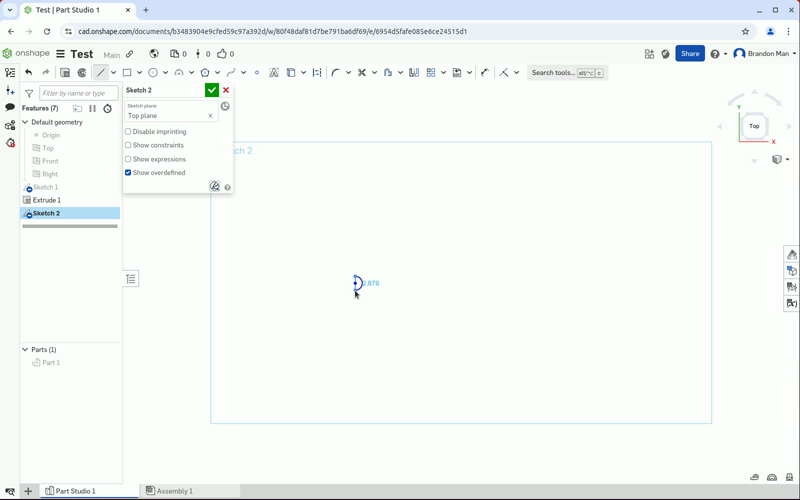
mouse_move(359, 278)
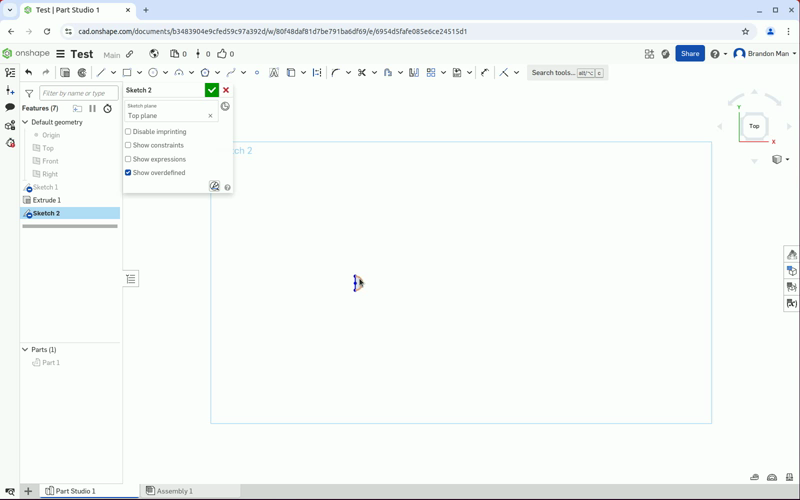
scroll(6)
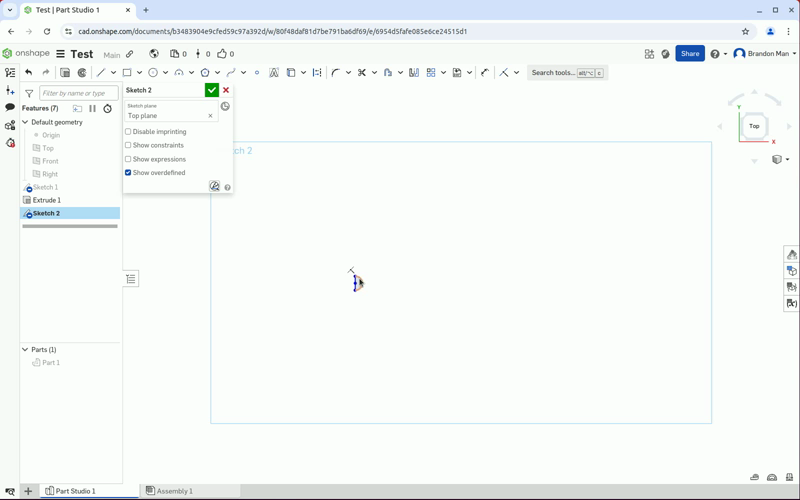
scroll(6)
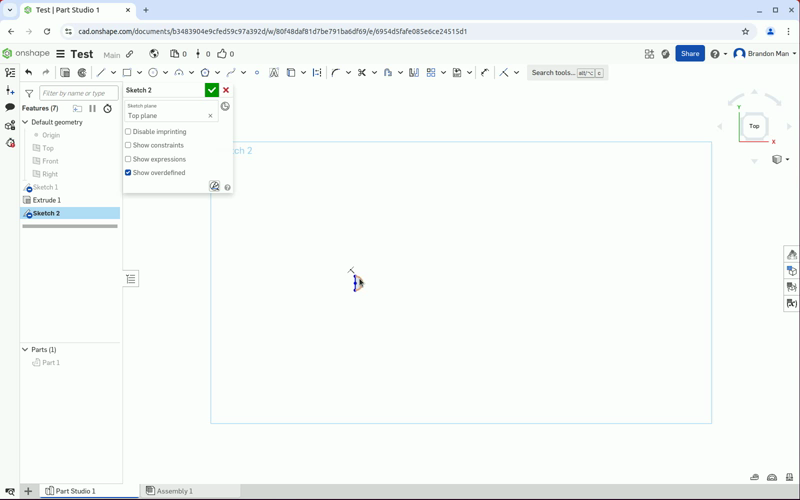
scroll(6)
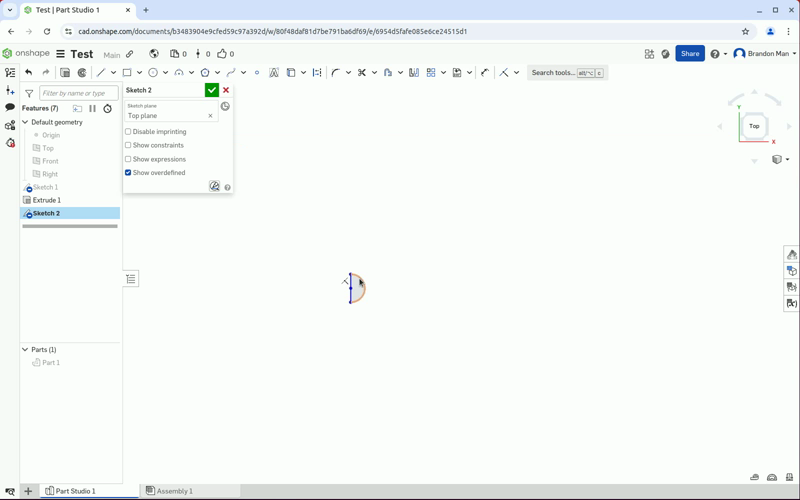
scroll(6)
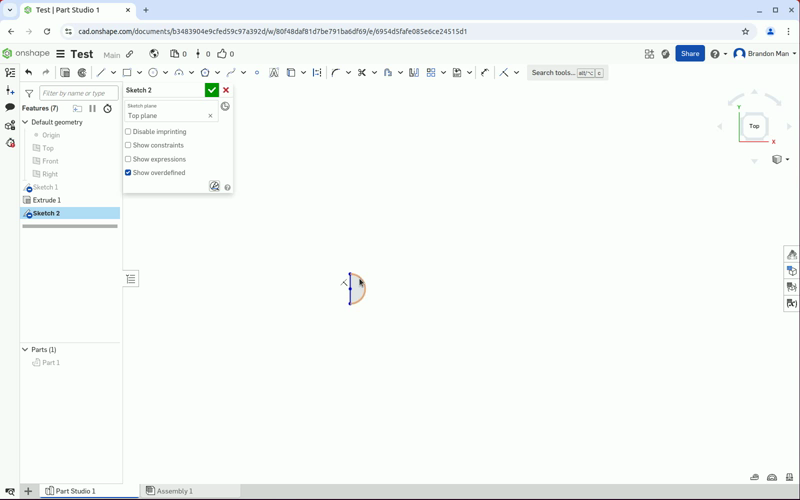
scroll(6)
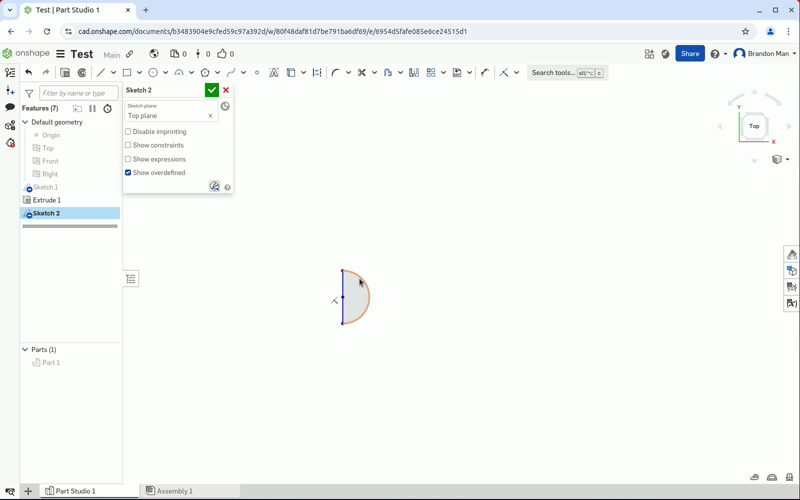
scroll(6)
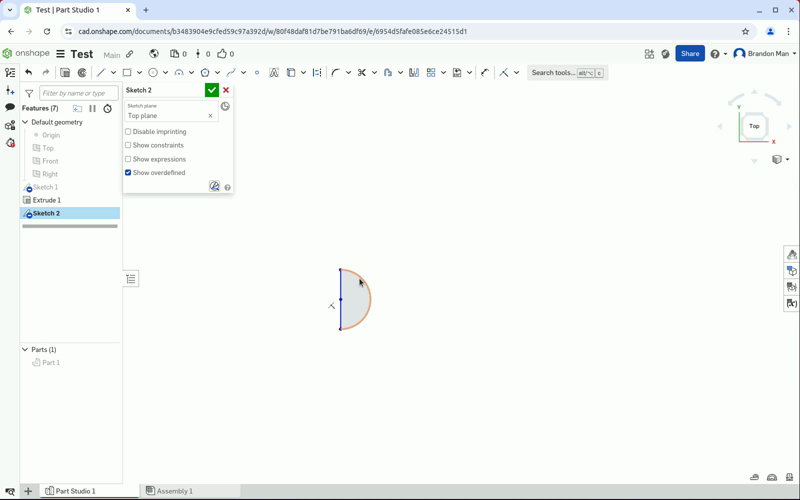
scroll(6)
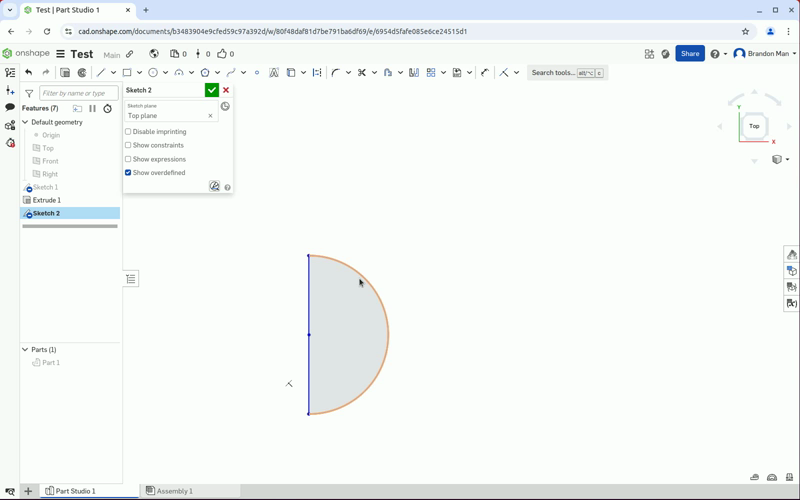
click(359, 278)
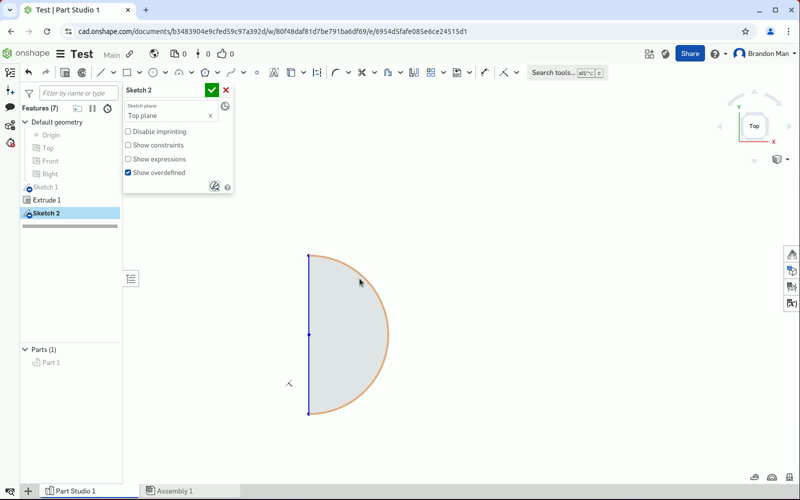
scroll(-6)
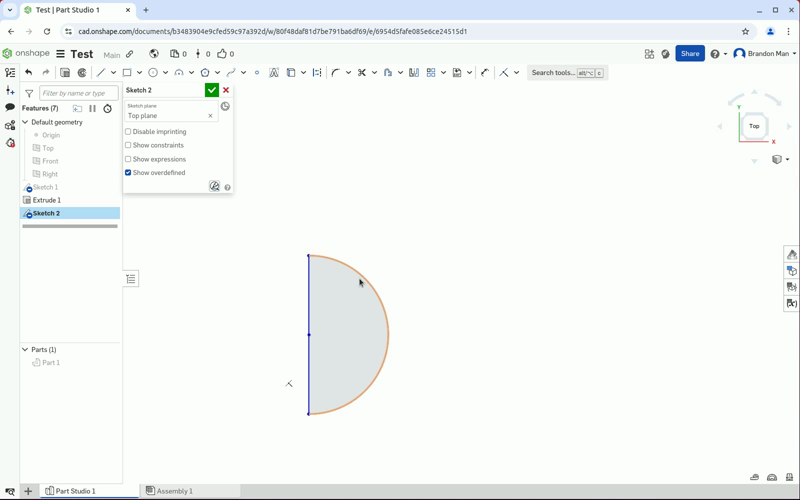
scroll(-6)
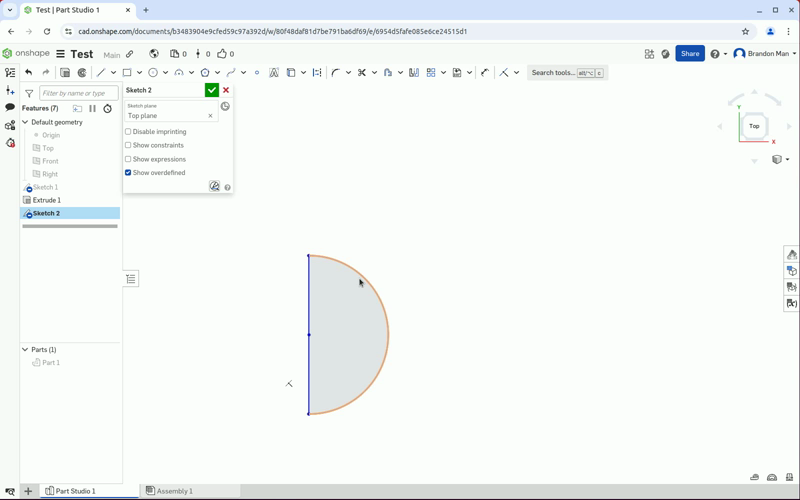
scroll(-6)
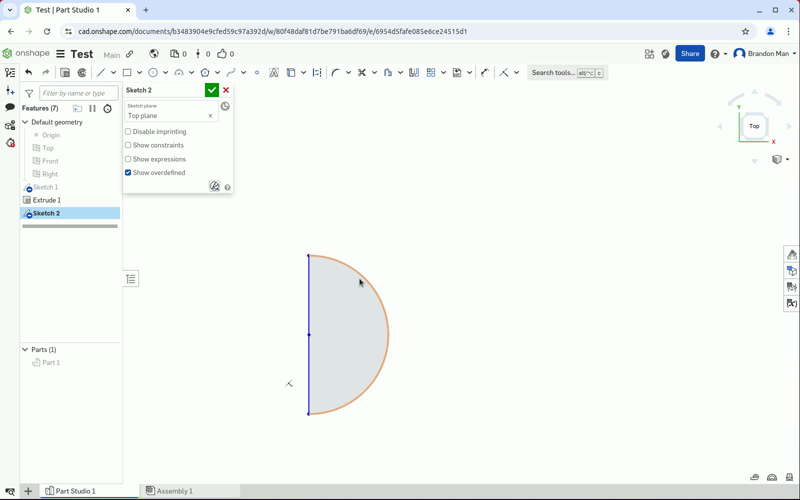
scroll(-6)
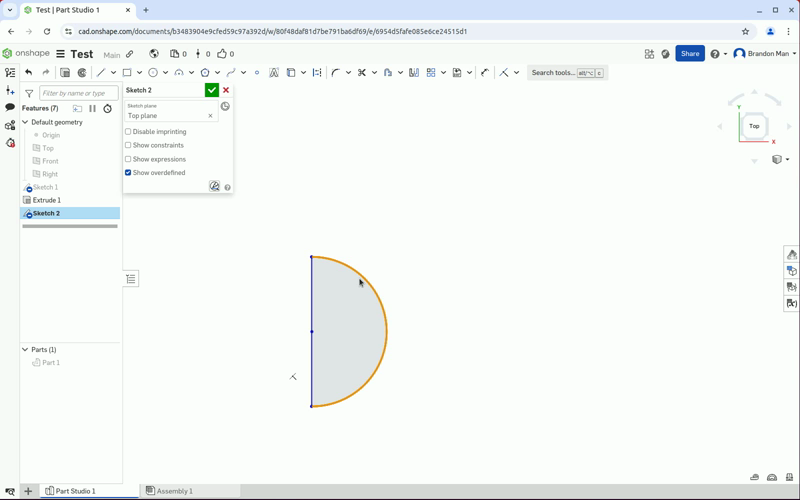
scroll(-6)
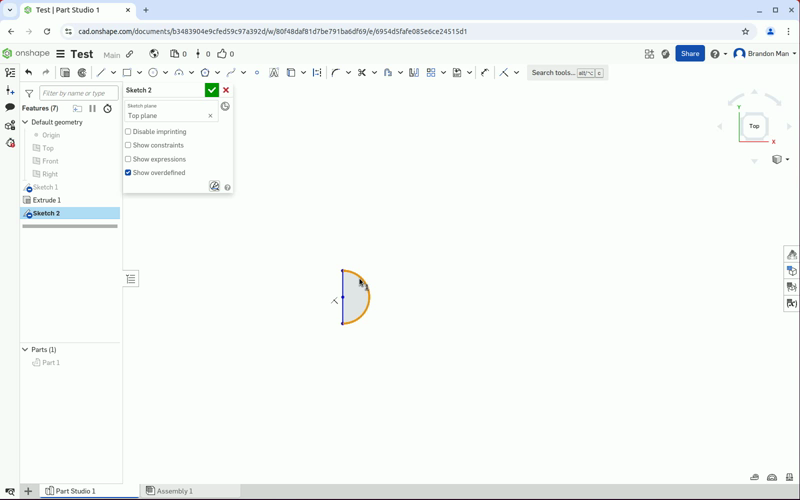
scroll(-6)
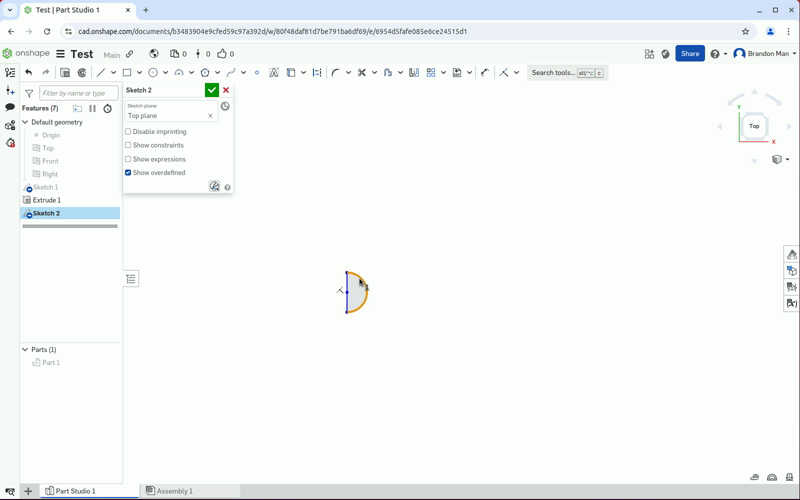
scroll(-6)
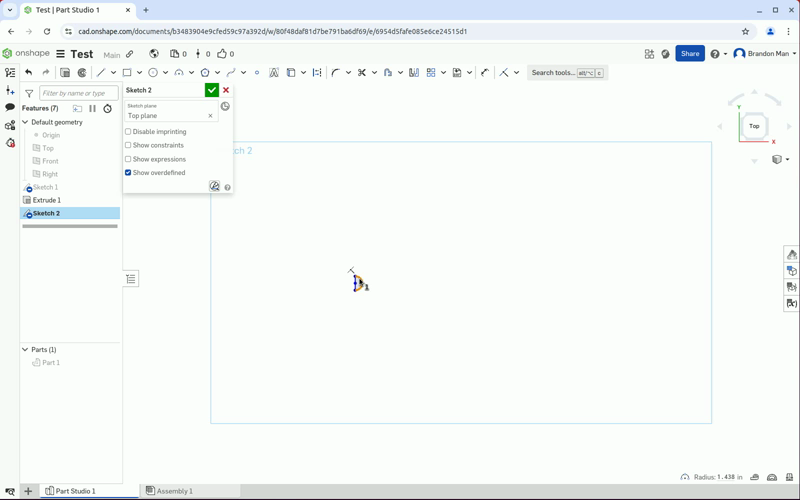
mouse_move(73, 352)
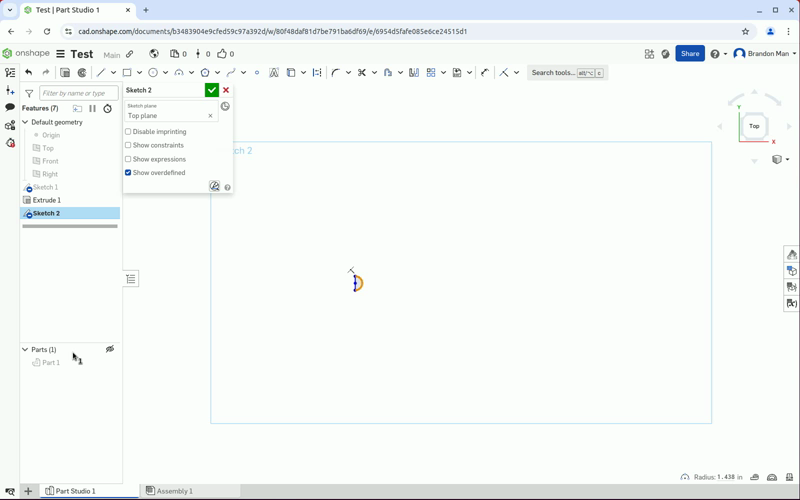
key(shift+y)
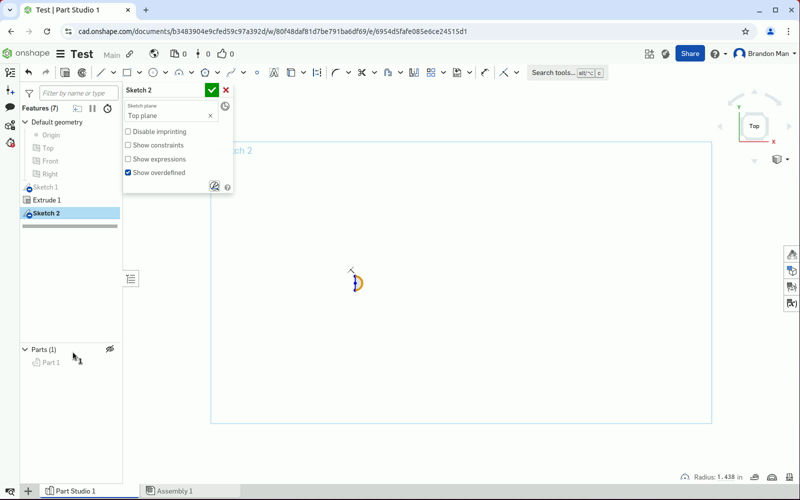
key(shift+e)
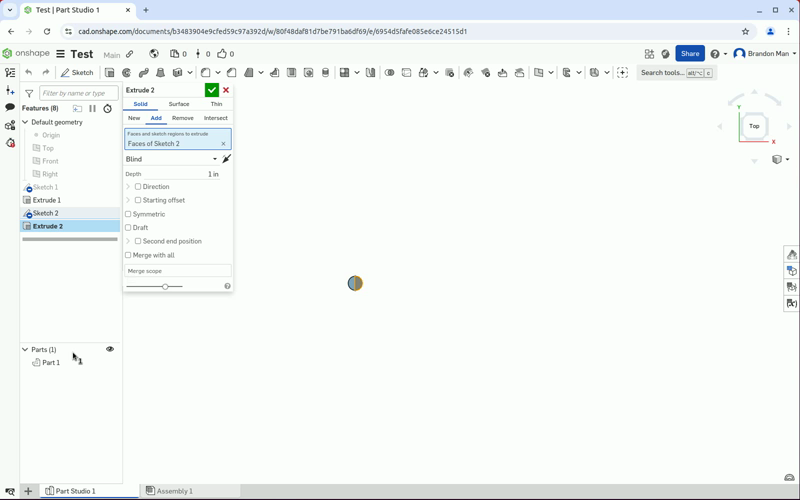
mouse_move(143, 106)
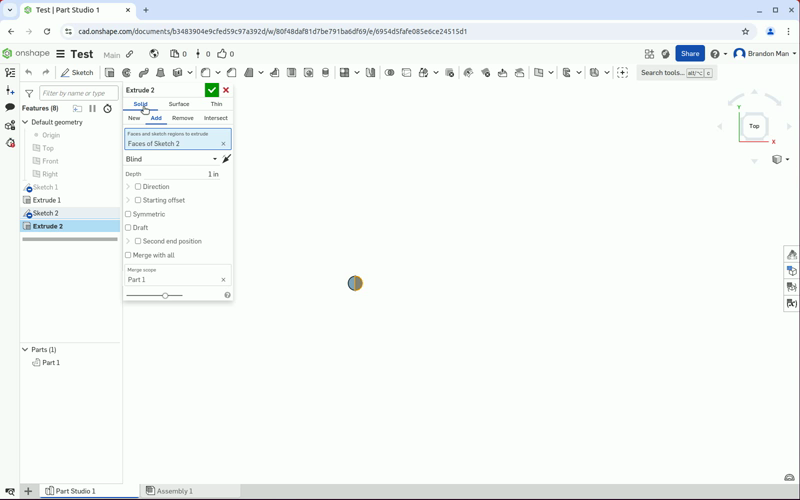
click(143, 106)
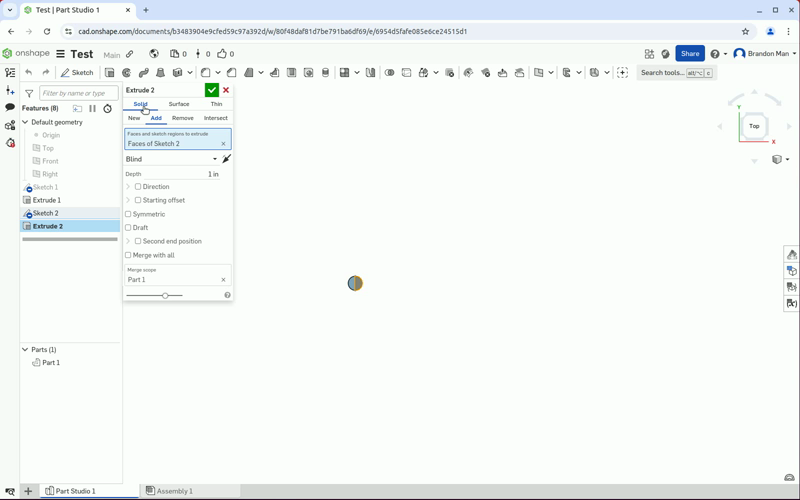
mouse_move(137, 120)
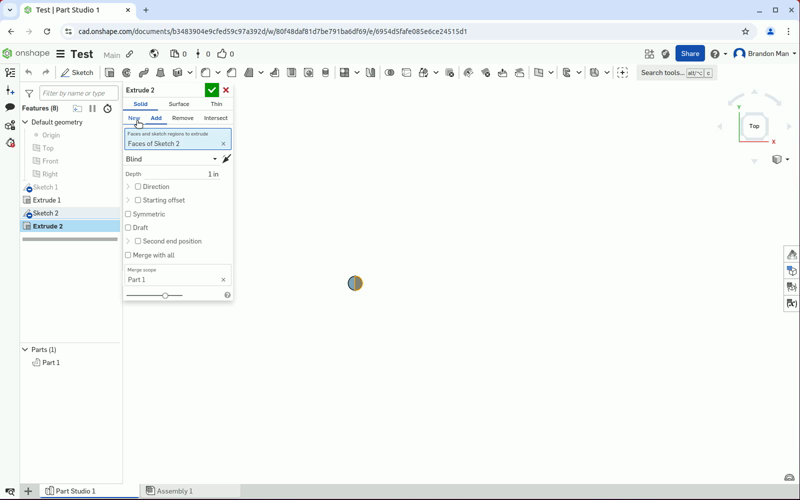
click(137, 120)
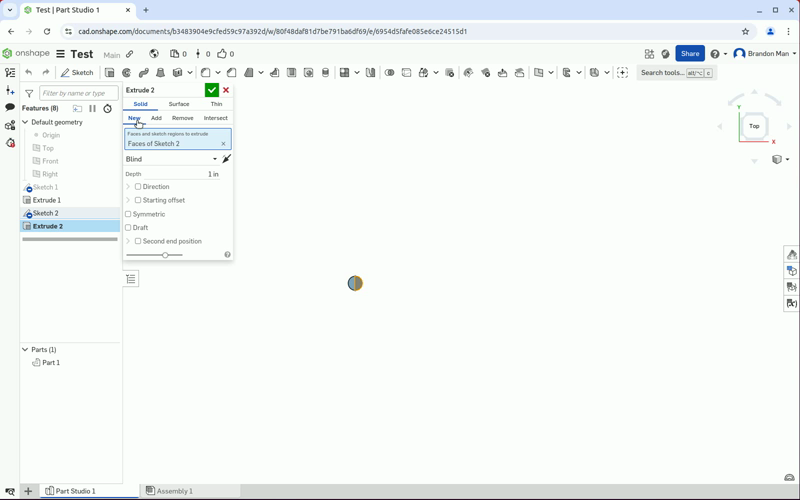
key(tab, 4)
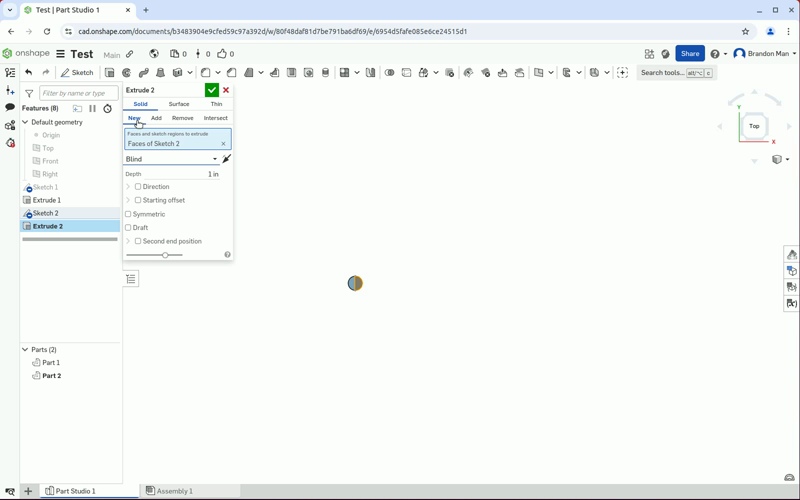
text(1.444)
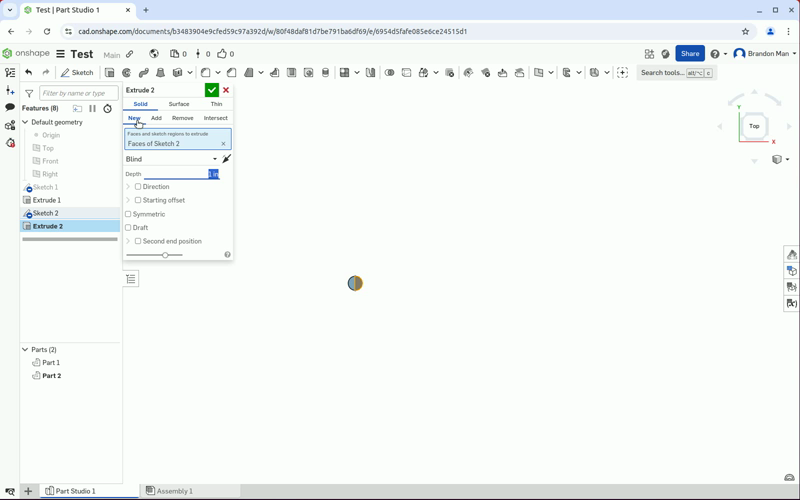
key(tab, 3)
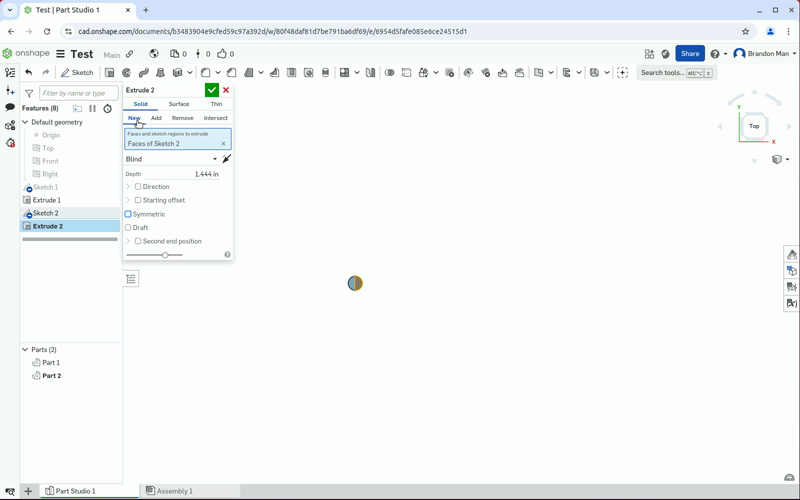
key(space)
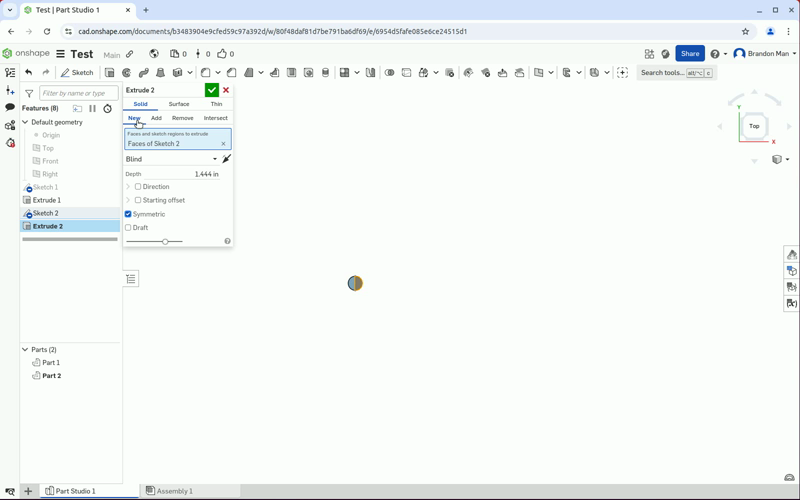
key(enter)
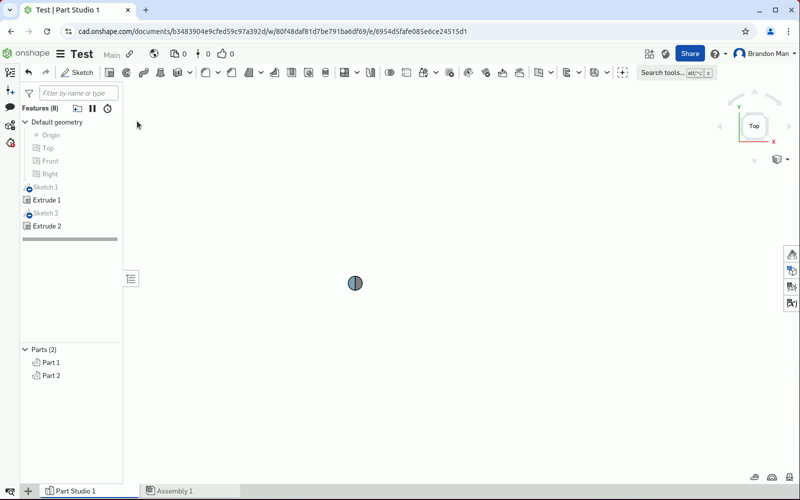
key(shift+h)
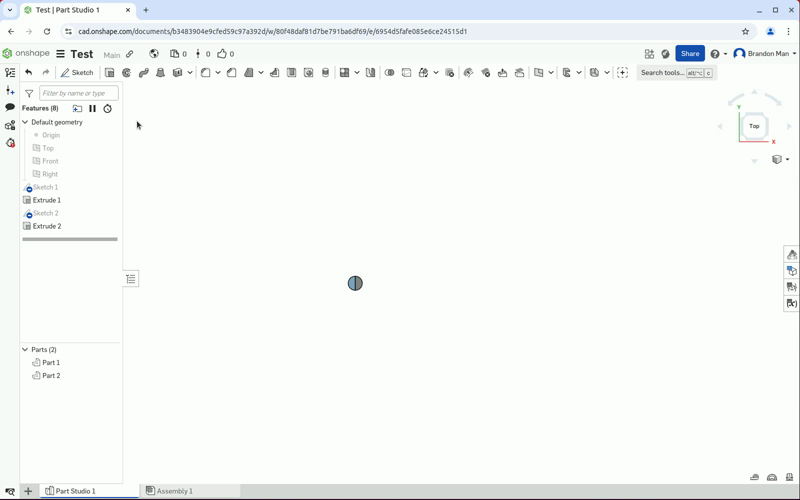
key(shift+h)
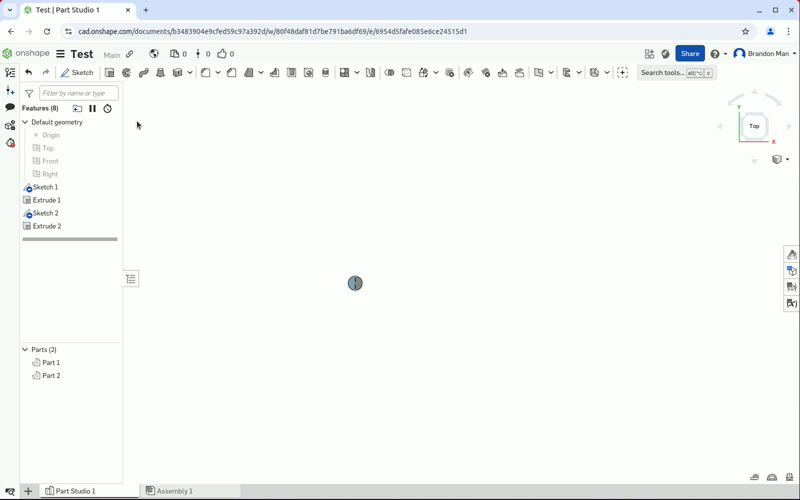
mouse_move(73, 189)
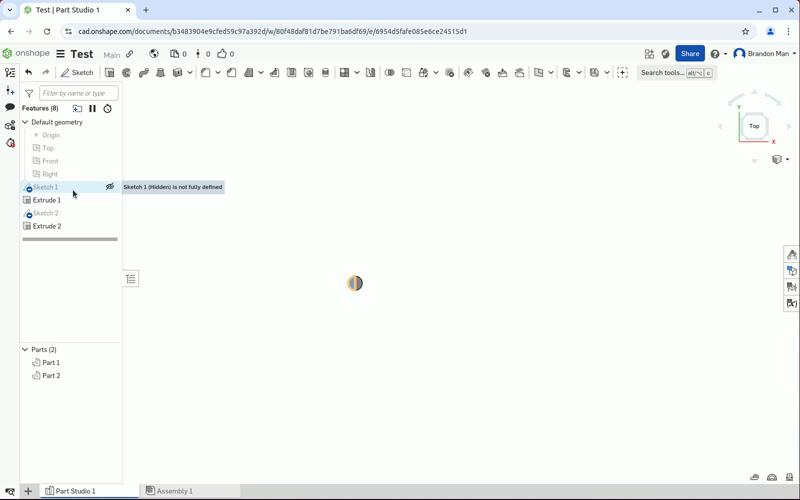
click(73, 189)
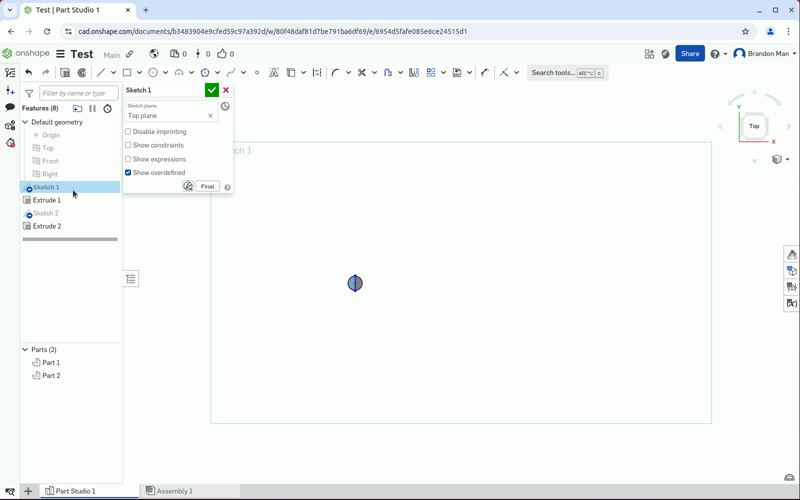
mouse_move(229, 92)
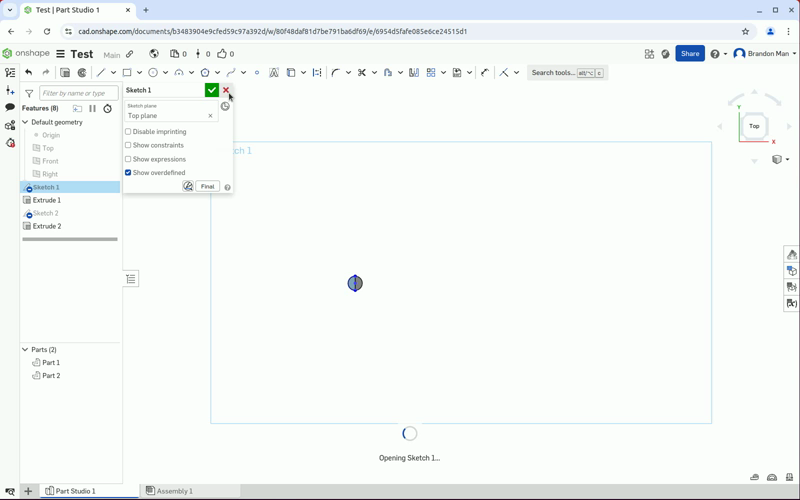
click(229, 92)
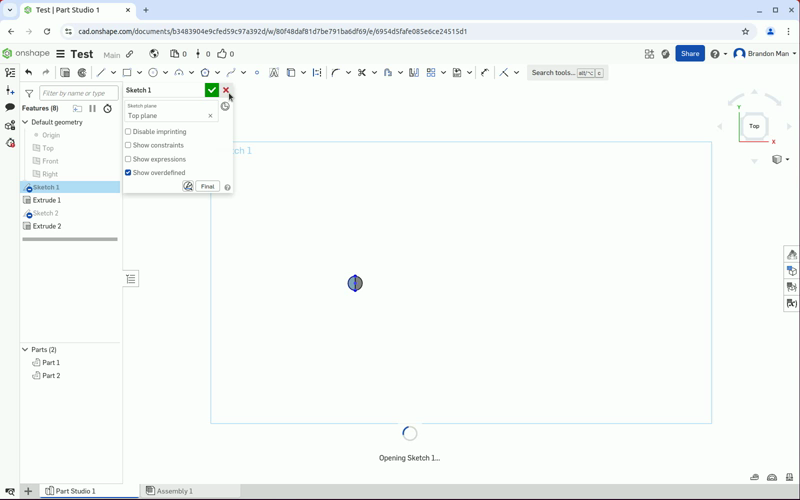
key(shift+s)
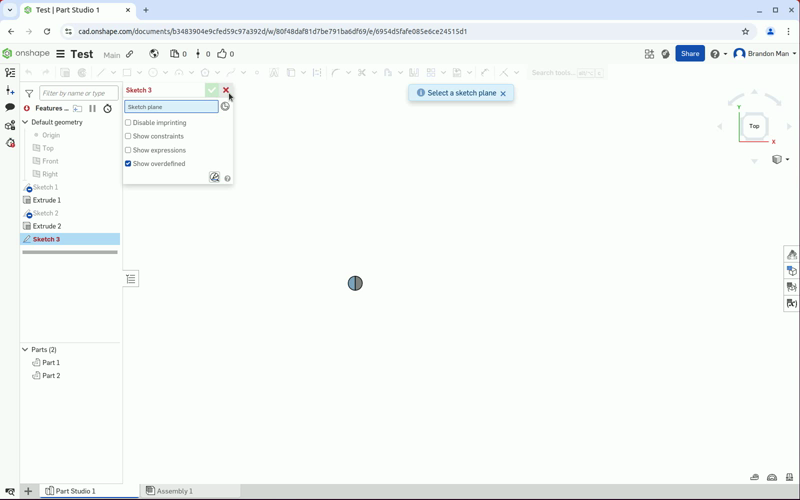
mouse_move(73, 150)
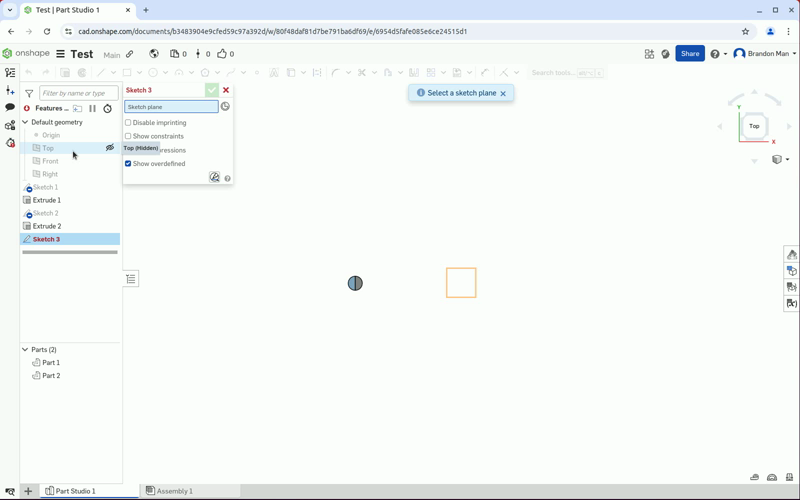
click(73, 150)
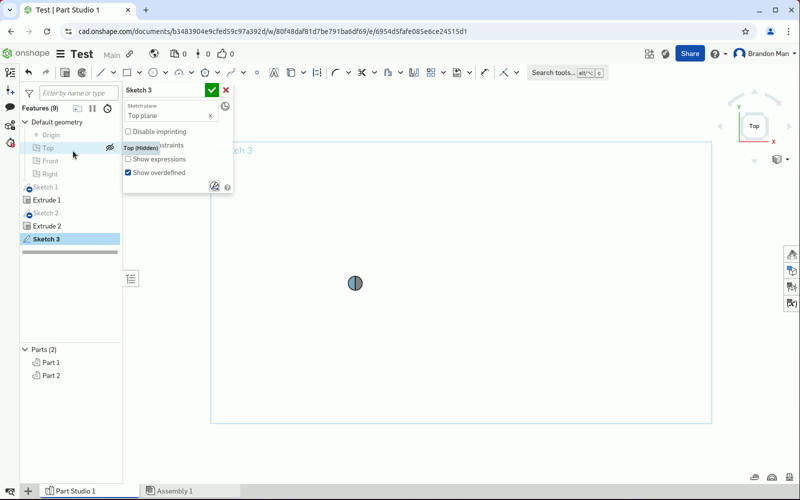
mouse_move(73, 352)
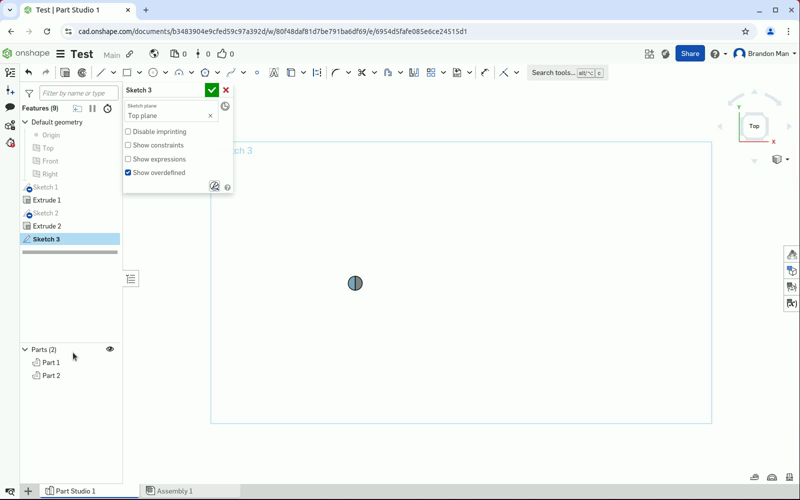
key(y)
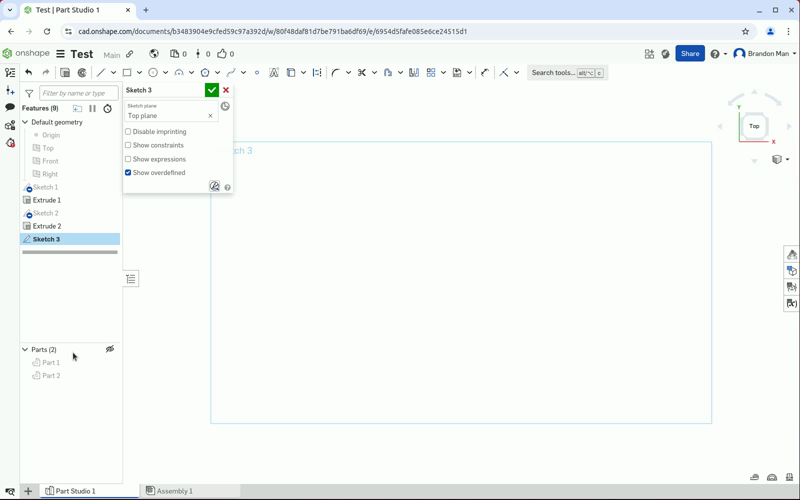
key(l)
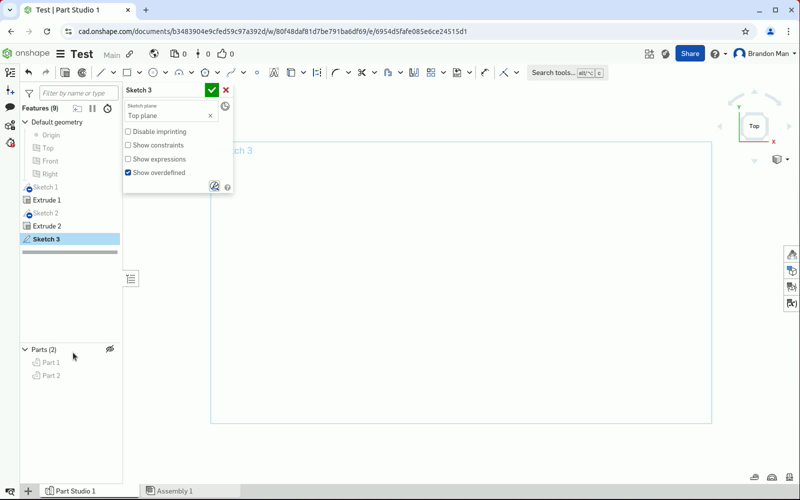
key_down(shift)
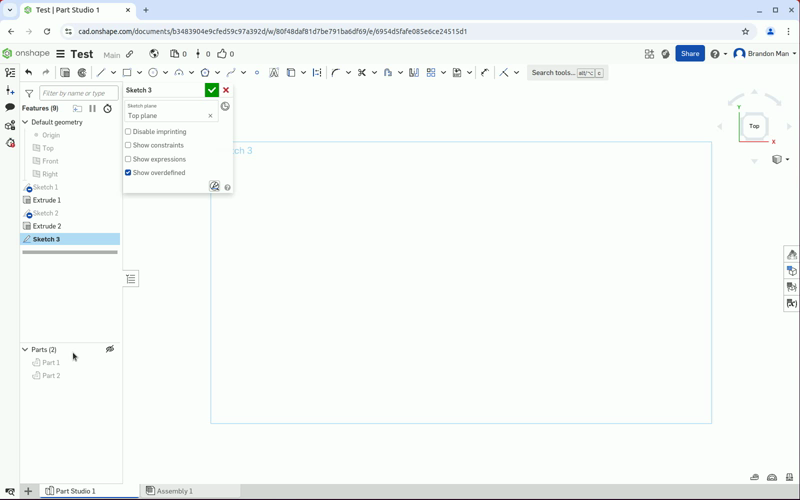
mouse_move(355, 290)
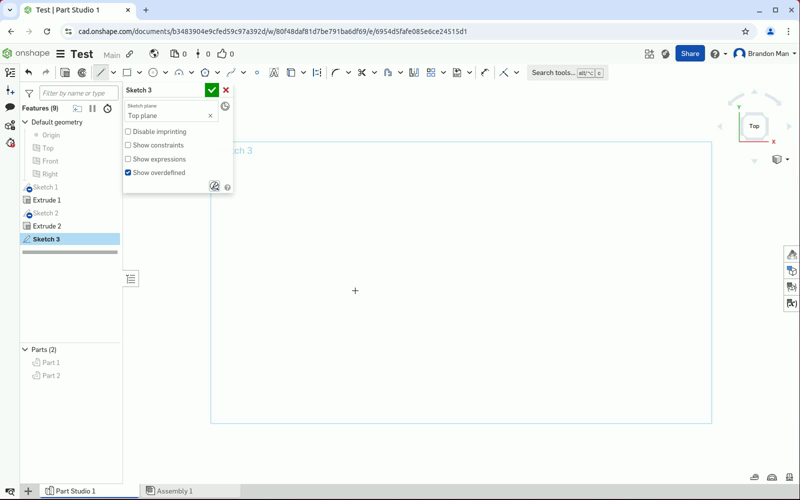
click(355, 290)
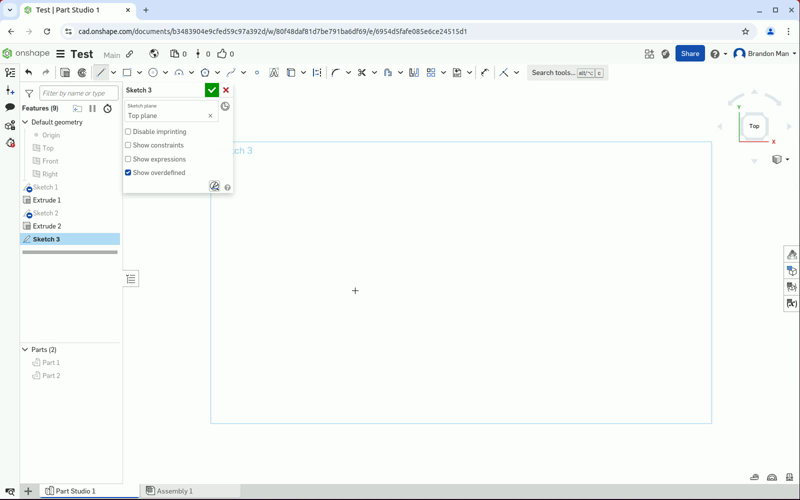
key_up(shift)
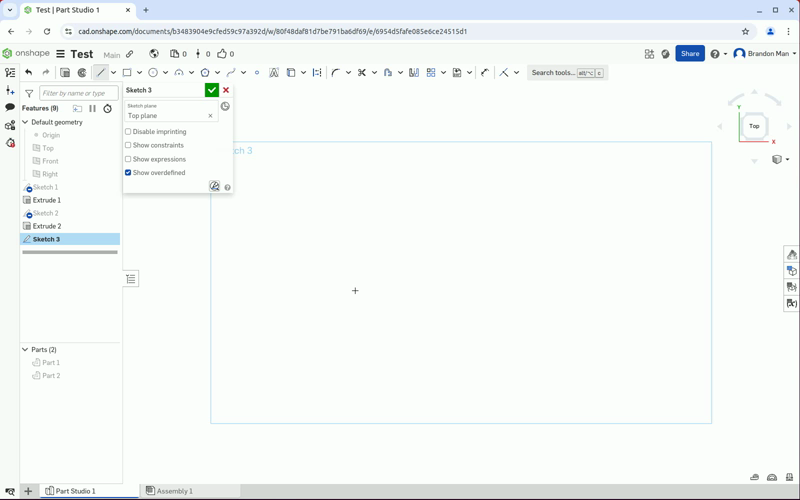
key_down(shift)
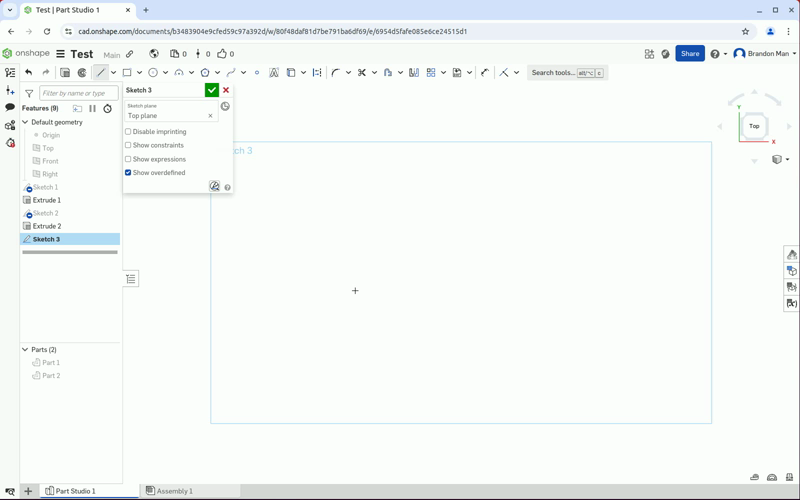
mouse_move(566, 290)
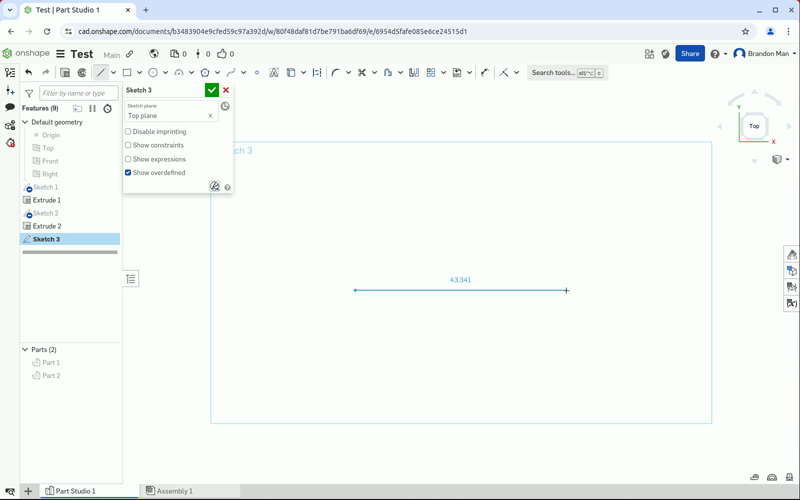
click(566, 290)
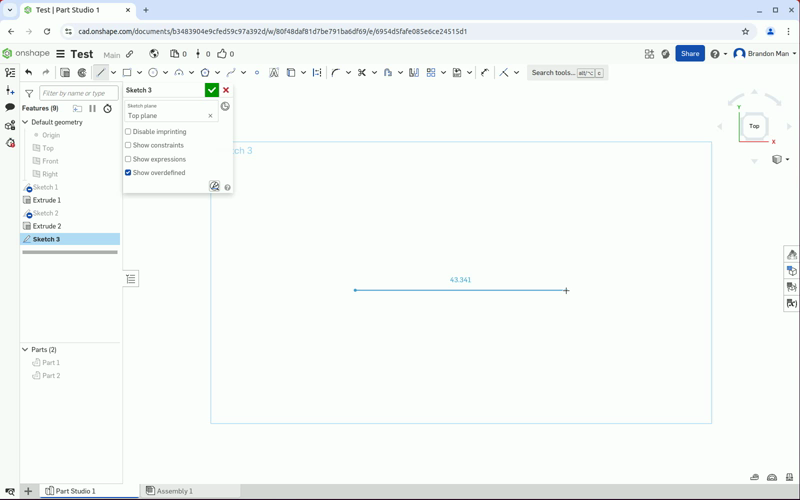
key_up(shift)
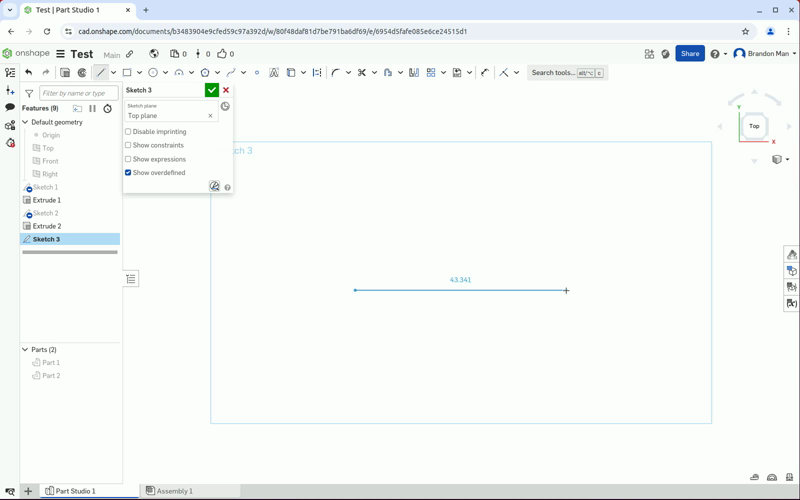
key(esc)
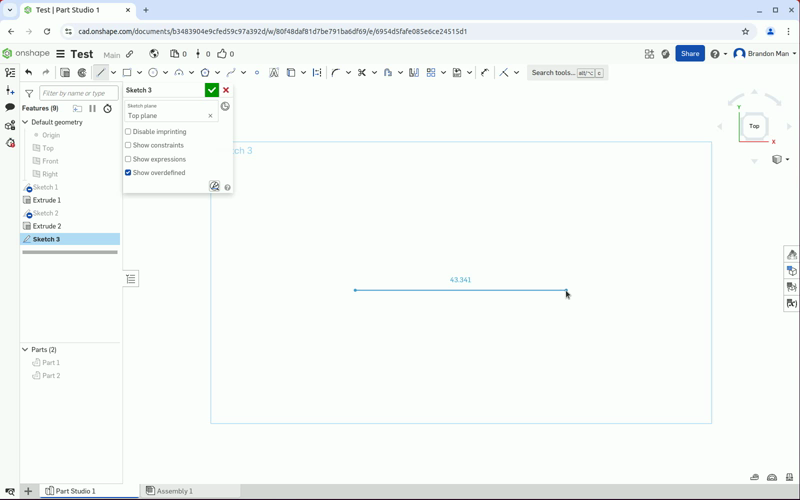
key(a)
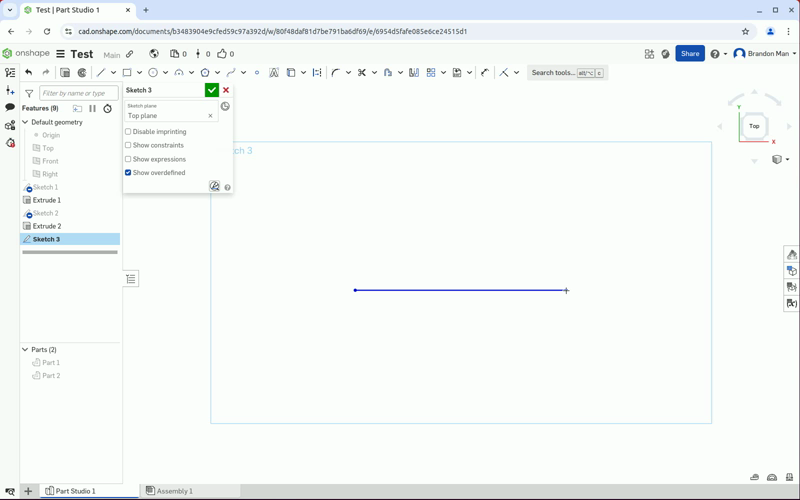
mouse_move(566, 290)
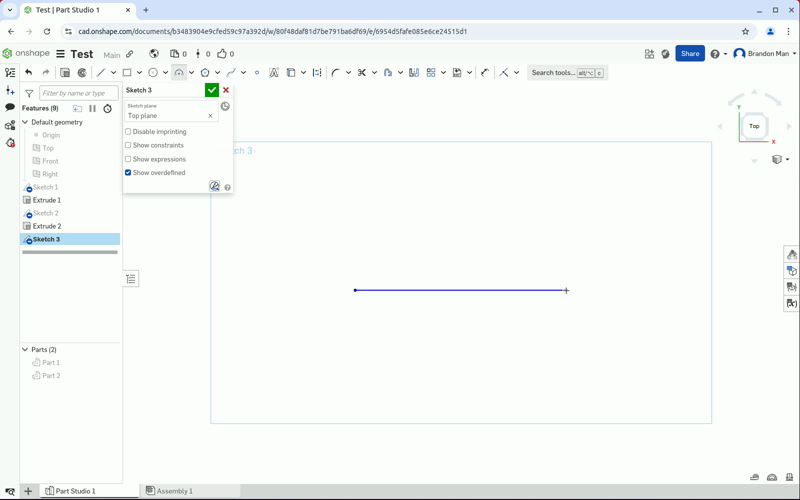
click(566, 290)
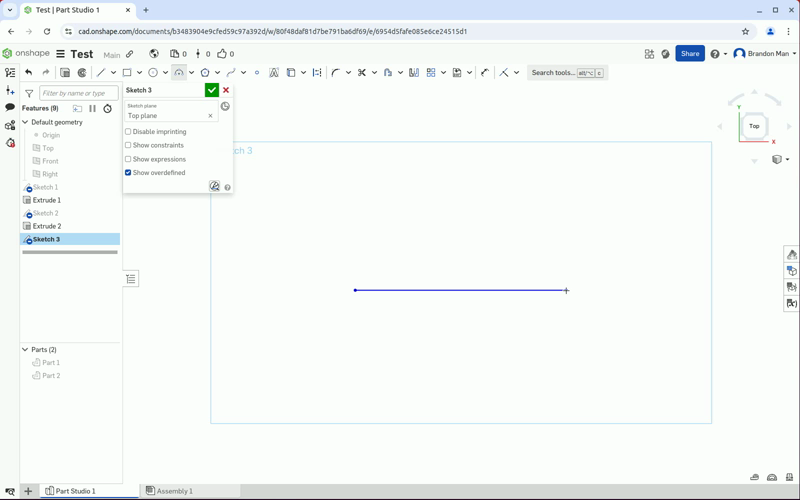
key_down(shift)
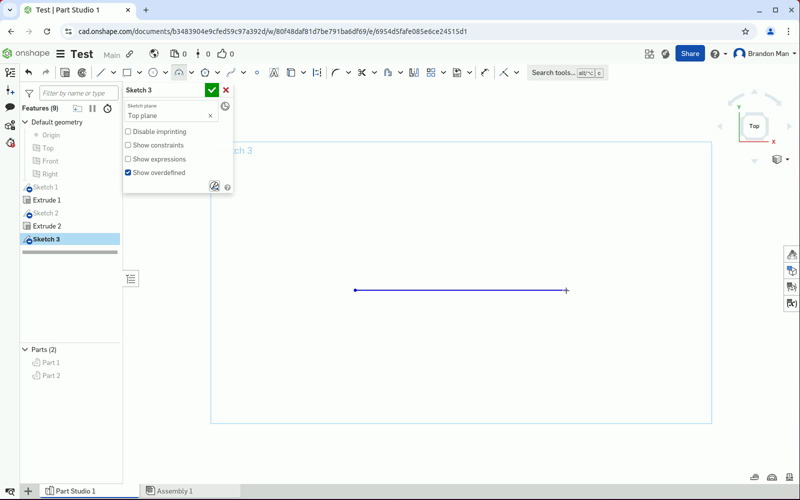
mouse_move(566, 276)
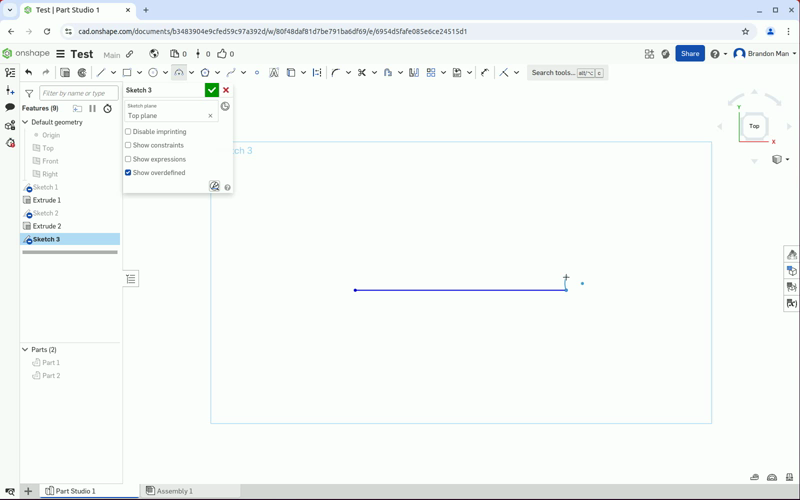
click(566, 276)
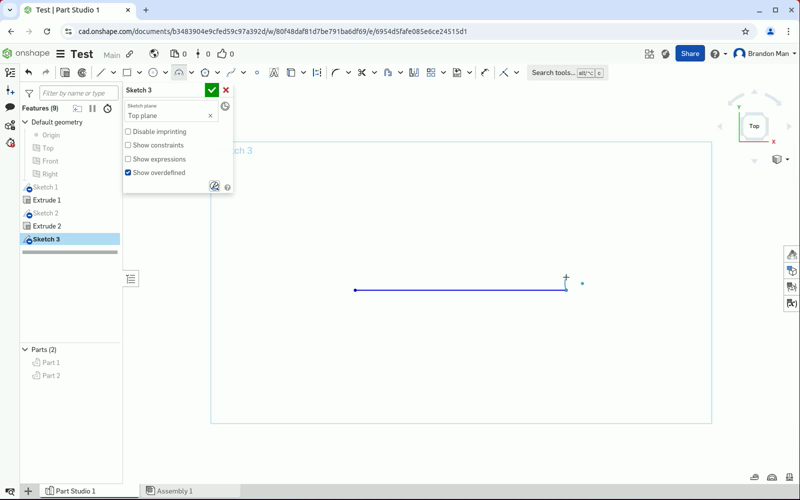
mouse_move(559, 283)
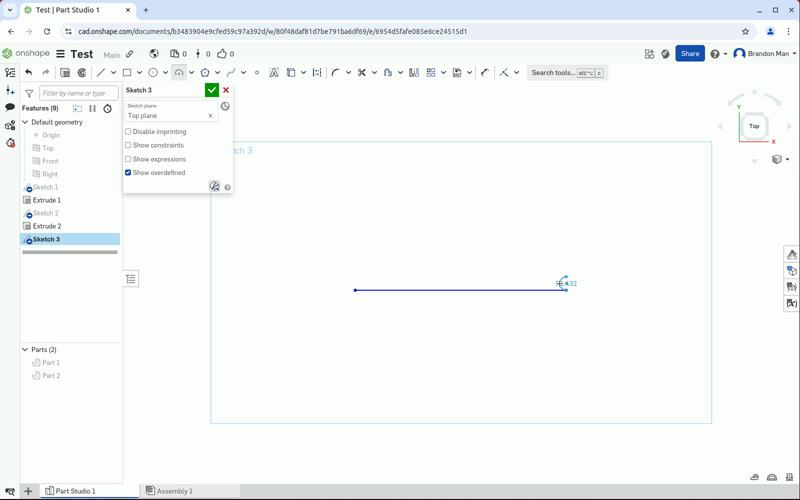
click(559, 283)
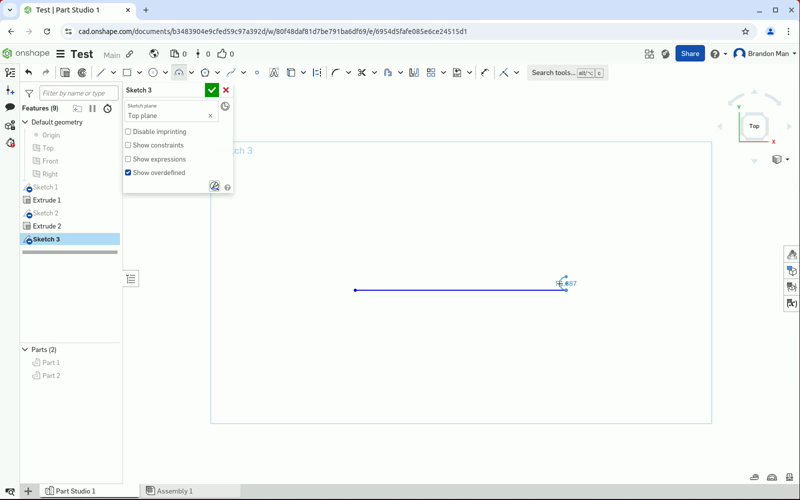
key_up(shift)
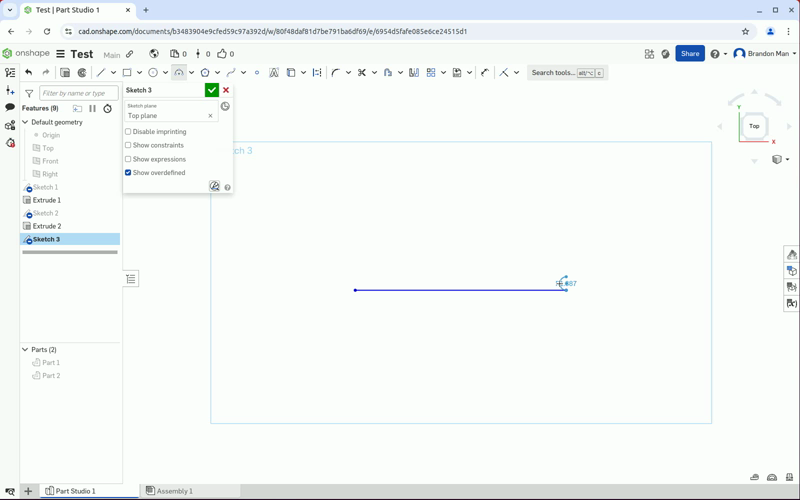
key(esc)
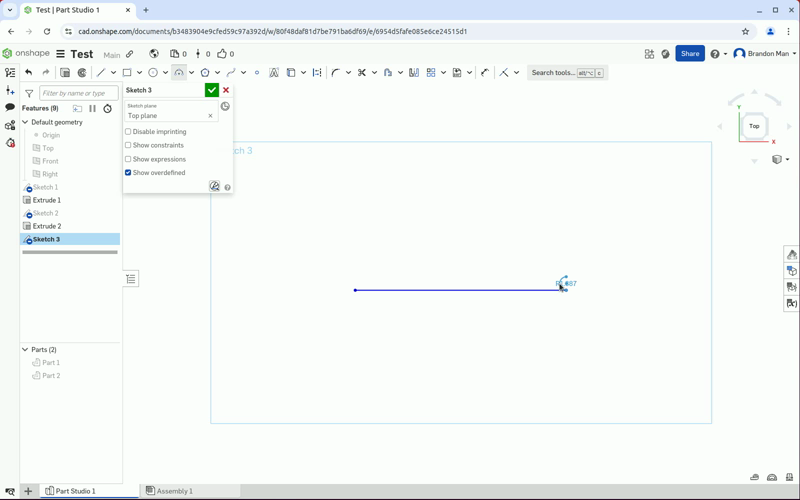
key(l)
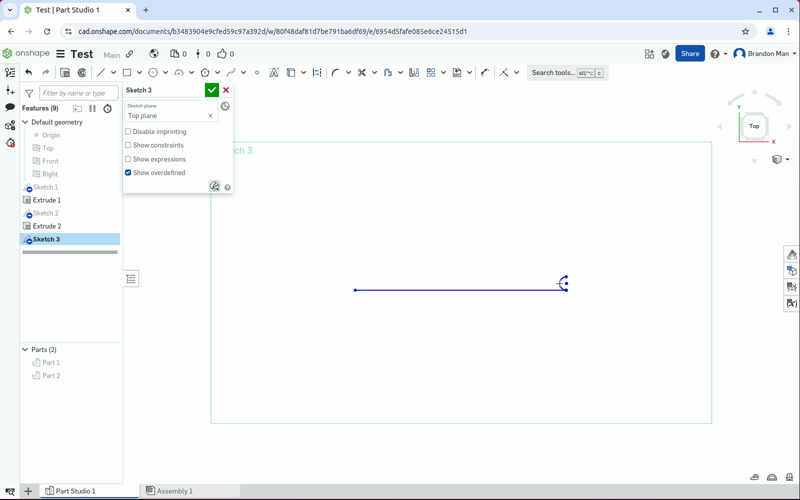
mouse_move(566, 276)
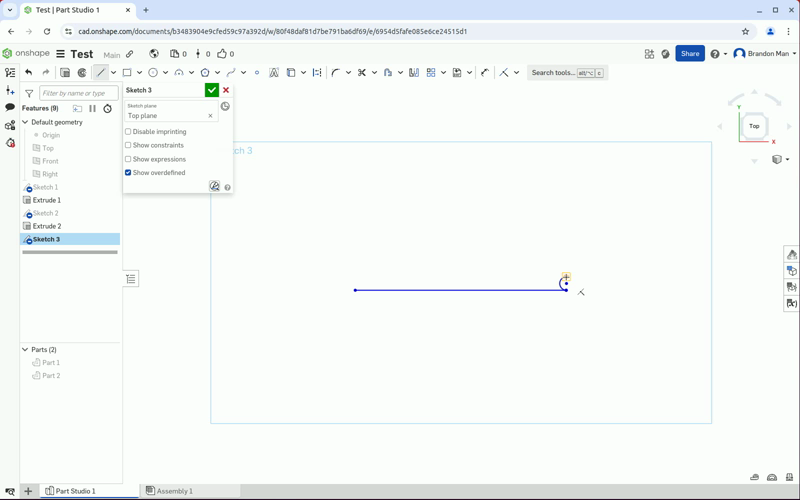
click(566, 276)
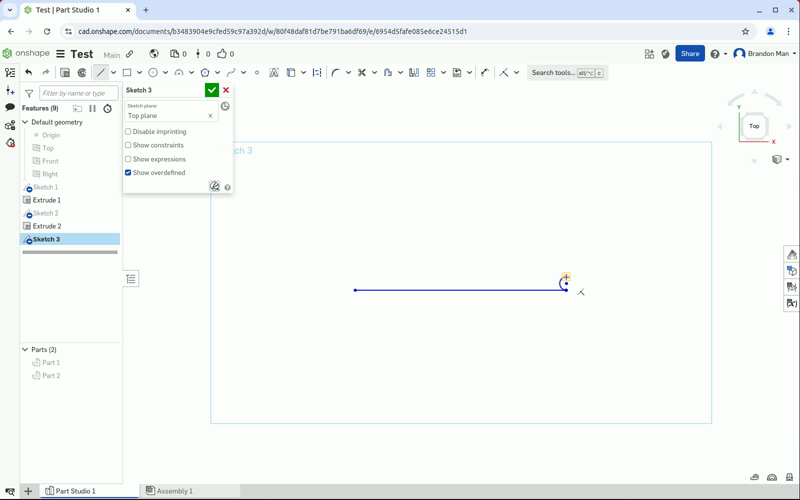
key_down(shift)
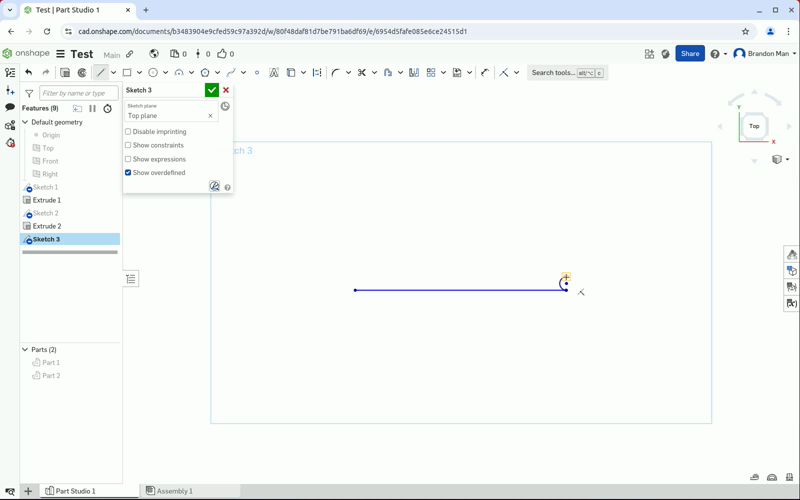
mouse_move(355, 276)
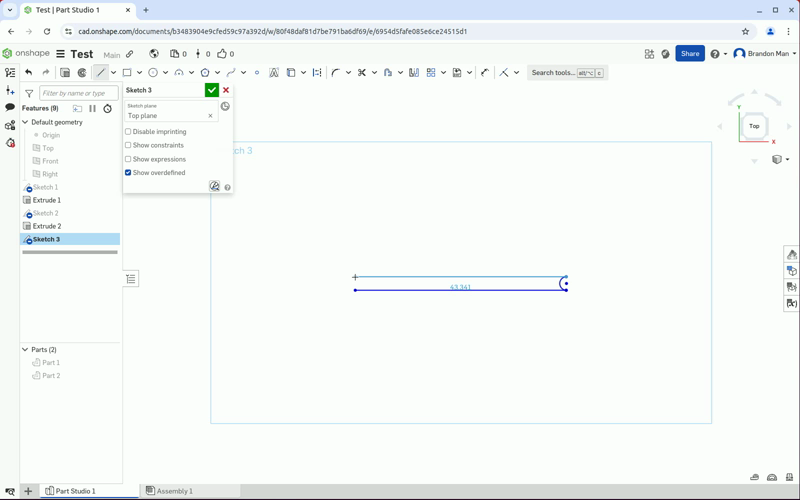
click(355, 276)
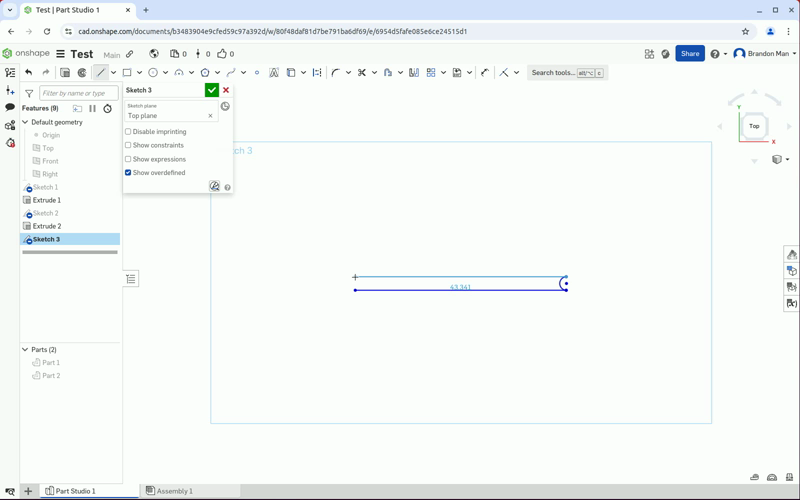
key_up(shift)
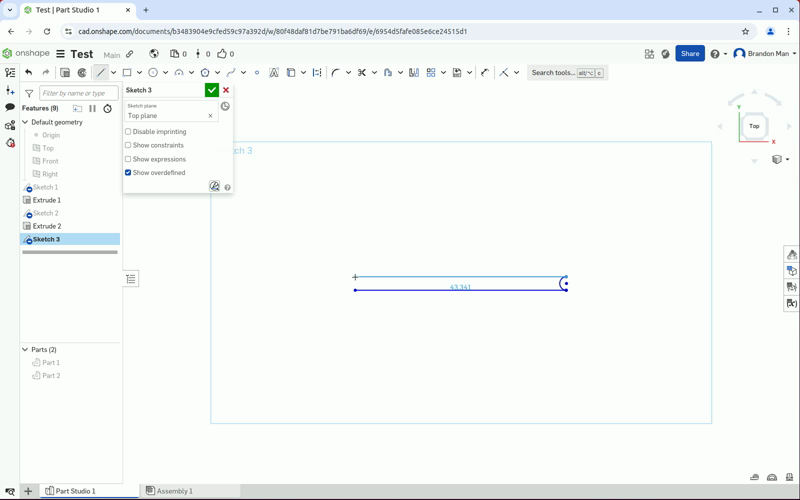
key(esc)
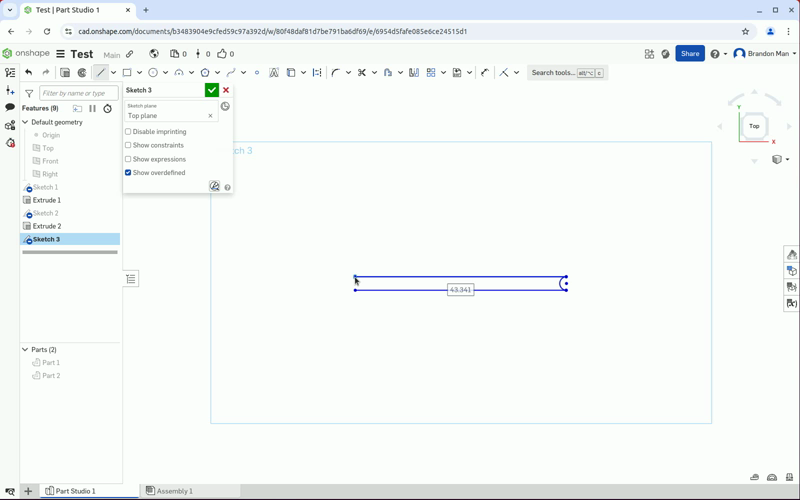
key(a)
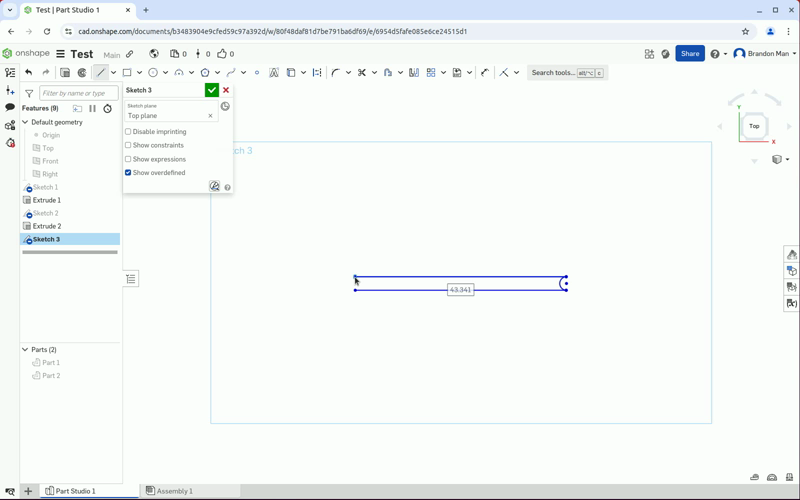
mouse_move(355, 276)
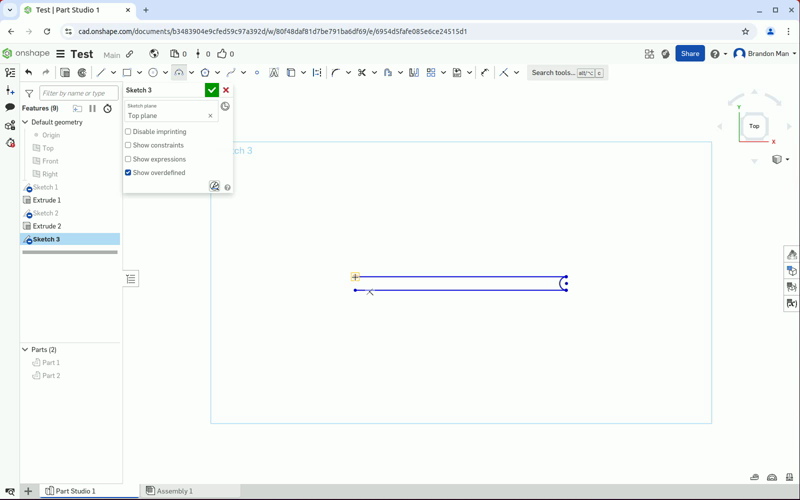
click(355, 276)
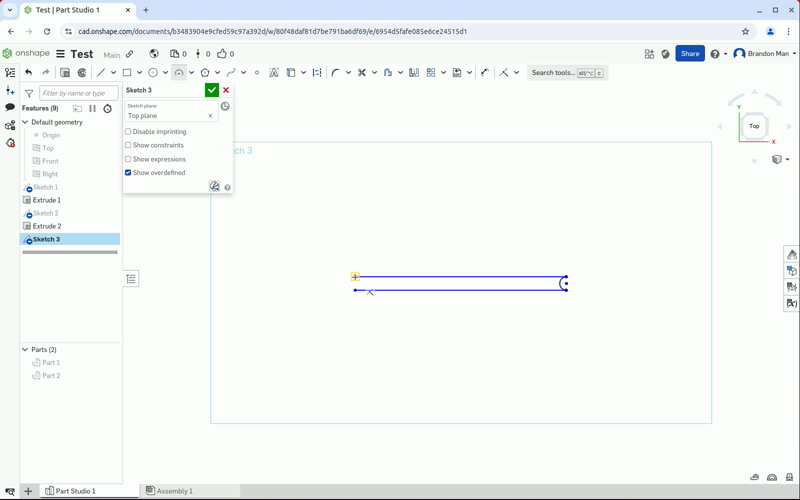
mouse_move(355, 290)
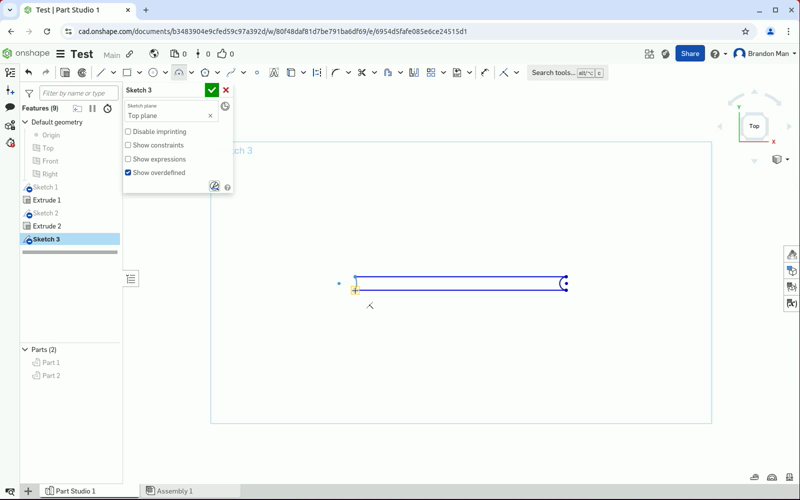
click(355, 290)
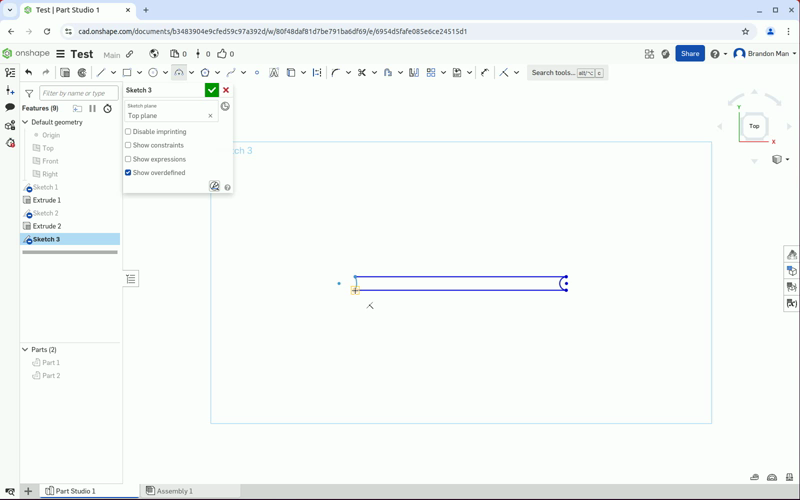
key_down(shift)
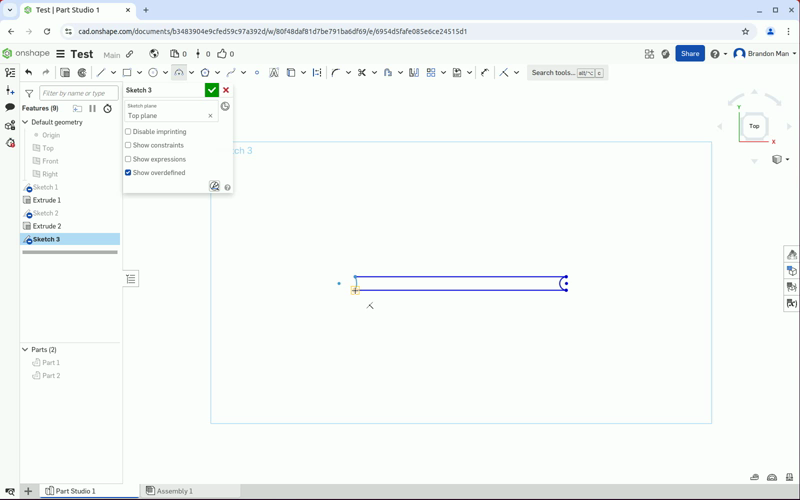
mouse_move(362, 283)
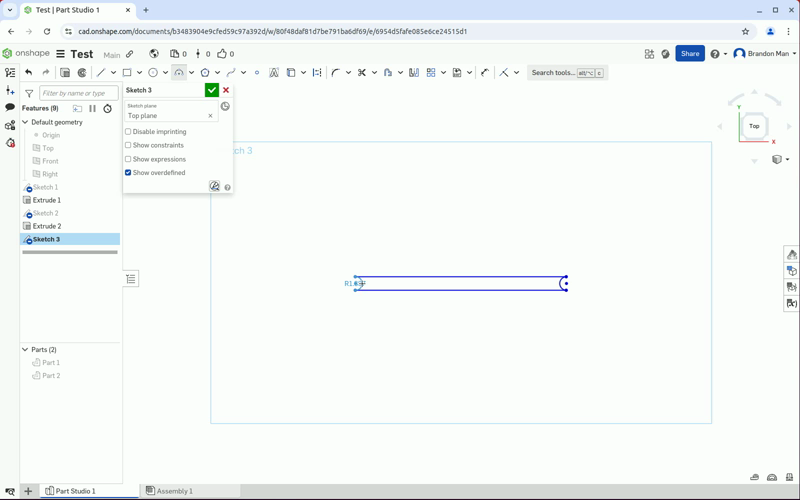
click(362, 283)
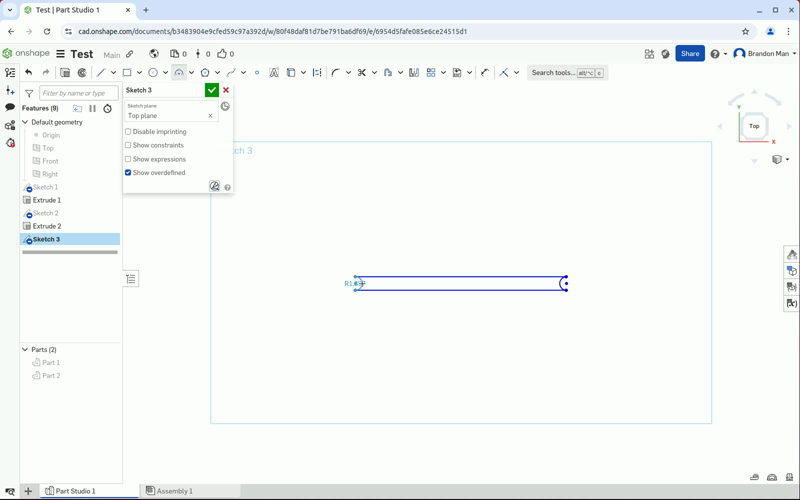
key_up(shift)
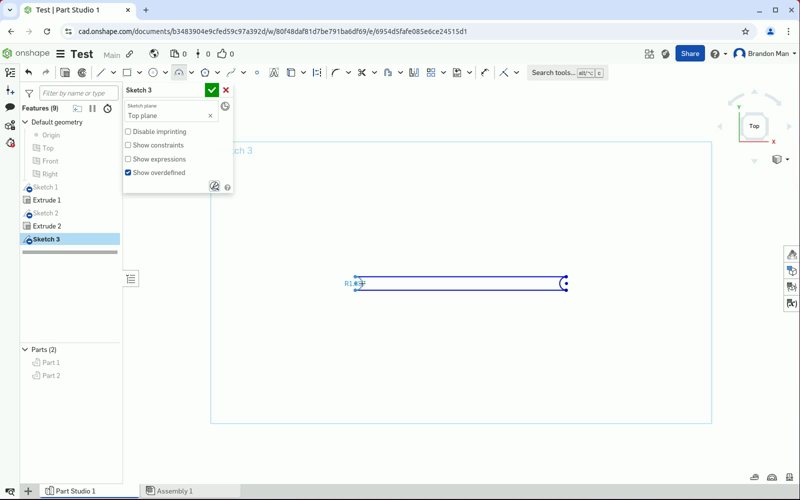
key(esc)
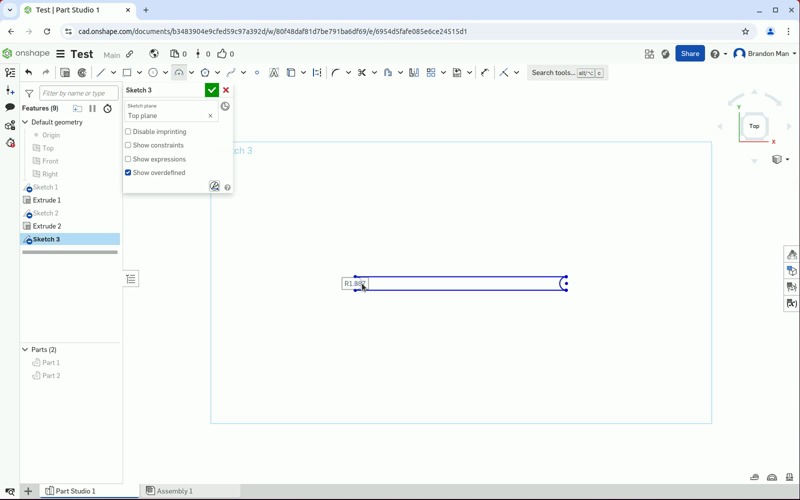
mouse_move(532, 286)
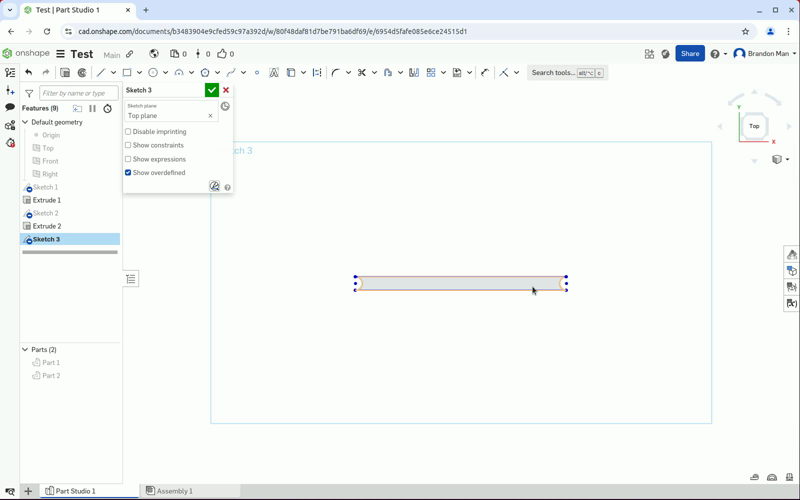
scroll(6)
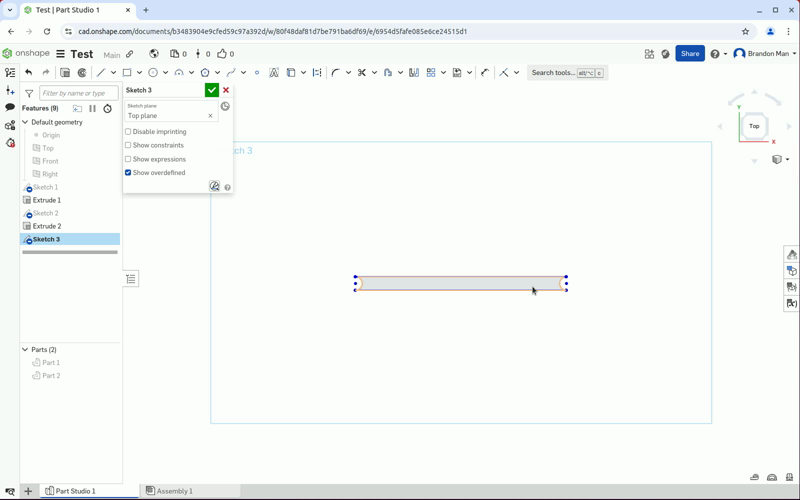
scroll(6)
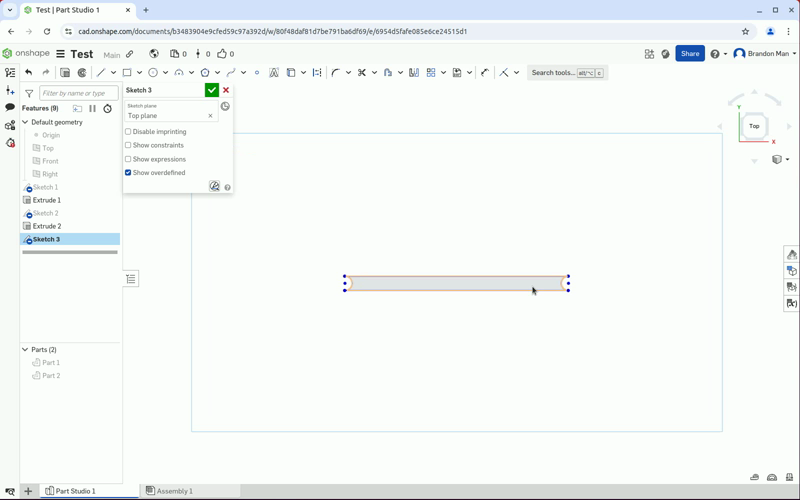
scroll(6)
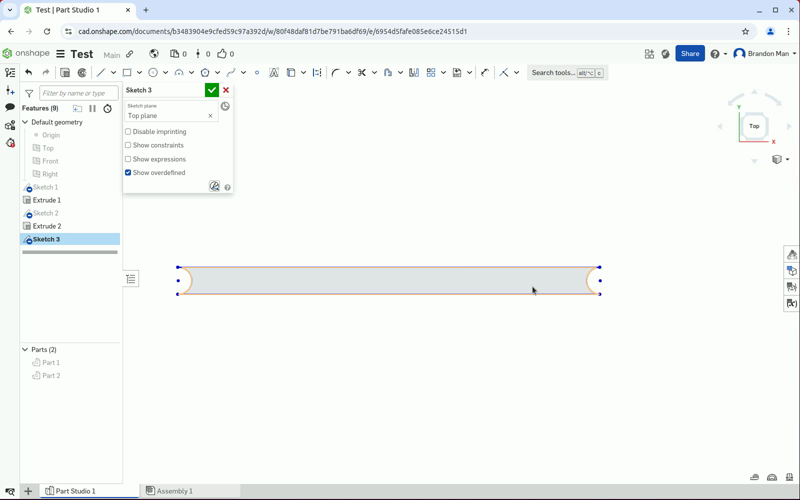
scroll(6)
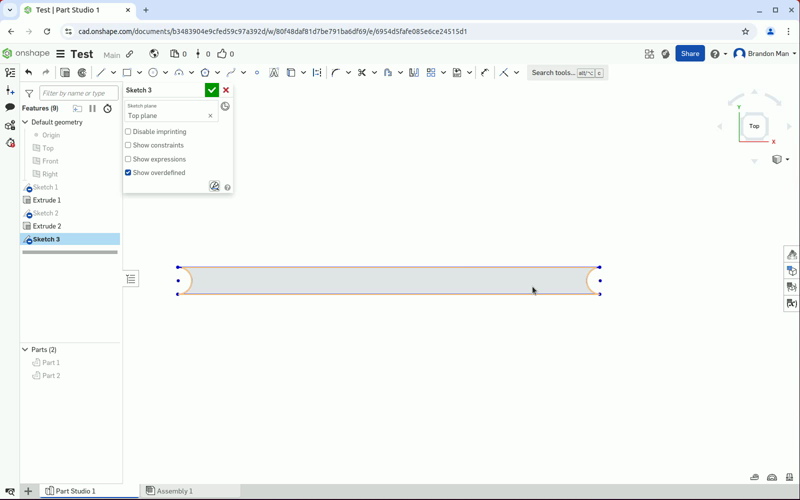
scroll(6)
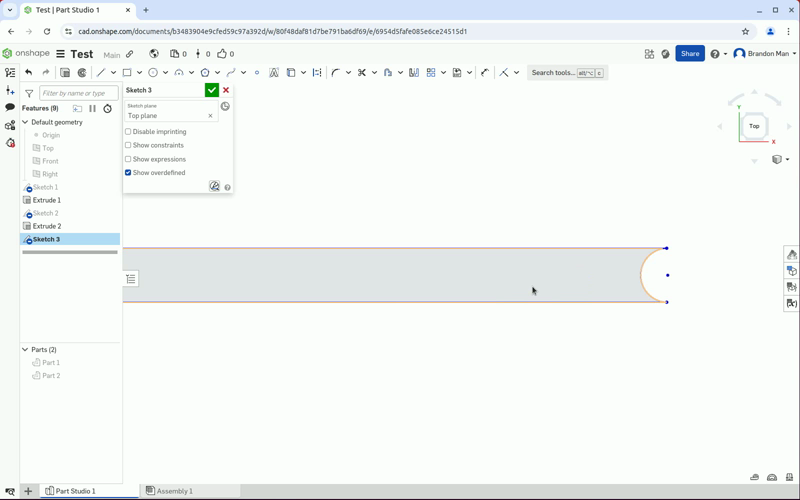
scroll(6)
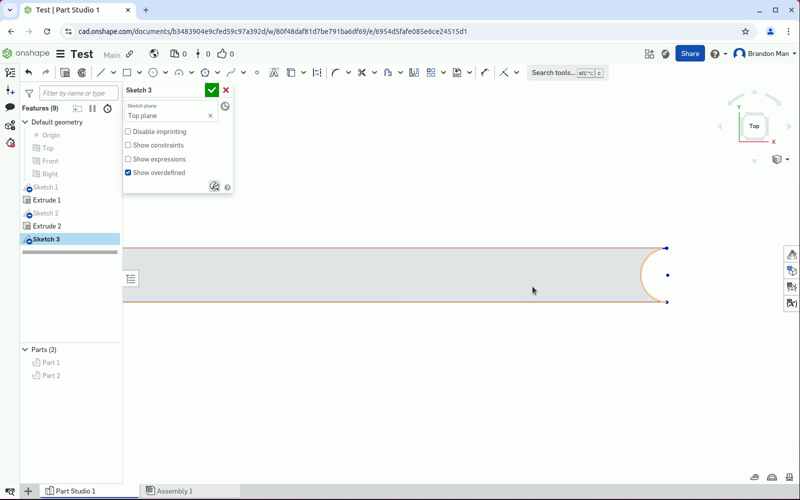
scroll(6)
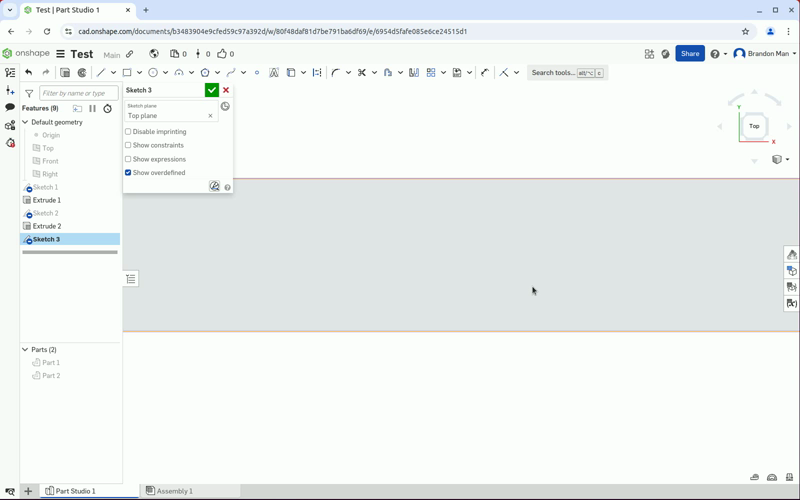
click(532, 286)
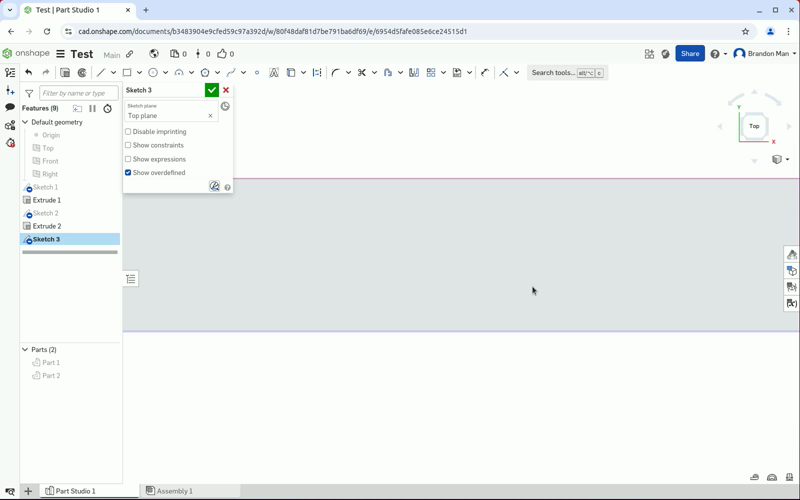
scroll(-6)
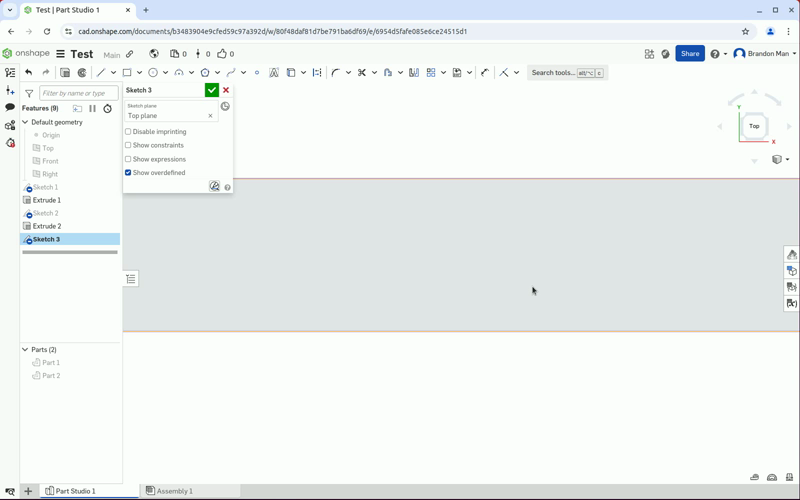
scroll(-6)
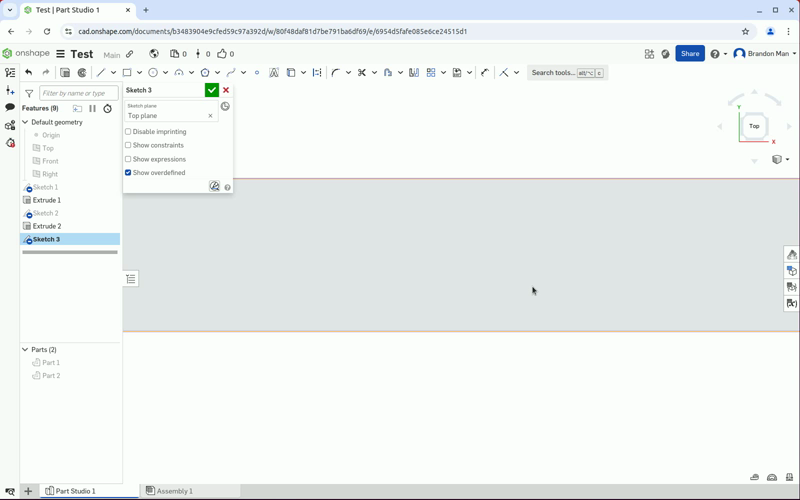
scroll(-6)
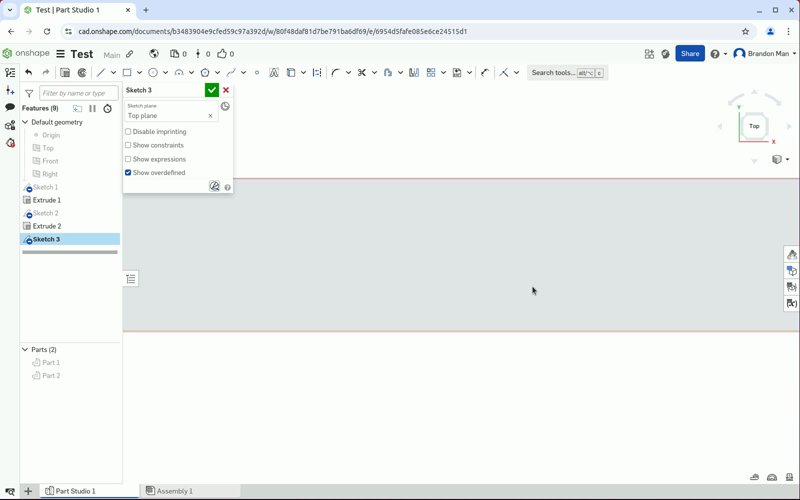
scroll(-6)
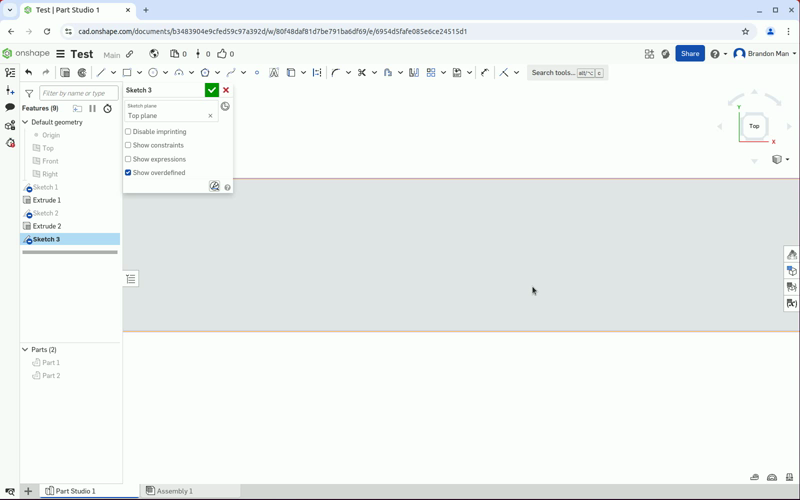
scroll(-6)
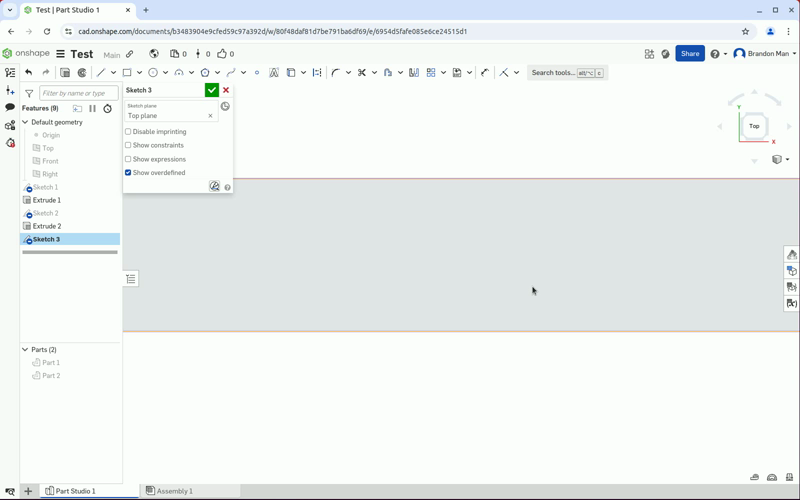
scroll(-6)
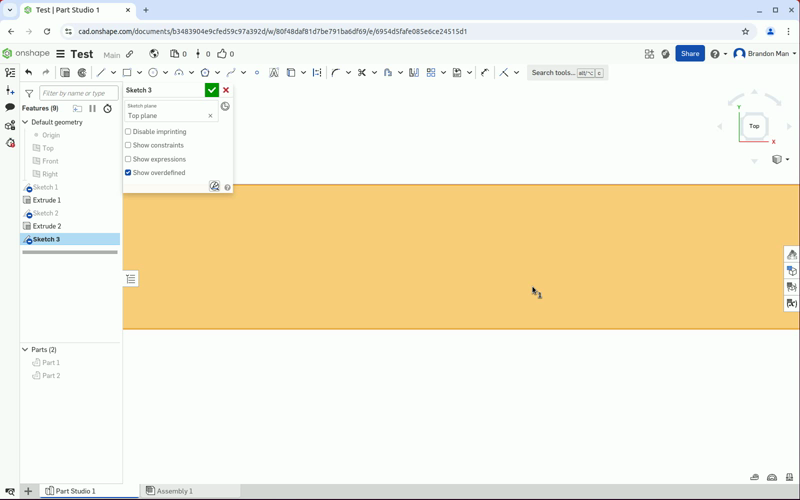
scroll(-6)
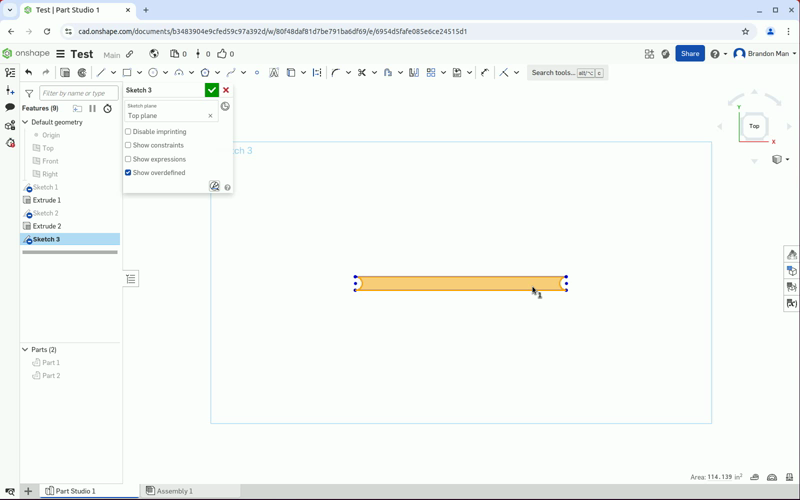
mouse_move(73, 352)
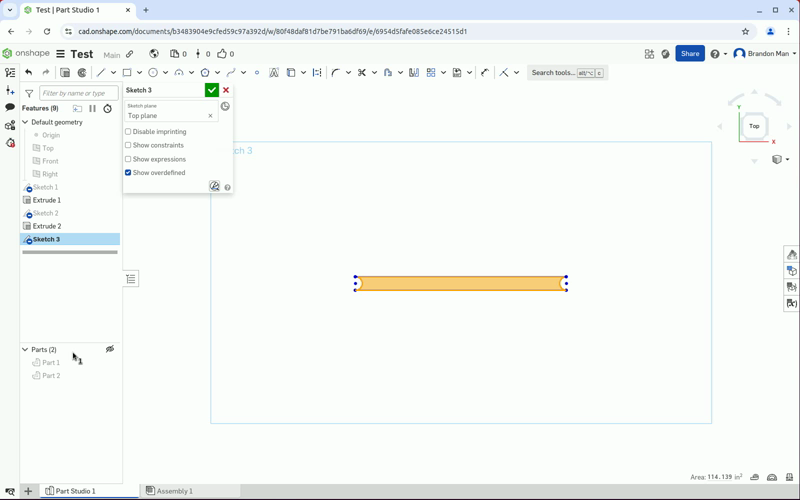
key(shift+y)
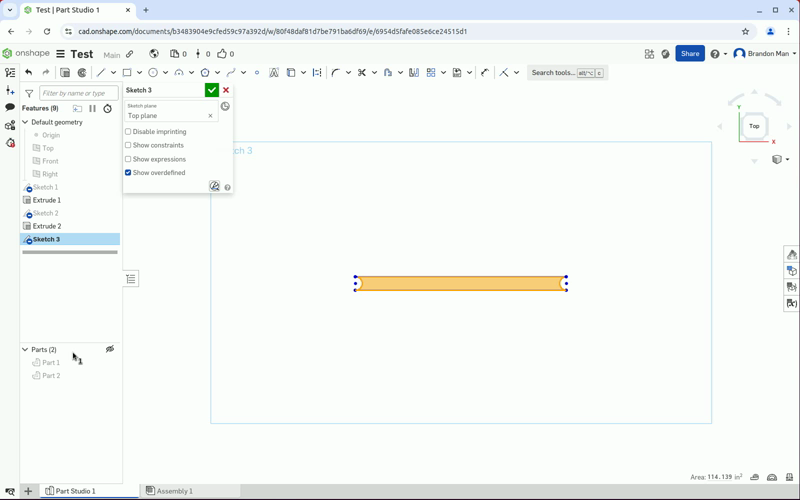
key(shift+e)
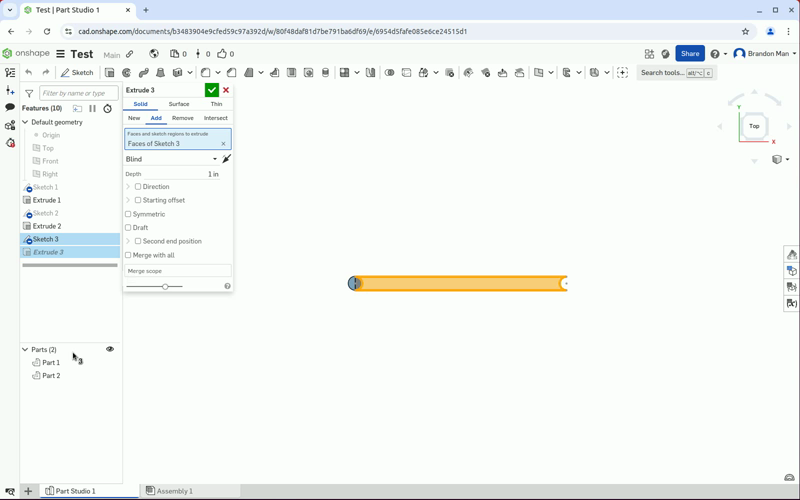
mouse_move(143, 106)
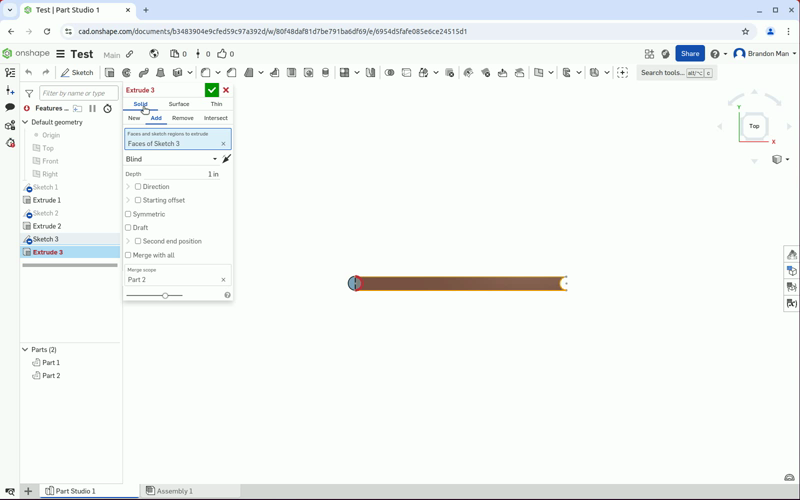
click(143, 106)
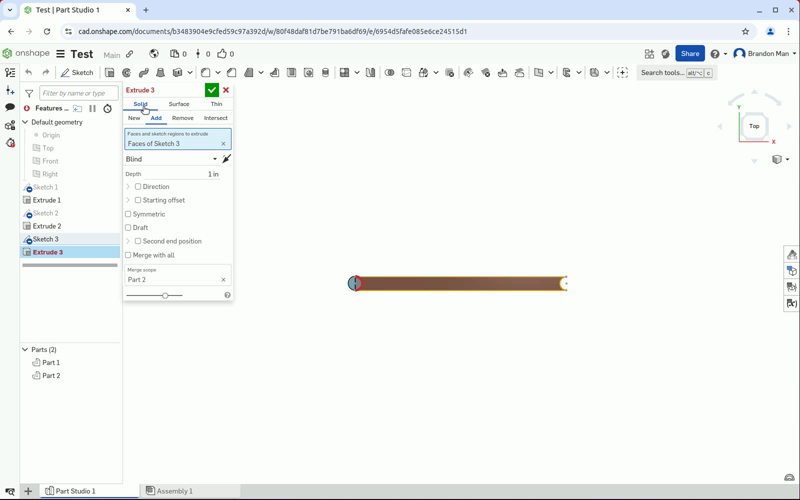
mouse_move(137, 120)
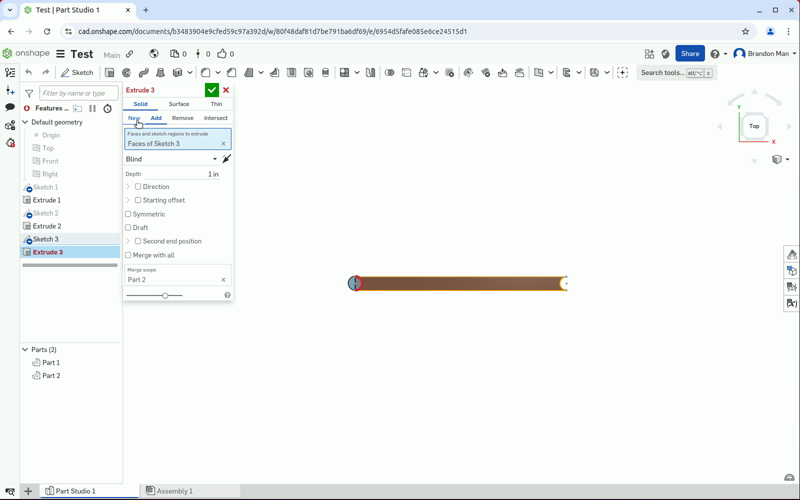
click(137, 120)
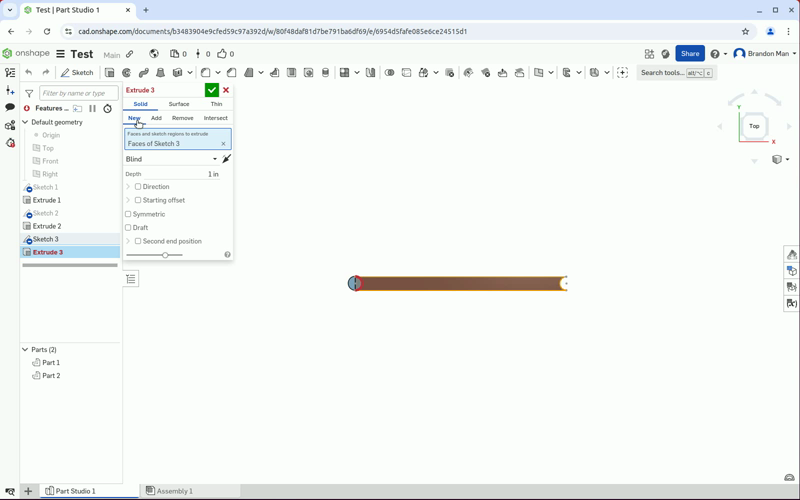
key(tab, 4)
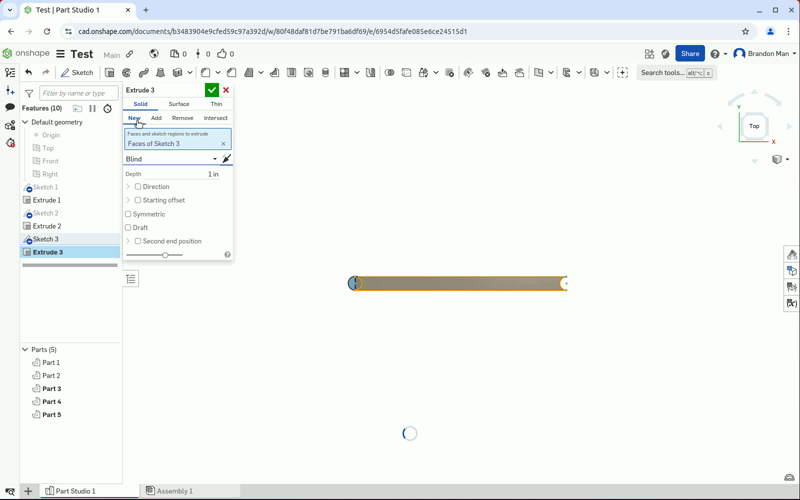
text(1.444)
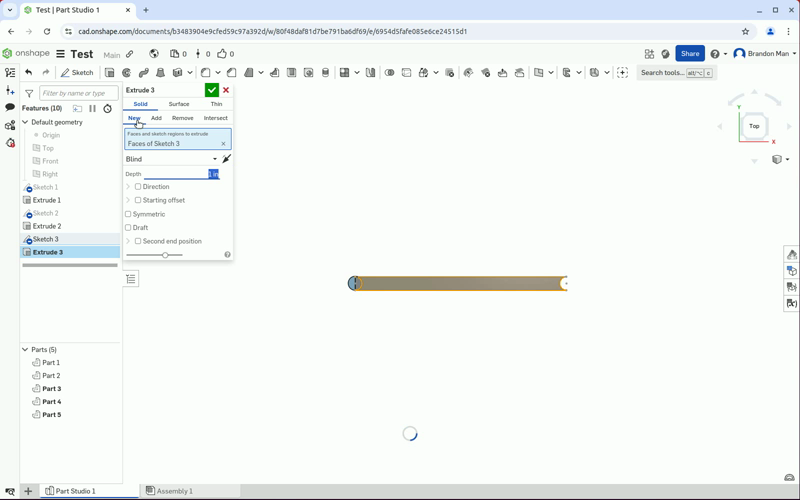
key(tab, 3)
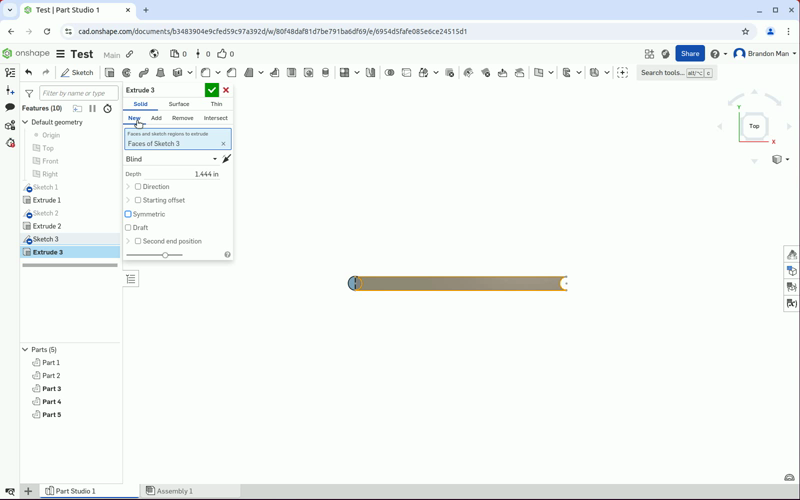
key(space)
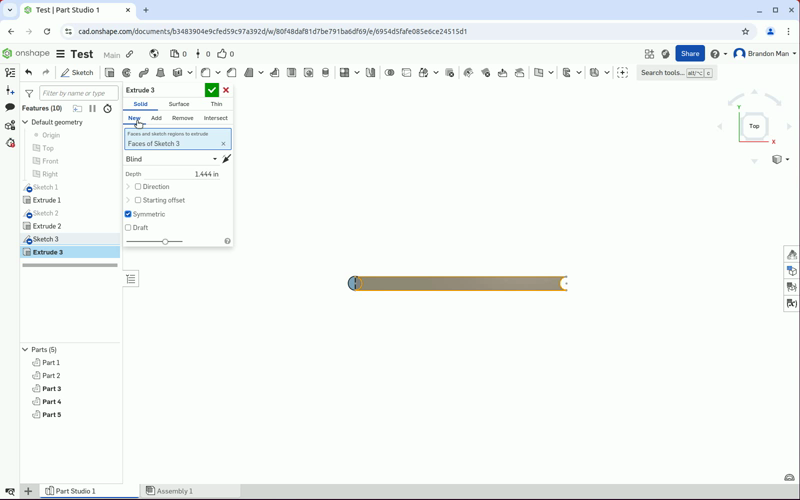
key(enter)
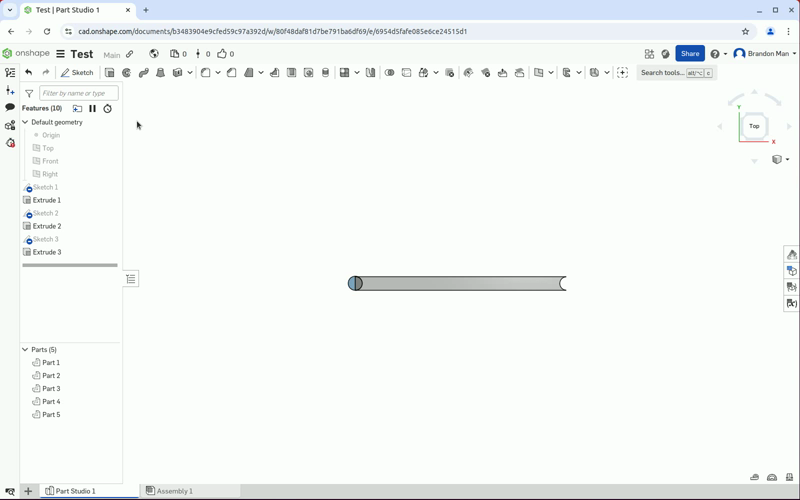
key(shift+h)
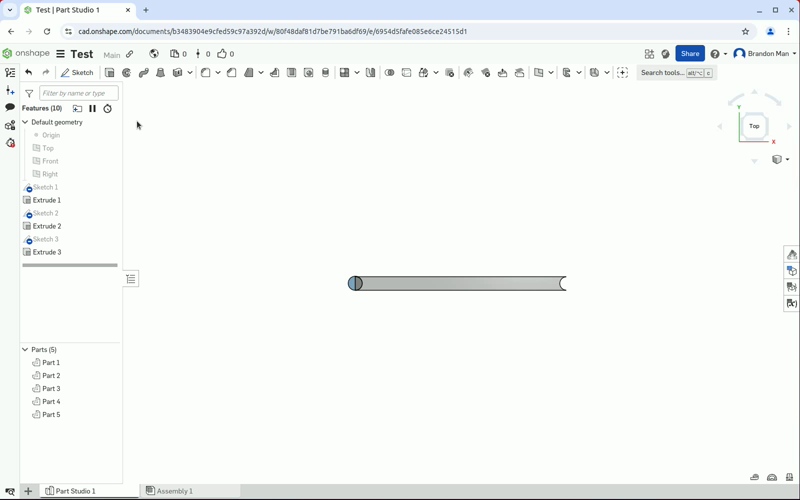
key(shift+h)
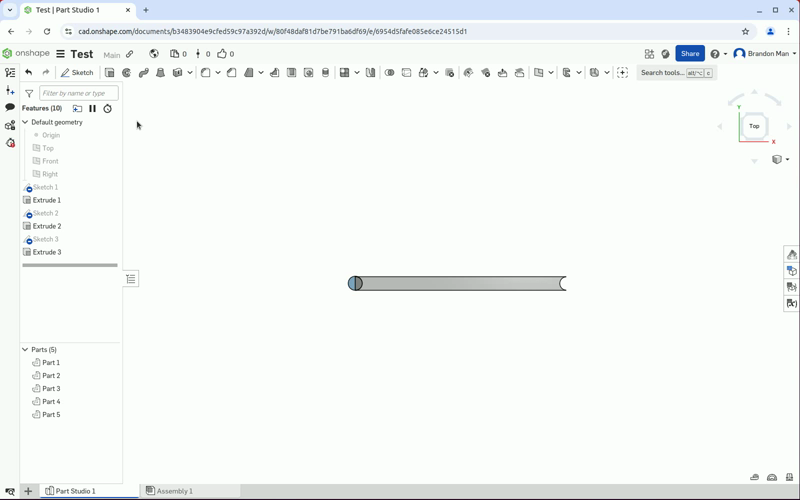
mouse_move(73, 189)
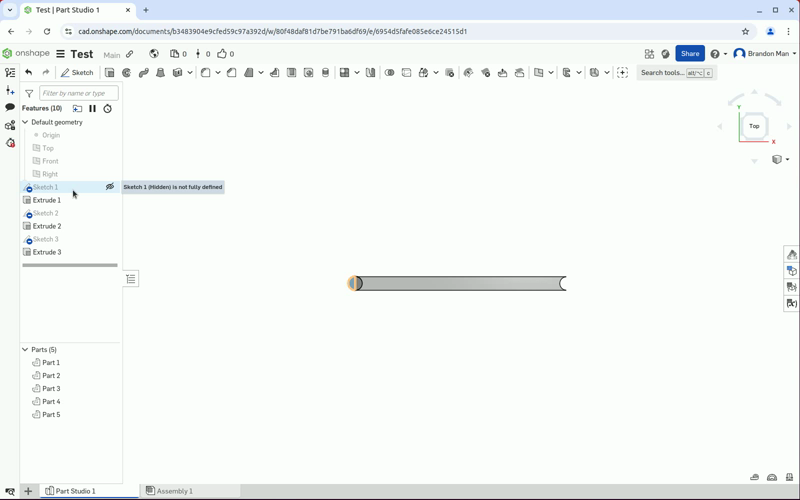
click(73, 189)
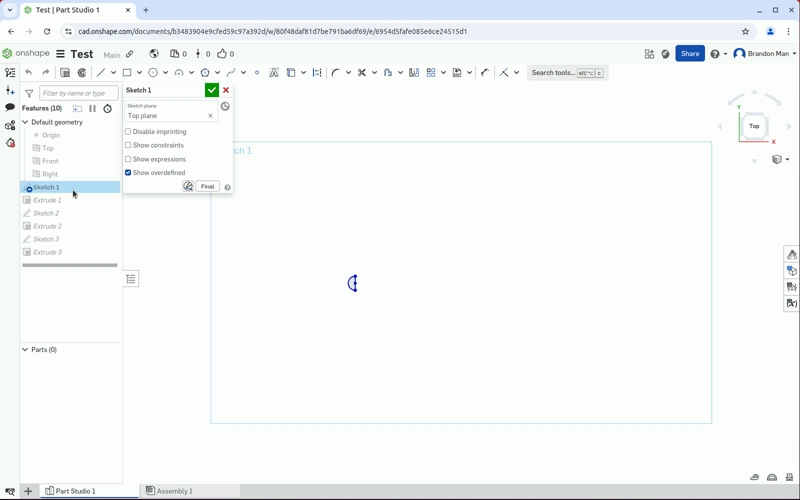
mouse_move(229, 92)
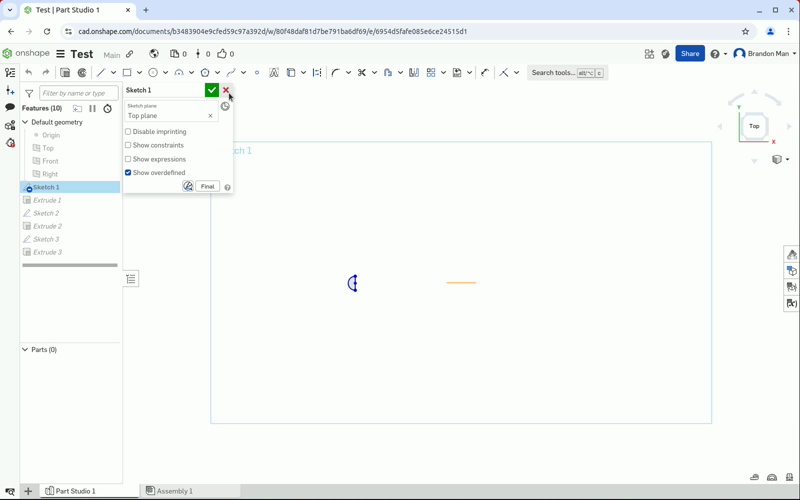
click(229, 92)
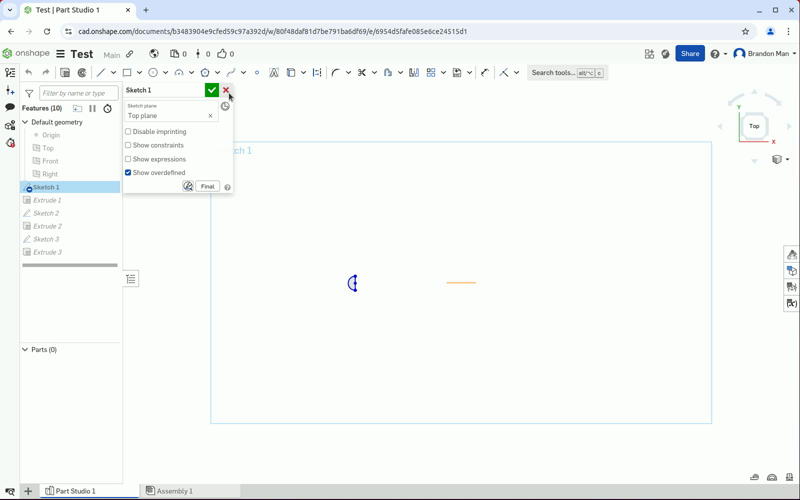
key(shift+s)
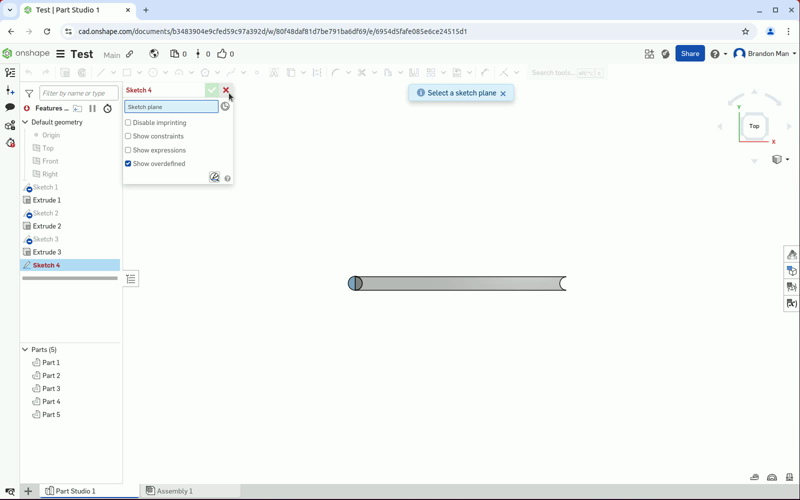
mouse_move(73, 150)
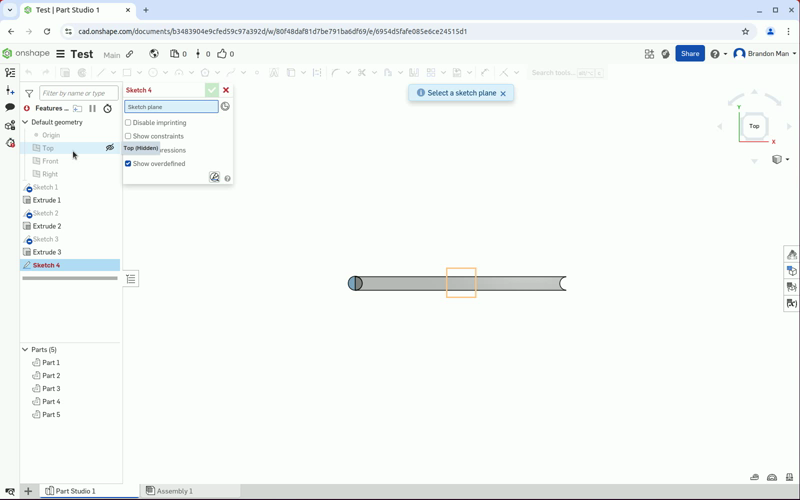
click(73, 150)
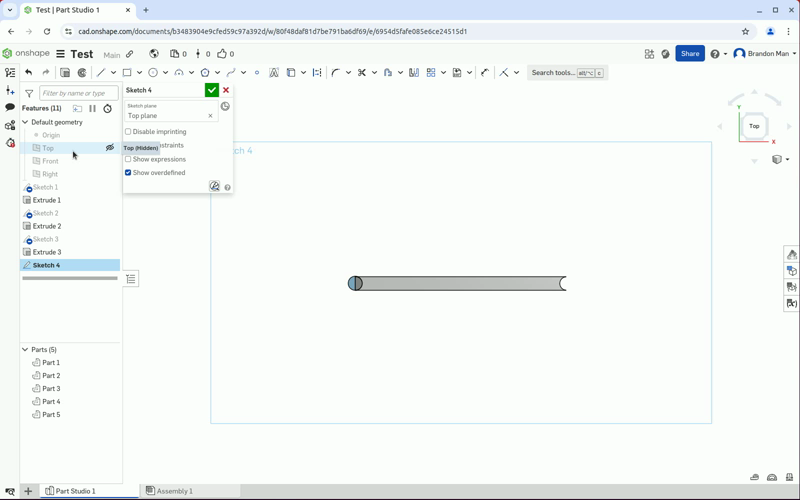
mouse_move(73, 352)
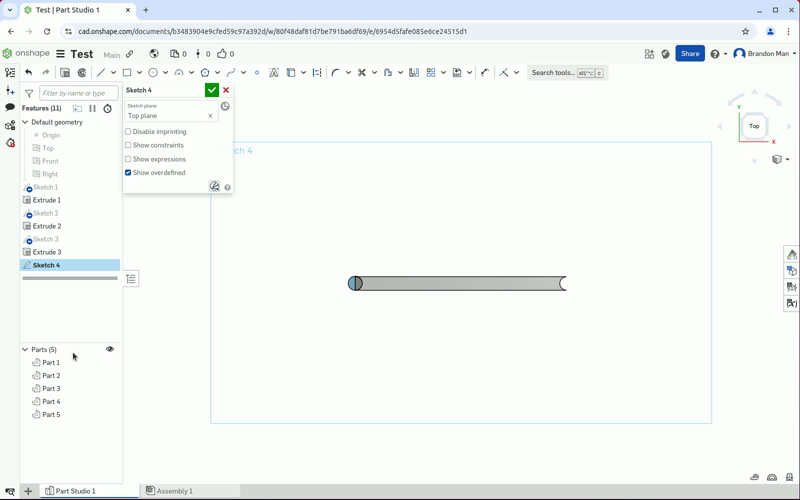
key(y)
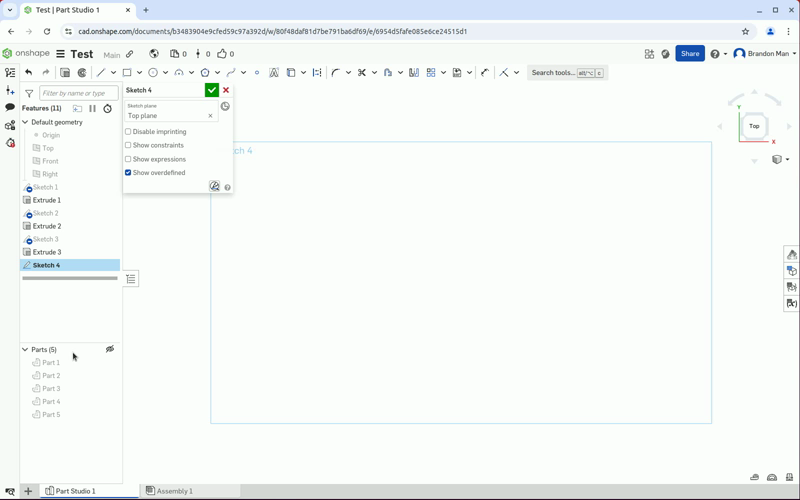
key(l)
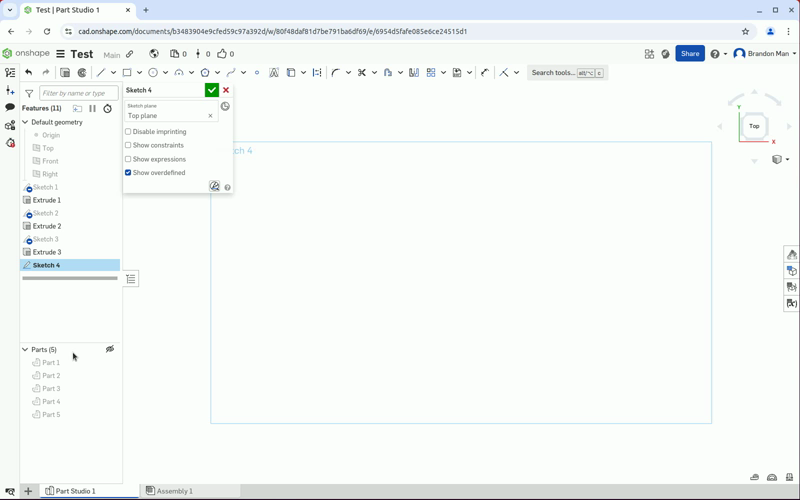
key_down(shift)
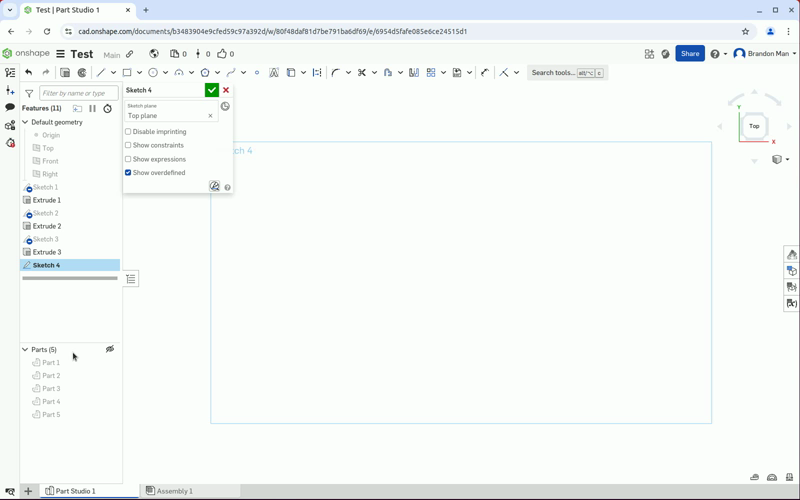
mouse_move(566, 290)
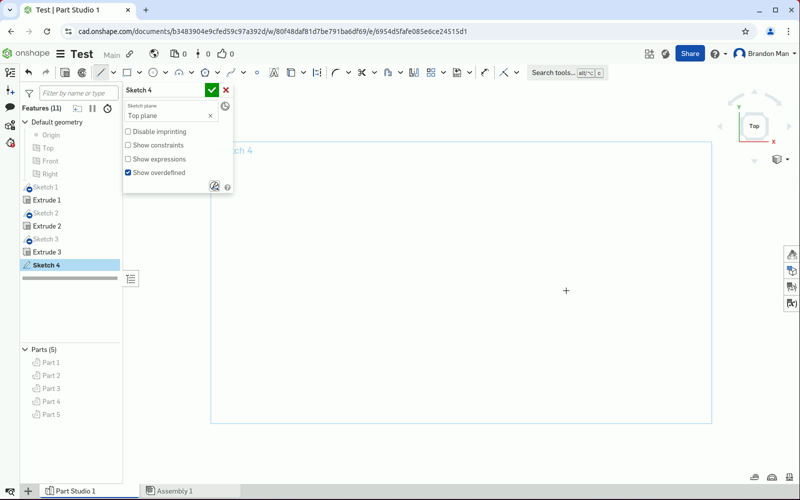
click(566, 290)
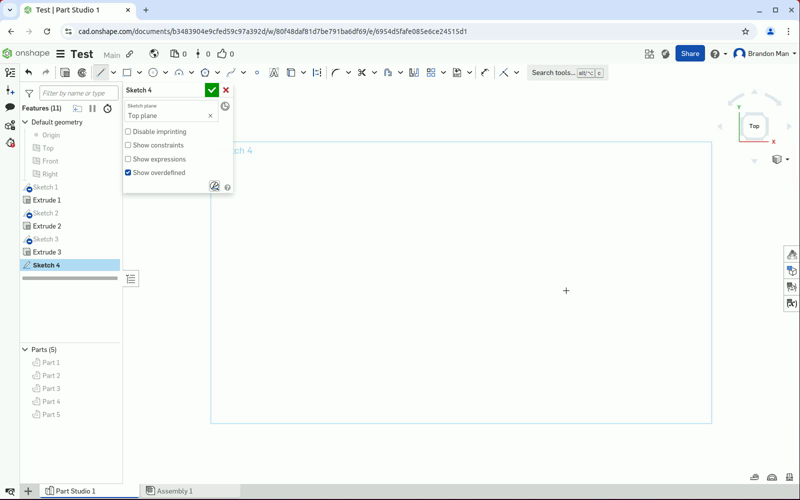
key_up(shift)
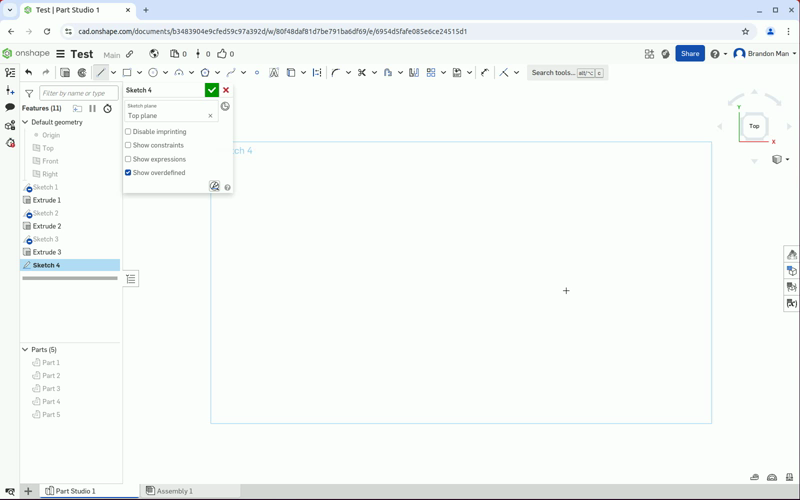
key_down(shift)
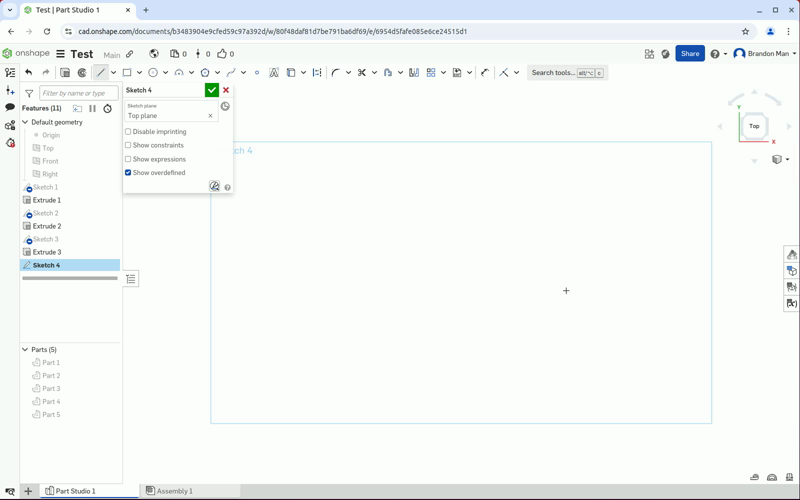
mouse_move(589, 290)
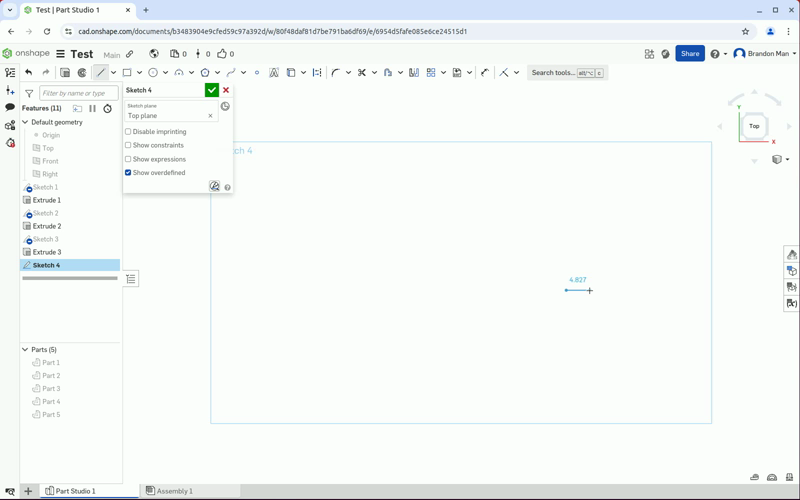
mouse_move(566, 276)
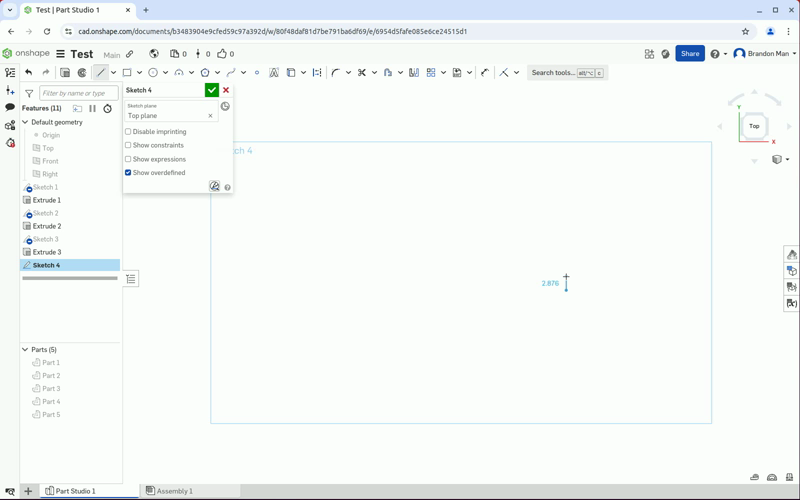
click(566, 276)
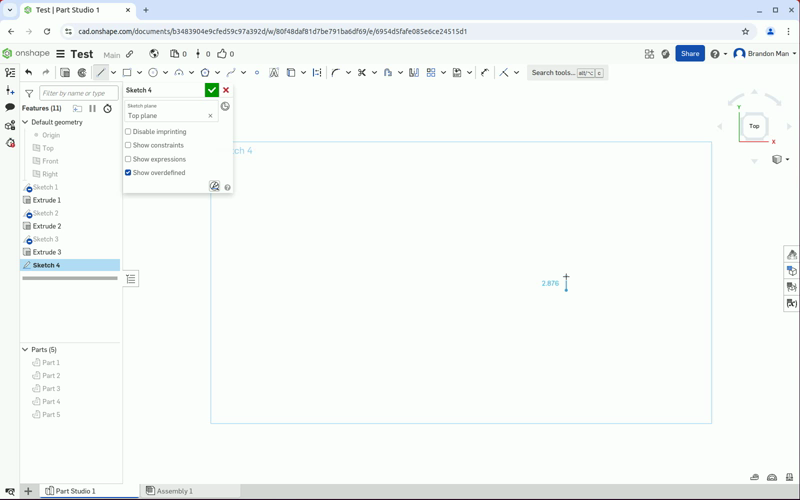
key_up(shift)
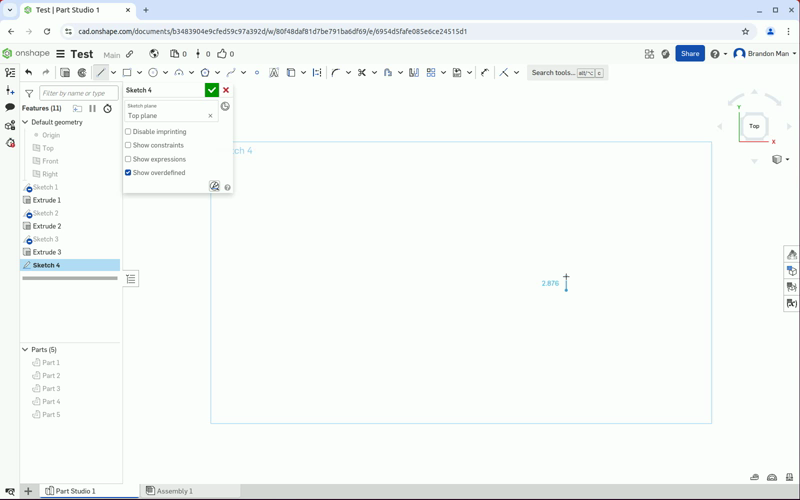
key(esc)
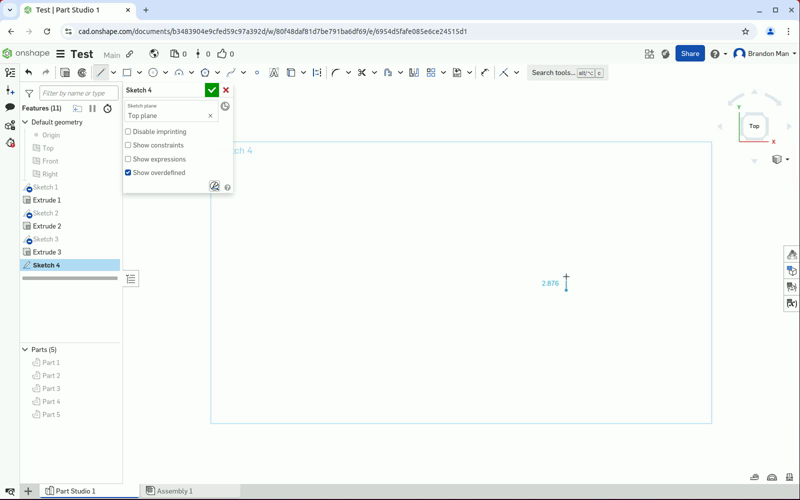
key(a)
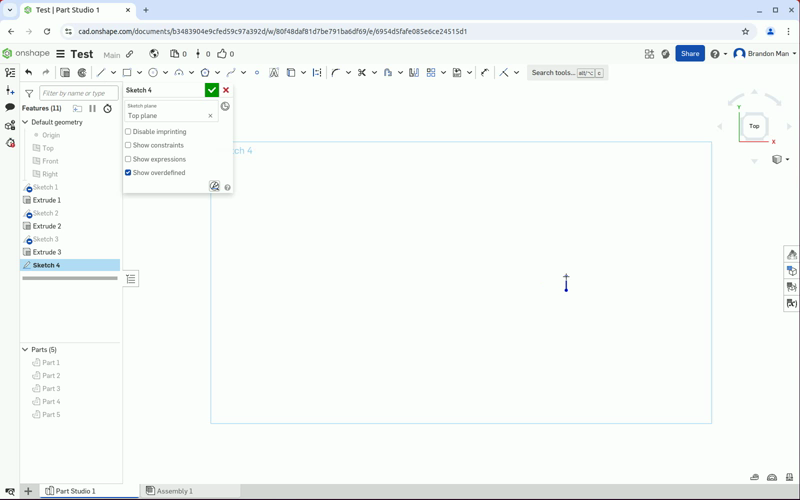
mouse_move(566, 276)
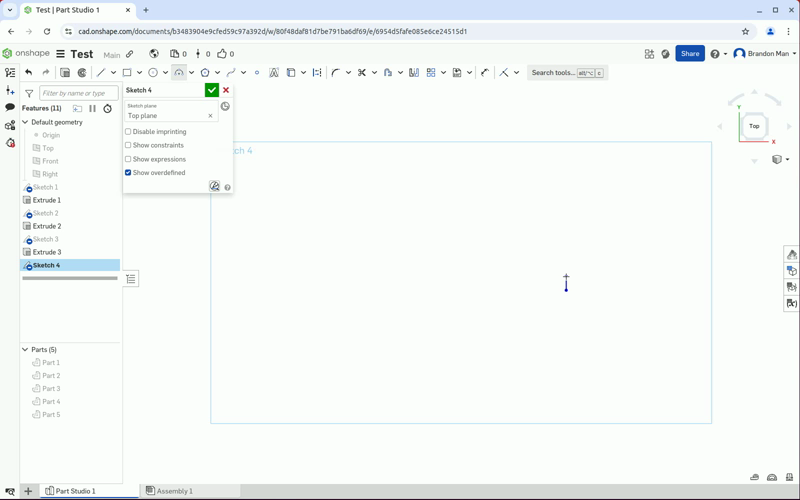
click(566, 276)
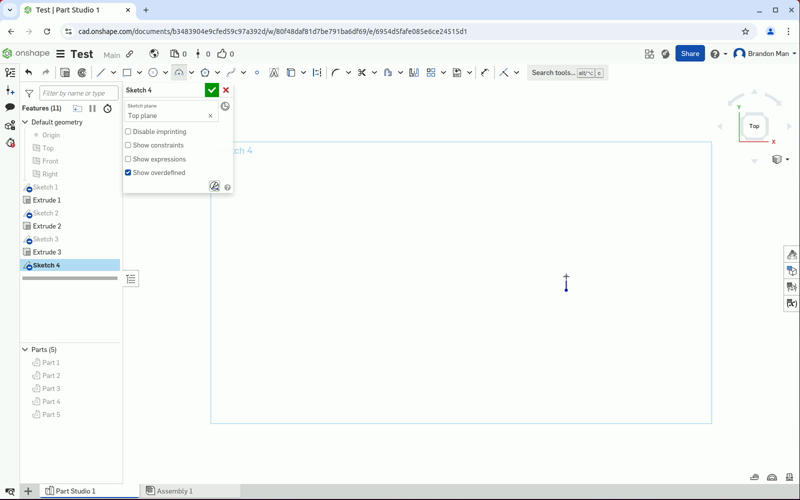
mouse_move(566, 290)
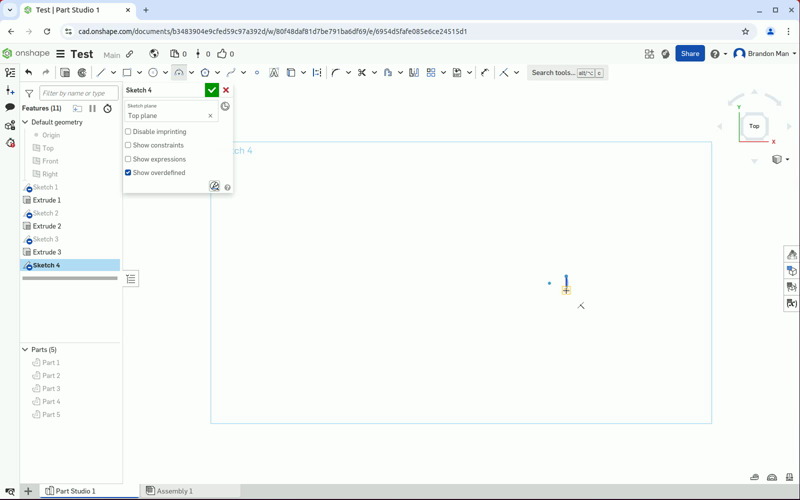
click(566, 290)
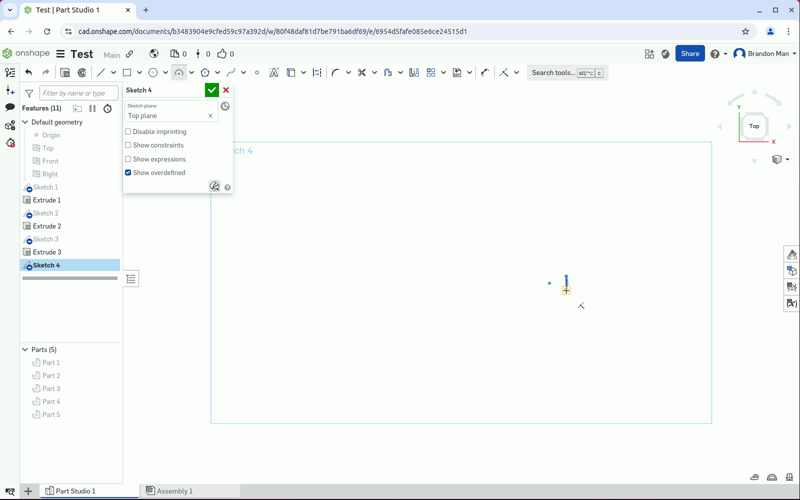
key_down(shift)
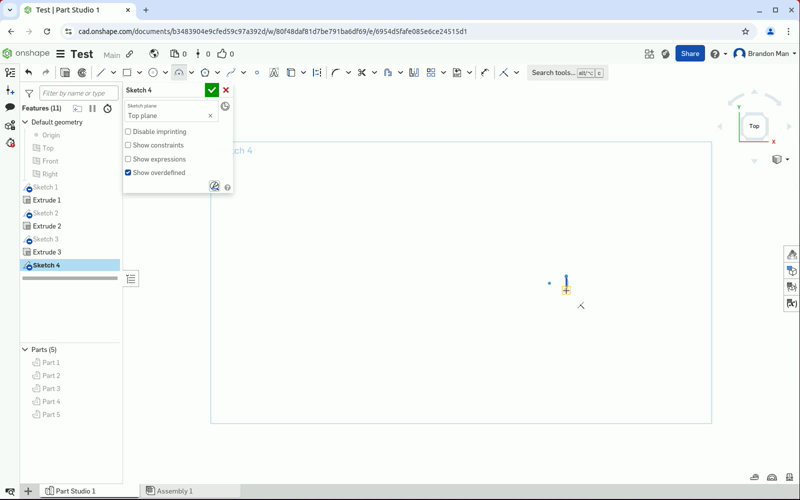
mouse_move(559, 282)
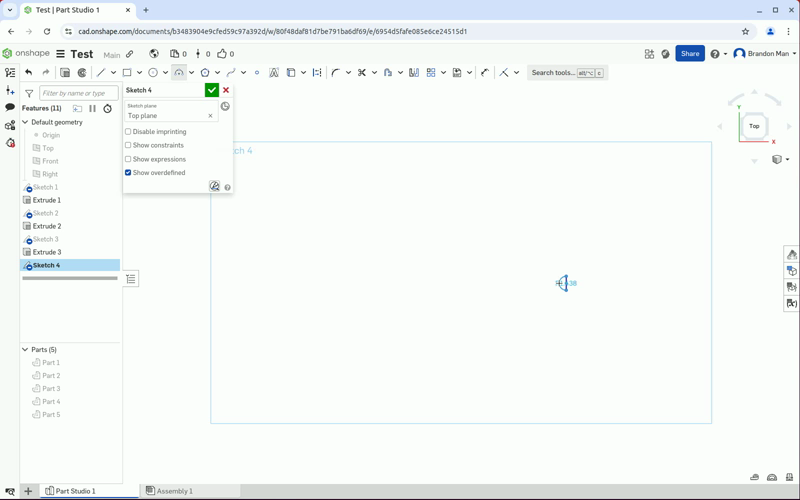
click(559, 282)
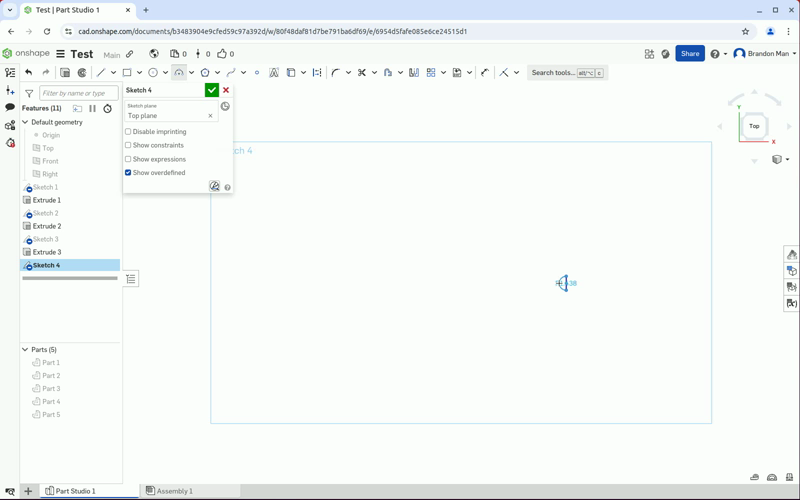
key_up(shift)
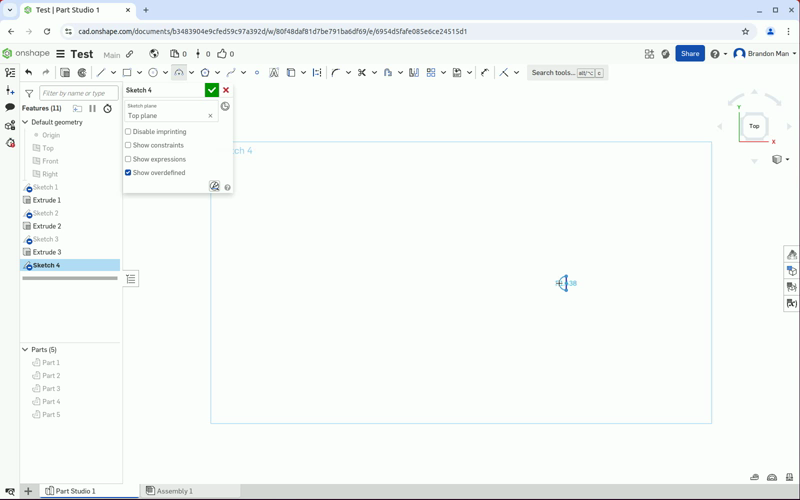
key(esc)
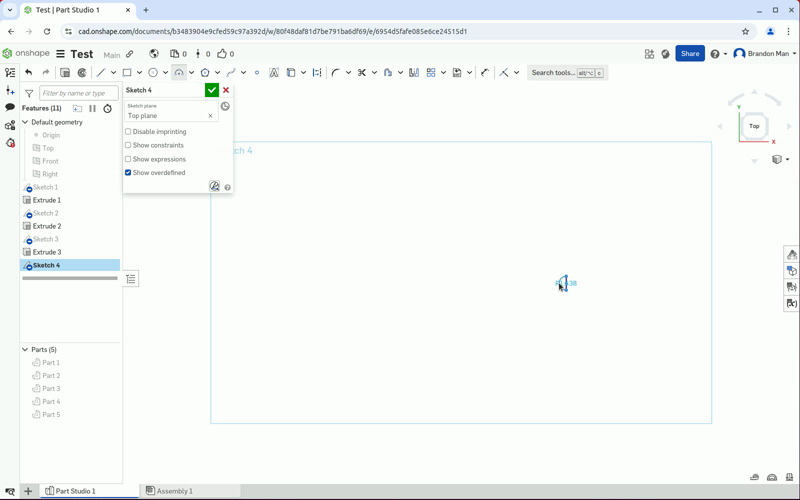
mouse_move(562, 283)
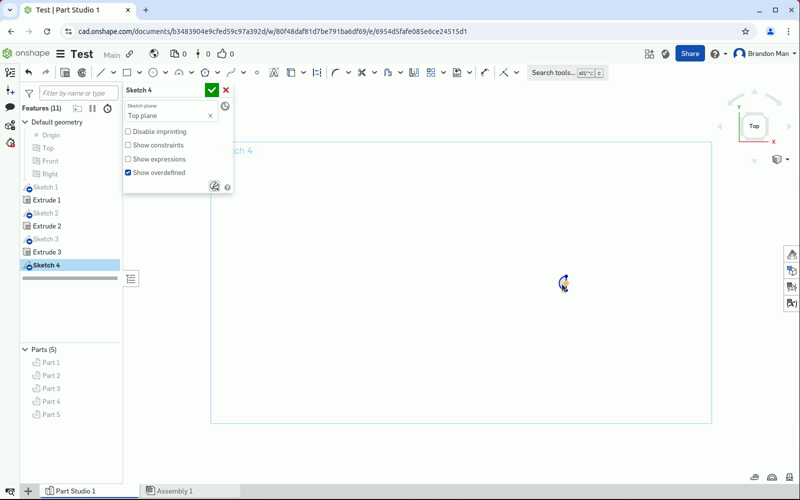
scroll(6)
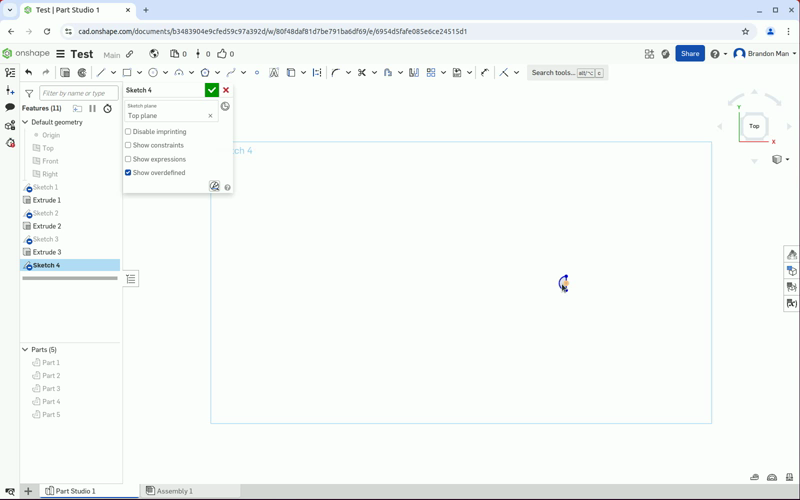
scroll(6)
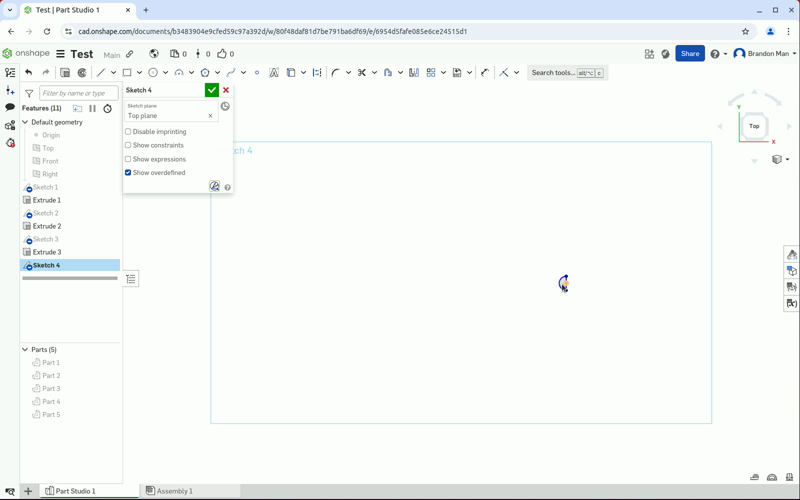
scroll(6)
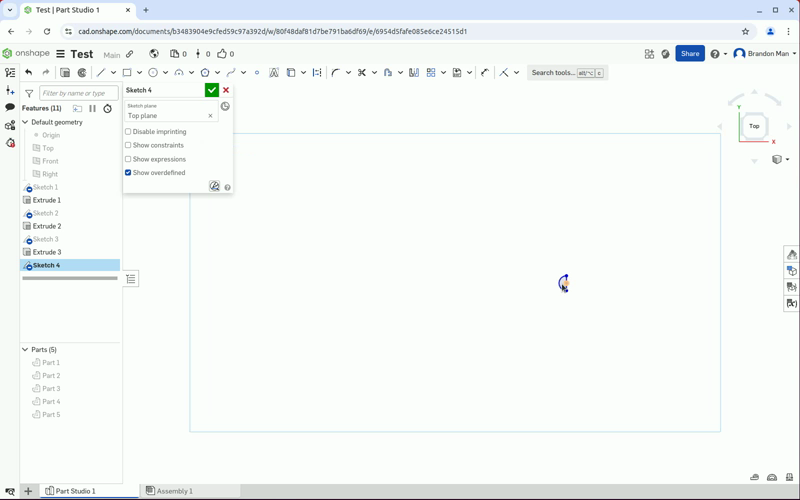
scroll(6)
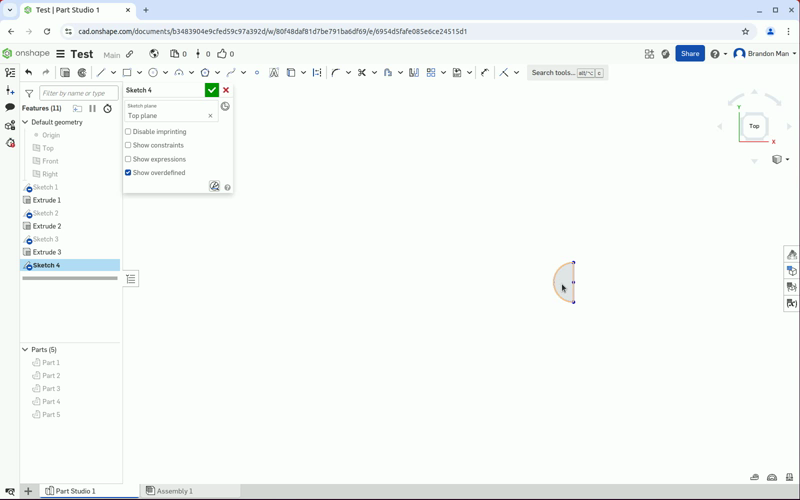
scroll(6)
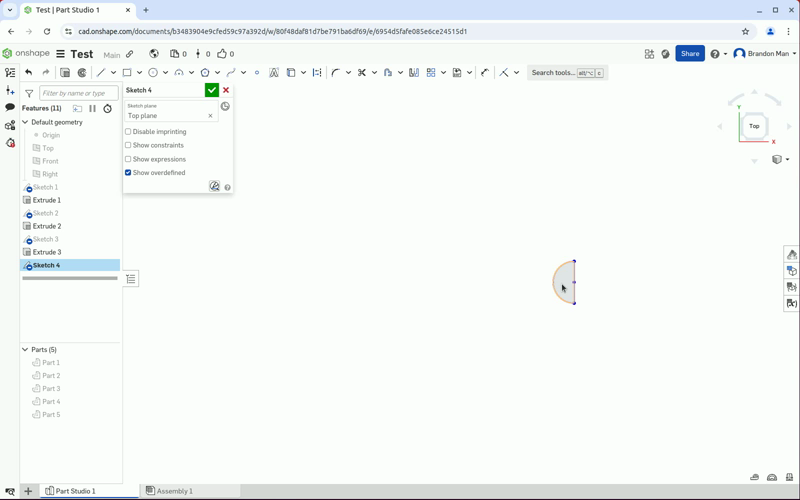
scroll(6)
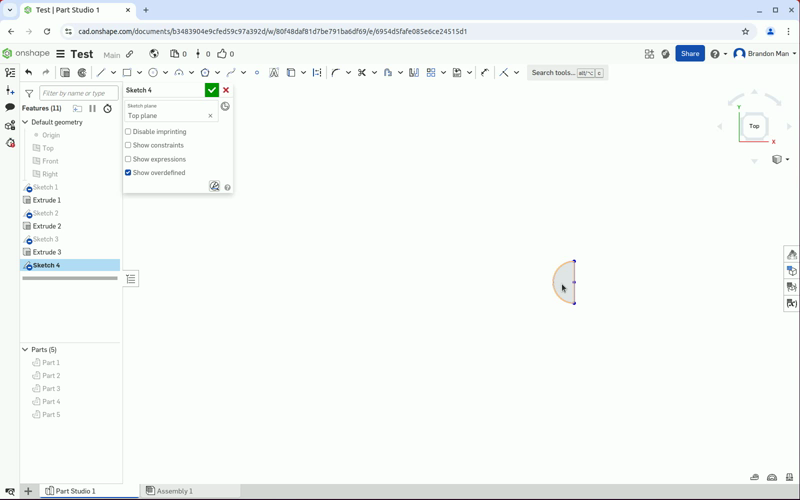
scroll(6)
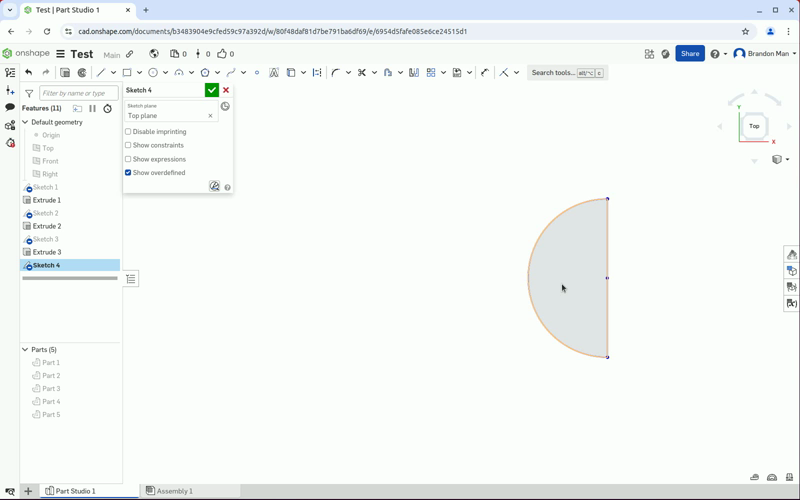
click(562, 283)
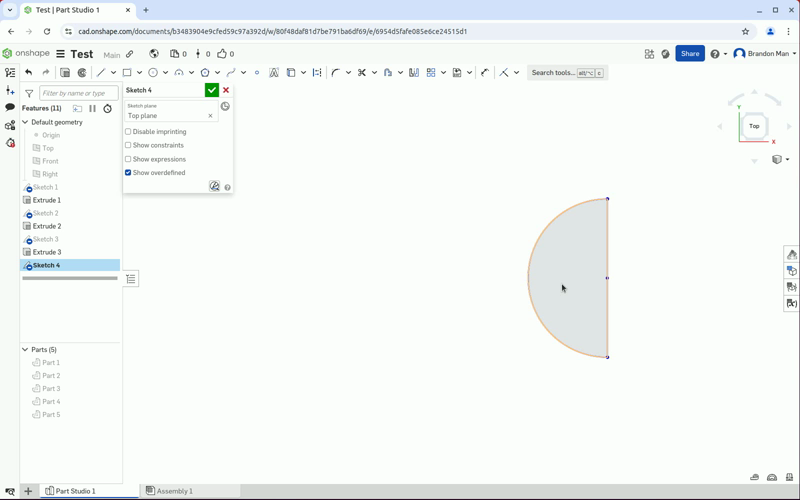
scroll(-6)
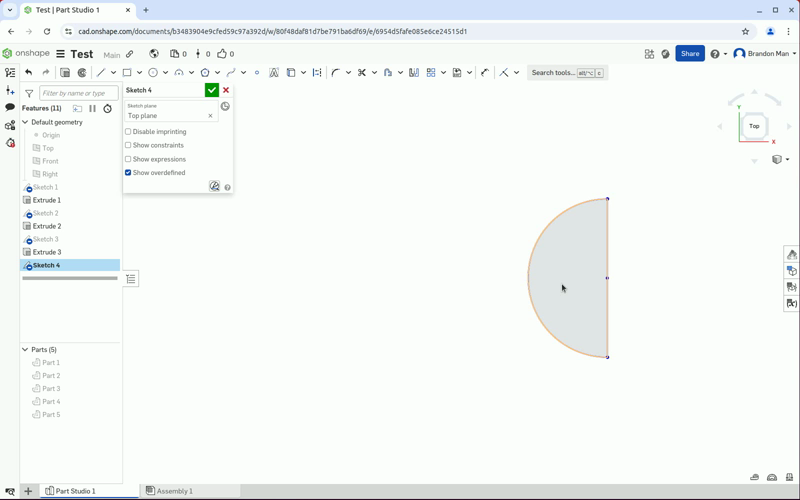
scroll(-6)
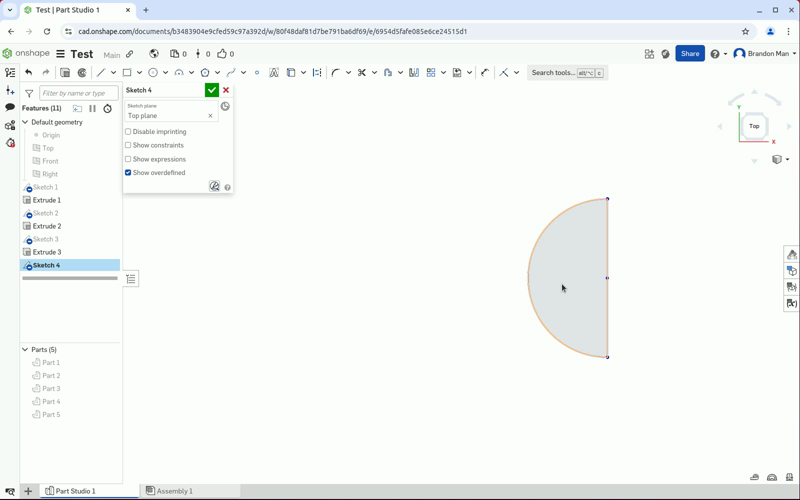
scroll(-6)
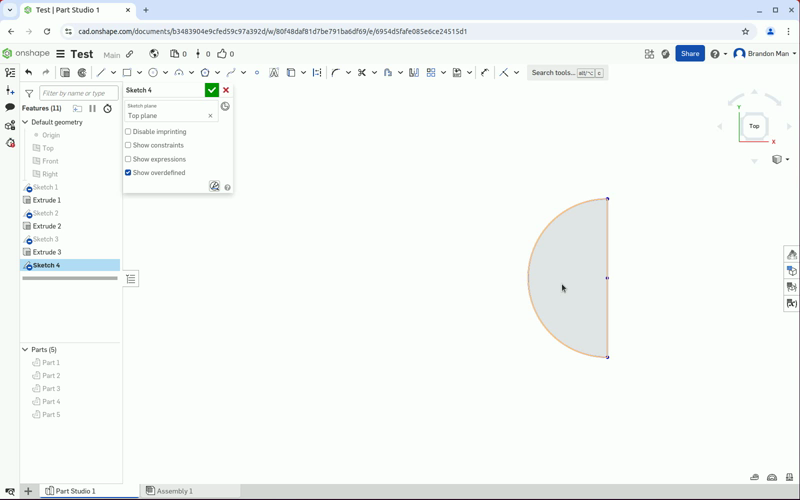
scroll(-6)
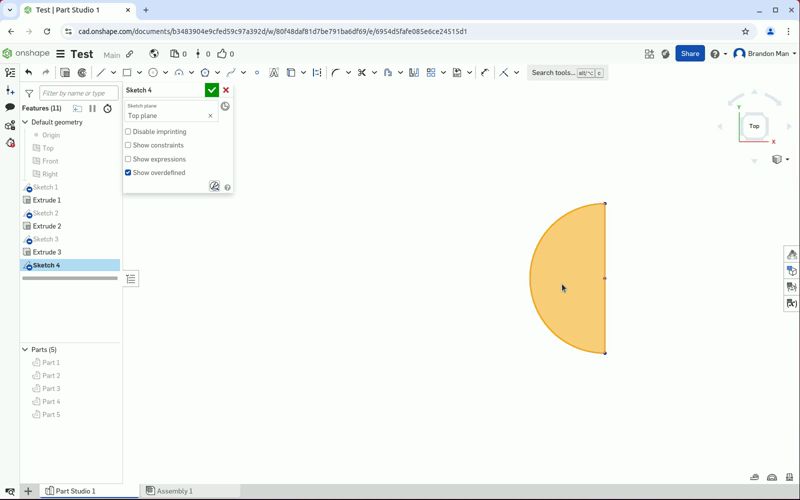
scroll(-6)
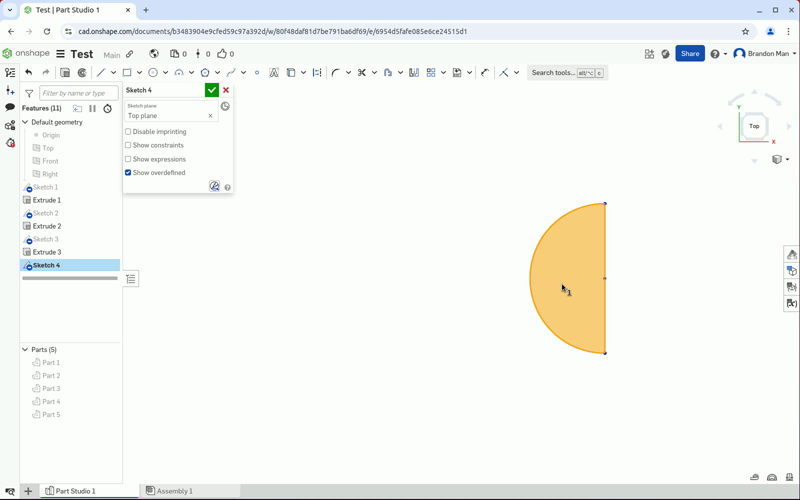
scroll(-6)
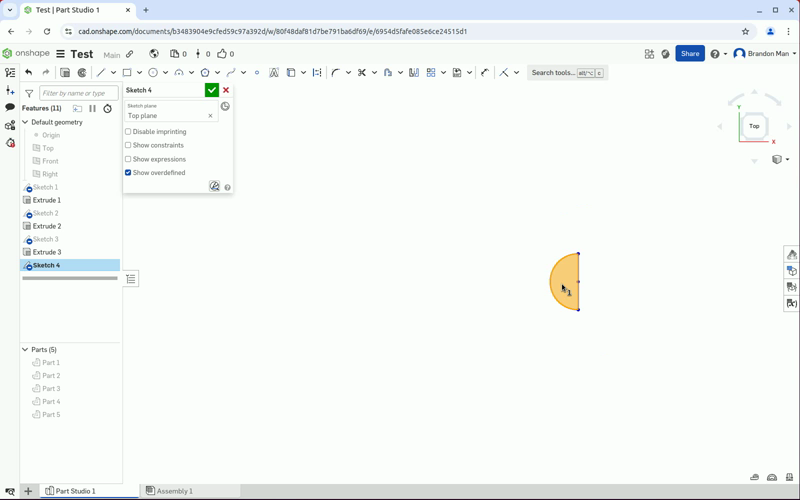
scroll(-6)
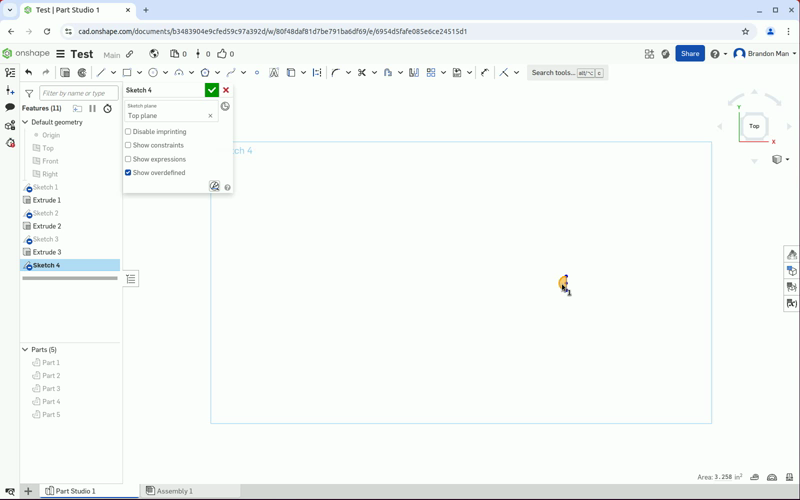
mouse_move(73, 352)
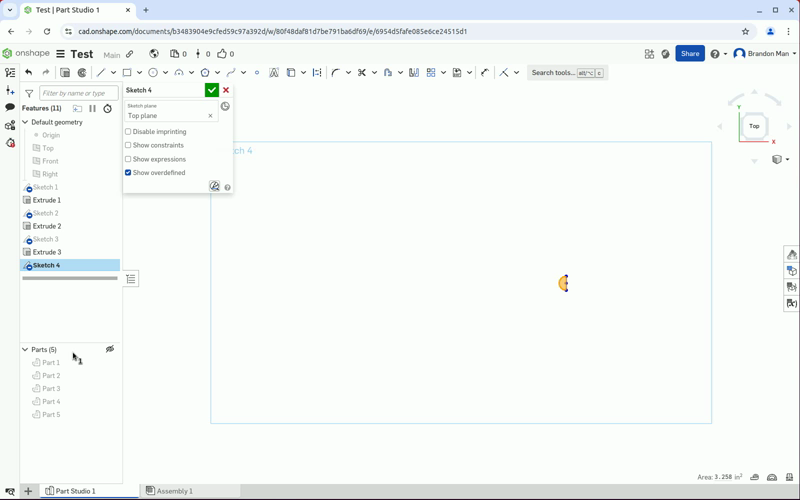
key(shift+y)
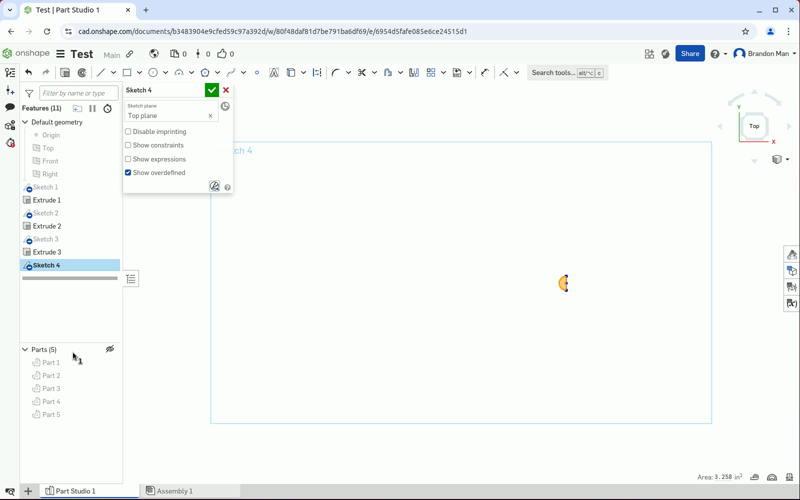
key(shift+e)
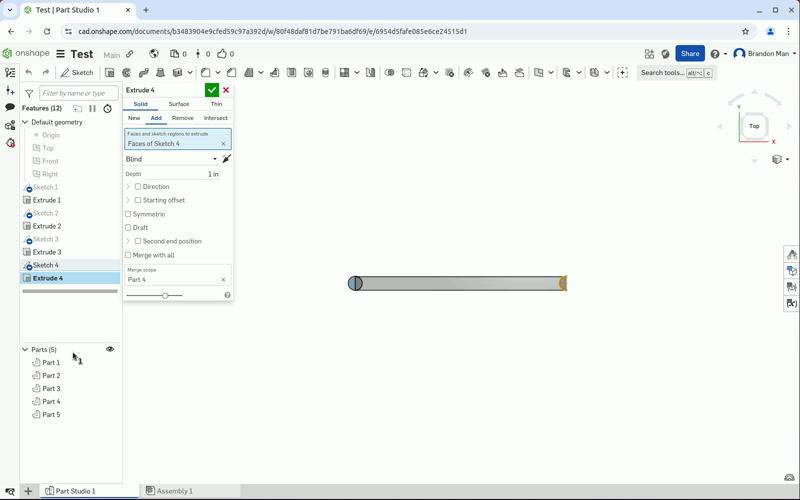
mouse_move(143, 106)
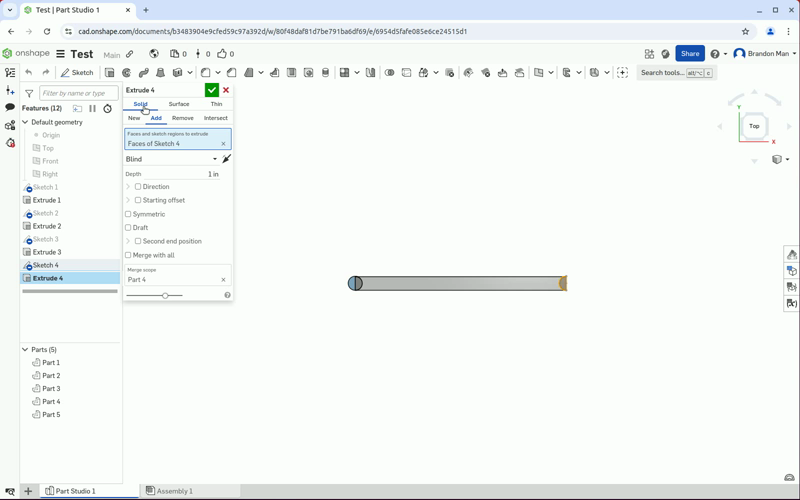
click(143, 106)
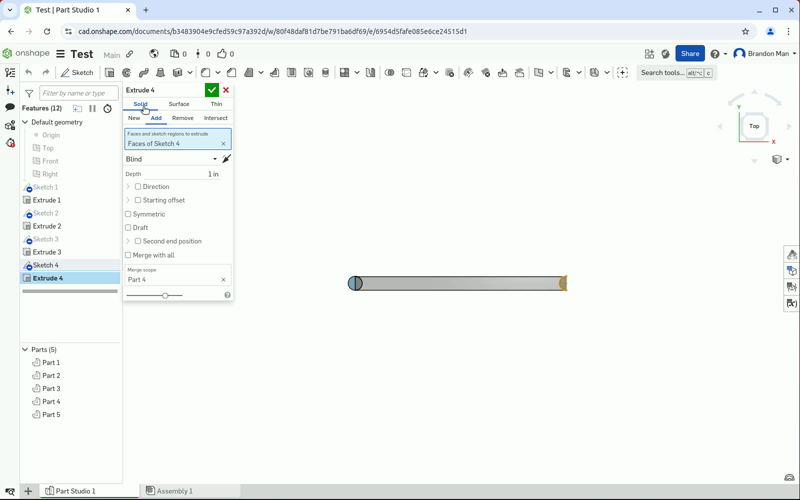
mouse_move(137, 120)
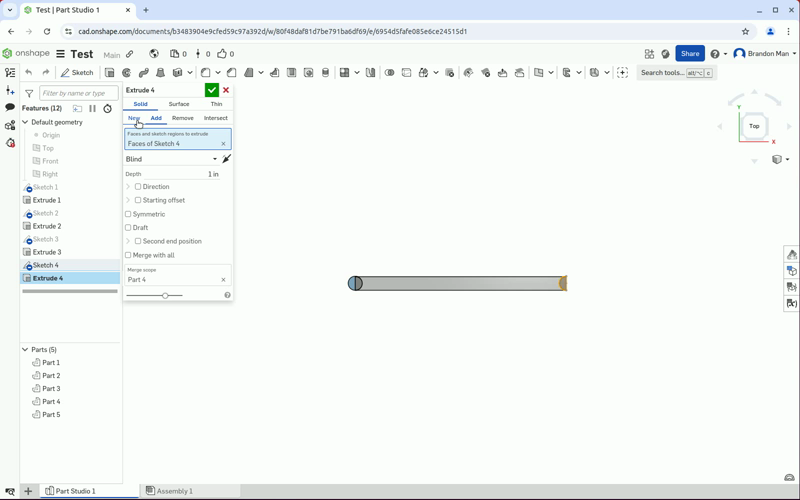
click(137, 120)
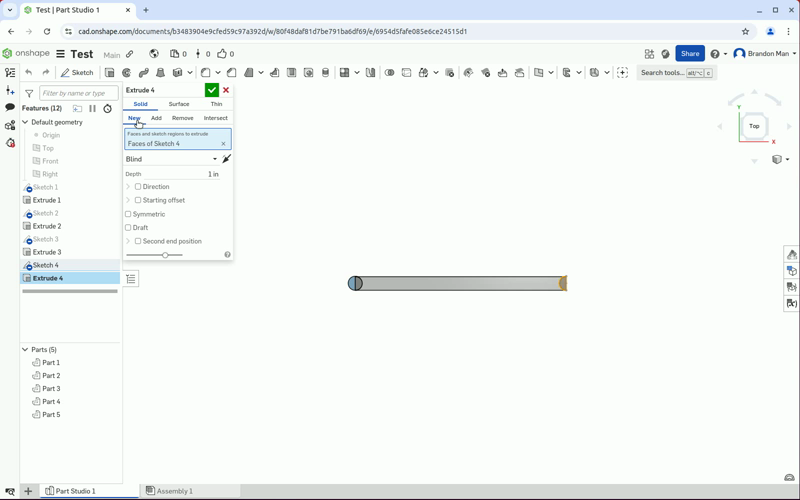
key(tab, 4)
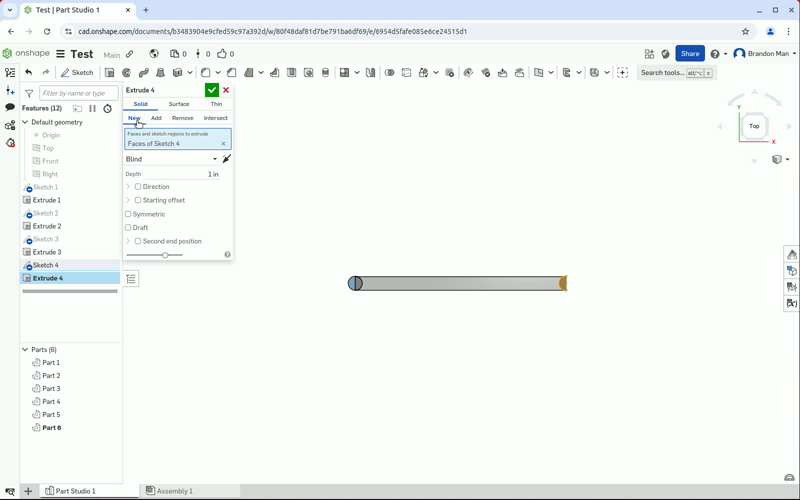
text(1.444)
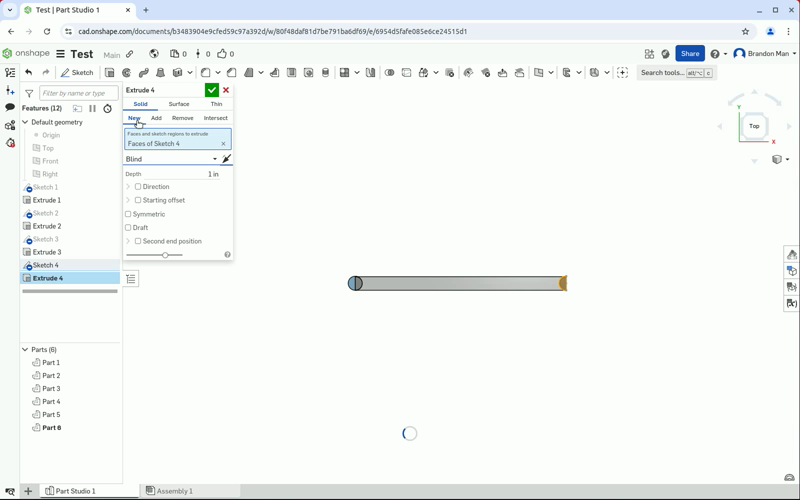
key(tab, 3)
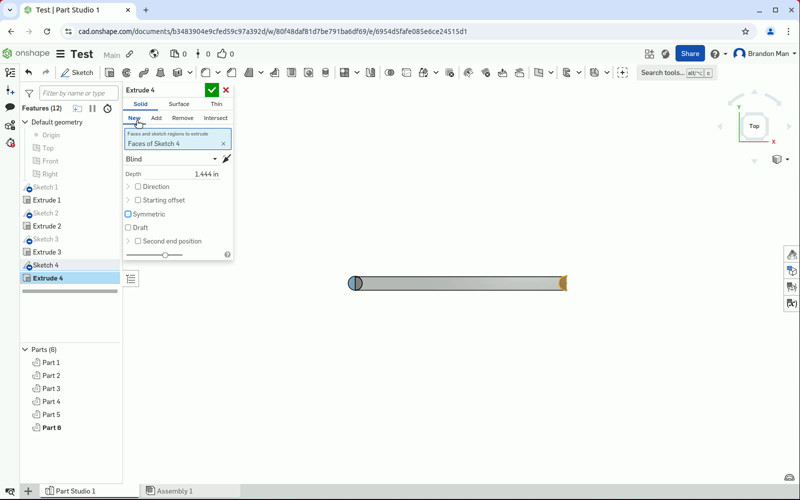
key(space)
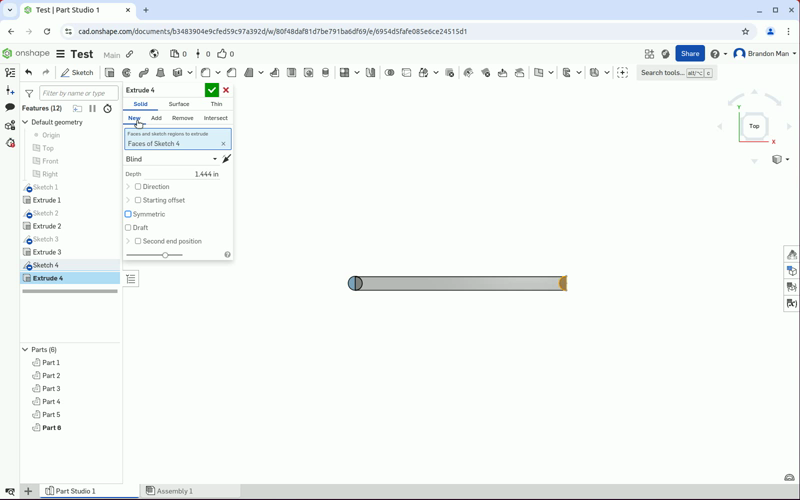
key(enter)
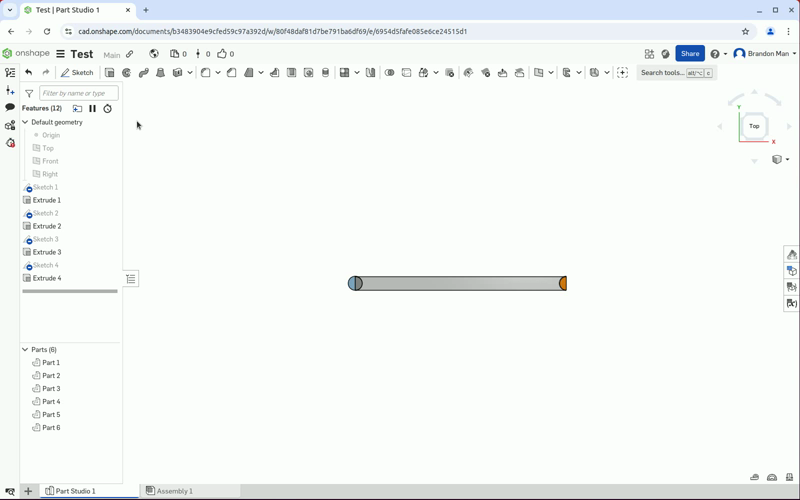
key(shift+h)
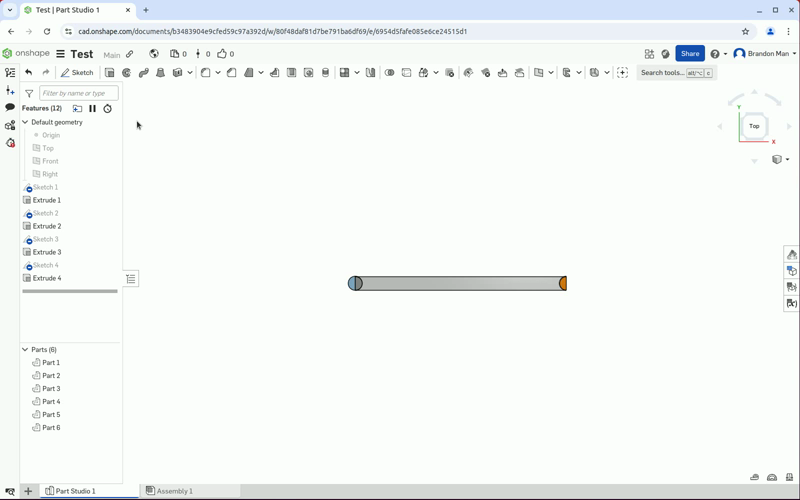
key(shift+h)
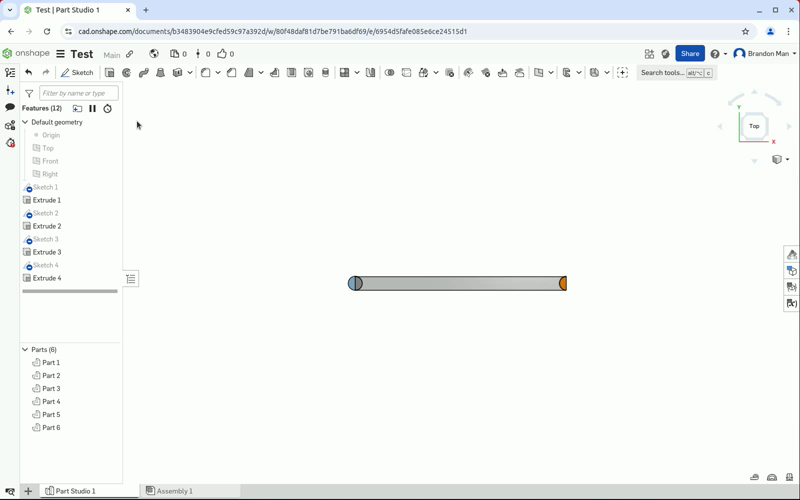
mouse_move(73, 189)
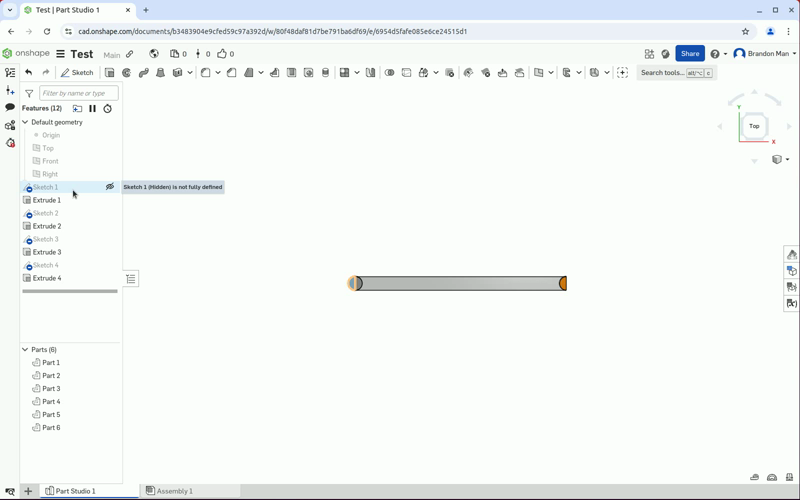
click(73, 189)
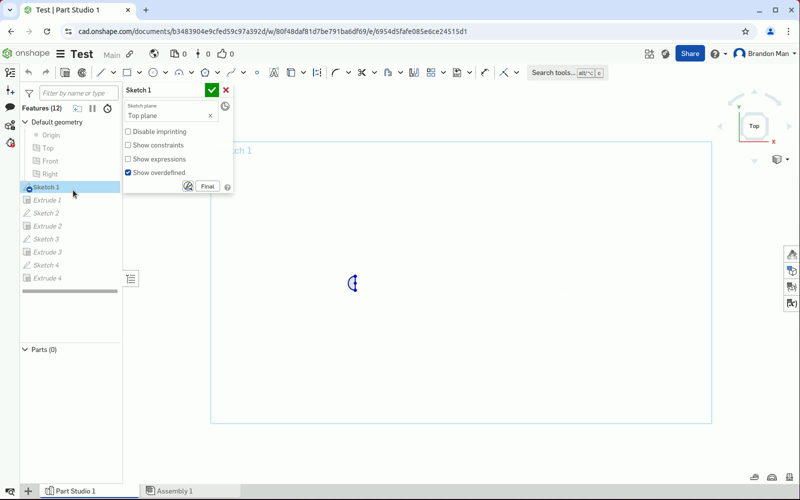
mouse_move(229, 92)
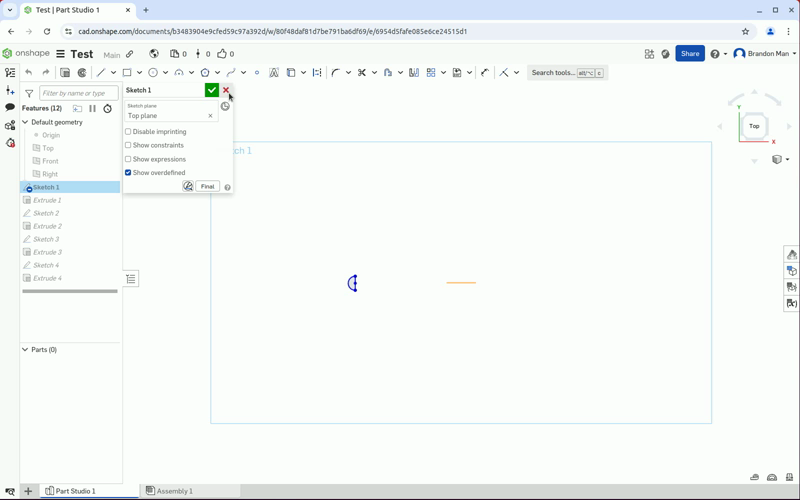
click(229, 92)
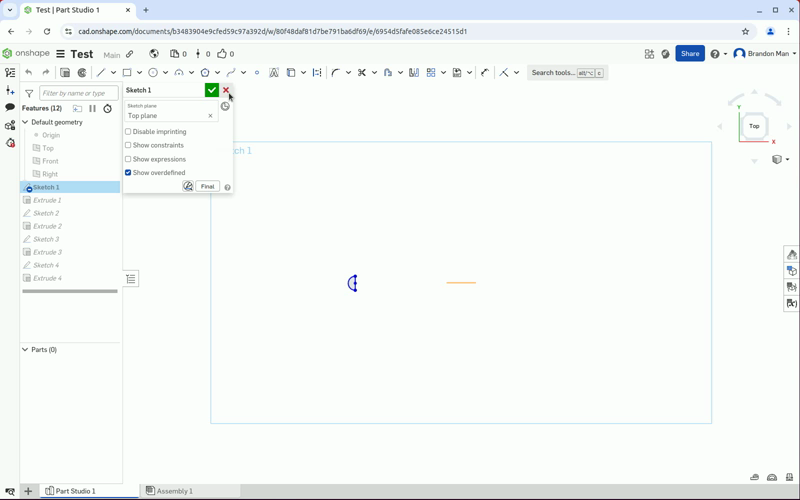
key(shift+s)
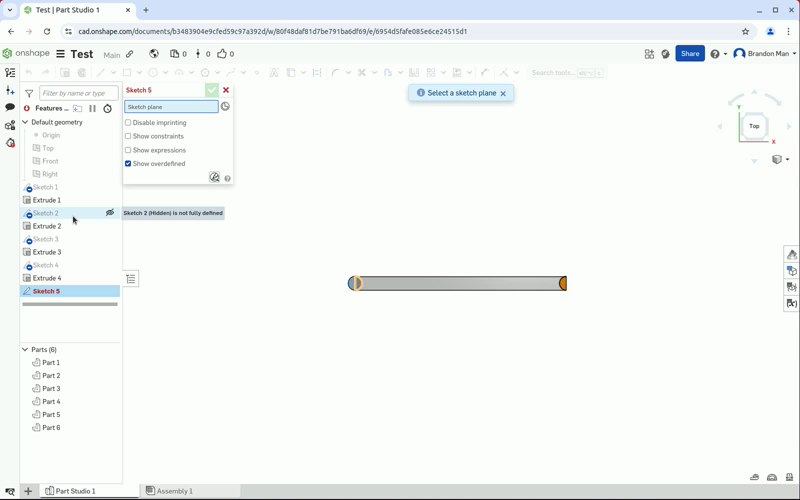
scroll(3)
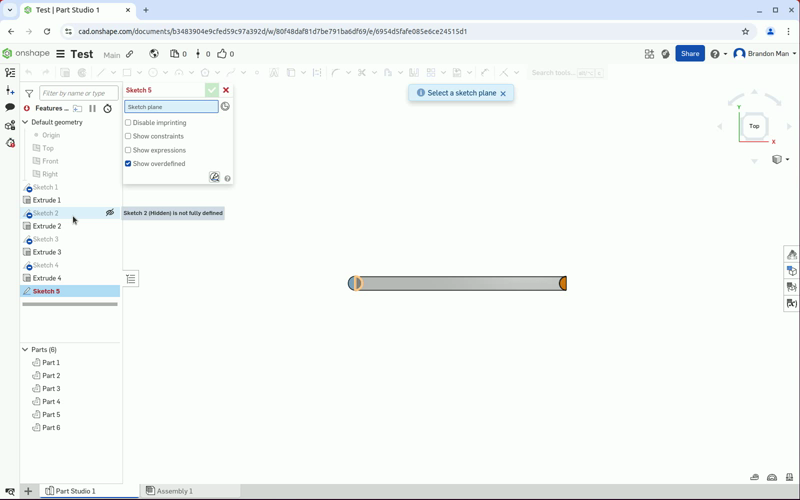
mouse_move(73, 150)
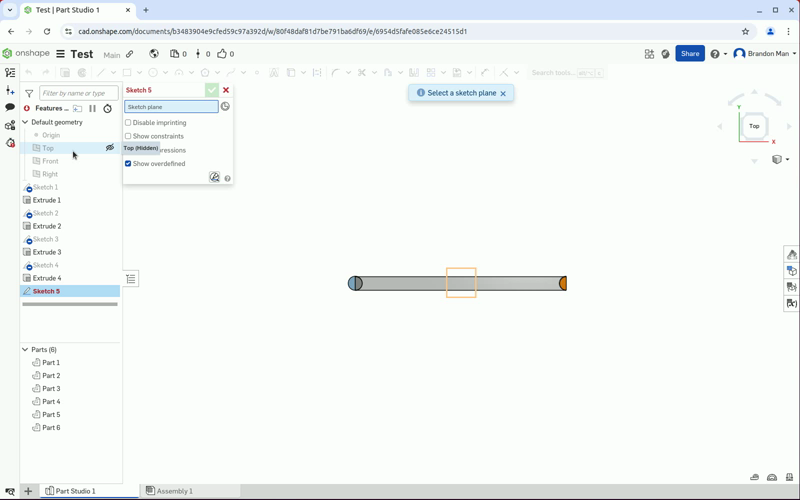
click(73, 150)
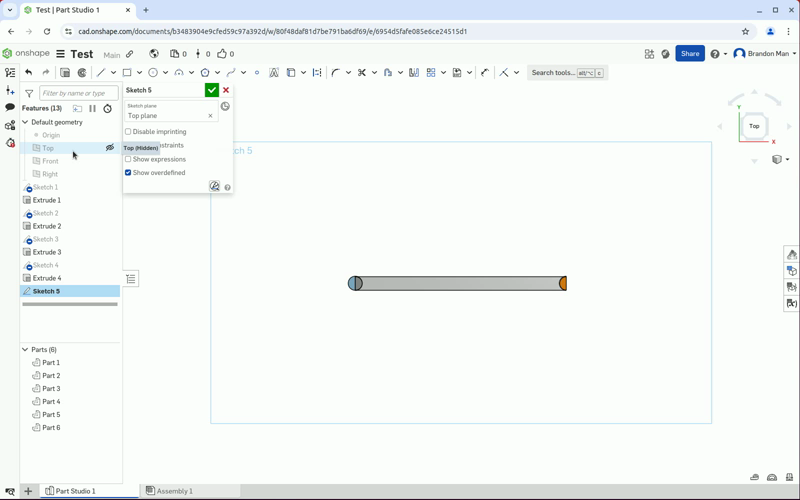
mouse_move(73, 352)
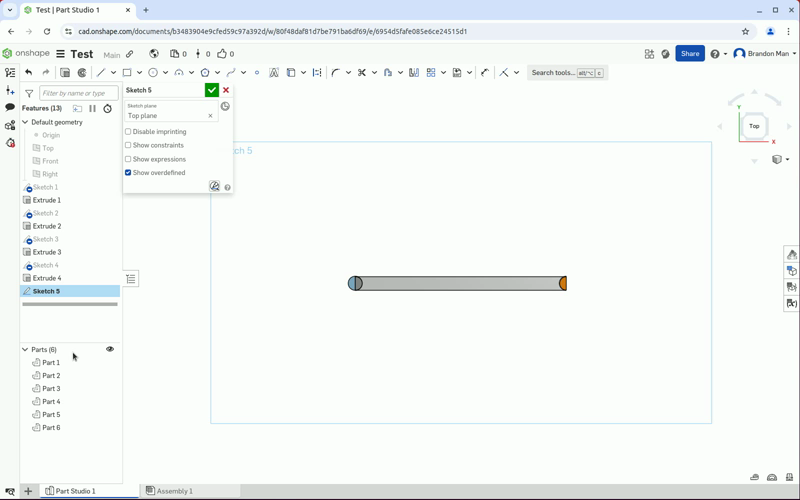
key(y)
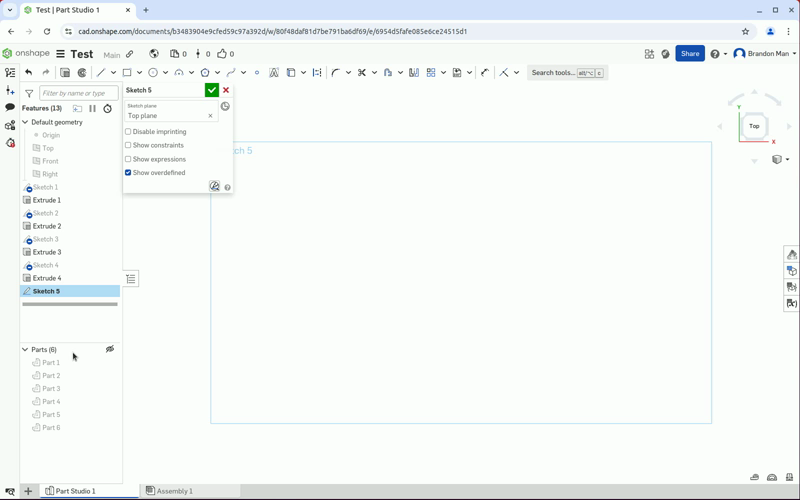
key(a)
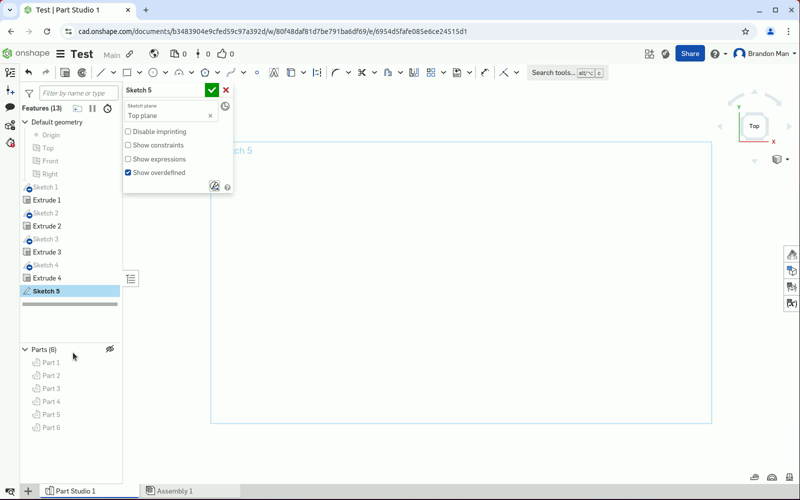
key_down(shift)
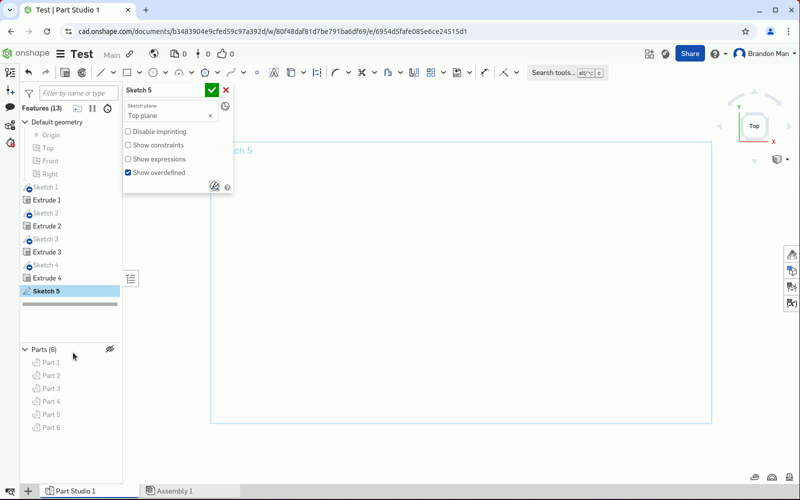
mouse_move(566, 290)
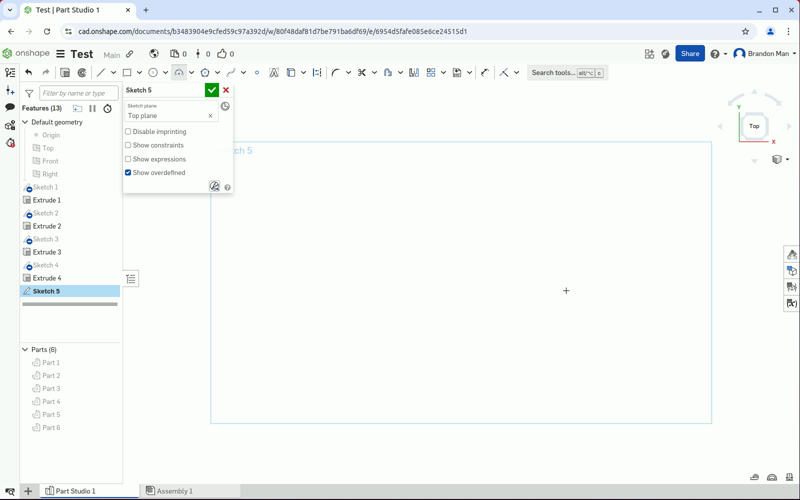
click(566, 290)
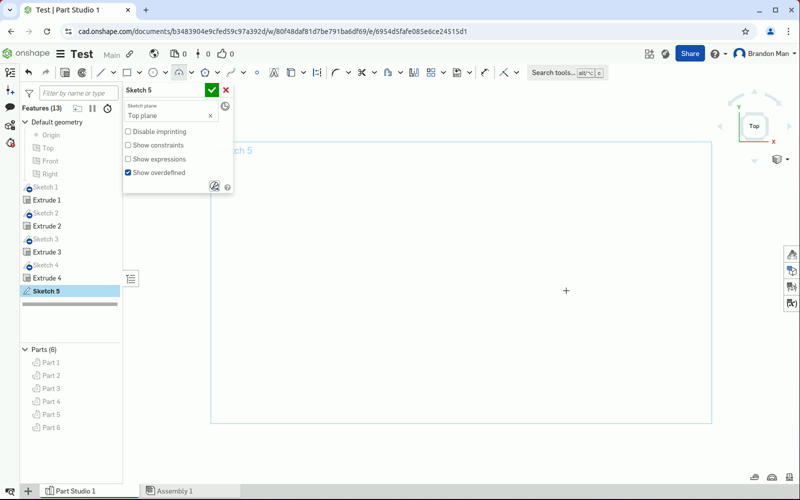
key_up(shift)
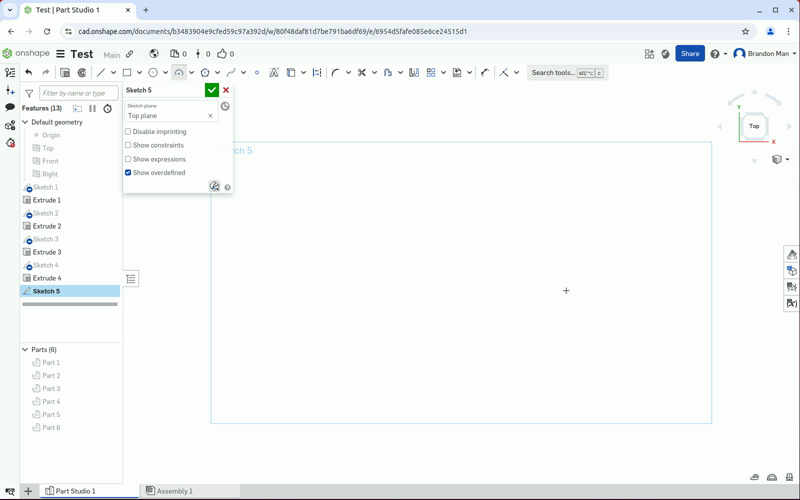
key_down(shift)
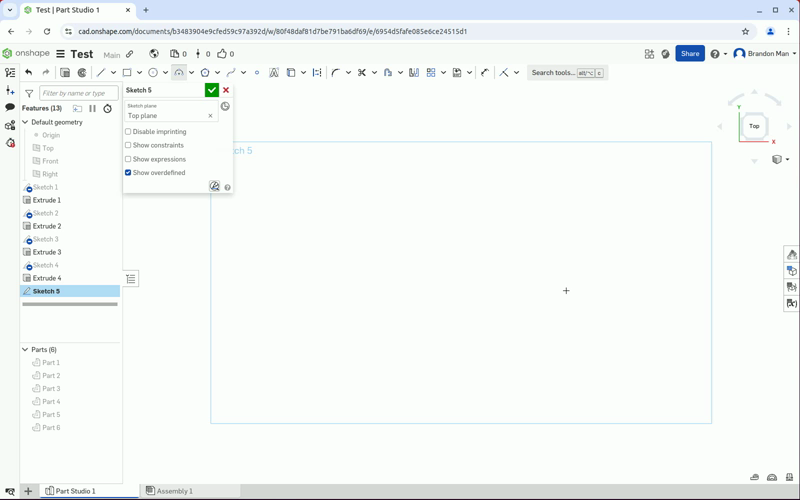
mouse_move(566, 276)
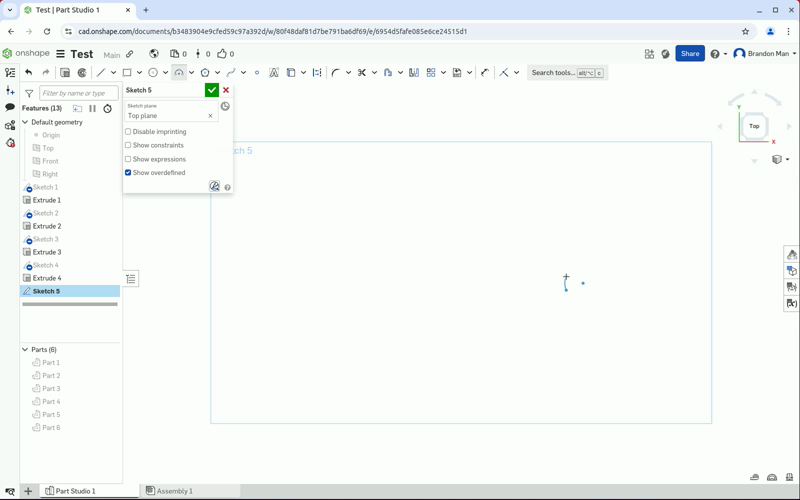
click(566, 276)
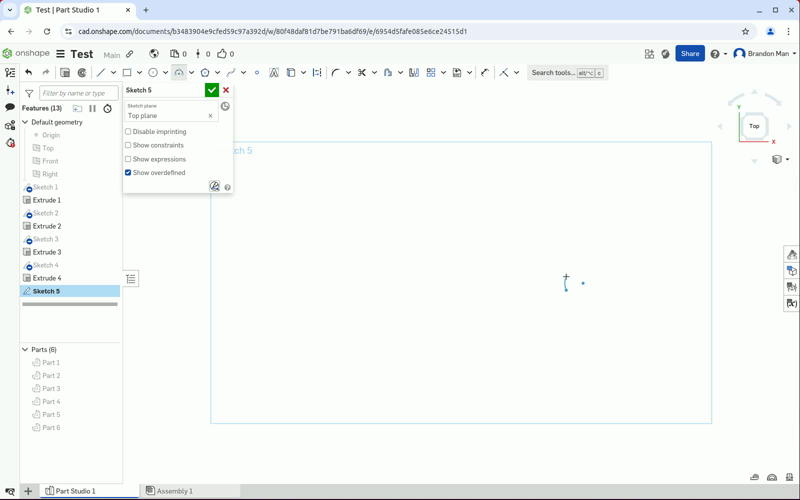
mouse_move(573, 282)
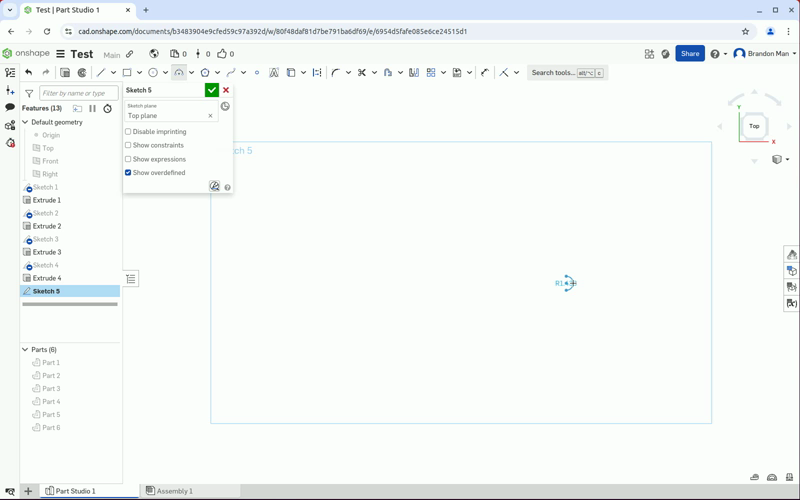
click(573, 282)
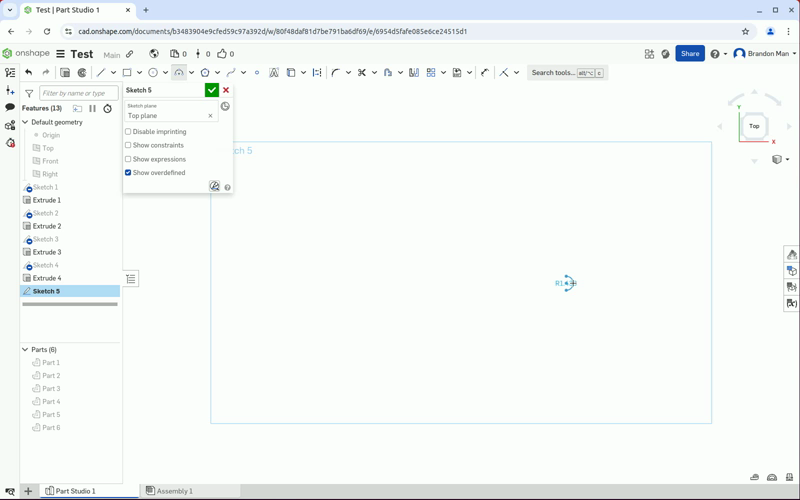
key_up(shift)
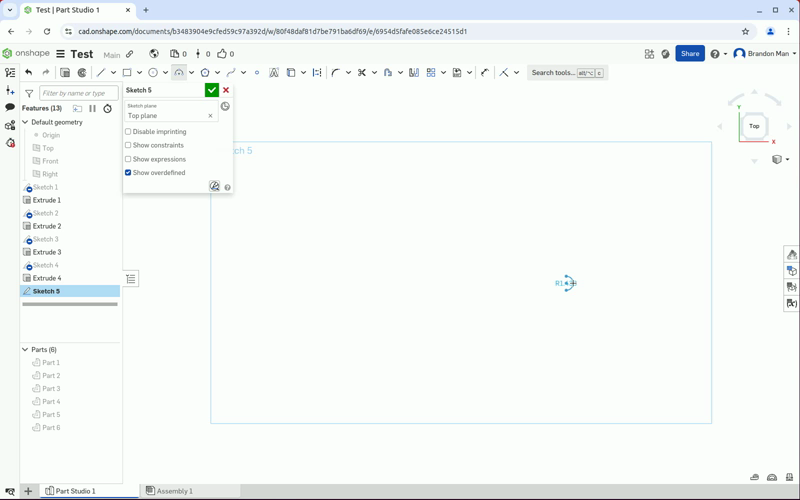
key(esc)
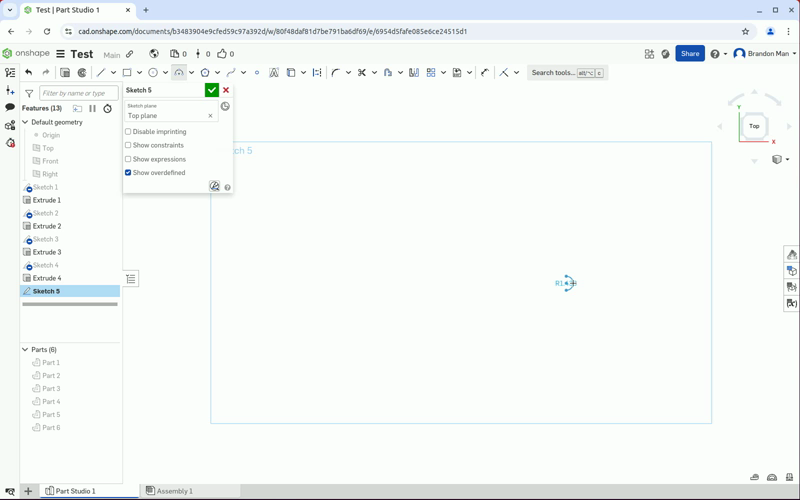
key(l)
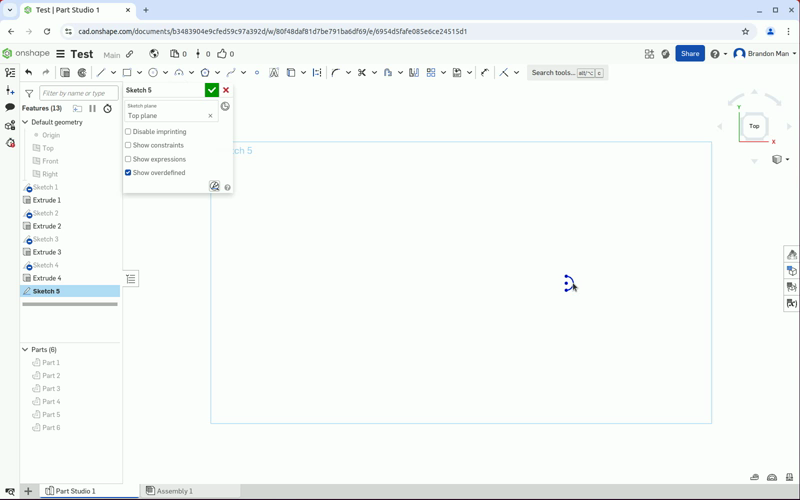
mouse_move(566, 276)
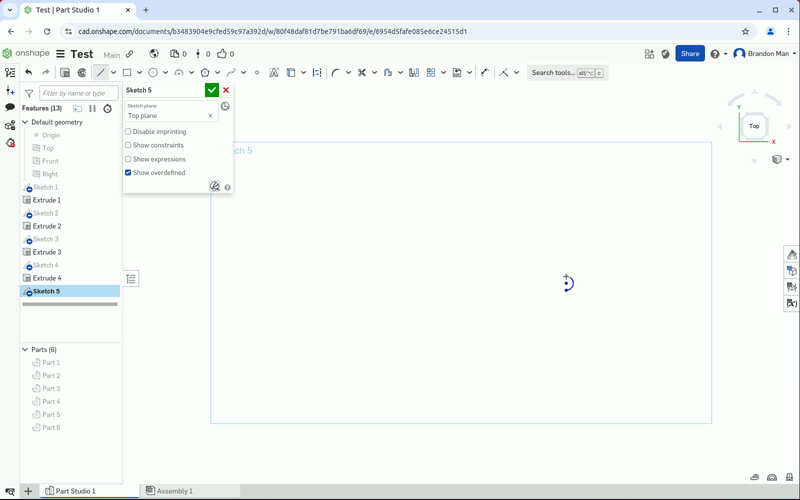
click(566, 276)
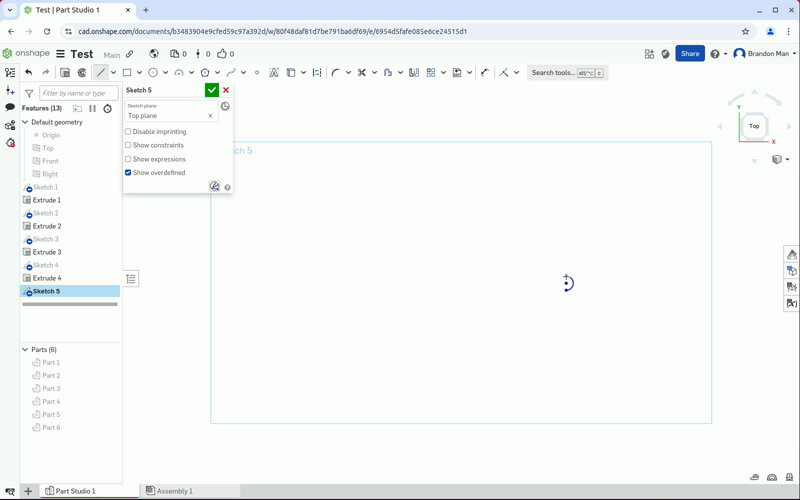
mouse_move(589, 276)
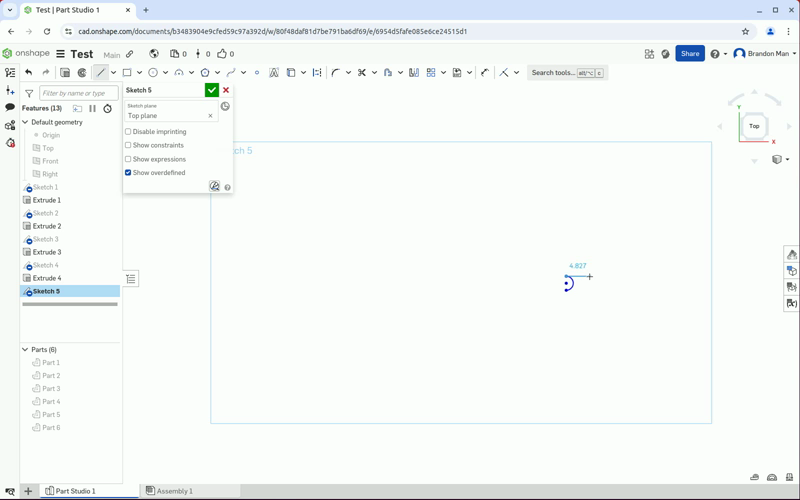
key_down(shift)
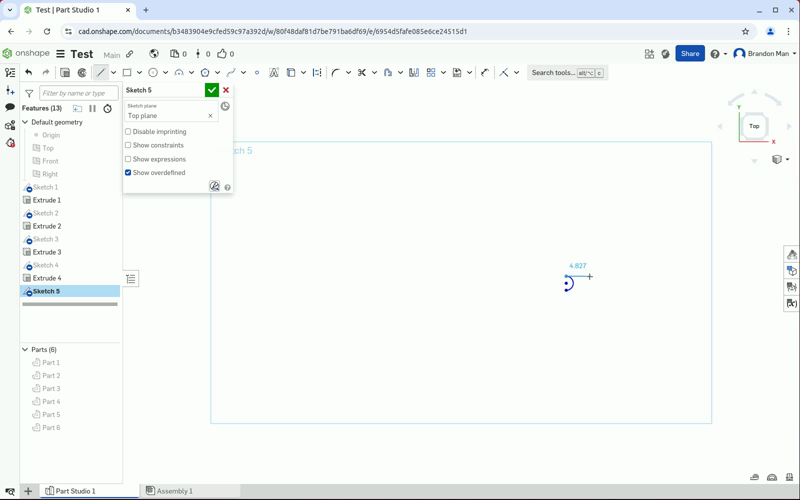
mouse_move(566, 290)
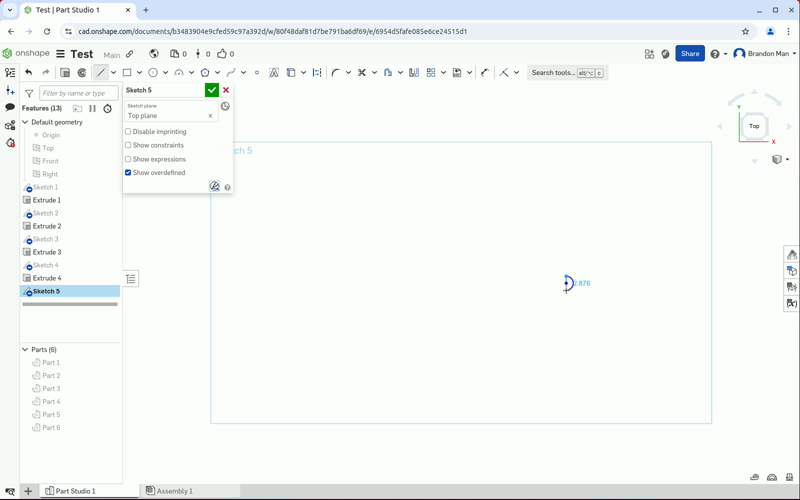
key_up(shift)
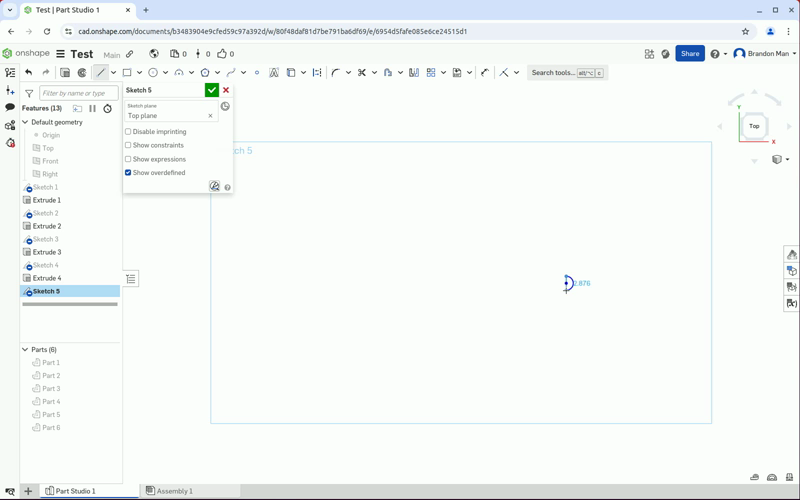
click(566, 290)
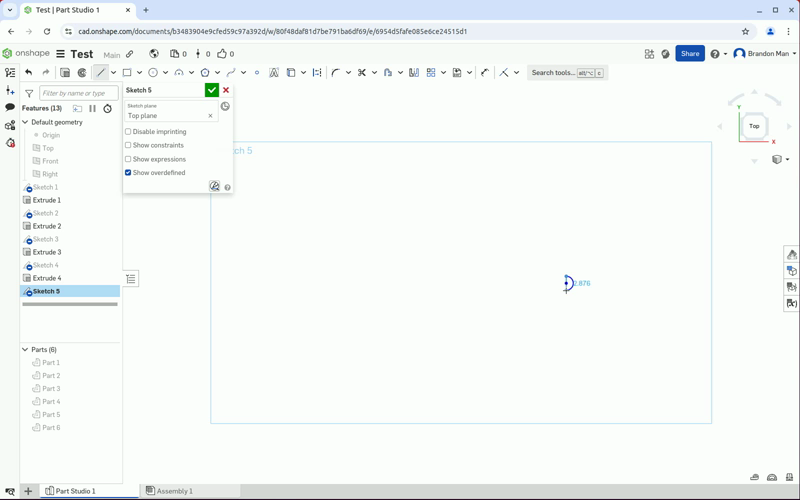
key(esc)
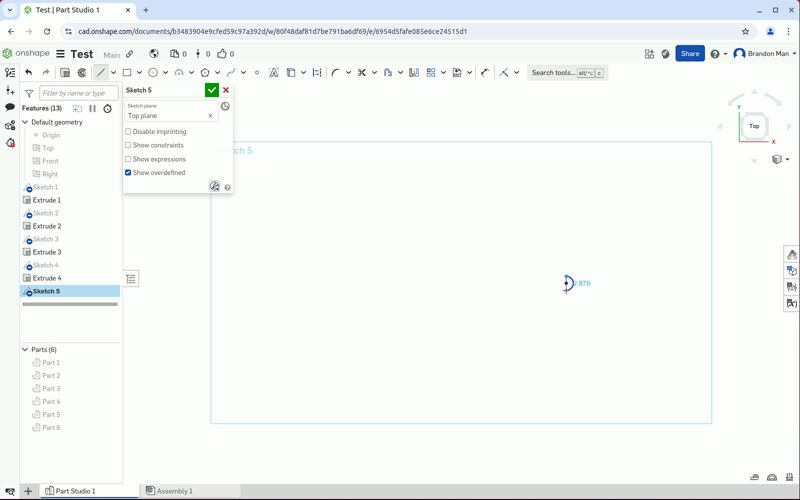
mouse_move(569, 284)
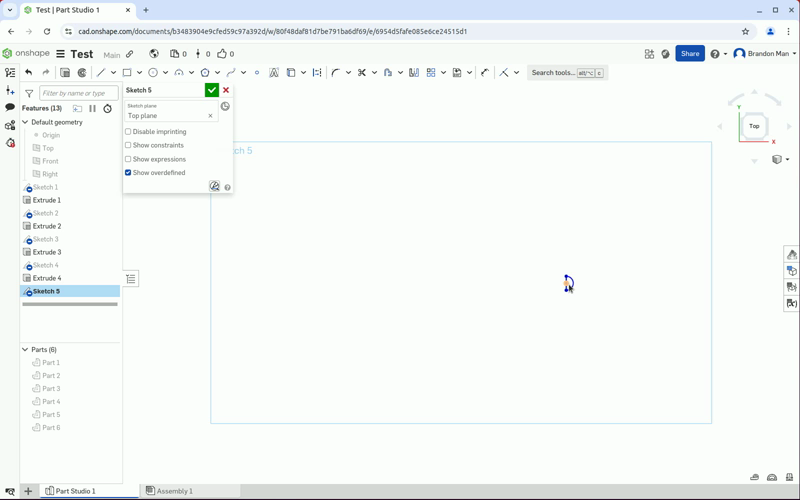
scroll(6)
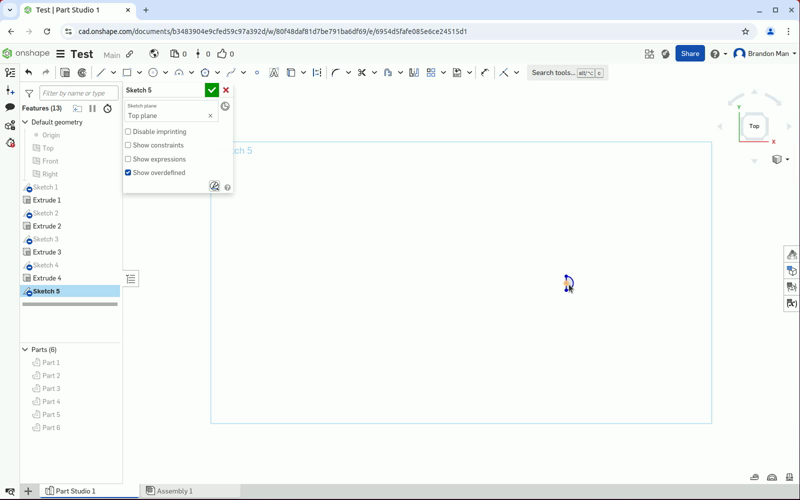
scroll(6)
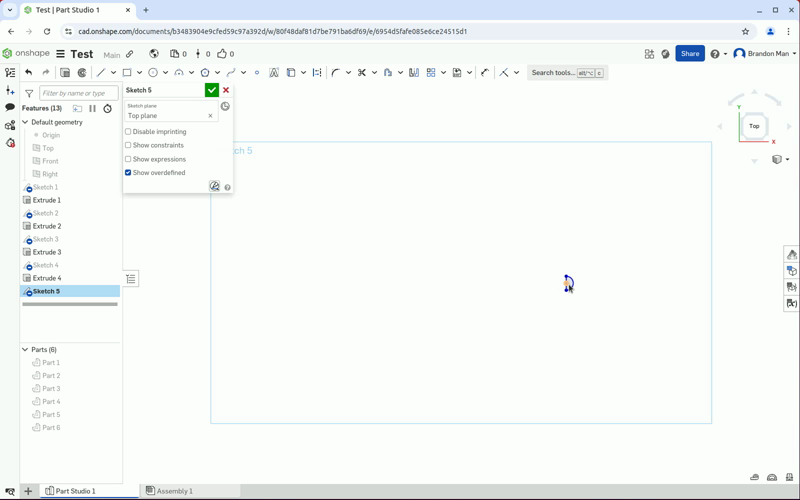
scroll(6)
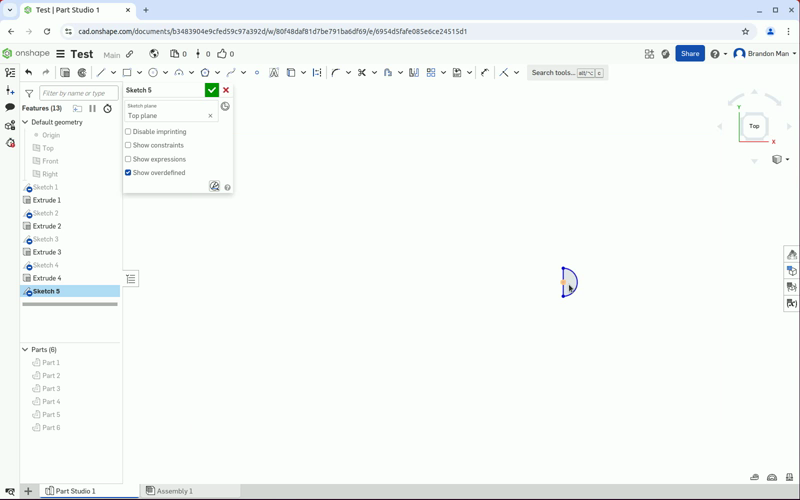
scroll(6)
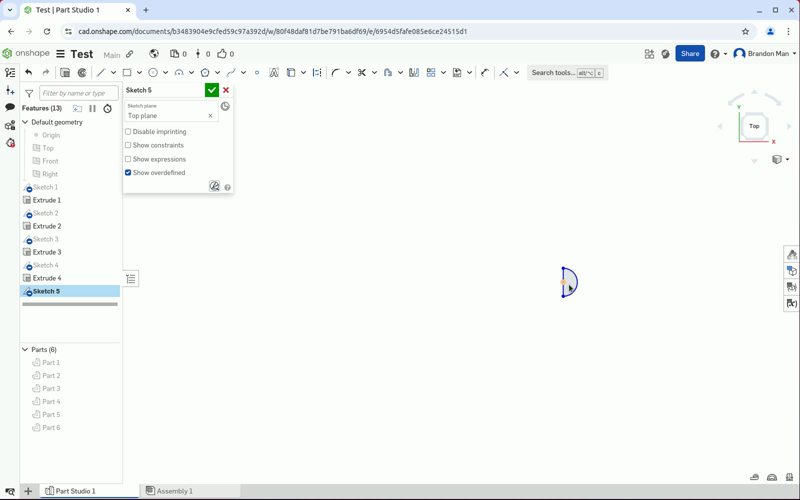
scroll(6)
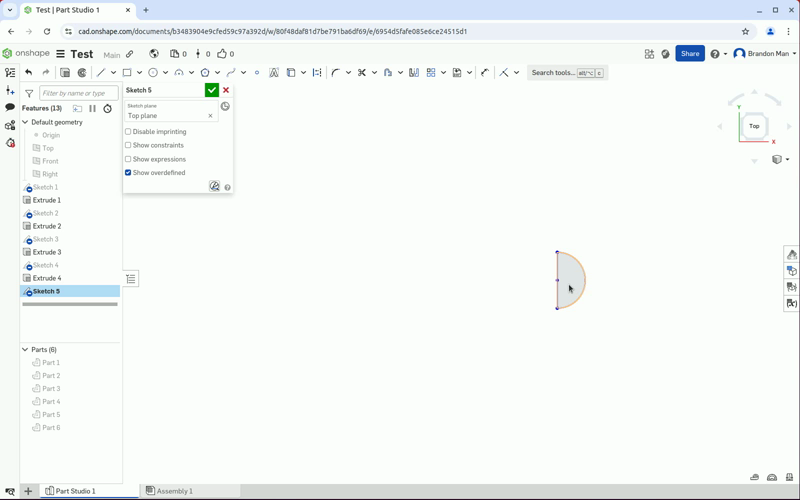
scroll(6)
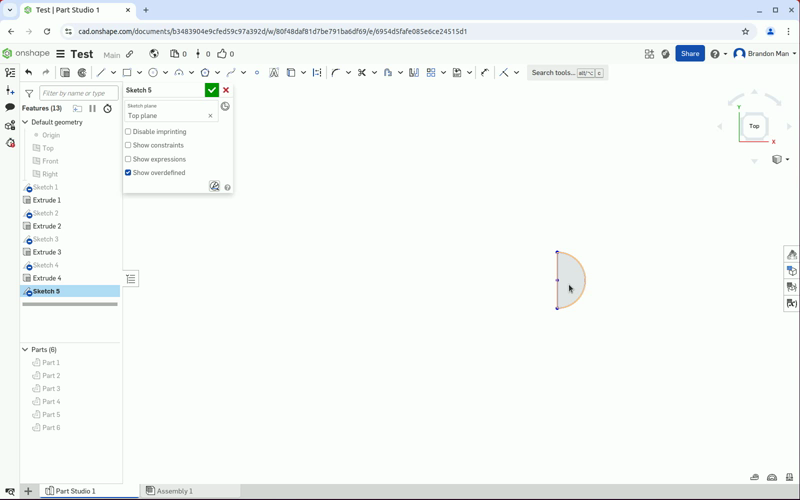
scroll(6)
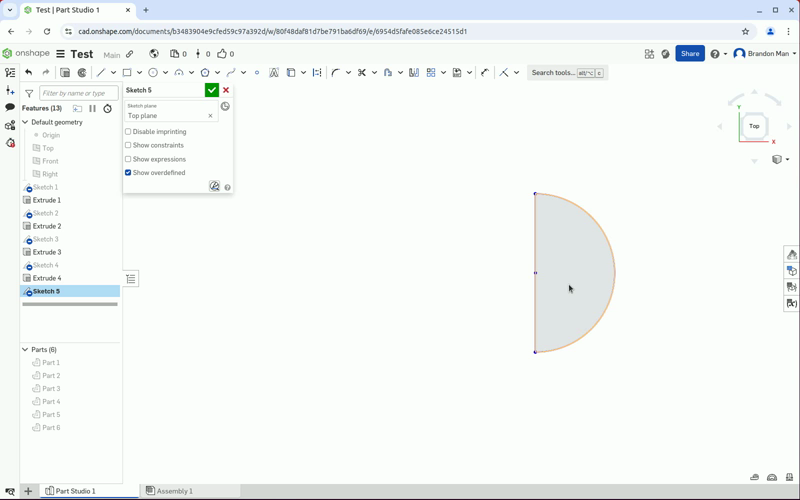
click(569, 284)
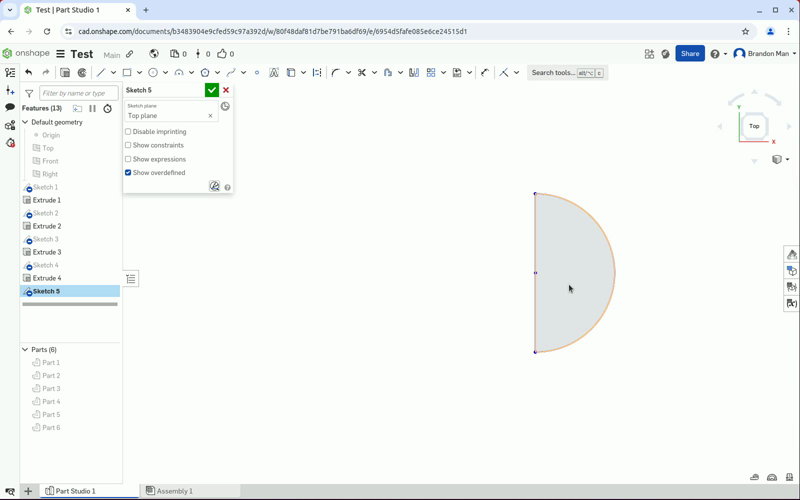
scroll(-6)
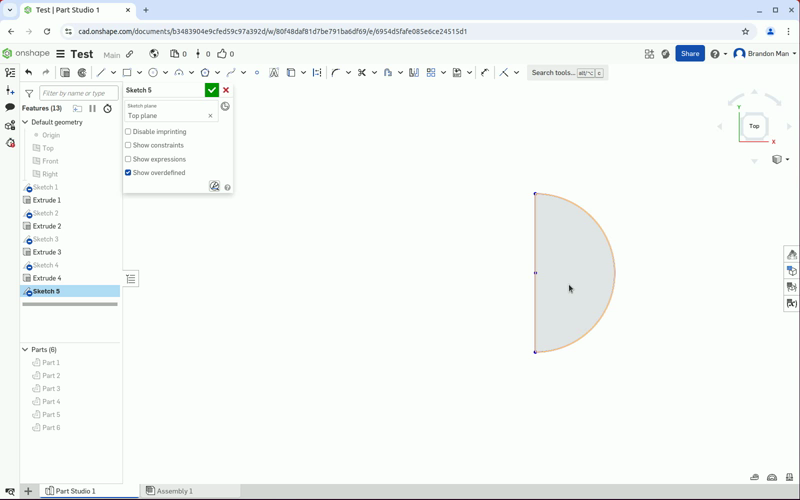
scroll(-6)
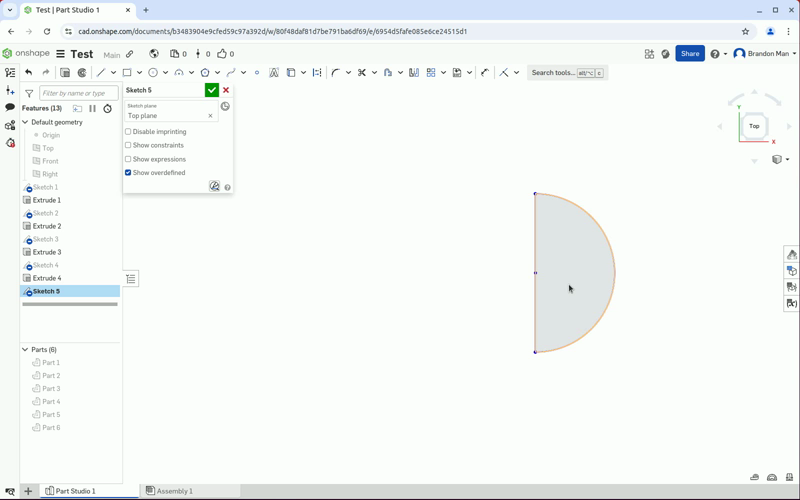
scroll(-6)
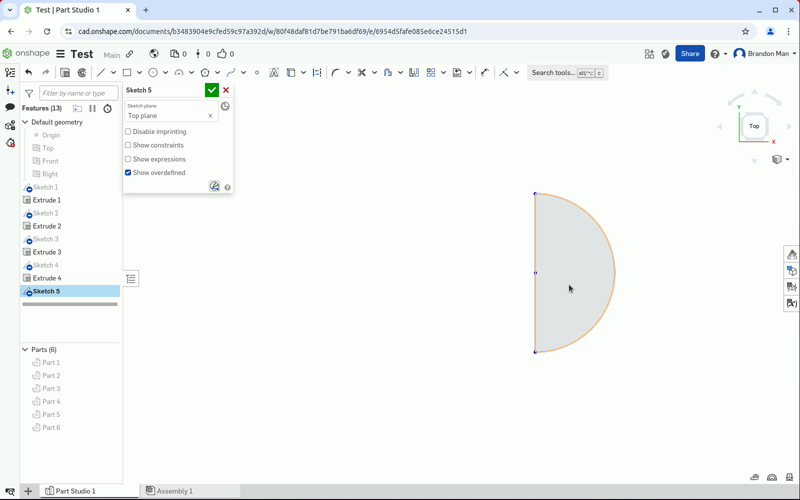
scroll(-6)
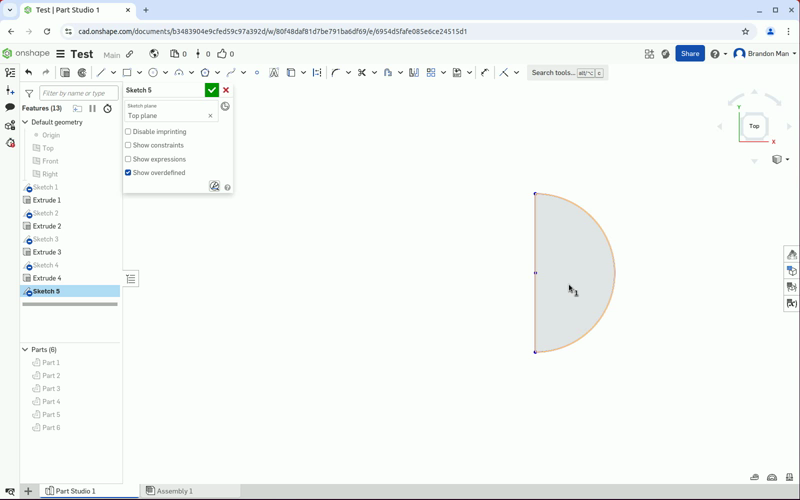
scroll(-6)
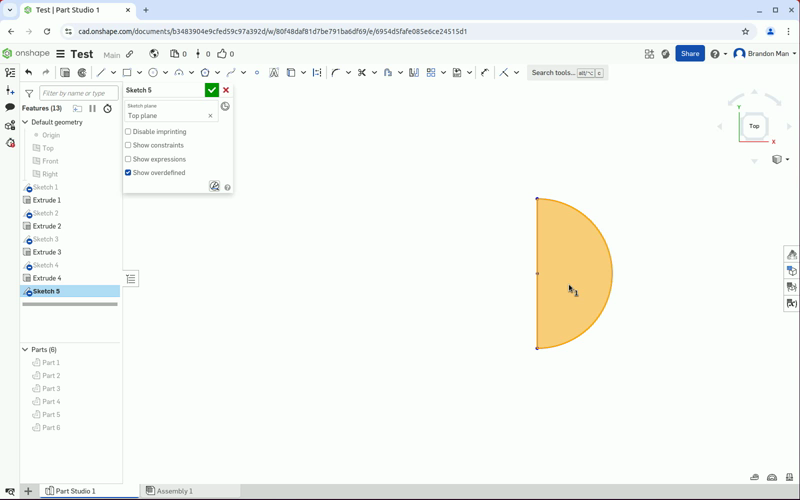
scroll(-6)
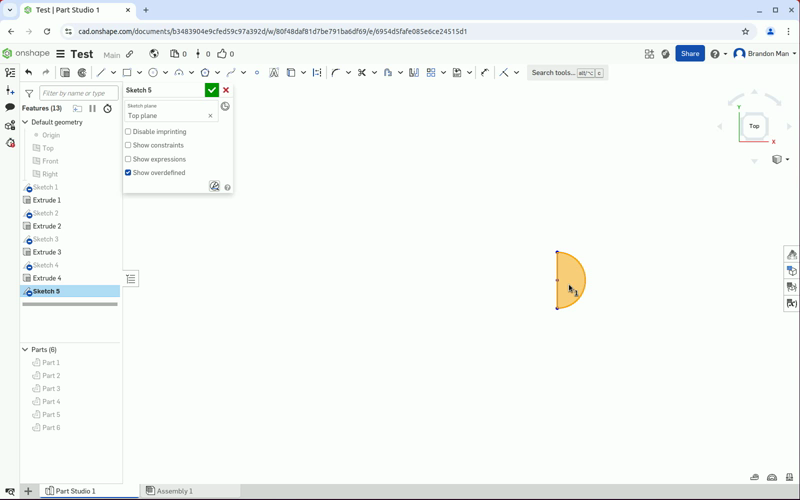
scroll(-6)
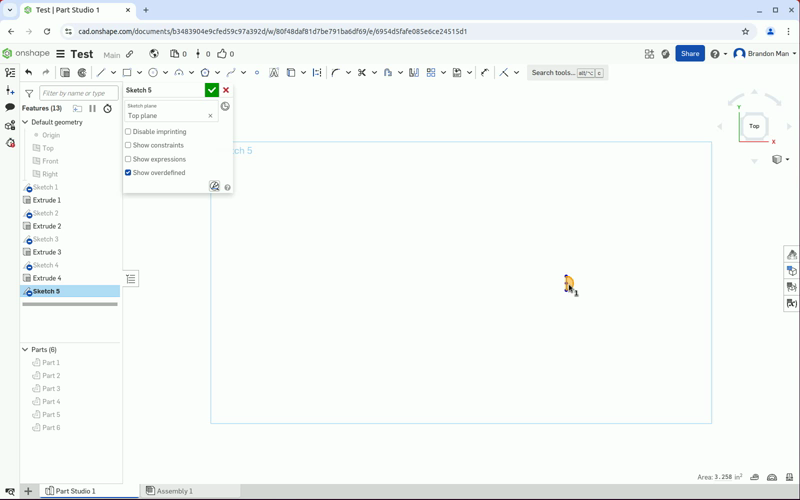
mouse_move(73, 352)
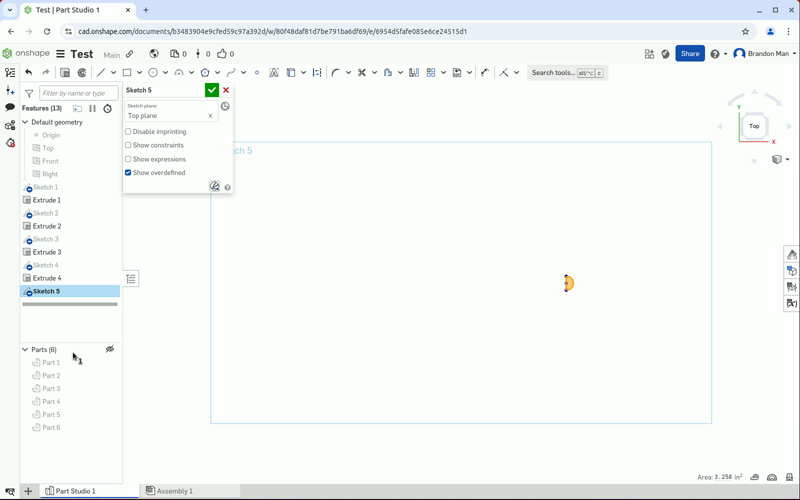
key(shift+y)
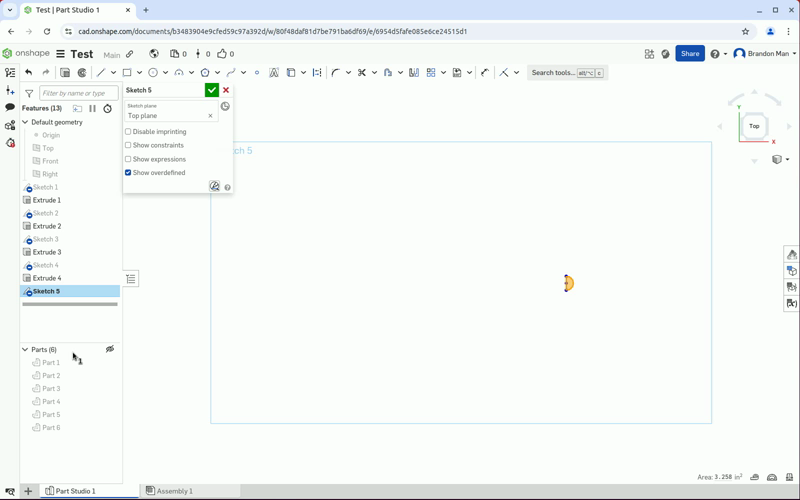
key(shift+e)
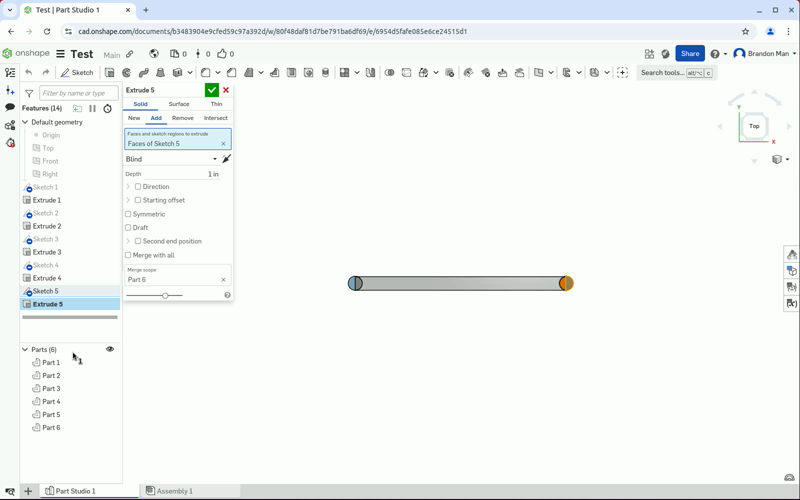
mouse_move(143, 106)
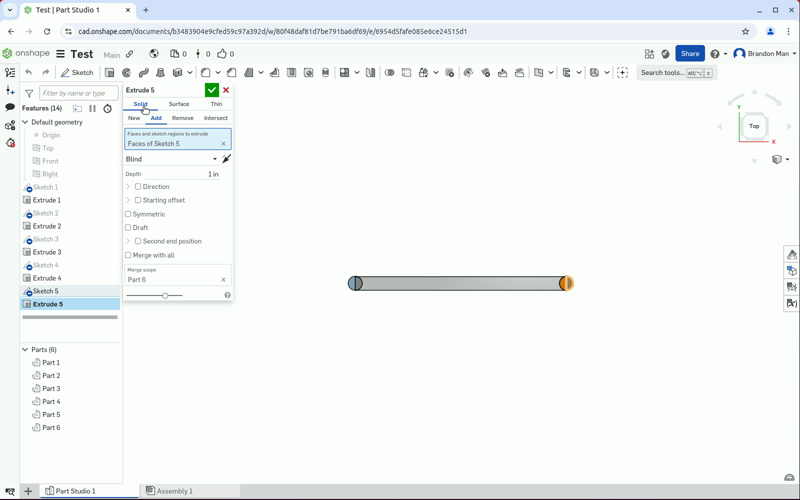
click(143, 106)
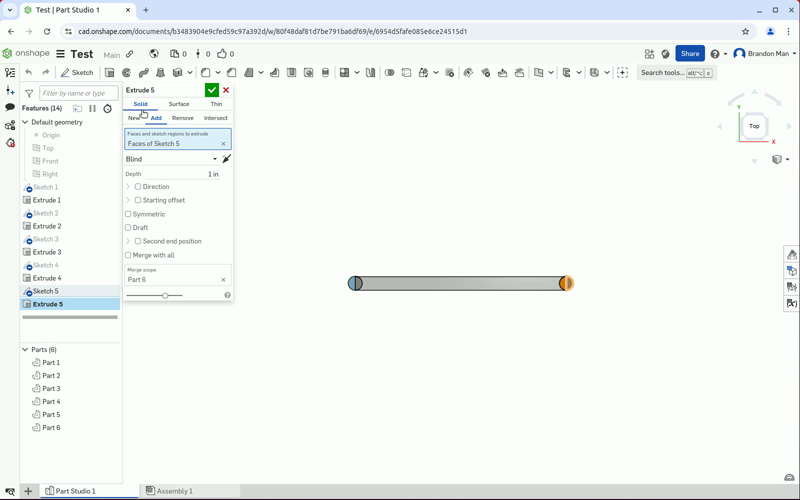
mouse_move(137, 120)
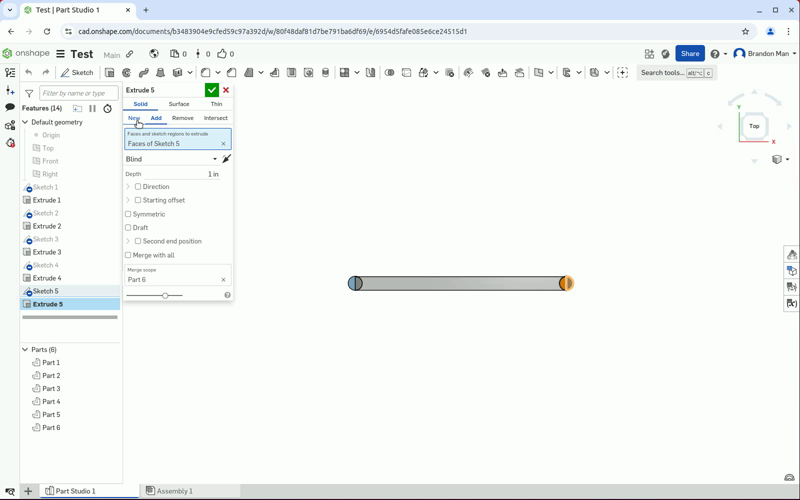
click(137, 120)
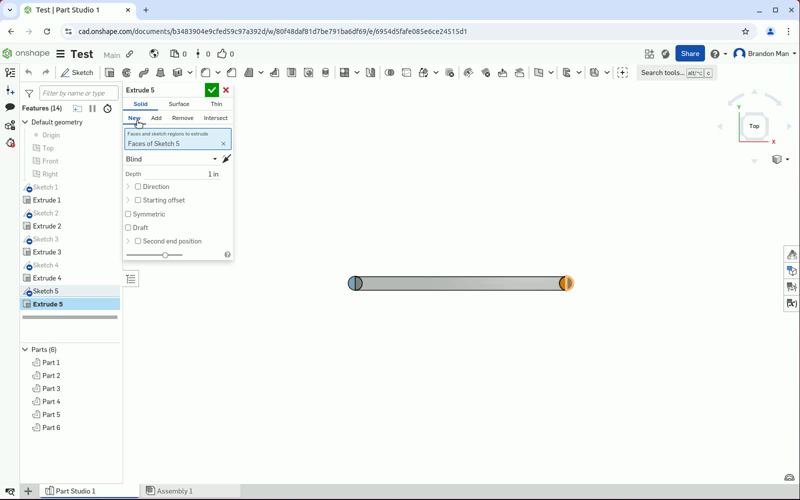
key(tab, 4)
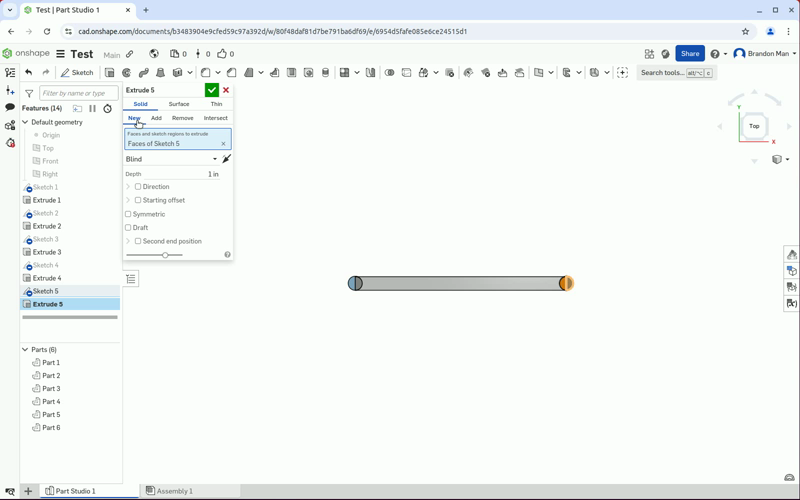
text(1.444)
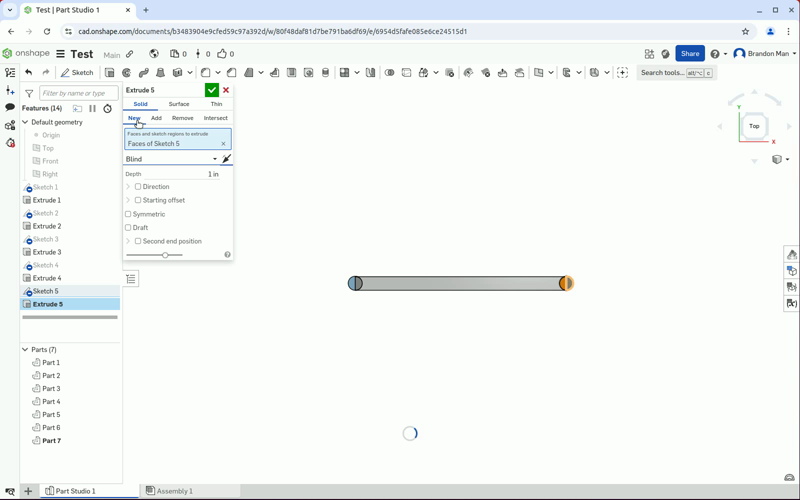
key(tab, 3)
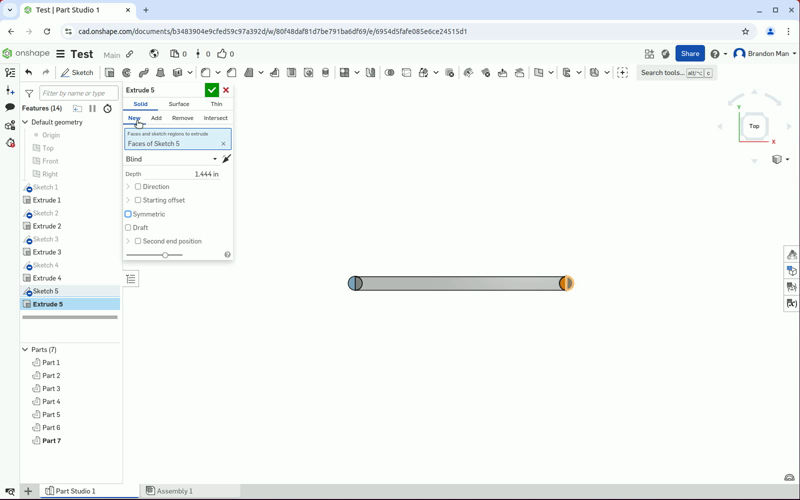
key(space)
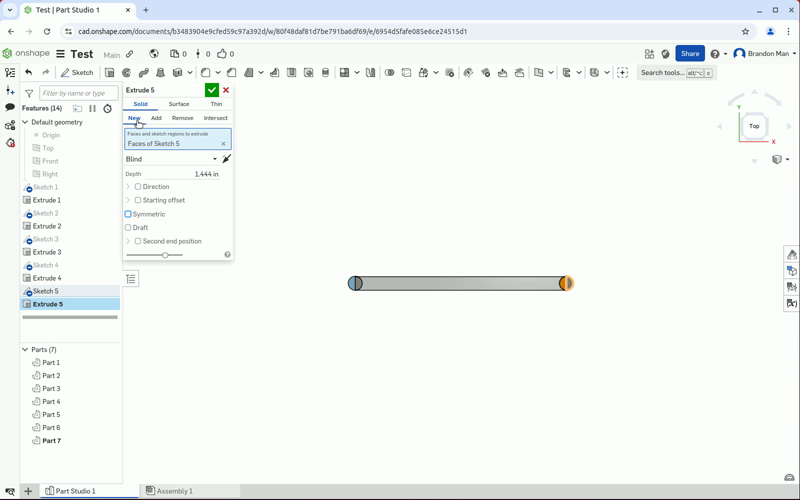
key(enter)
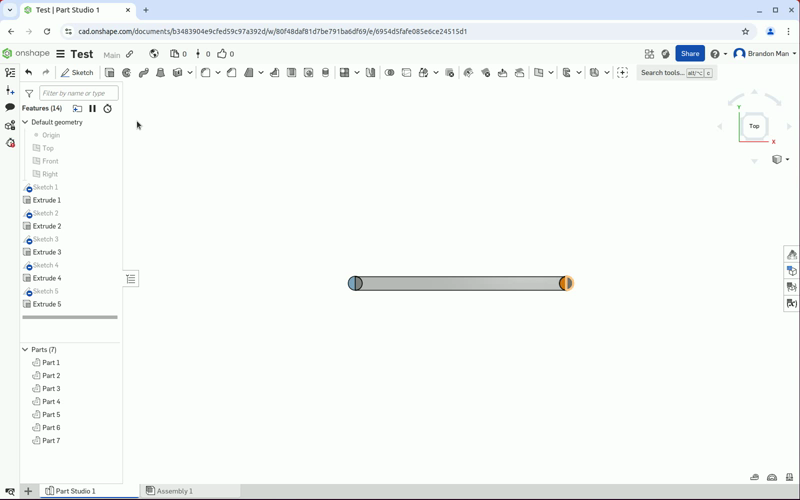
key(shift+h)
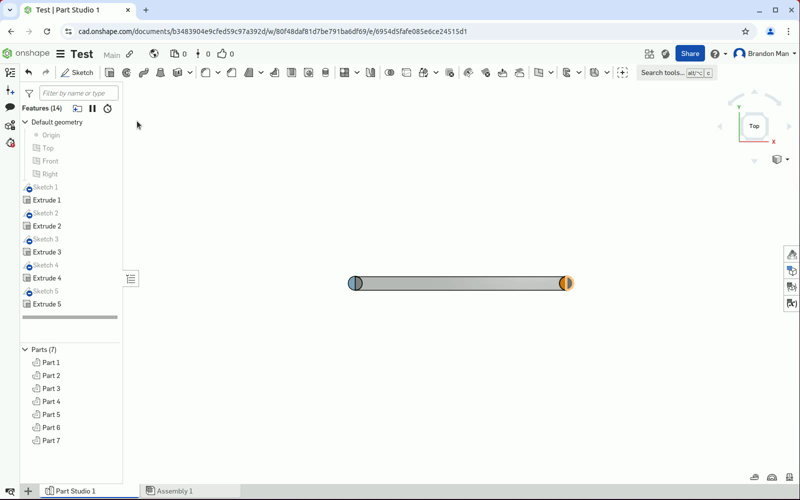
key(shift+h)
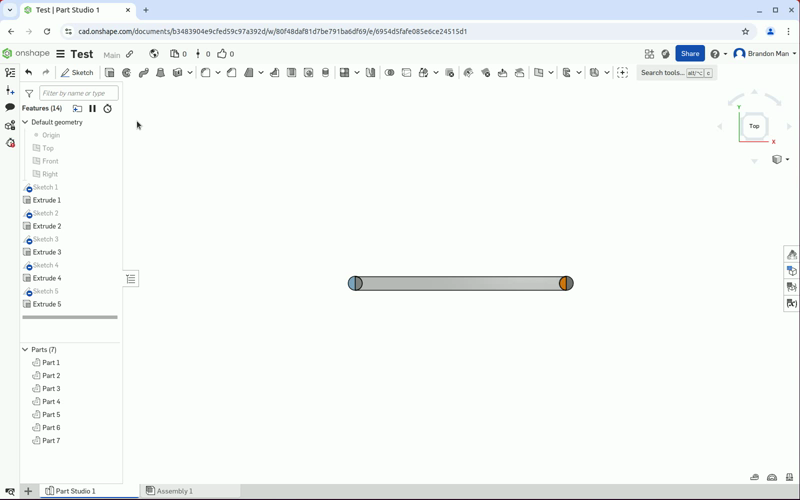
mouse_move(73, 189)
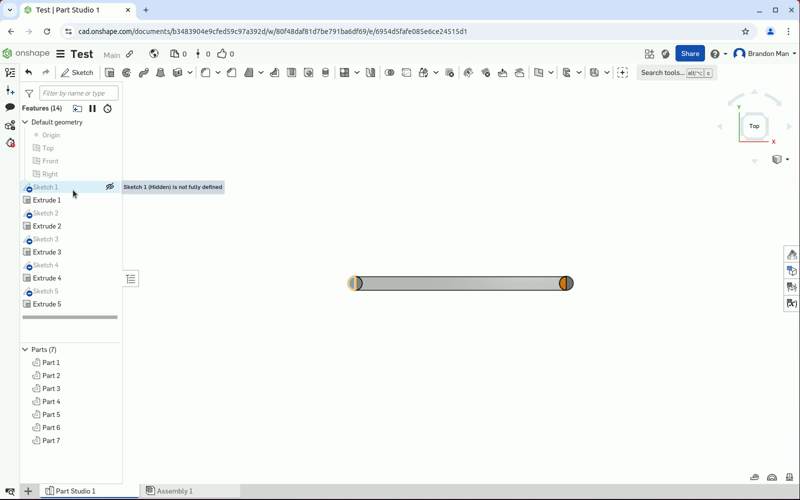
click(73, 189)
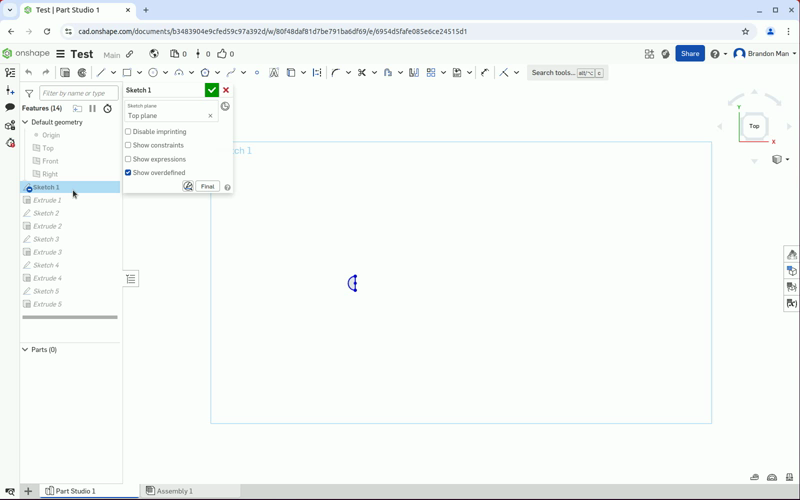
mouse_move(229, 92)
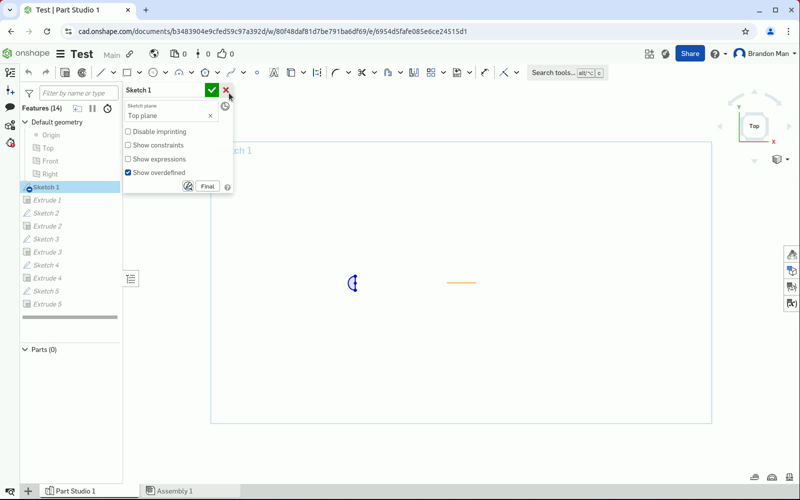
click(229, 92)
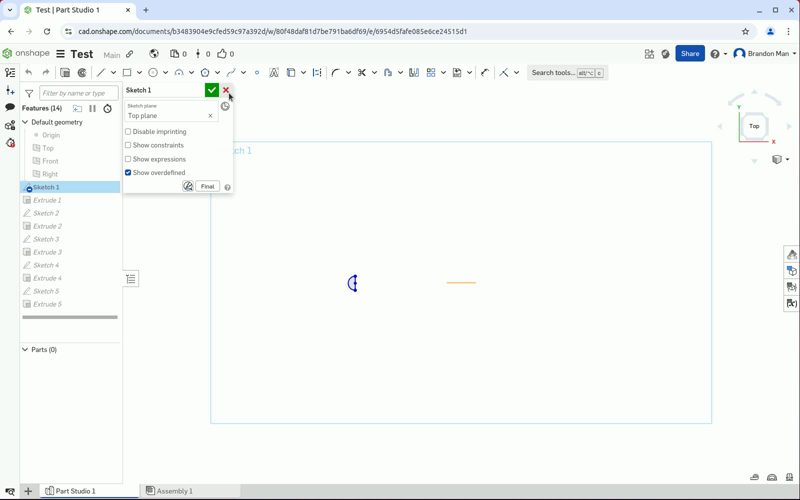
key(shift+s)
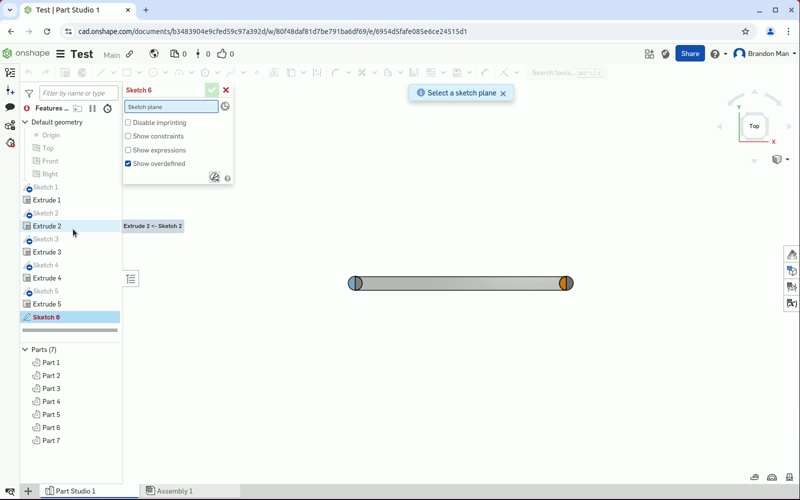
scroll(3)
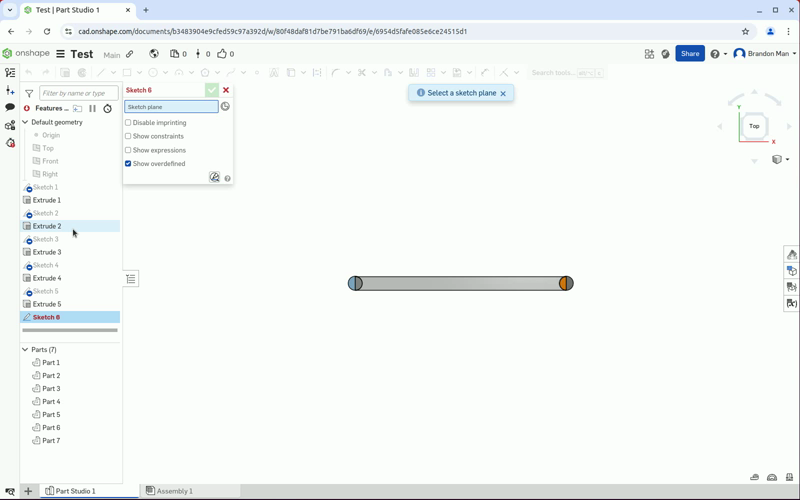
mouse_move(73, 150)
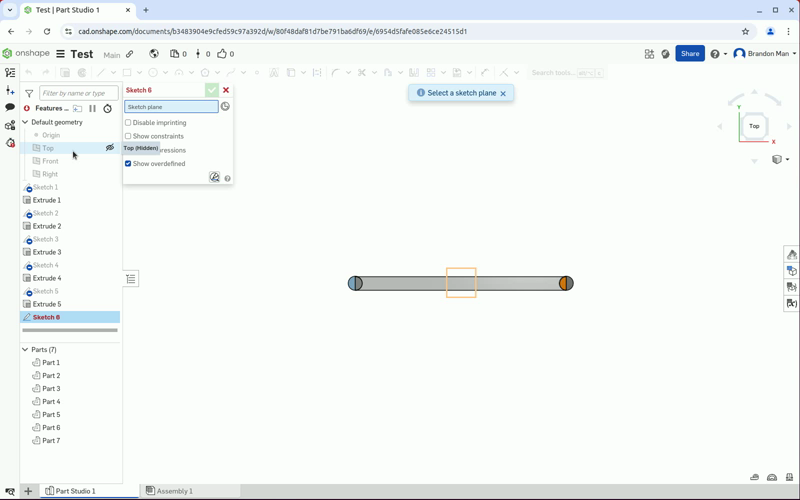
click(73, 150)
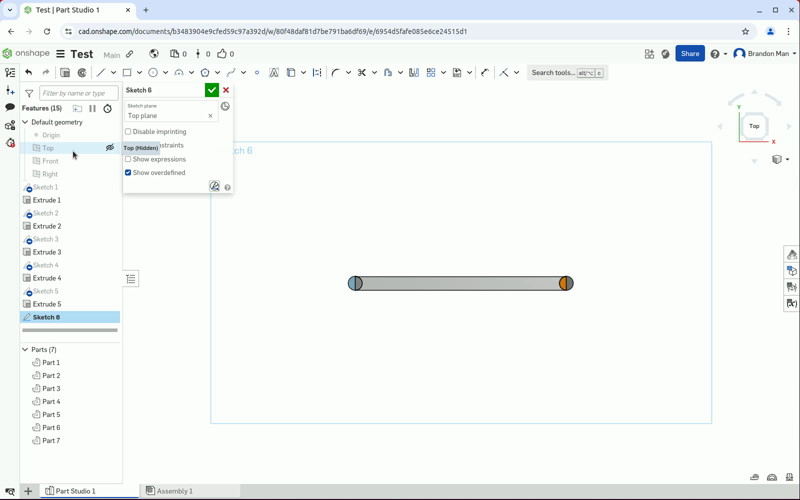
mouse_move(73, 352)
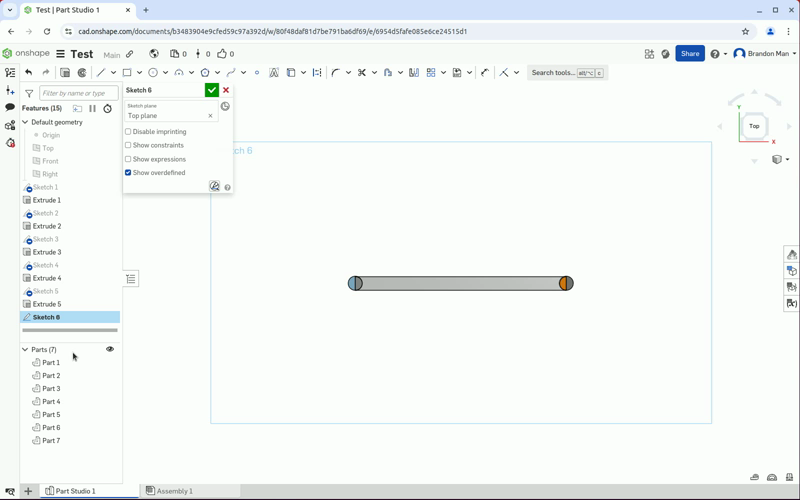
key(y)
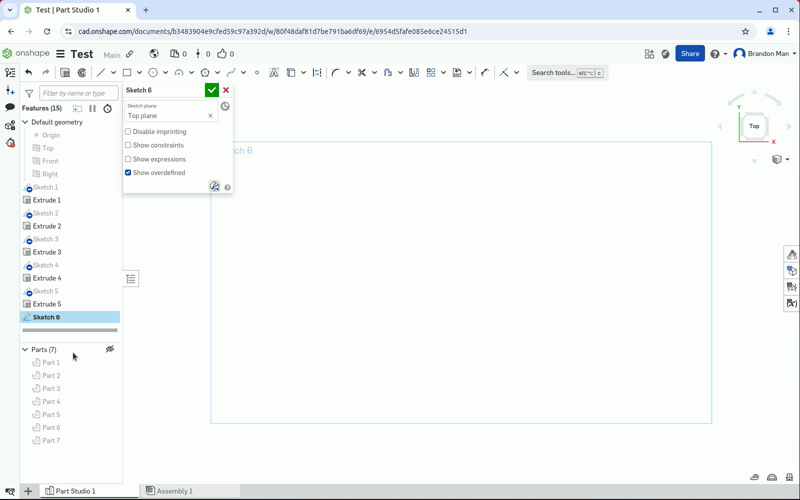
key(c)
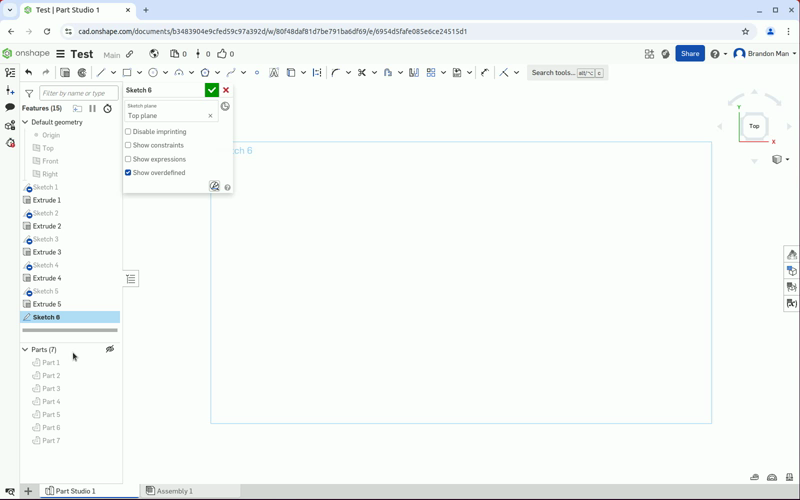
key_down(shift)
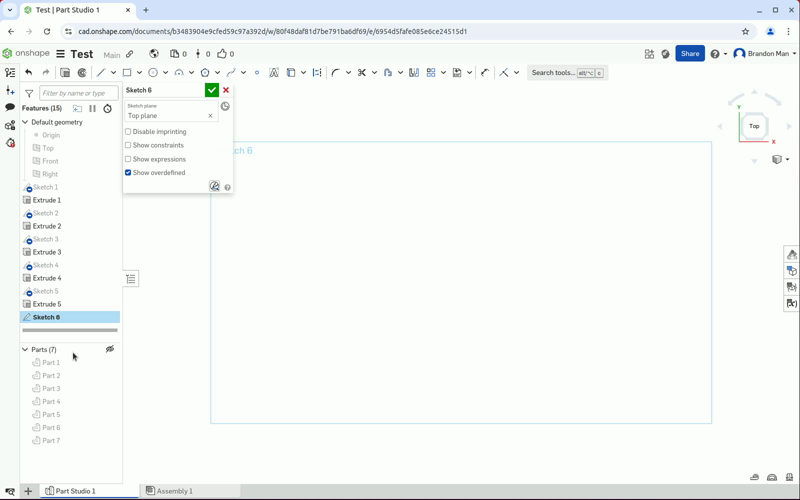
mouse_move(438, 282)
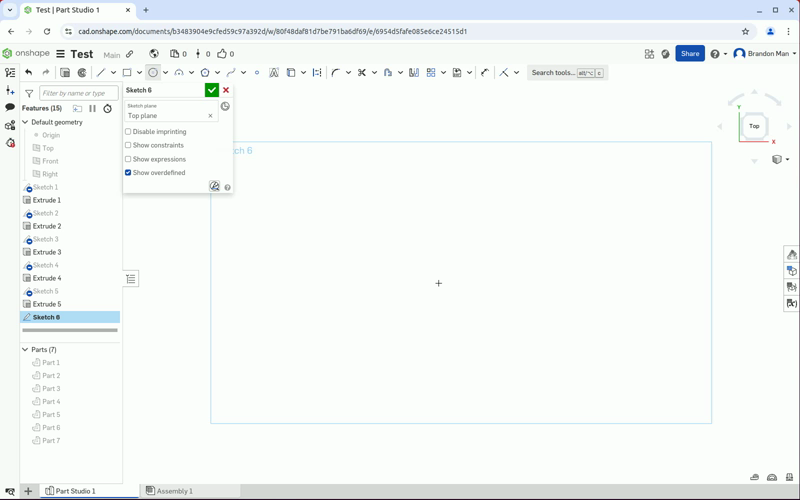
click(438, 282)
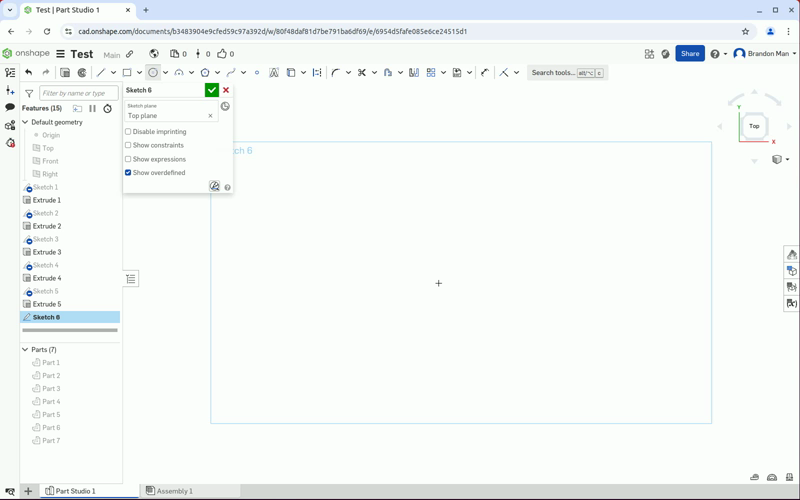
key_up(shift)
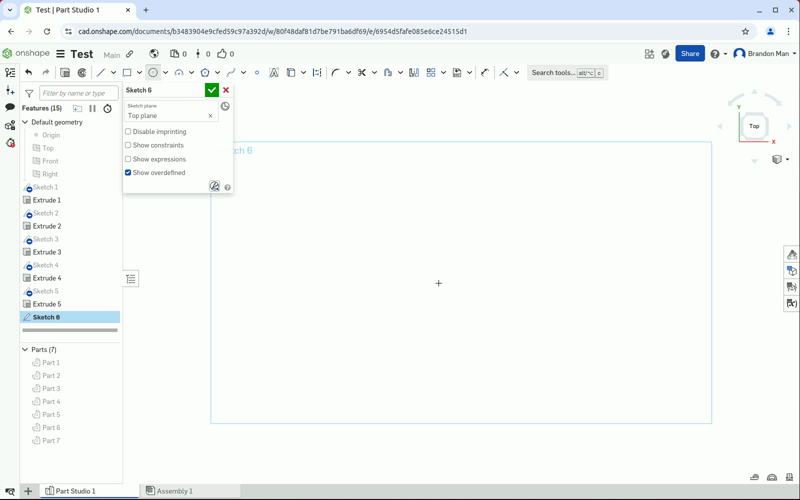
mouse_move(445, 282)
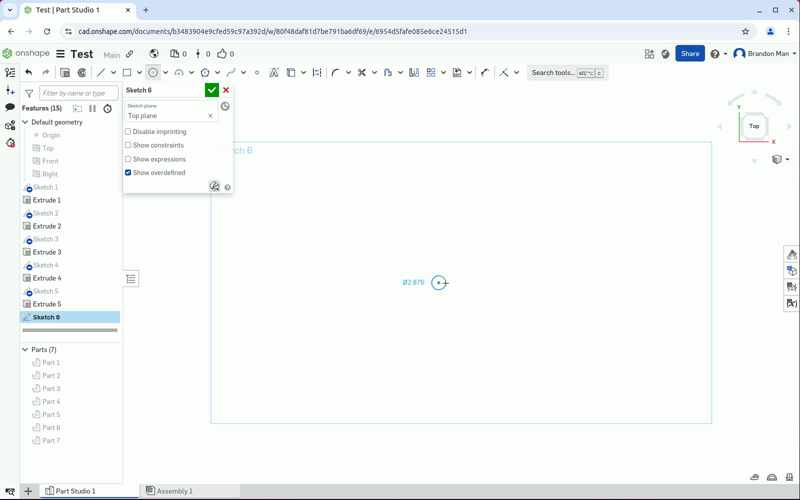
click(445, 282)
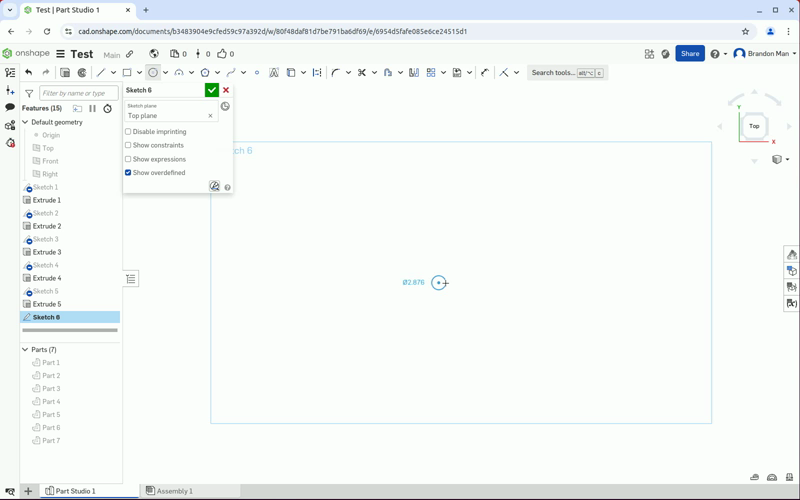
key(esc)
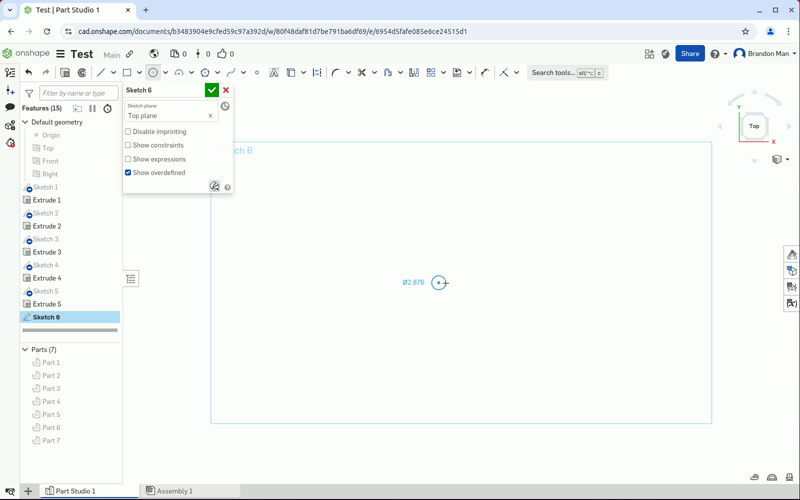
mouse_move(438, 288)
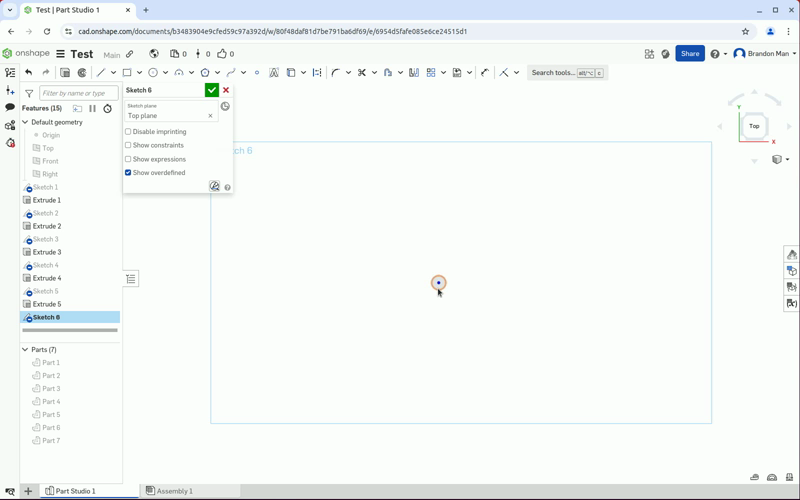
scroll(6)
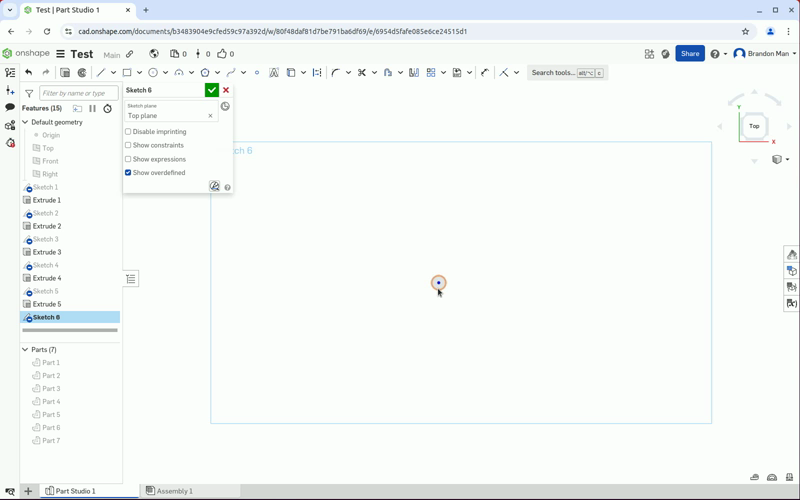
scroll(6)
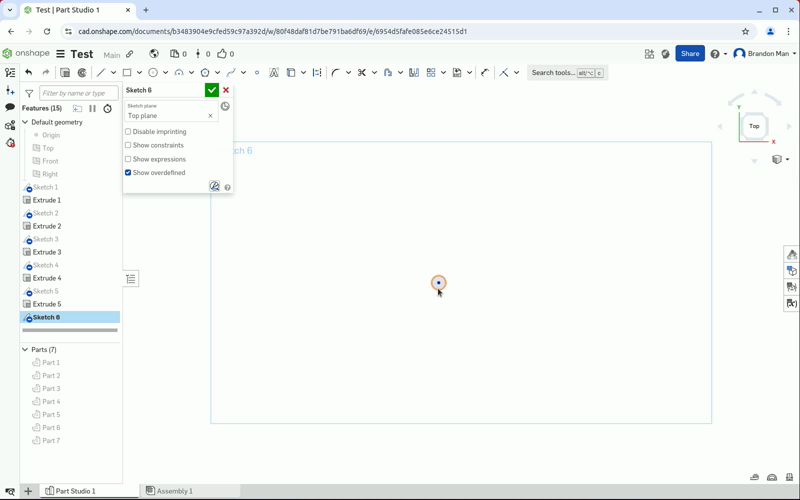
scroll(6)
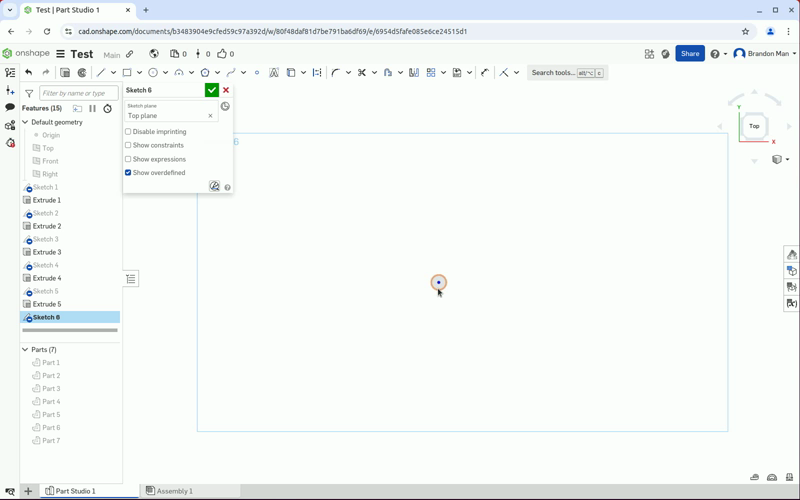
scroll(6)
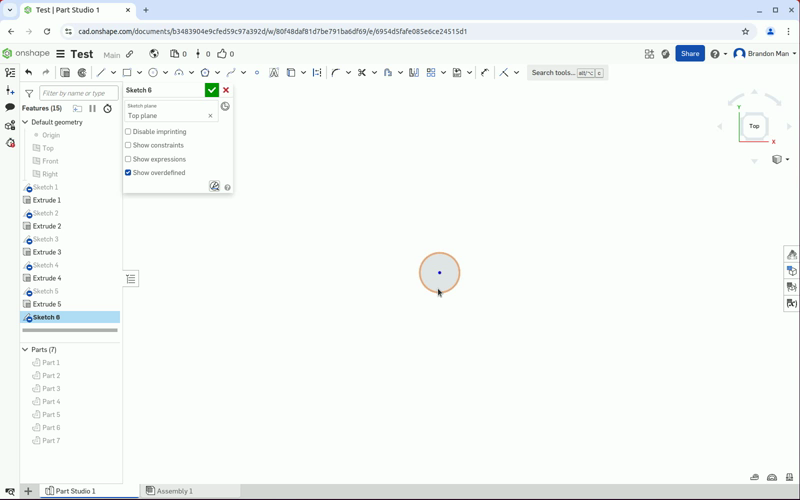
scroll(6)
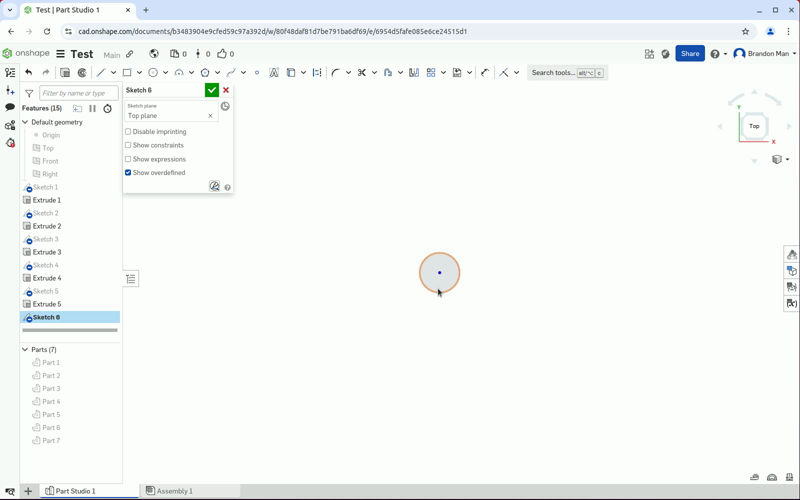
scroll(6)
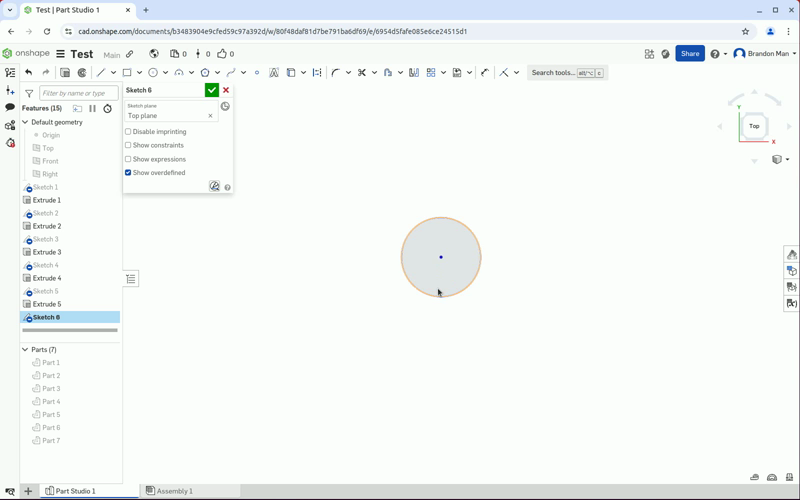
scroll(6)
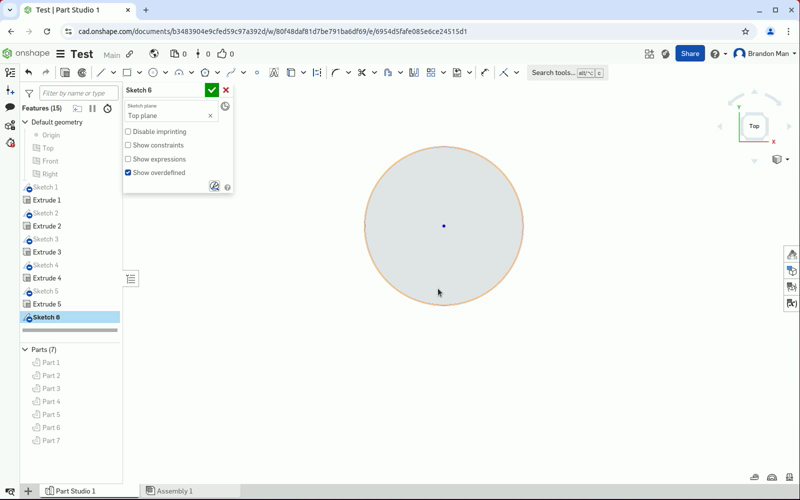
click(438, 288)
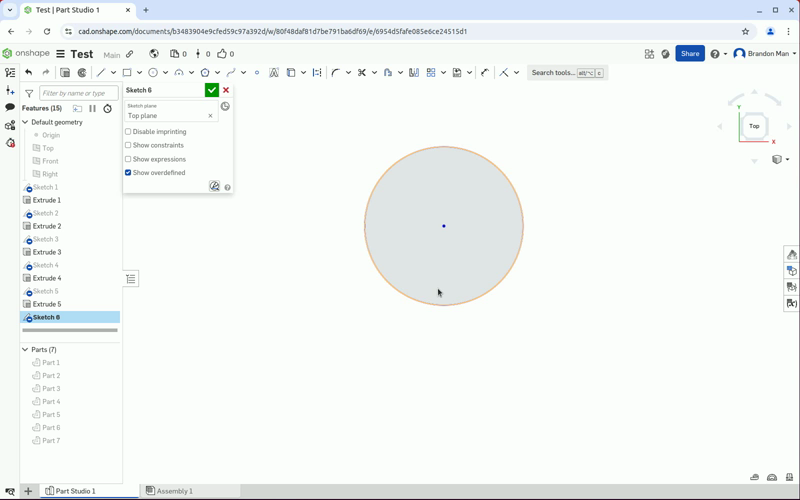
scroll(-6)
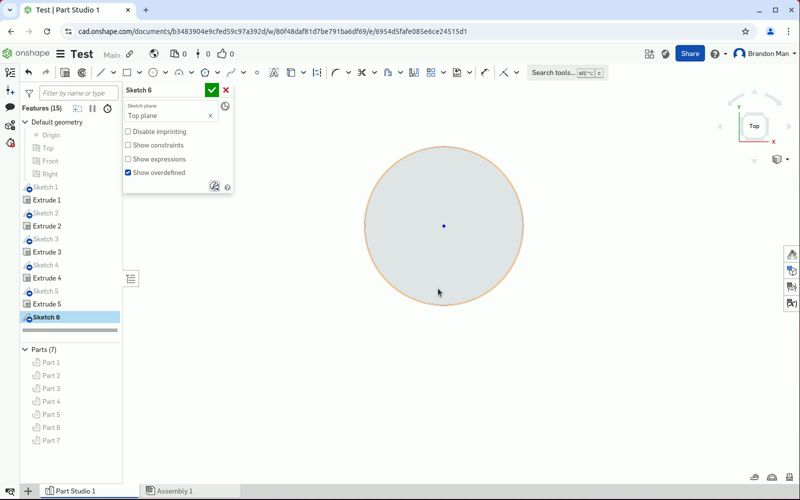
scroll(-6)
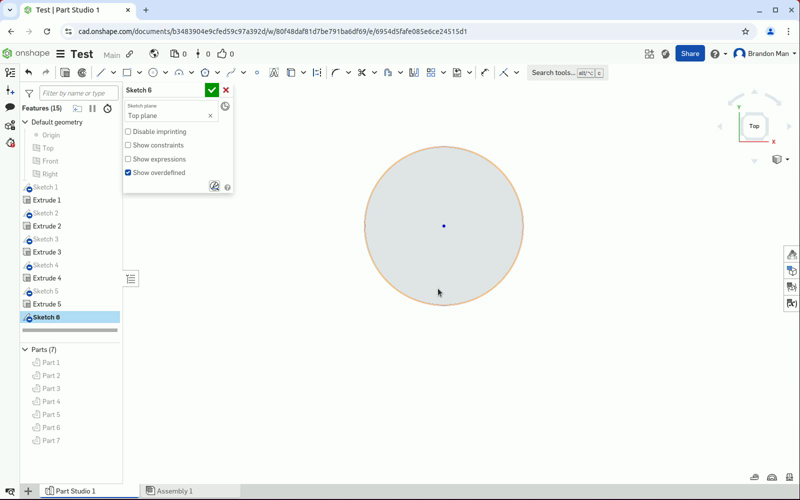
scroll(-6)
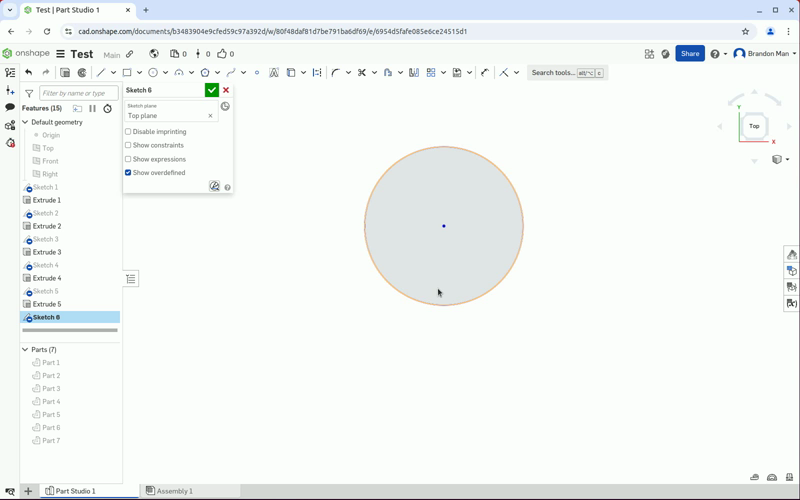
scroll(-6)
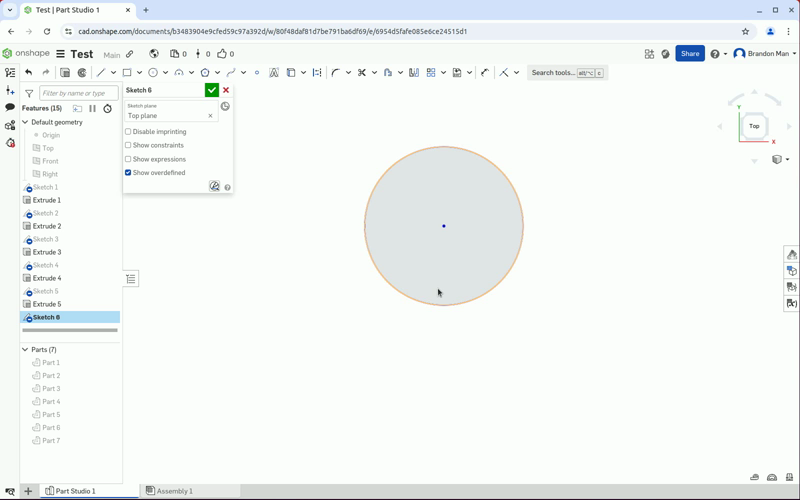
scroll(-6)
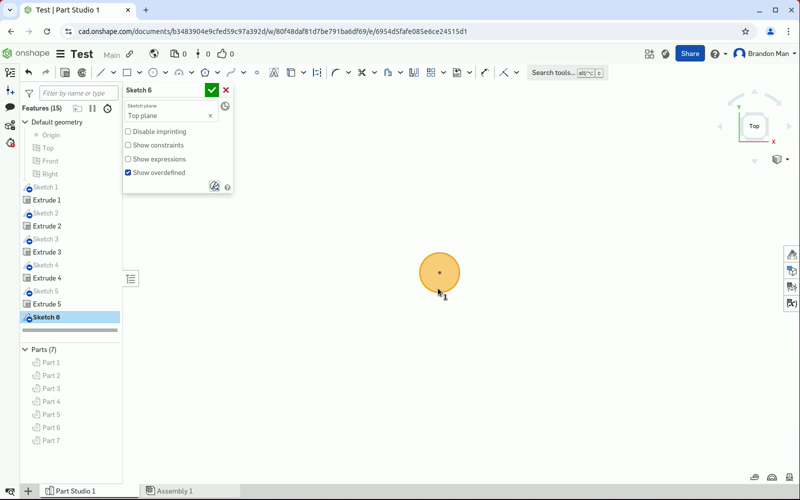
scroll(-6)
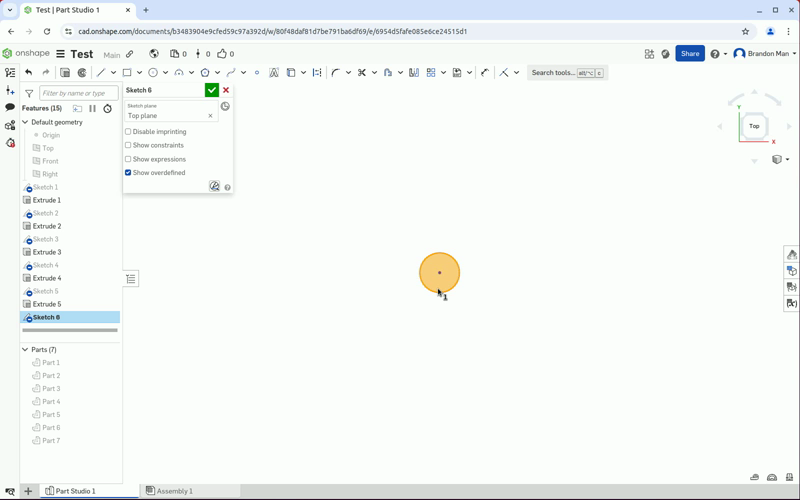
scroll(-6)
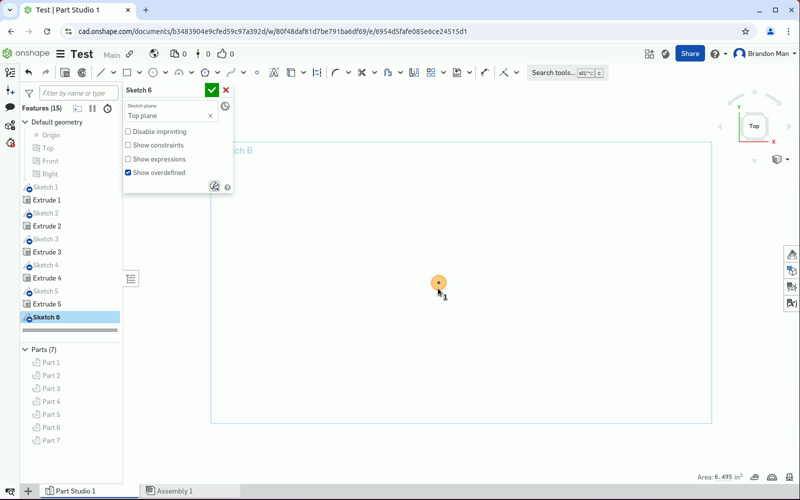
mouse_move(73, 352)
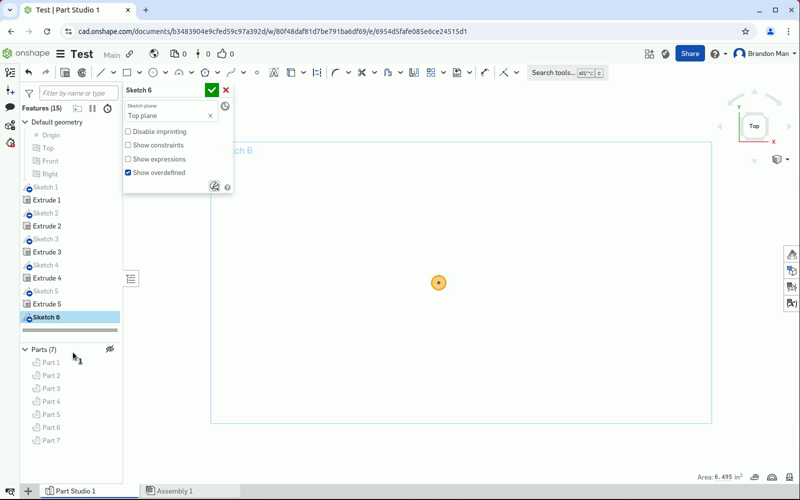
key(shift+y)
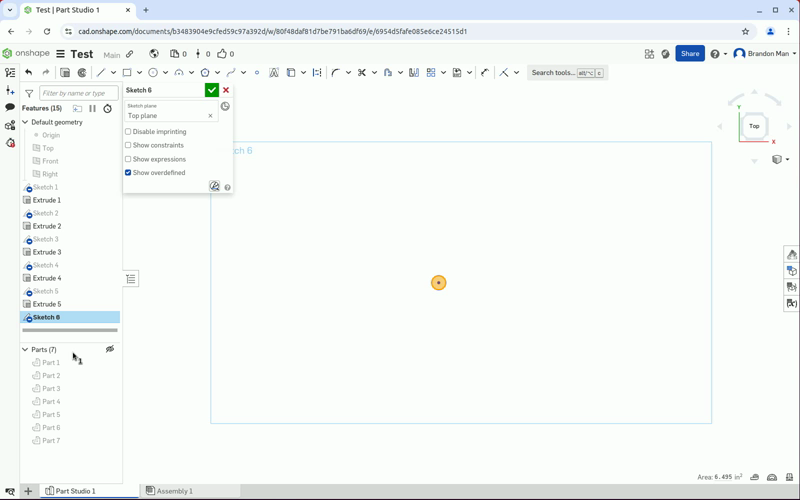
key(shift+e)
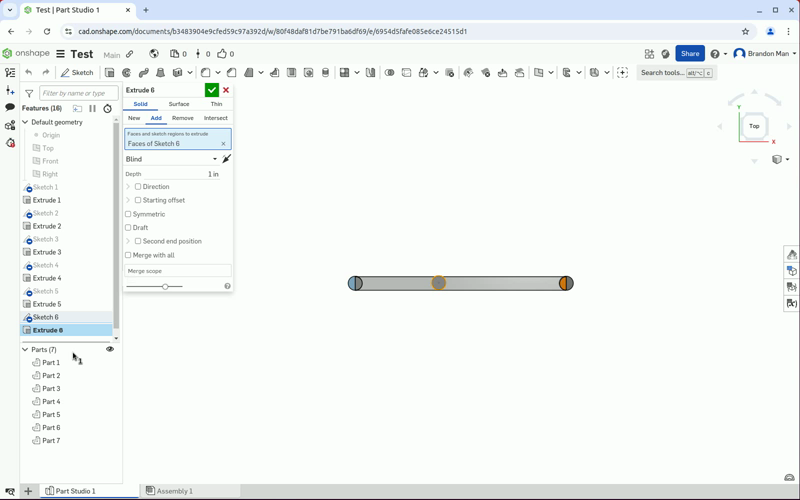
mouse_move(143, 106)
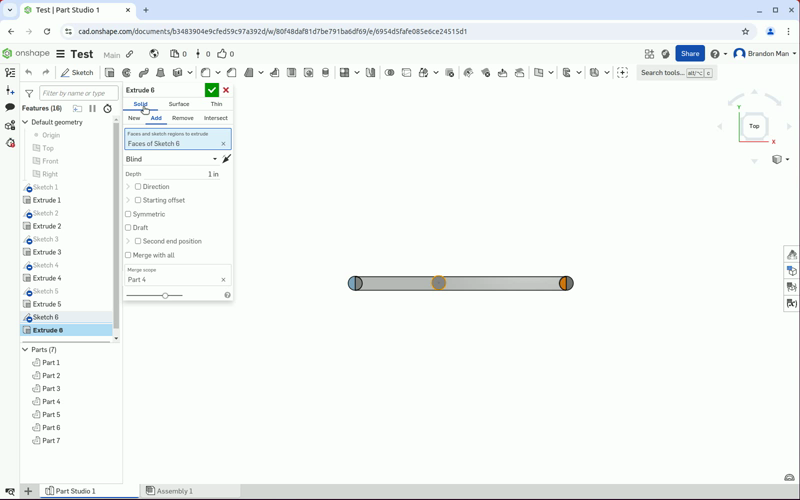
click(143, 106)
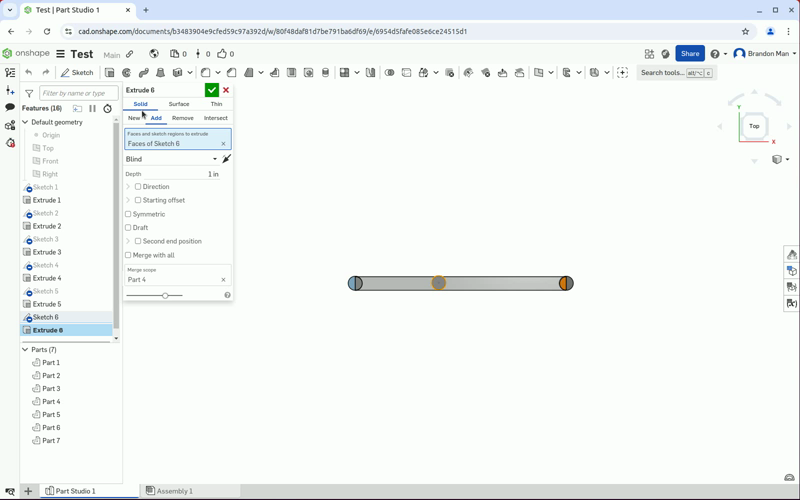
mouse_move(137, 120)
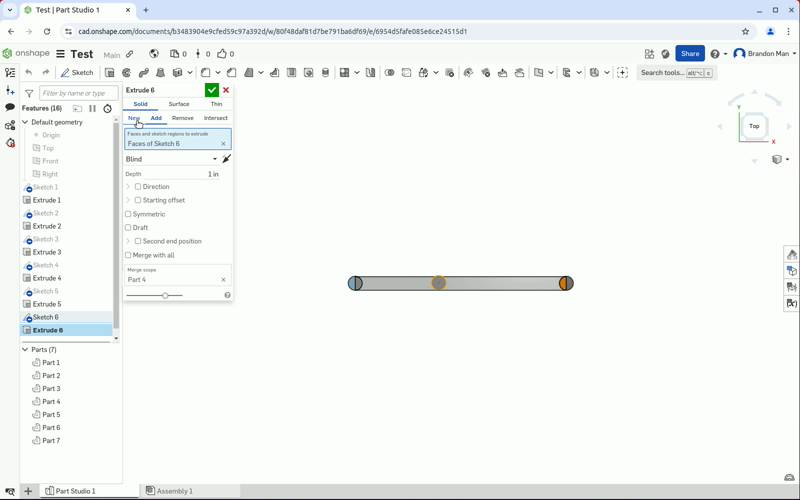
click(137, 120)
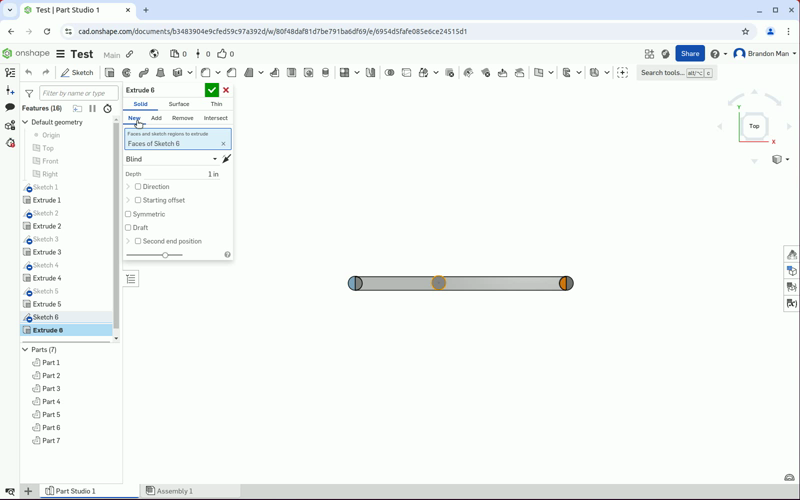
key(tab, 4)
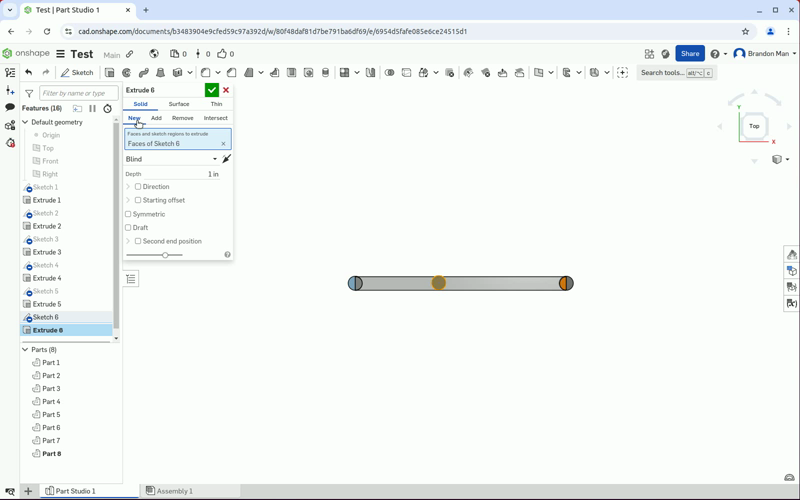
text(-1.685)
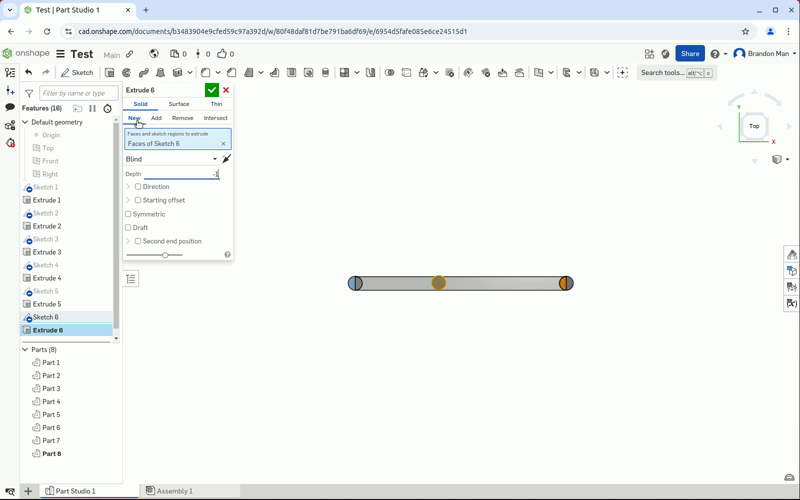
key(enter)
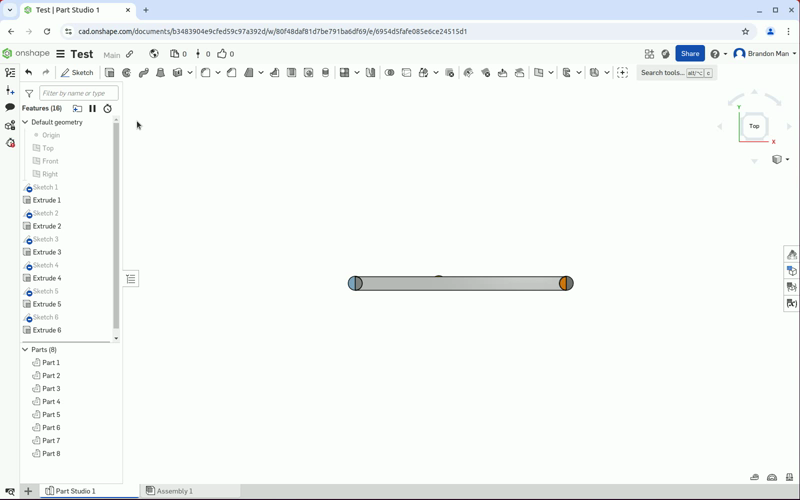
key(shift+h)
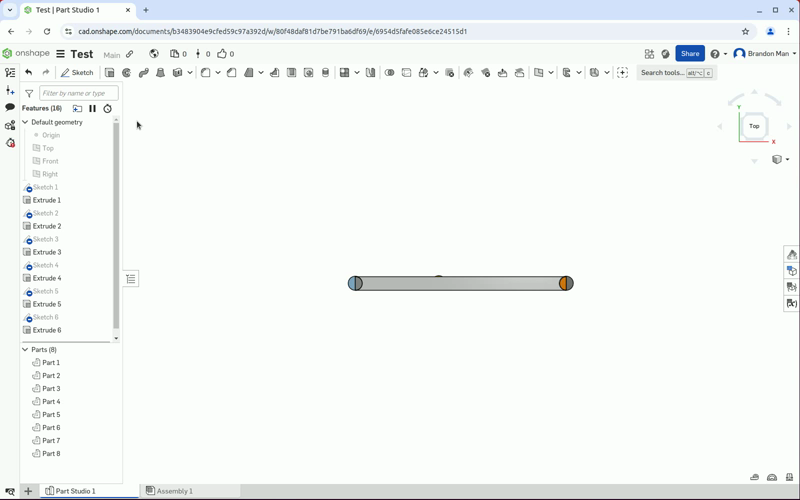
key(shift+h)
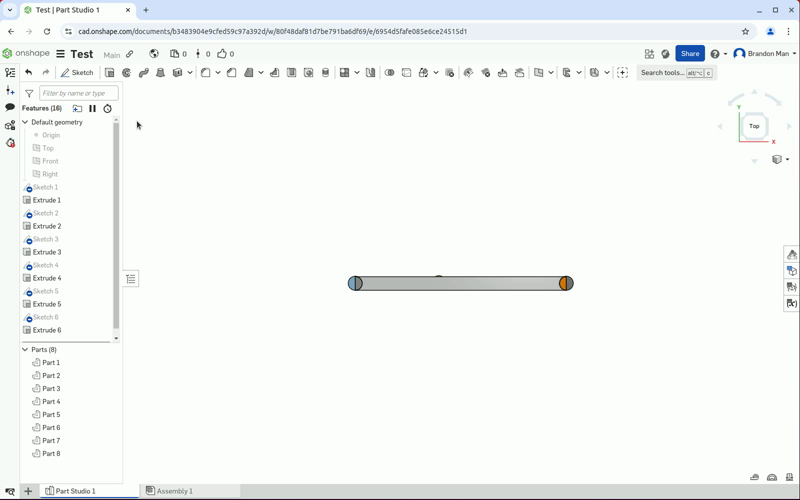
mouse_move(69, 189)
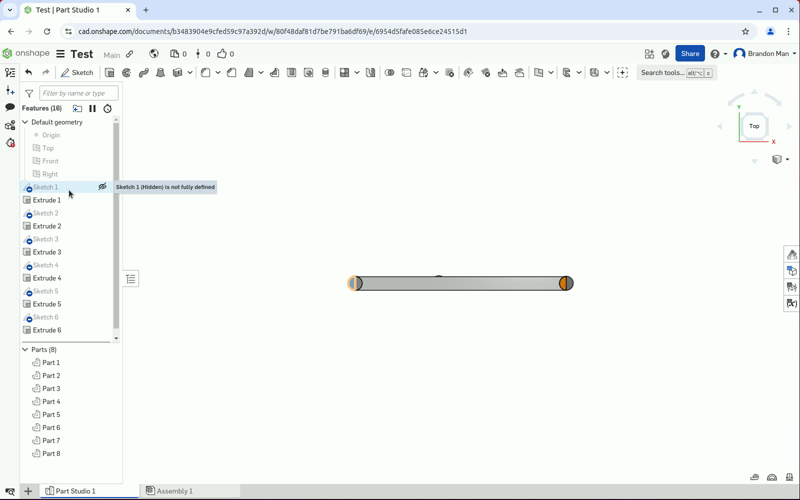
click(69, 189)
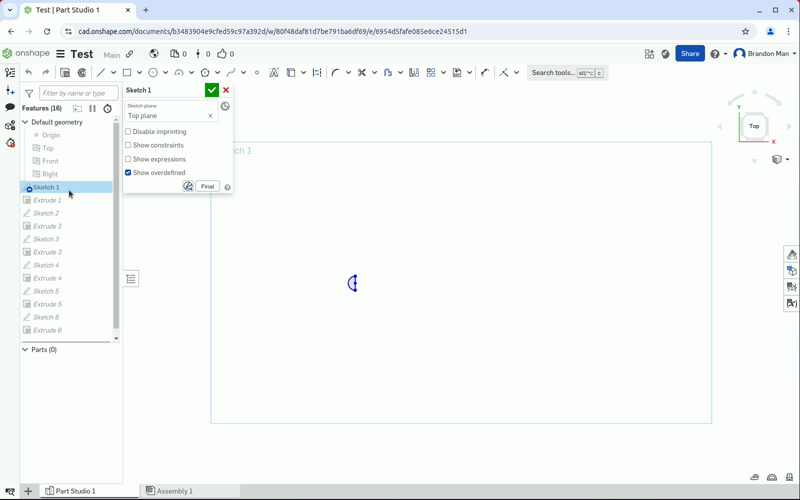
mouse_move(229, 92)
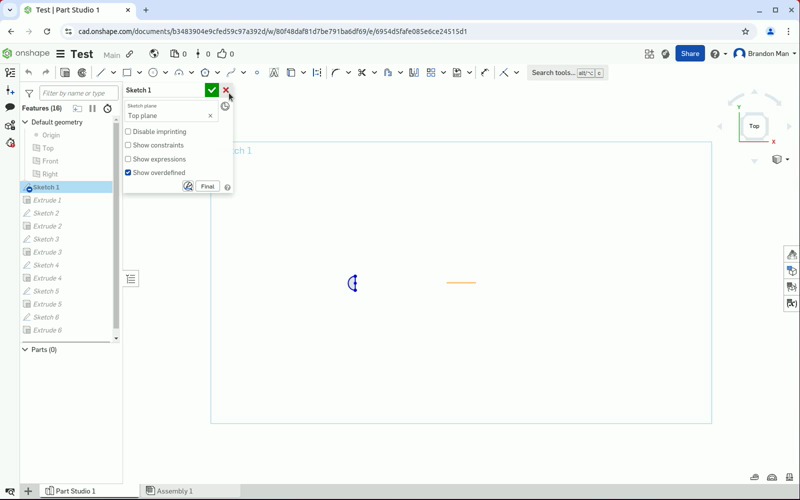
click(229, 92)
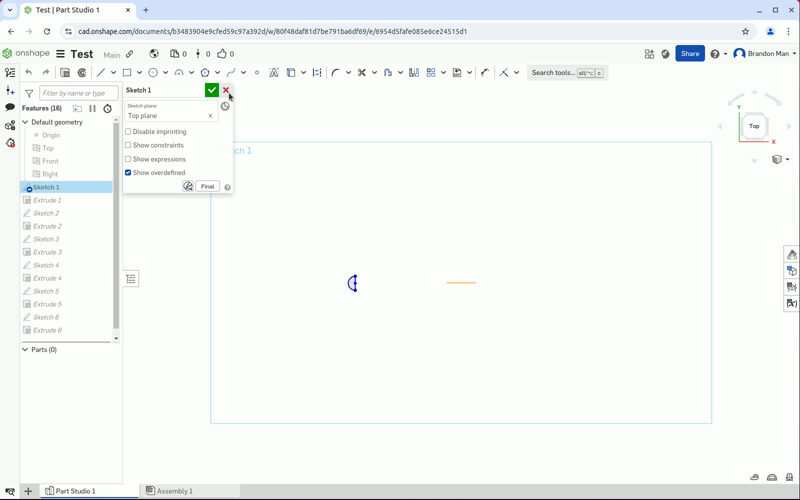
key(shift+s)
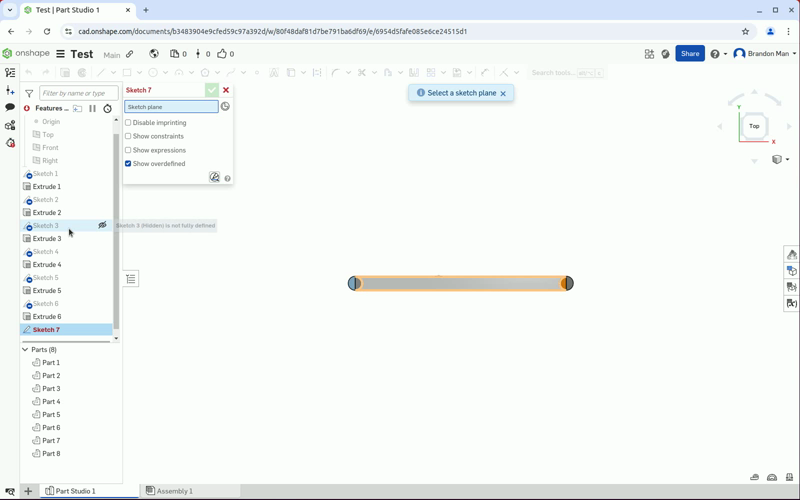
scroll(3)
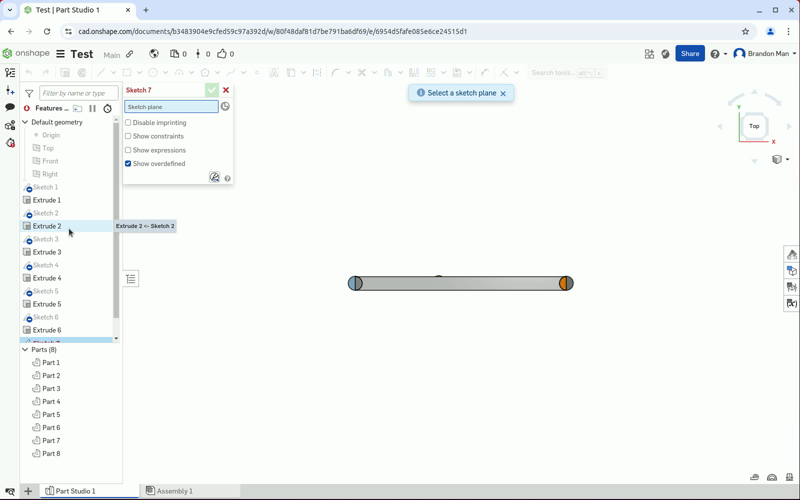
mouse_move(69, 150)
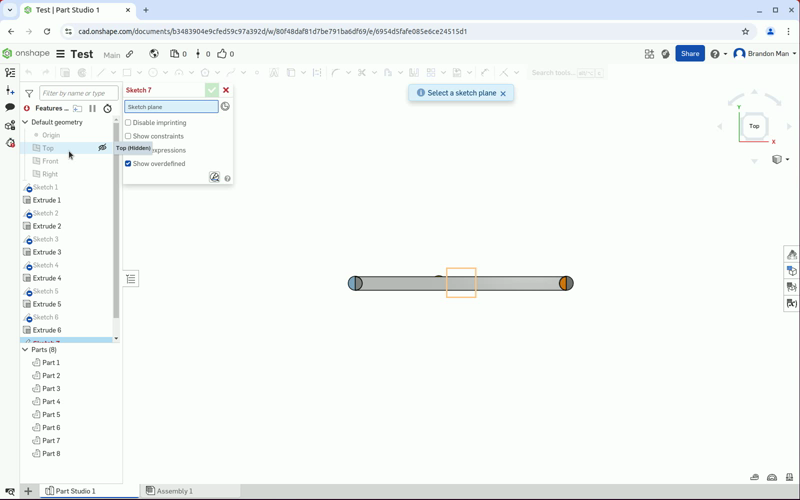
click(69, 150)
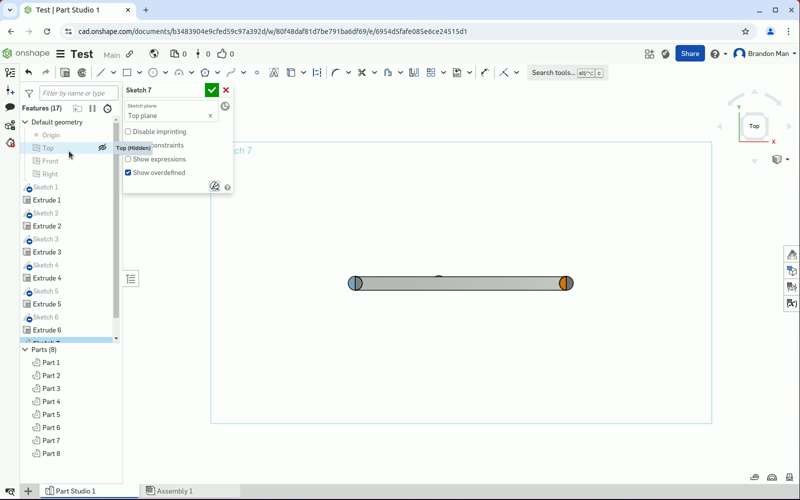
mouse_move(73, 352)
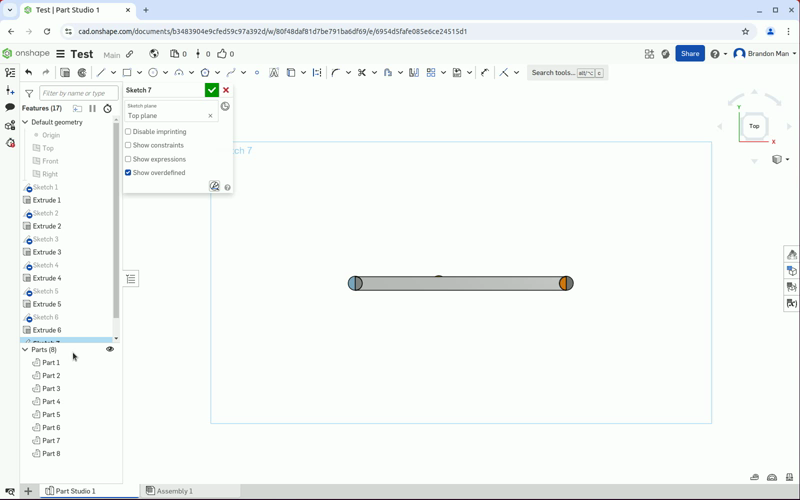
key(y)
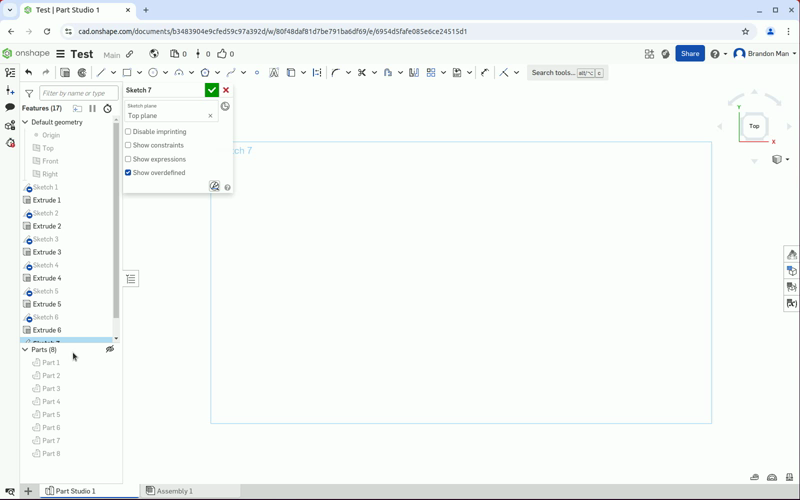
key(a)
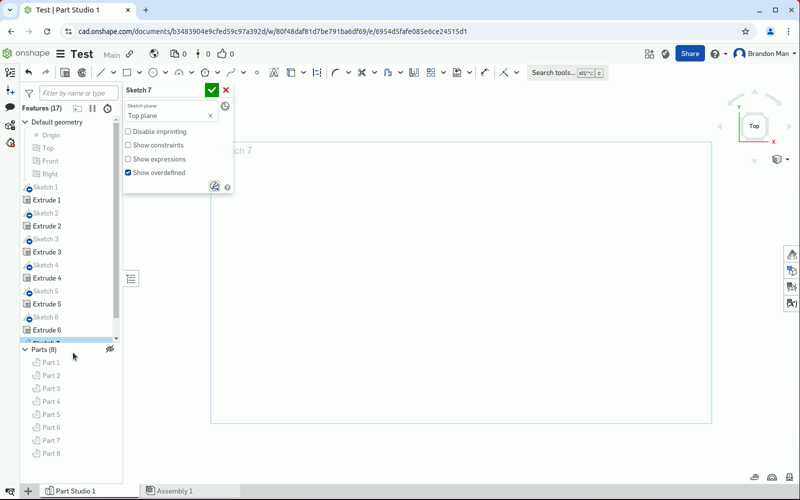
key_down(shift)
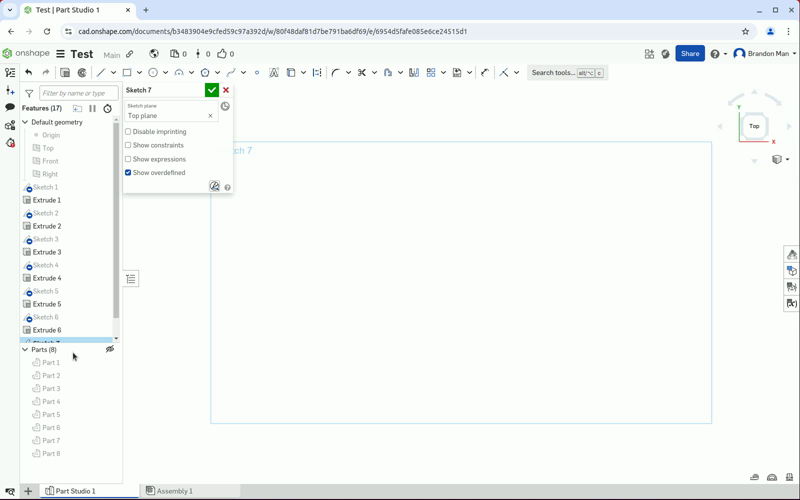
mouse_move(355, 290)
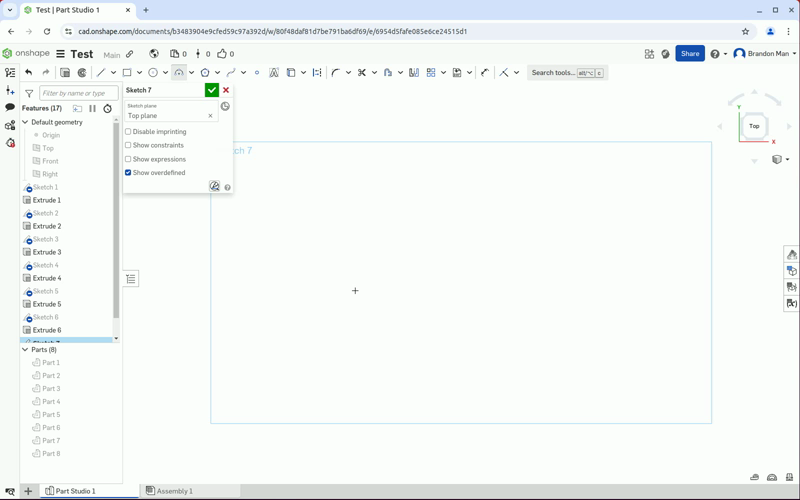
click(355, 290)
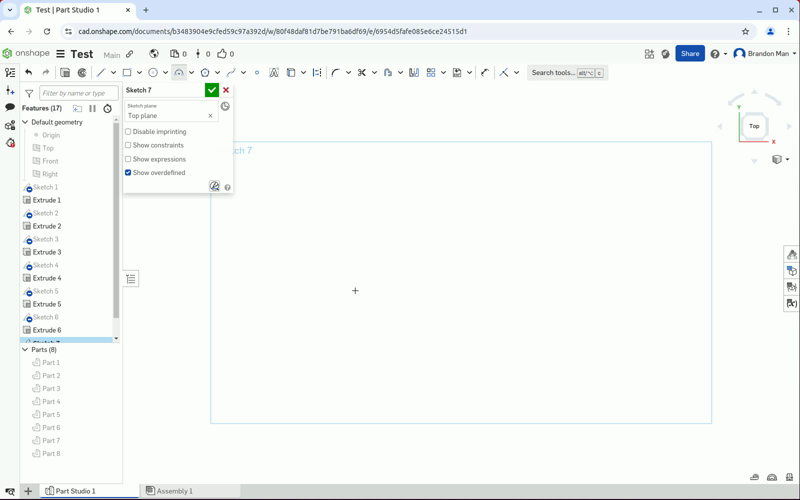
key_up(shift)
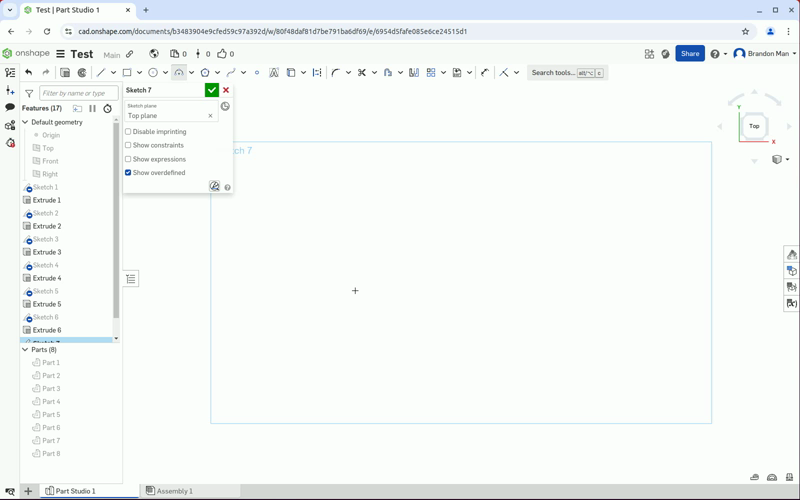
key_down(shift)
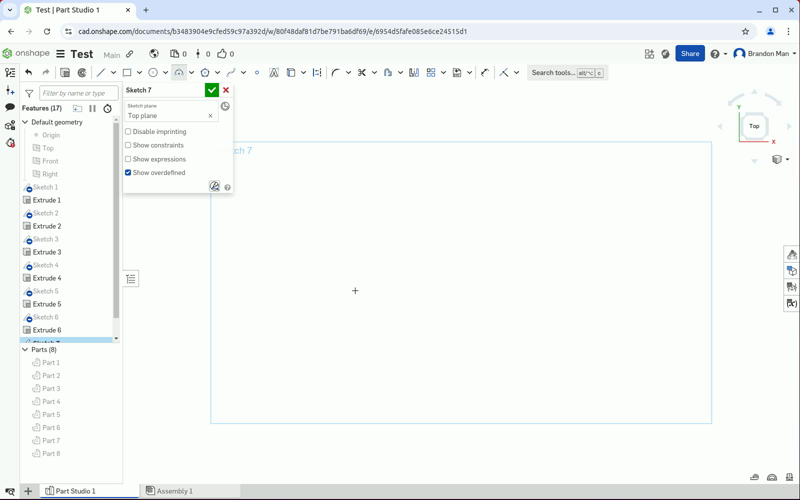
mouse_move(355, 276)
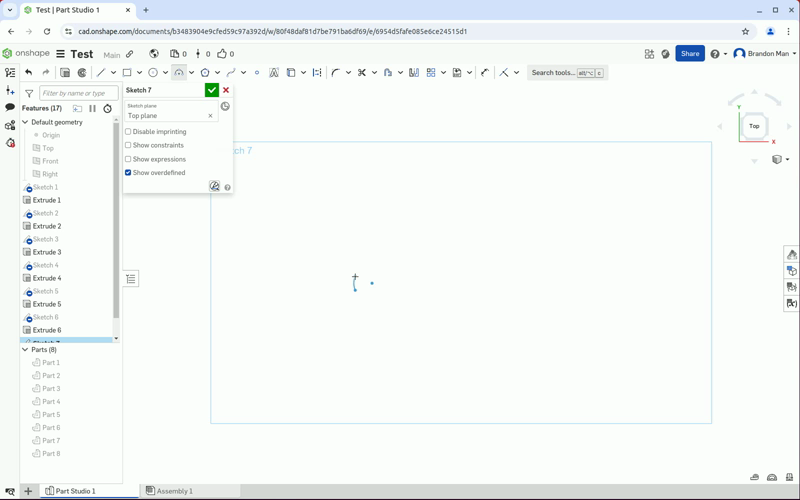
click(355, 276)
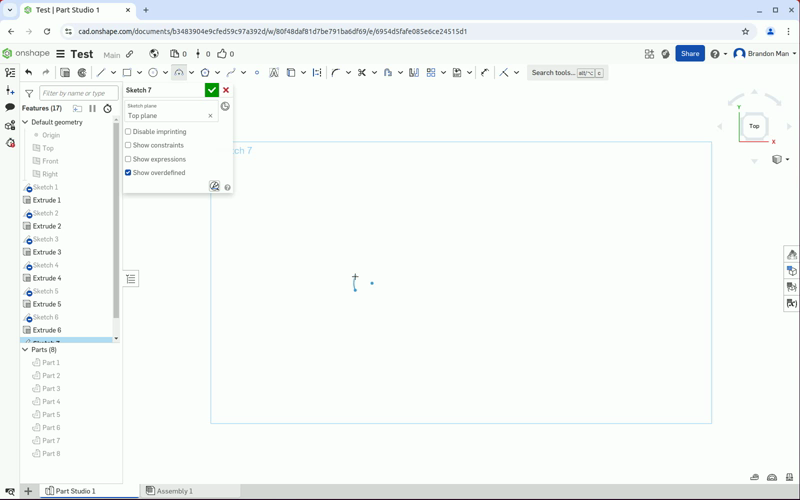
mouse_move(362, 282)
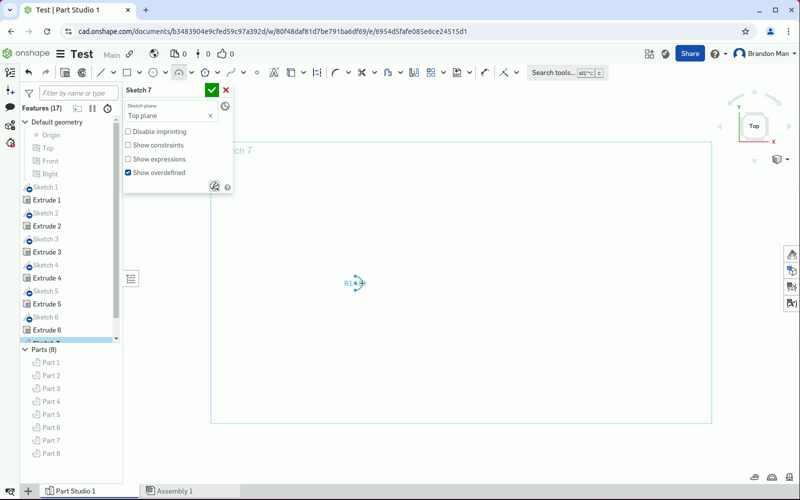
click(362, 282)
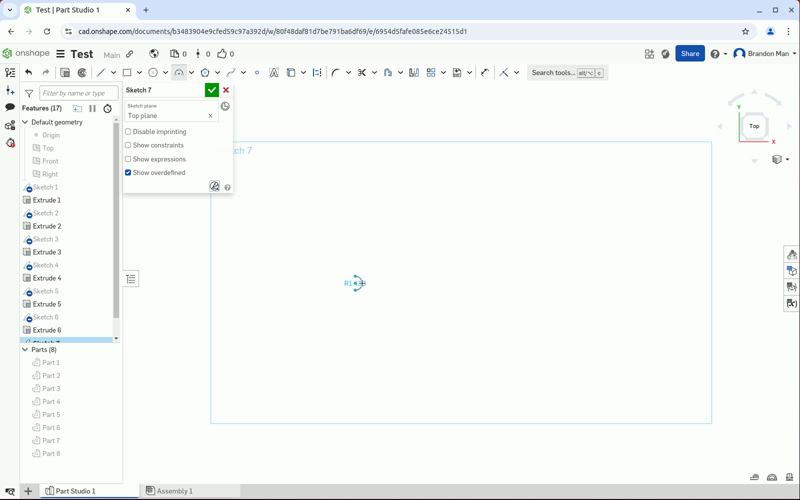
key_up(shift)
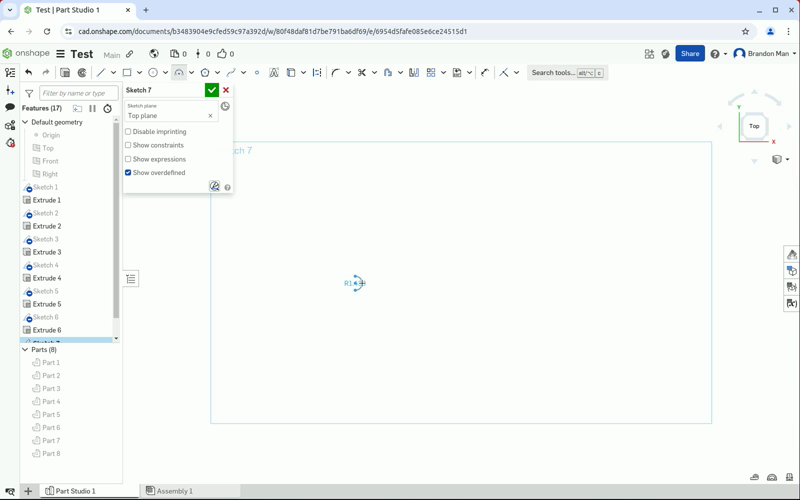
key(esc)
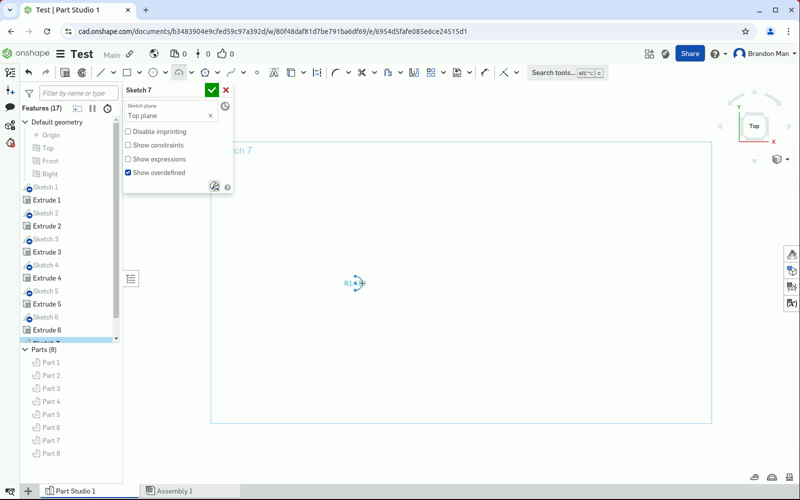
key(l)
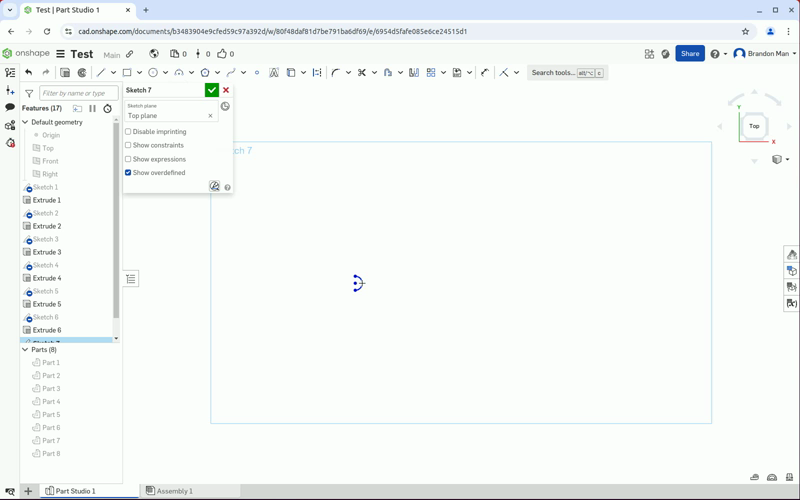
mouse_move(355, 276)
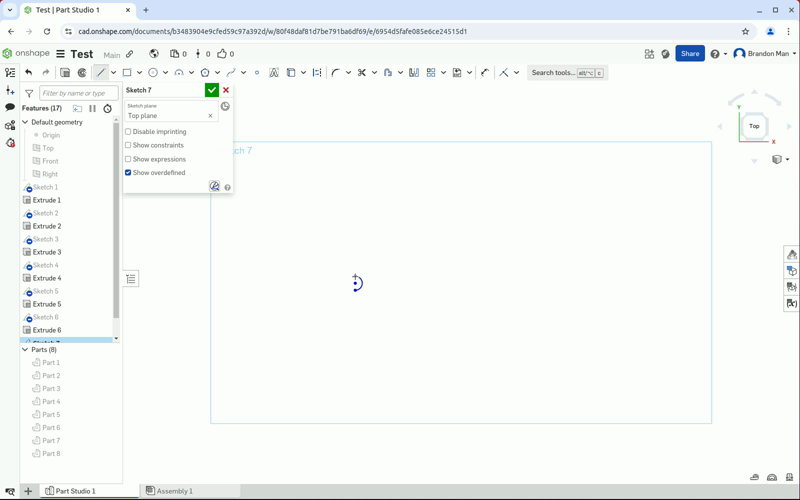
click(355, 276)
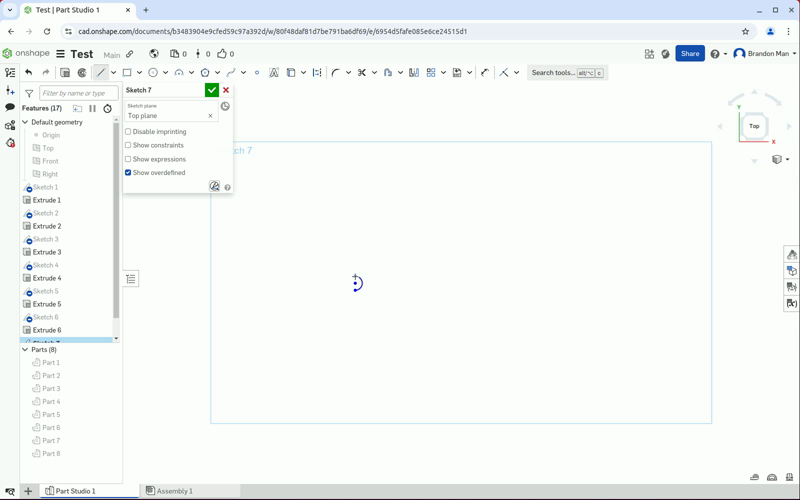
mouse_move(385, 276)
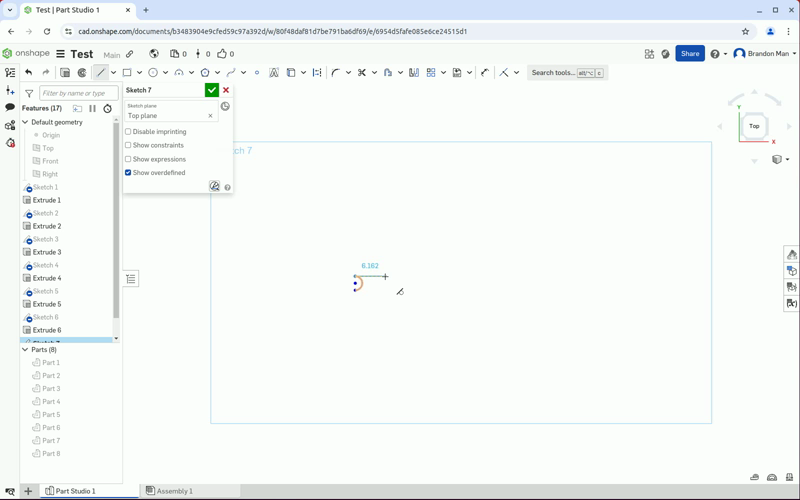
key_down(shift)
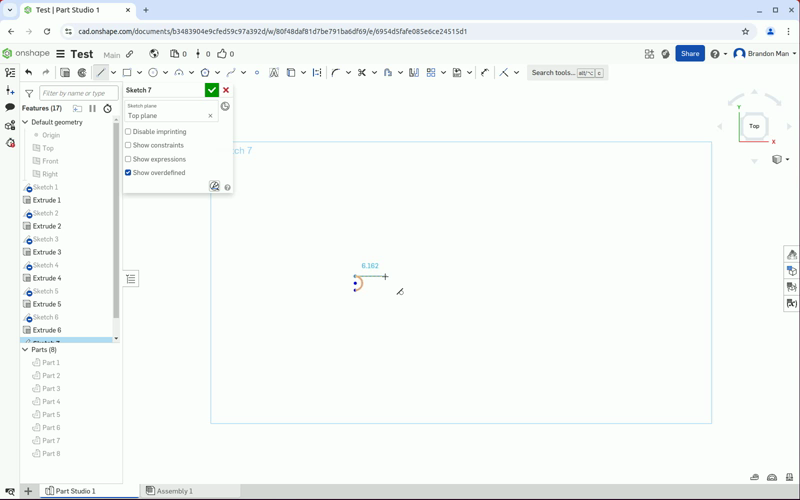
mouse_move(355, 290)
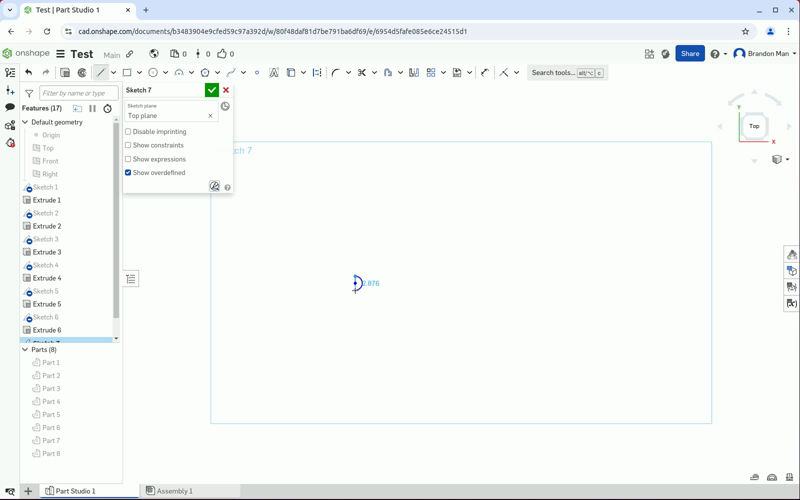
key_up(shift)
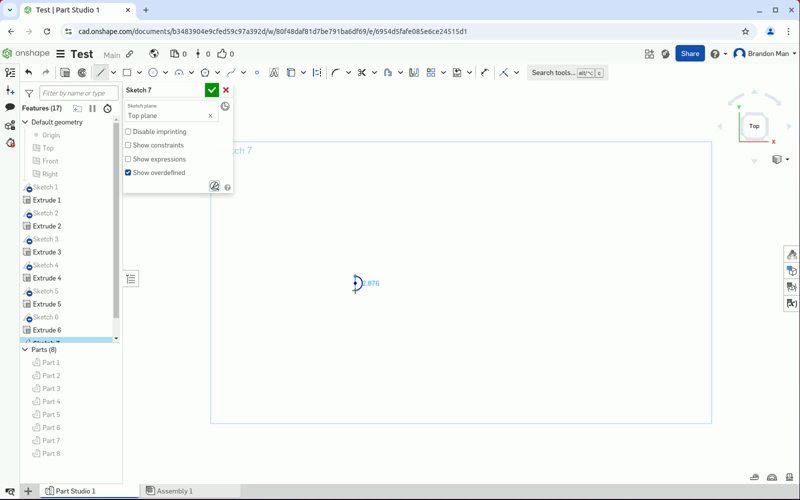
click(355, 290)
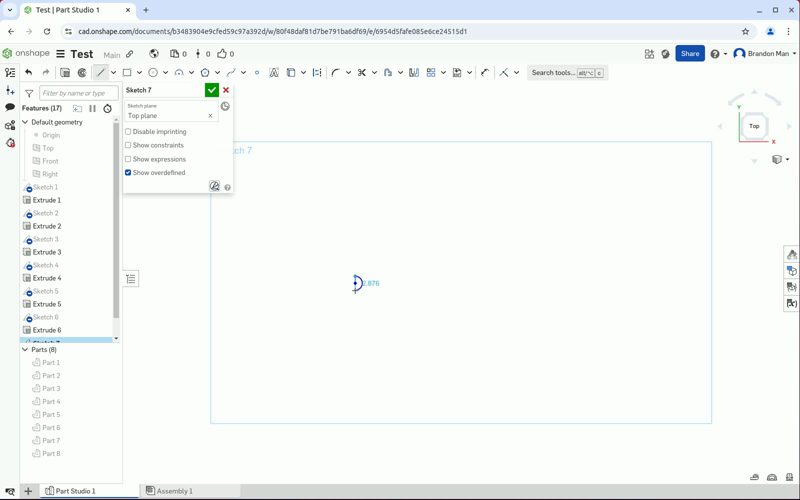
key(esc)
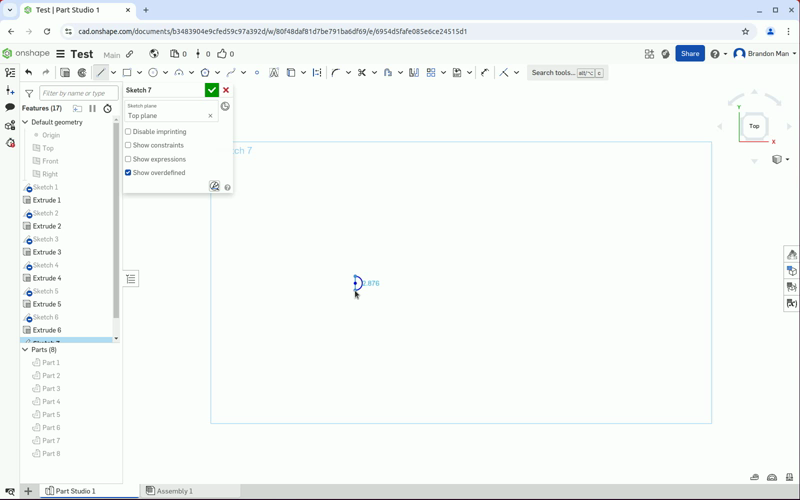
mouse_move(356, 286)
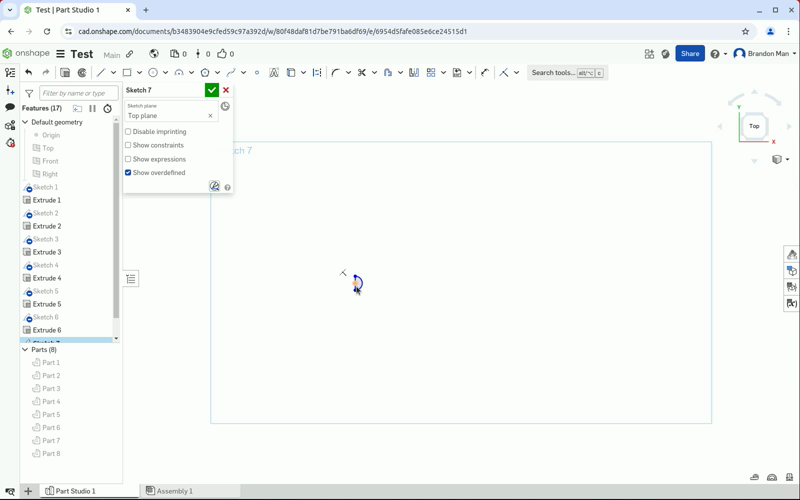
scroll(6)
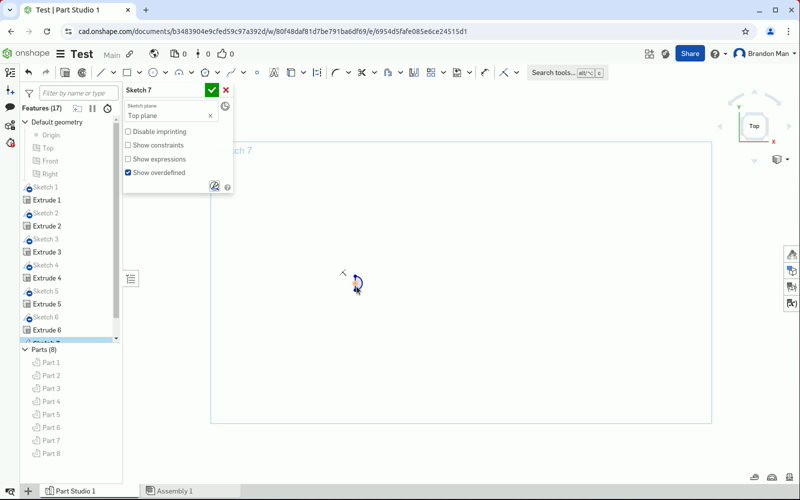
scroll(6)
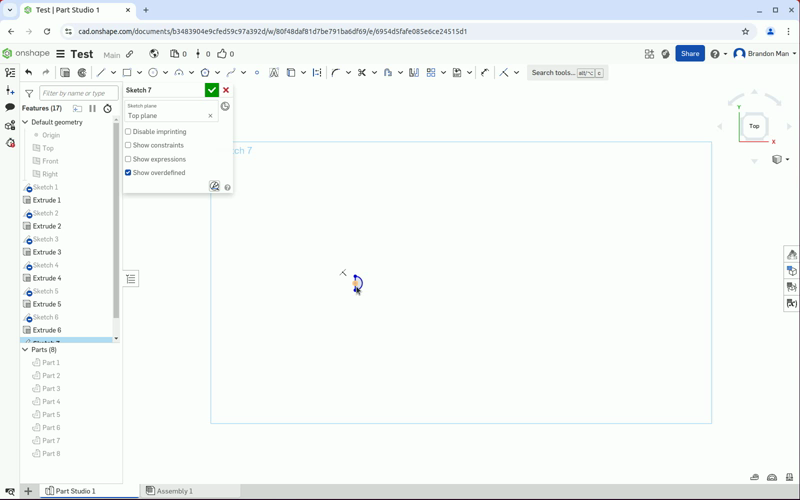
scroll(6)
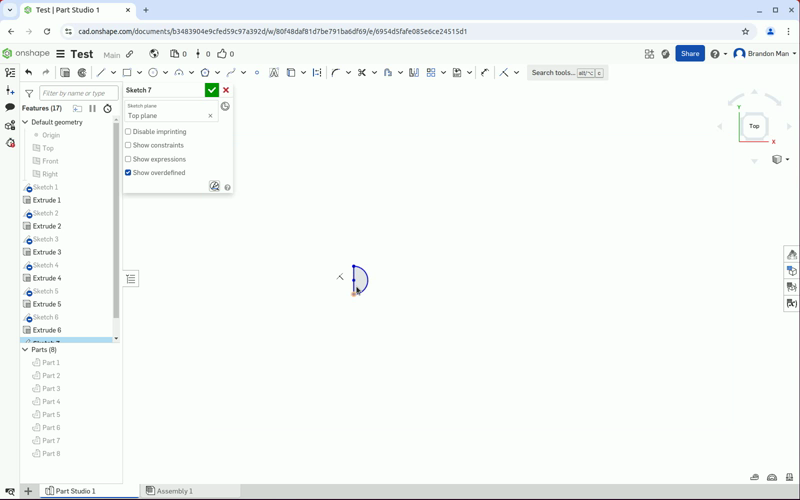
scroll(6)
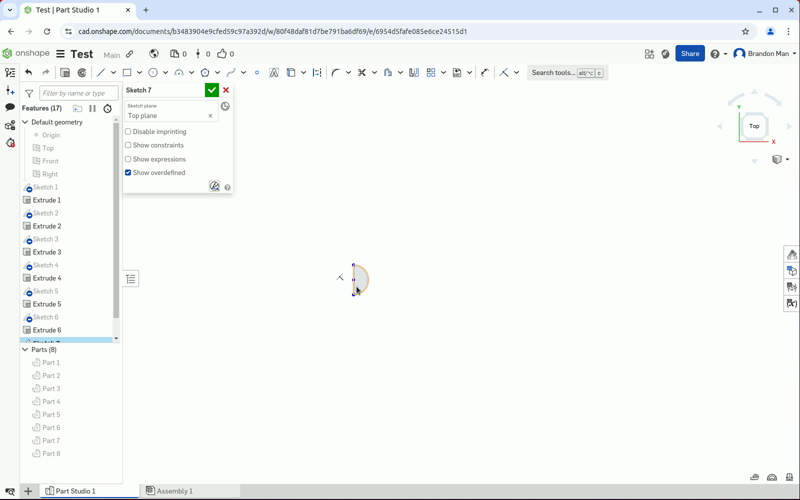
scroll(6)
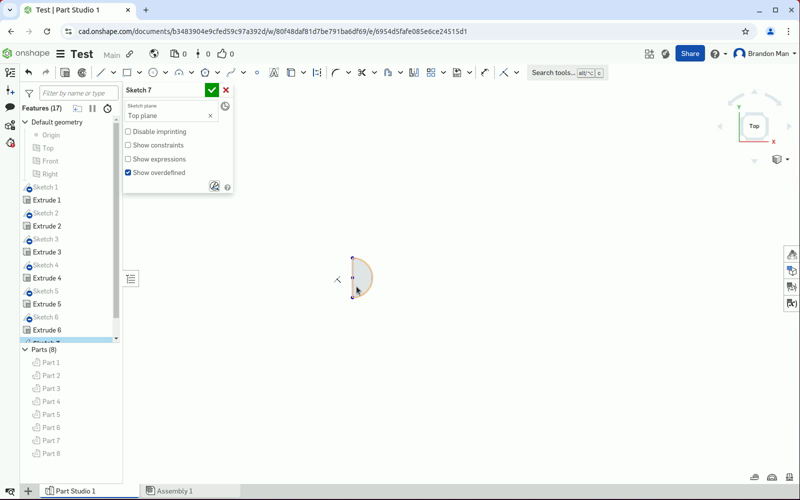
scroll(6)
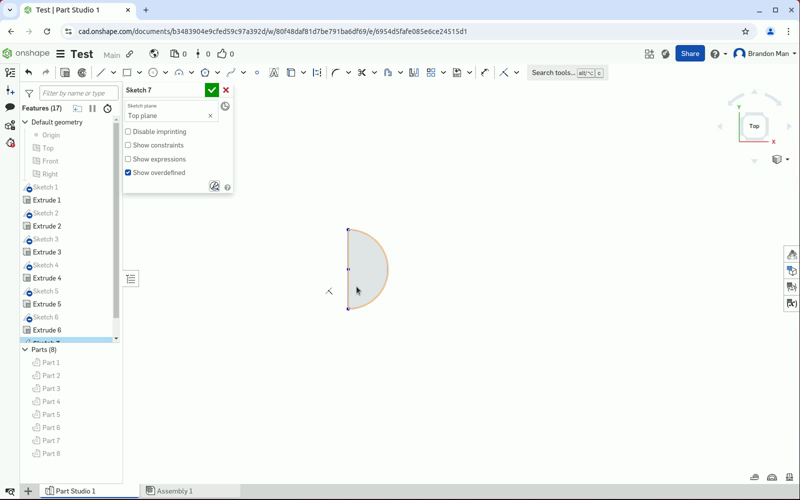
scroll(6)
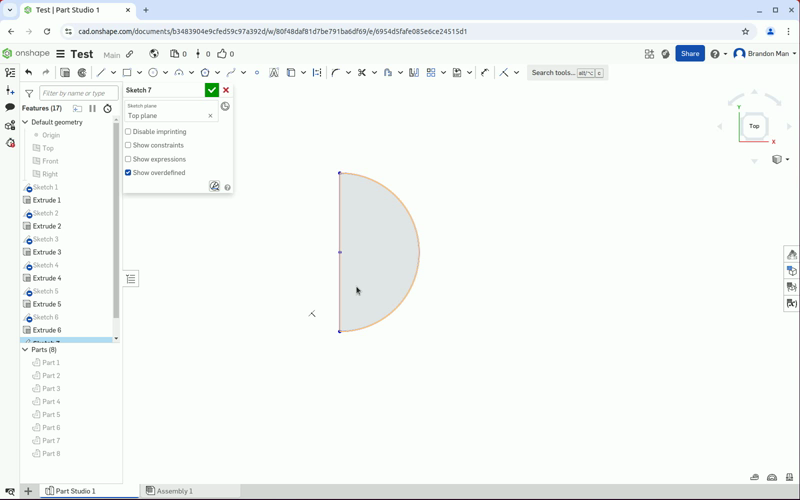
click(356, 286)
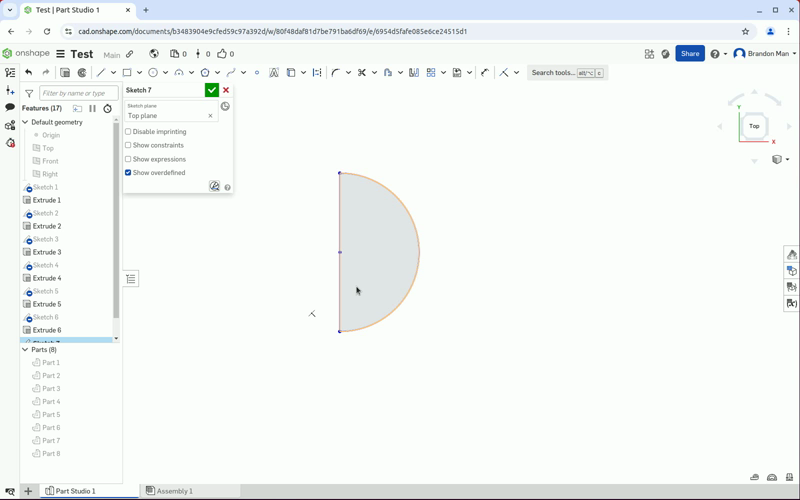
scroll(-6)
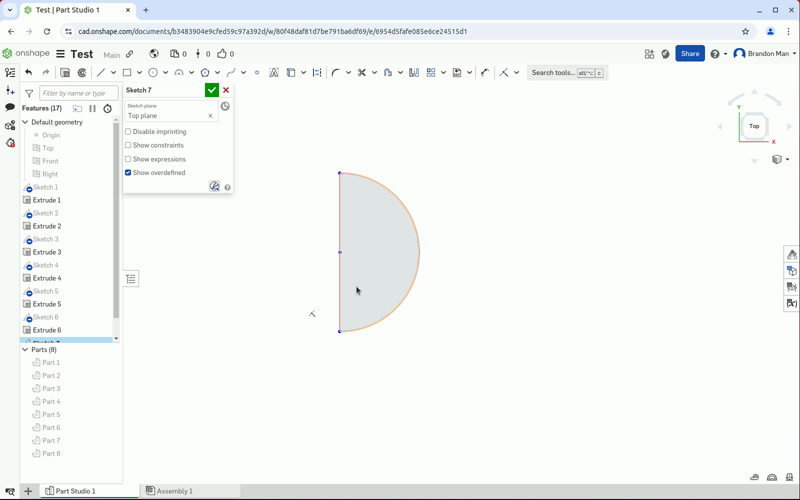
scroll(-6)
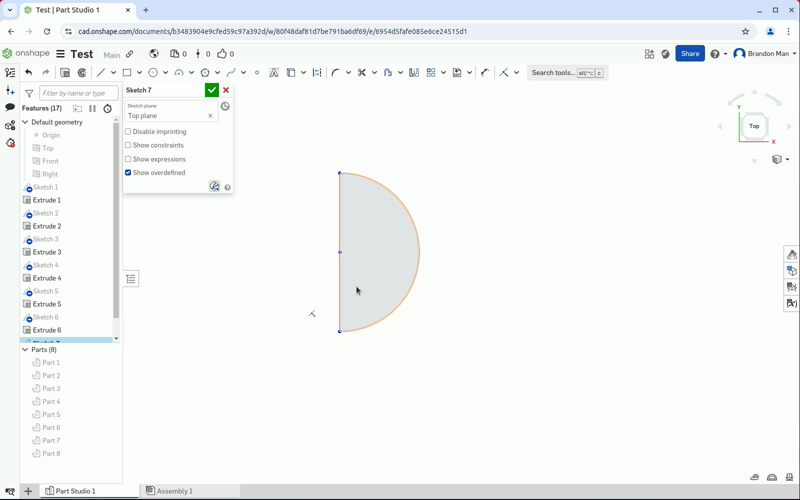
scroll(-6)
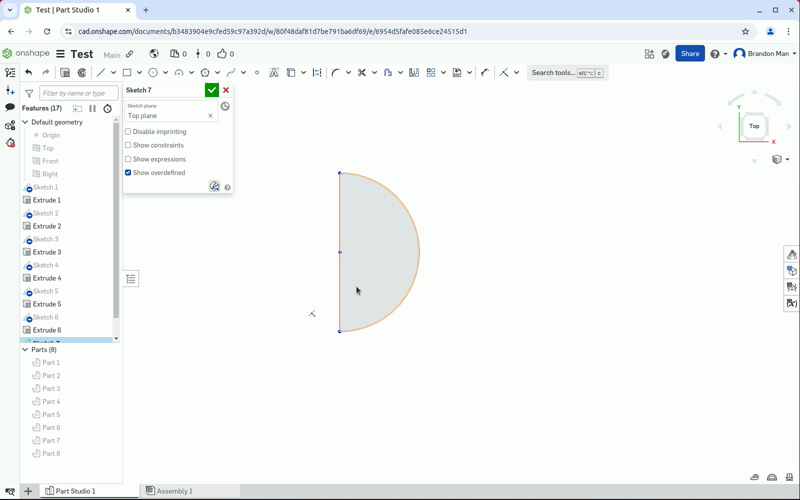
scroll(-6)
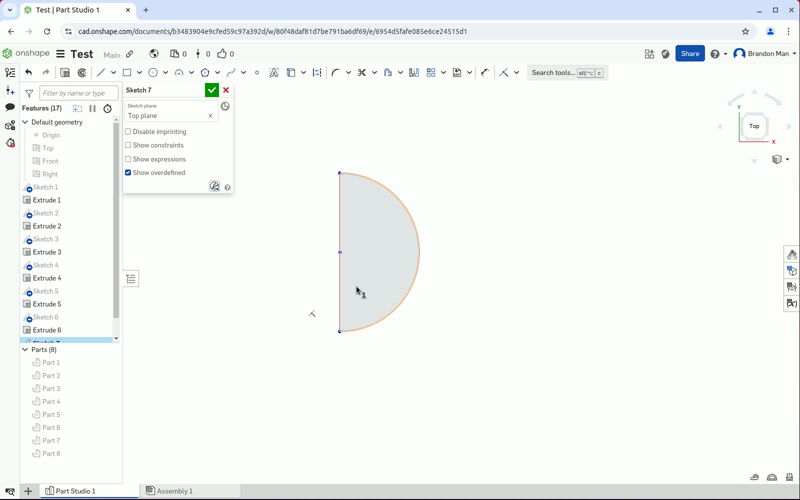
scroll(-6)
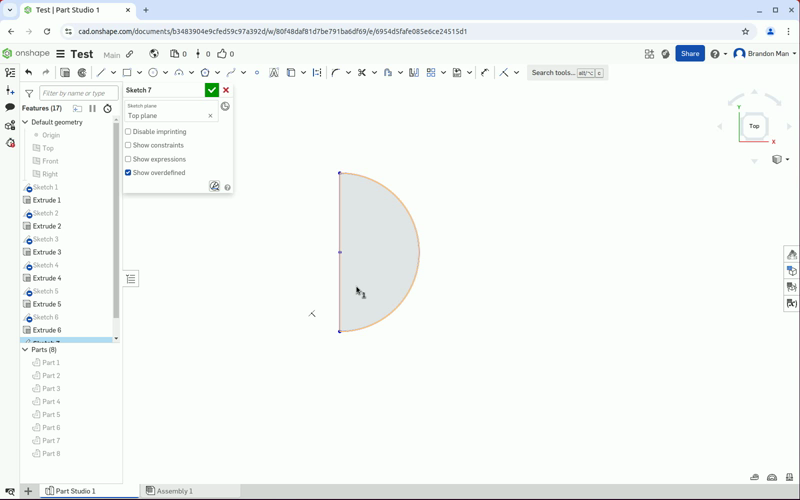
scroll(-6)
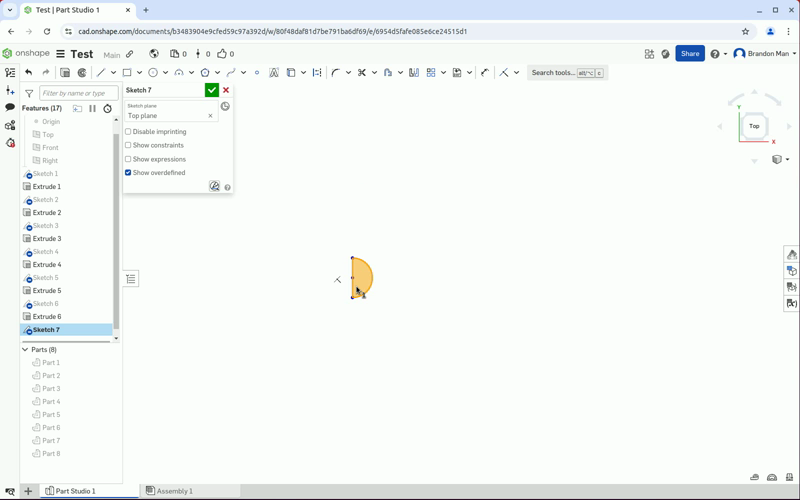
scroll(-6)
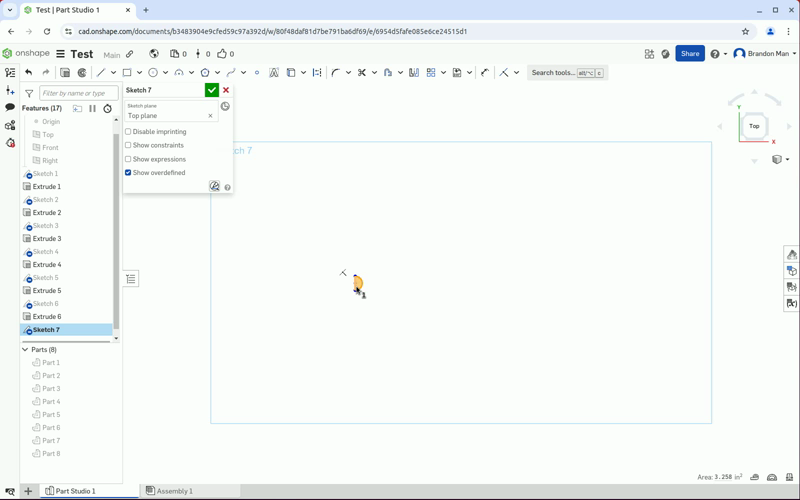
mouse_move(73, 352)
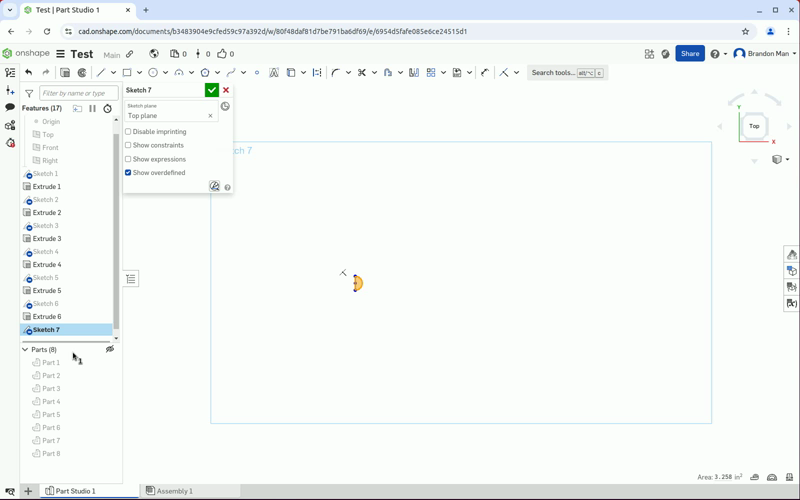
key(shift+y)
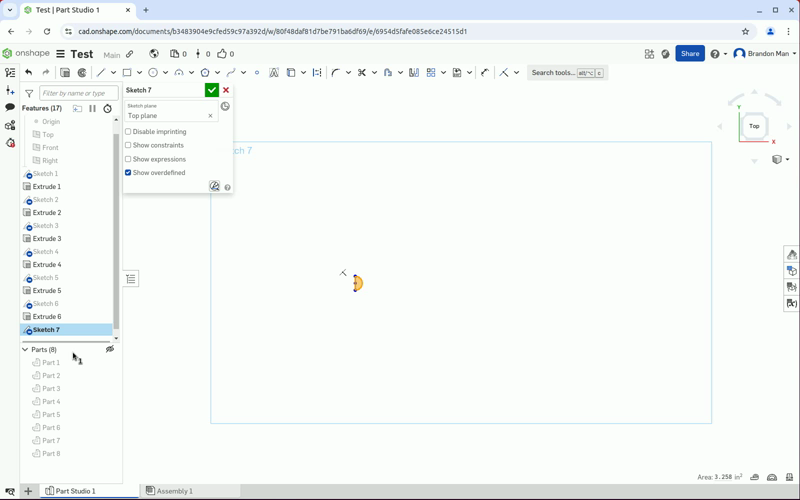
key(shift+e)
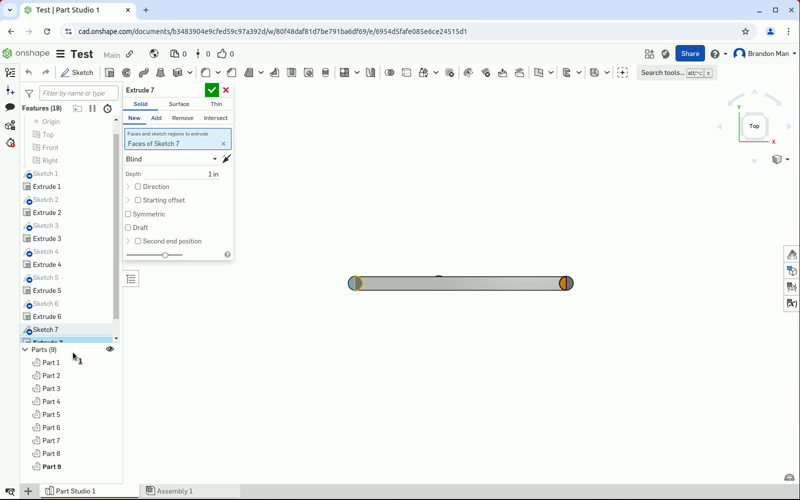
mouse_move(143, 106)
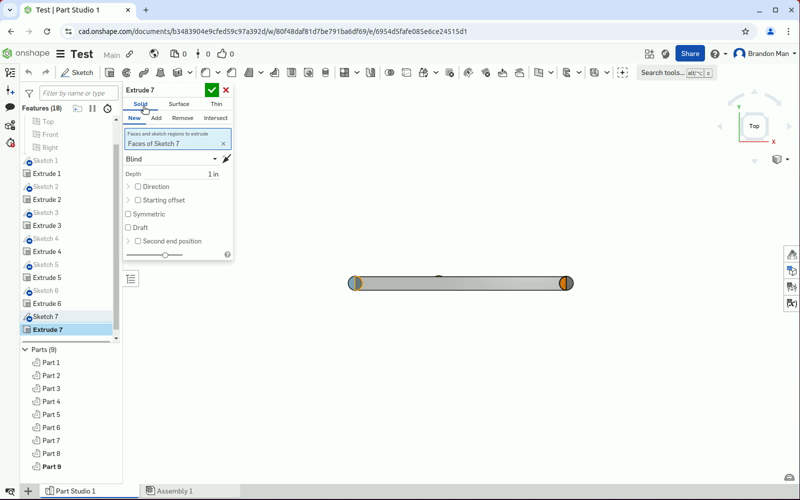
click(143, 106)
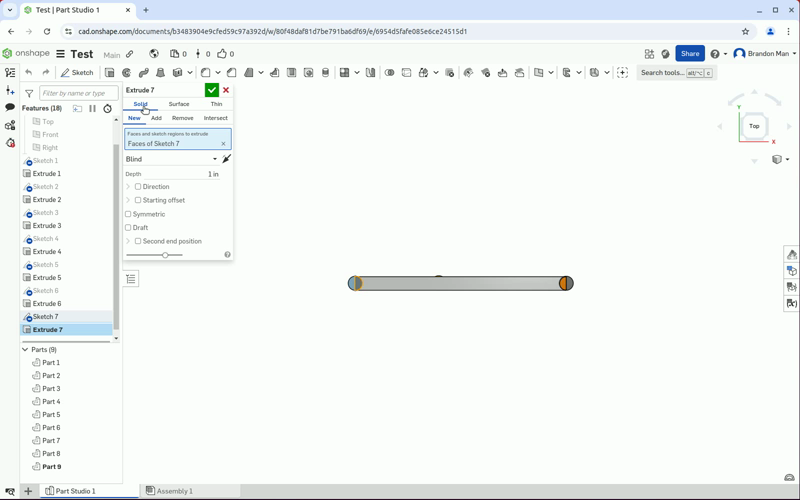
mouse_move(137, 120)
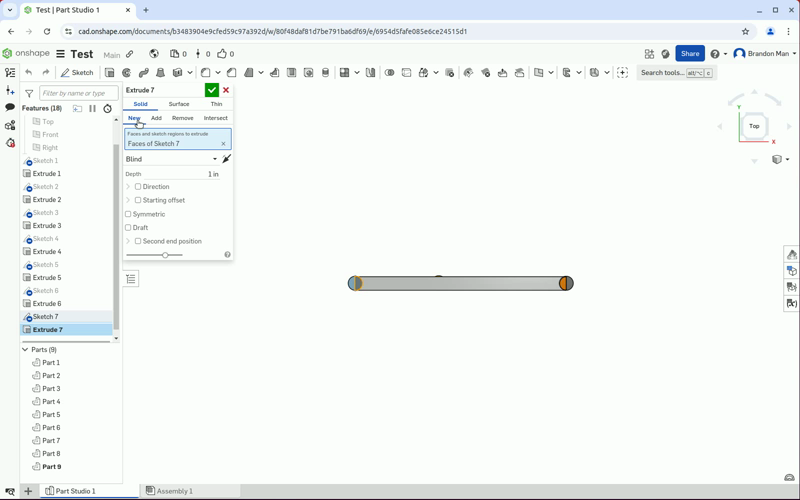
click(137, 120)
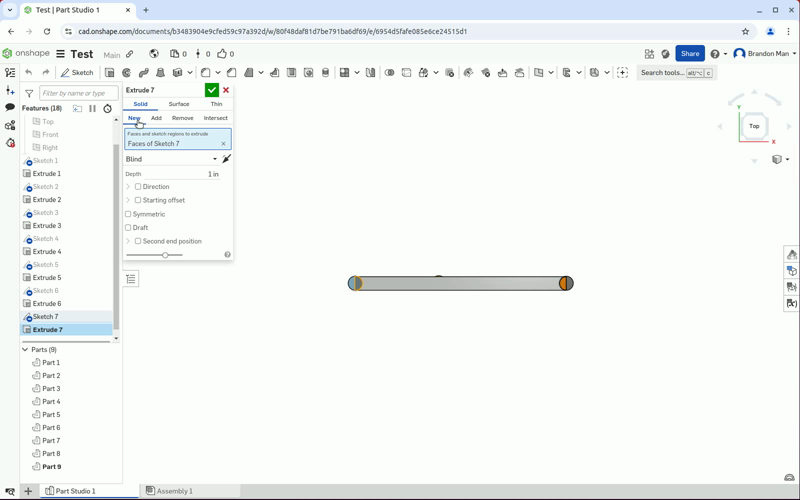
key(tab, 4)
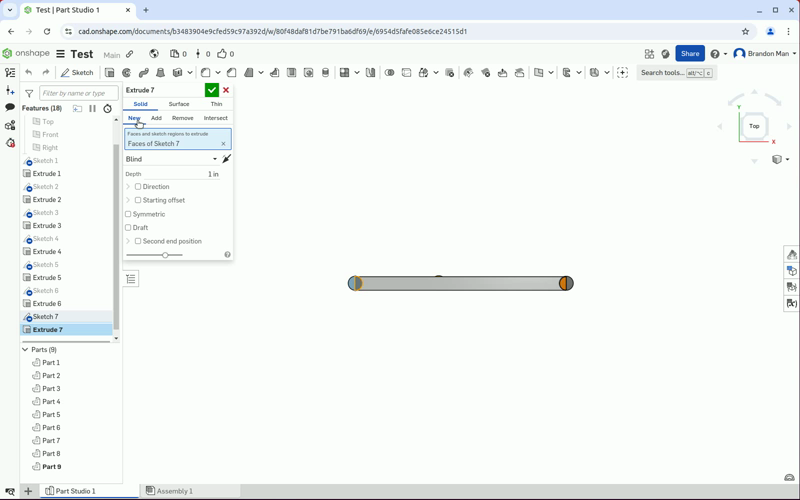
text(-1.685)
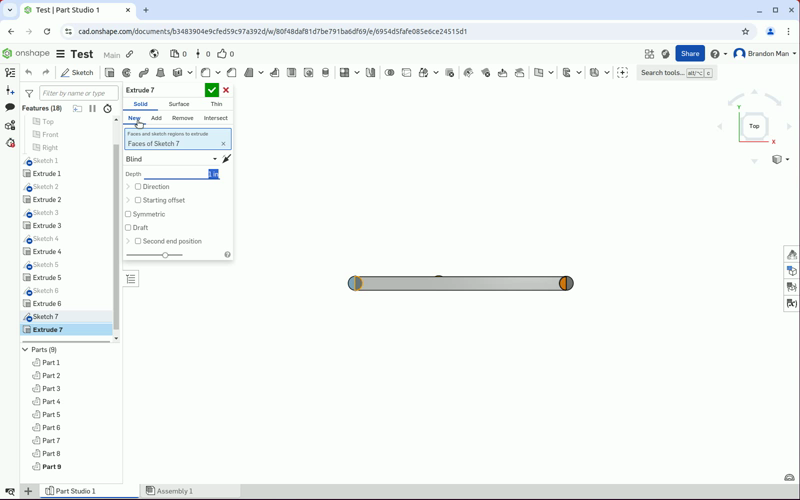
key(enter)
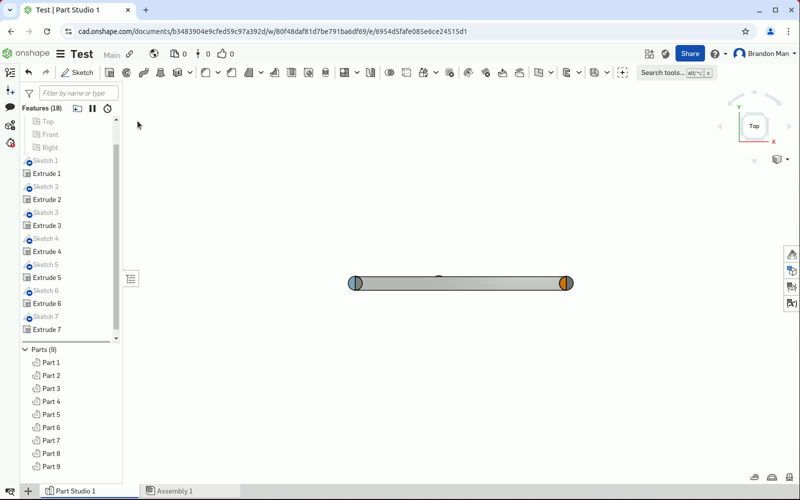
key(shift+h)
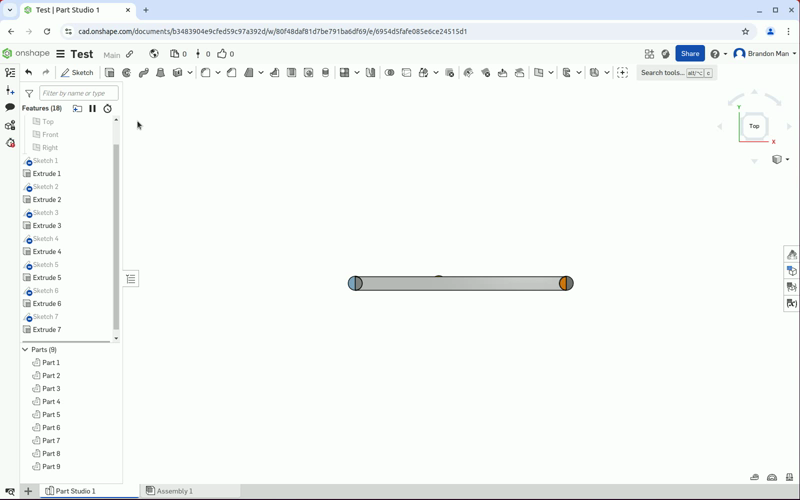
key(shift+h)
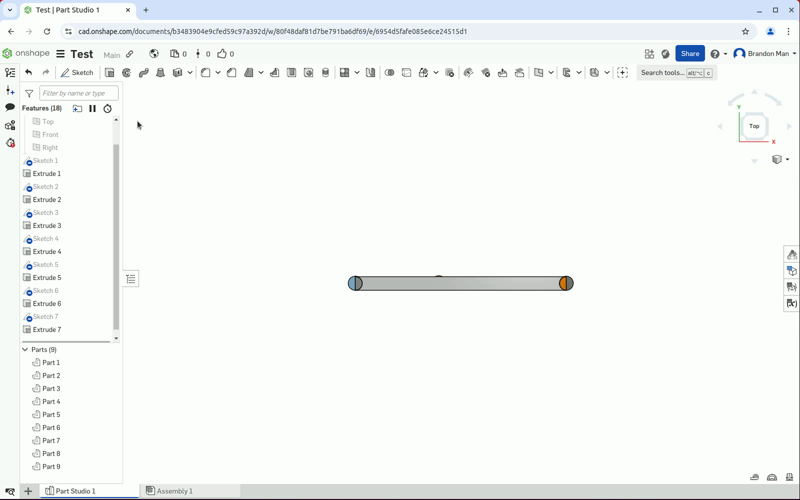
mouse_move(69, 163)
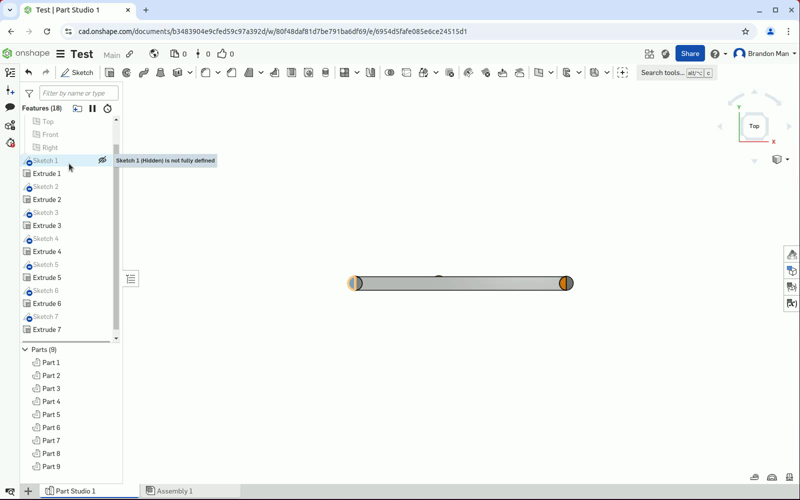
click(69, 163)
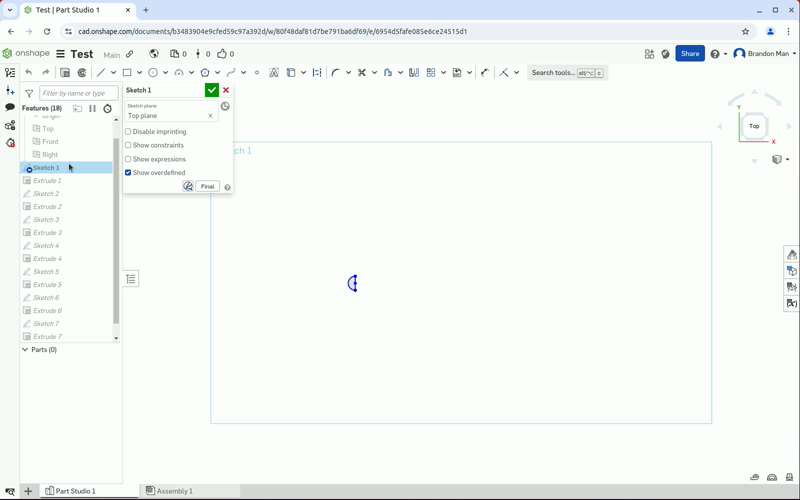
mouse_move(229, 92)
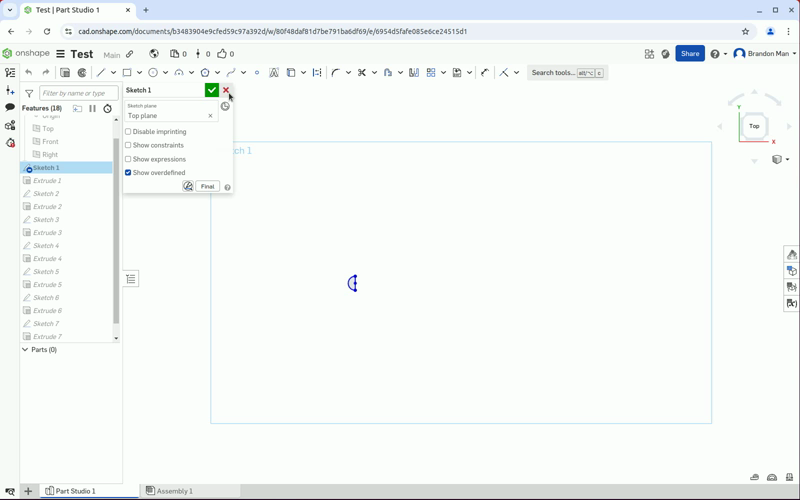
click(229, 92)
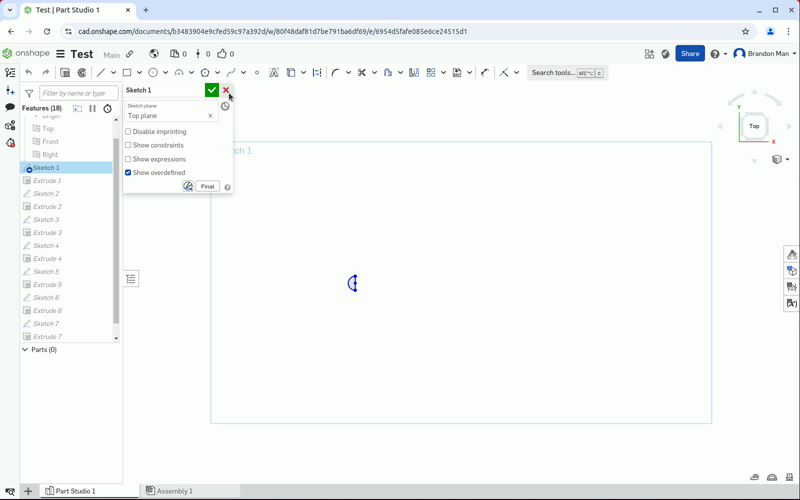
key(shift+s)
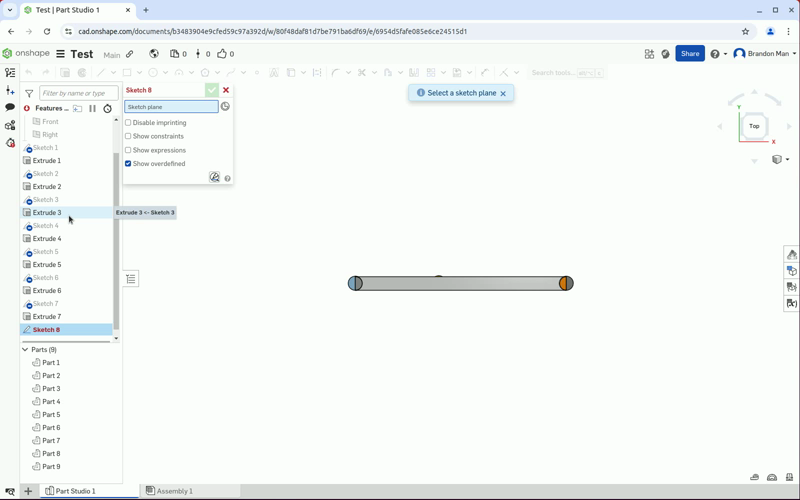
scroll(3)
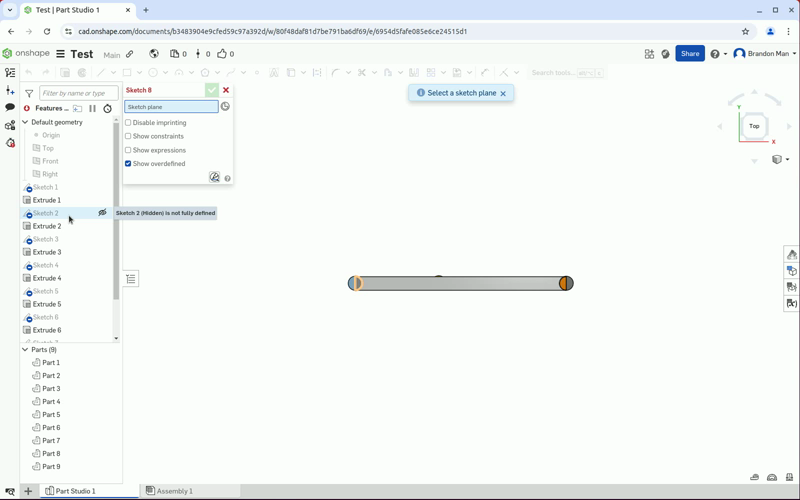
mouse_move(69, 150)
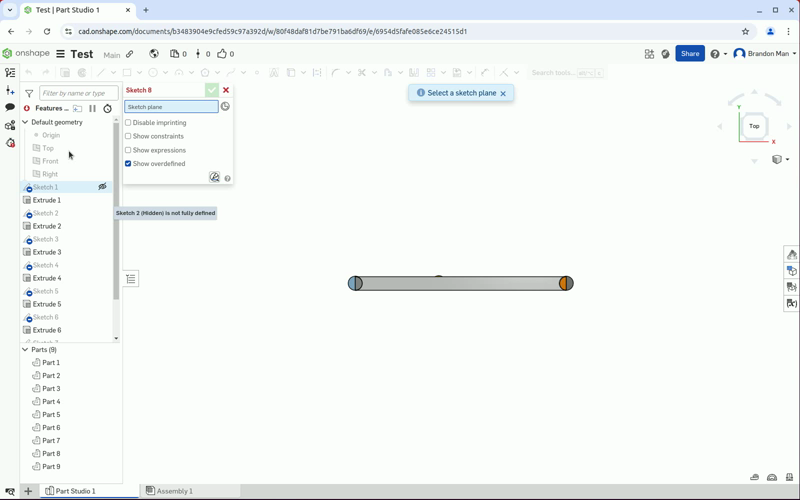
click(69, 150)
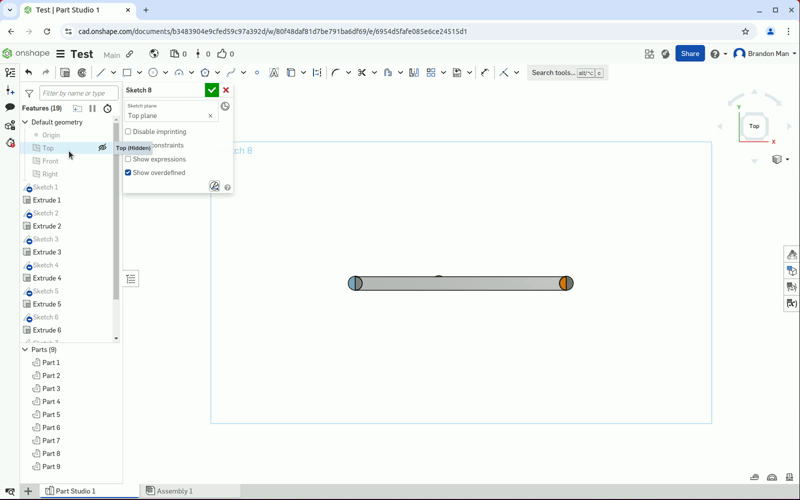
mouse_move(73, 352)
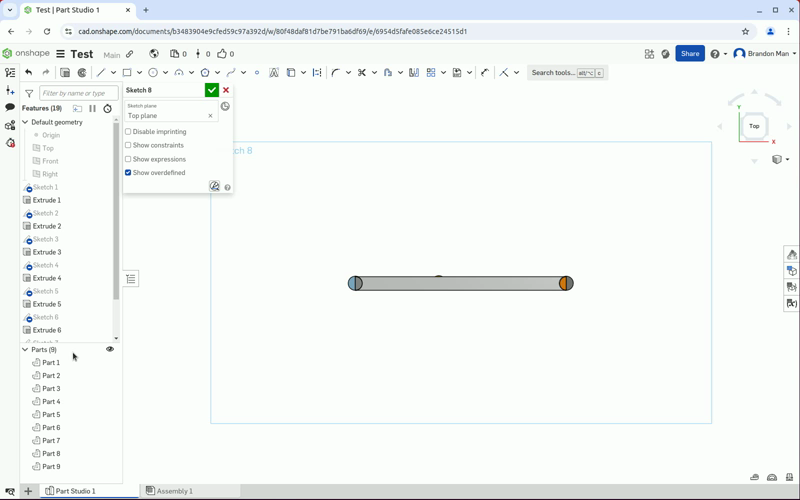
key(y)
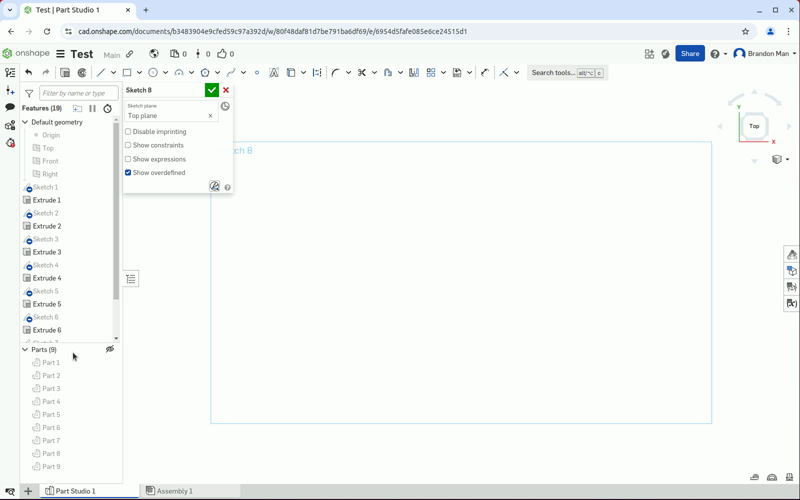
key(l)
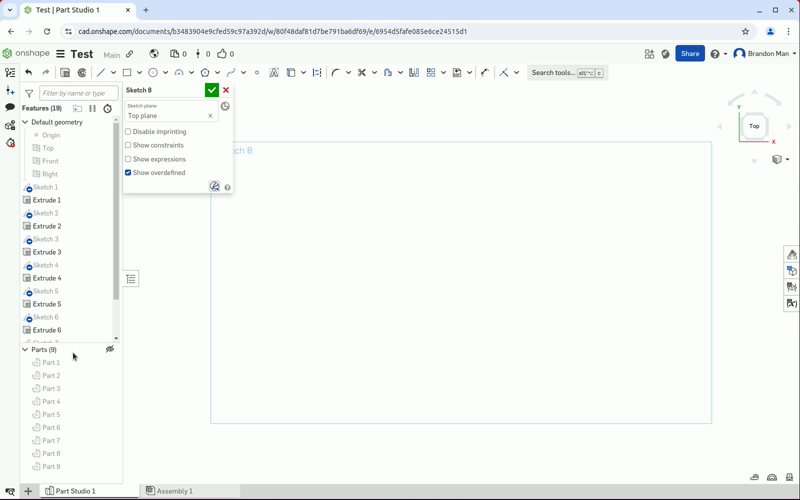
key_down(shift)
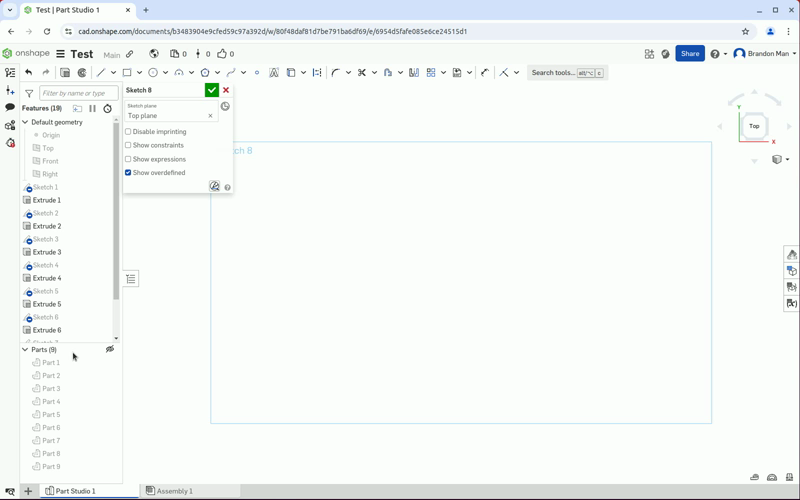
mouse_move(355, 290)
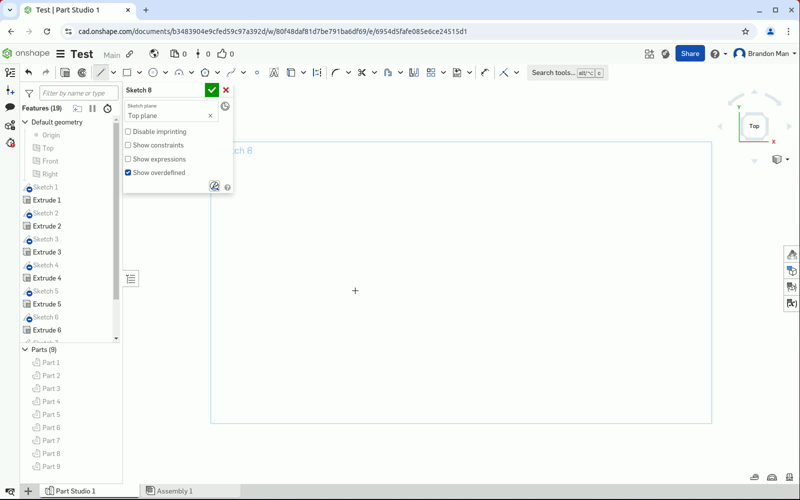
click(355, 290)
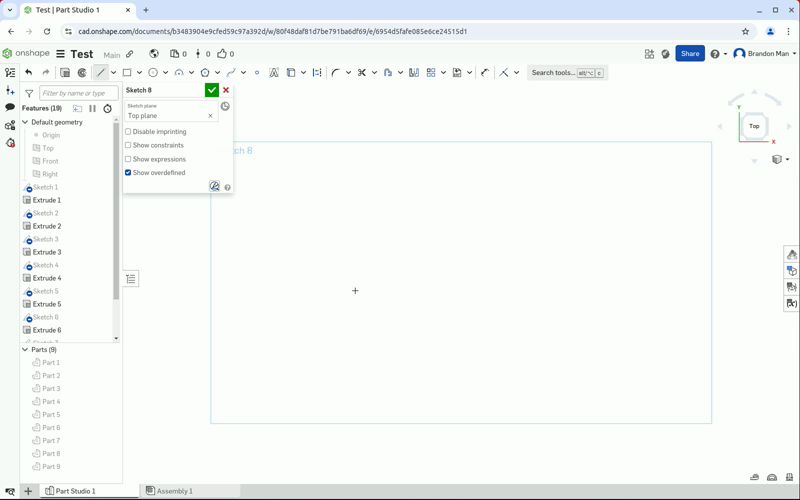
key_up(shift)
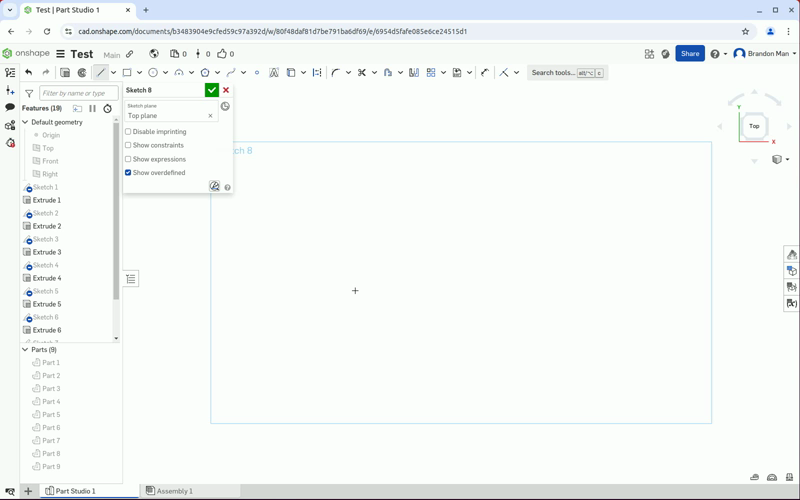
key_down(shift)
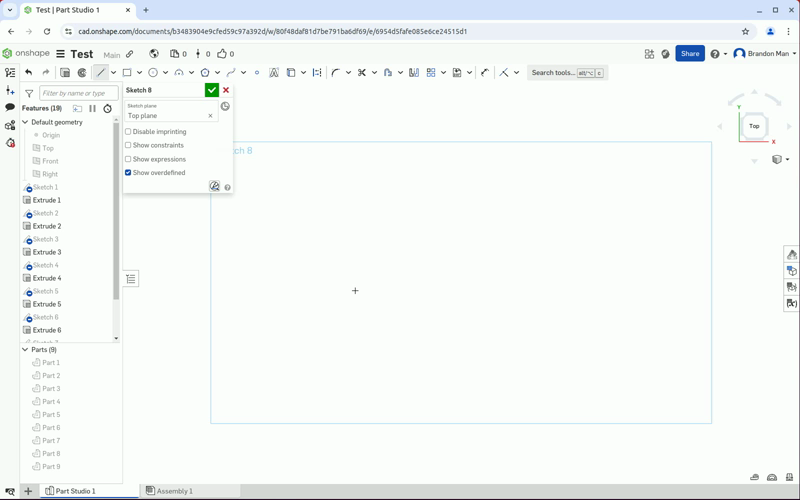
mouse_move(385, 290)
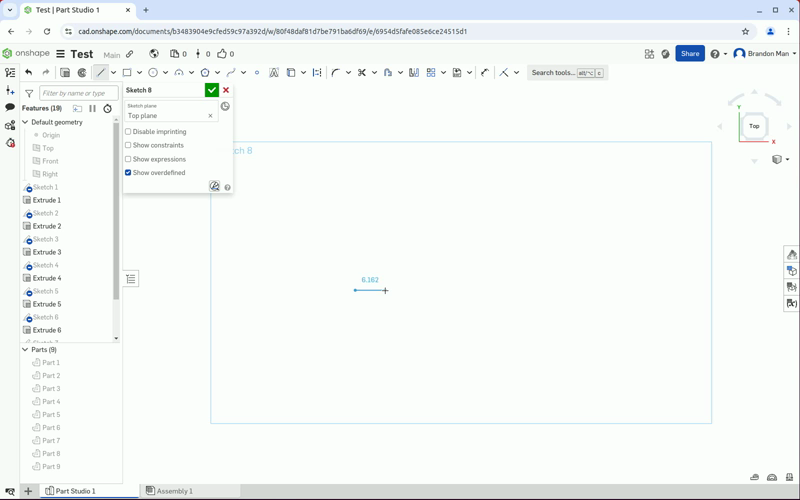
mouse_move(355, 276)
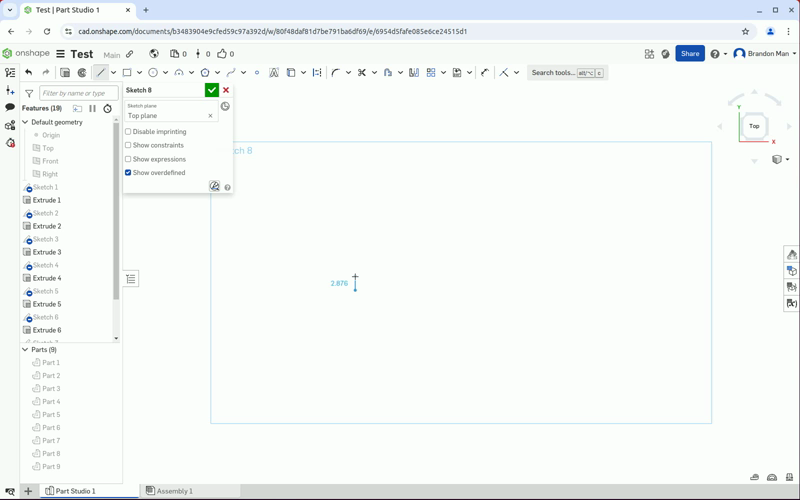
click(355, 276)
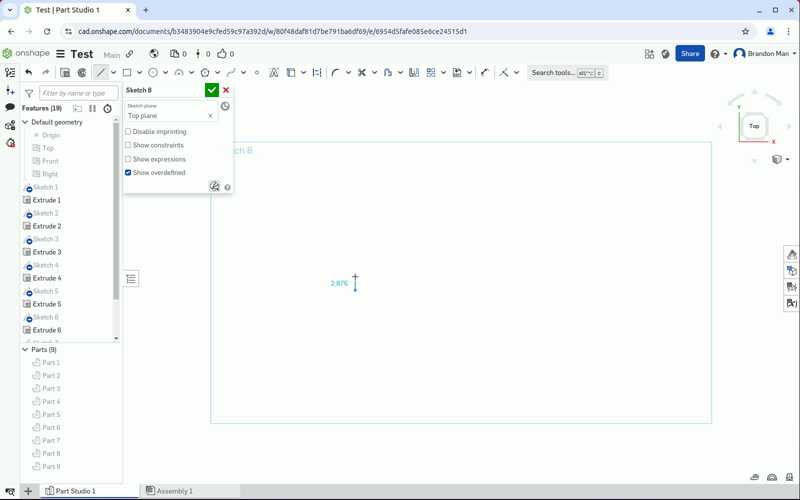
key_up(shift)
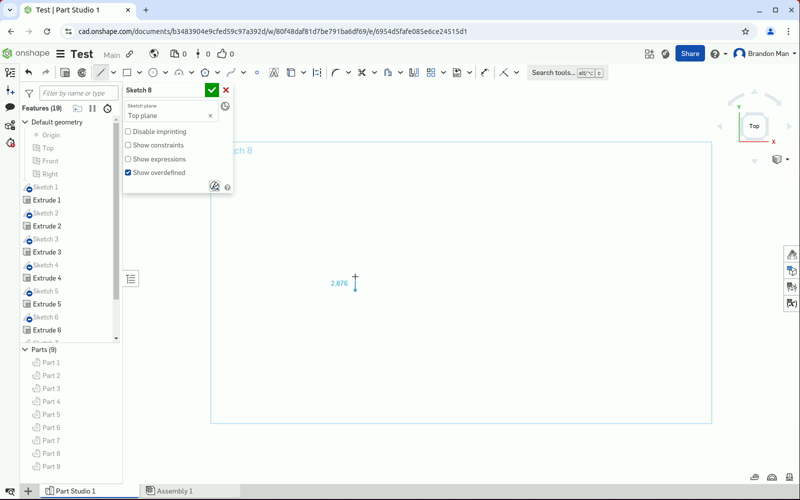
key(esc)
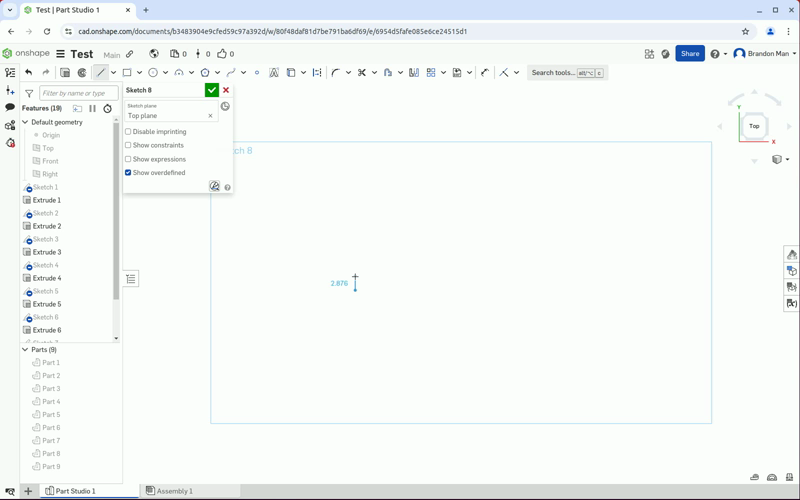
key(a)
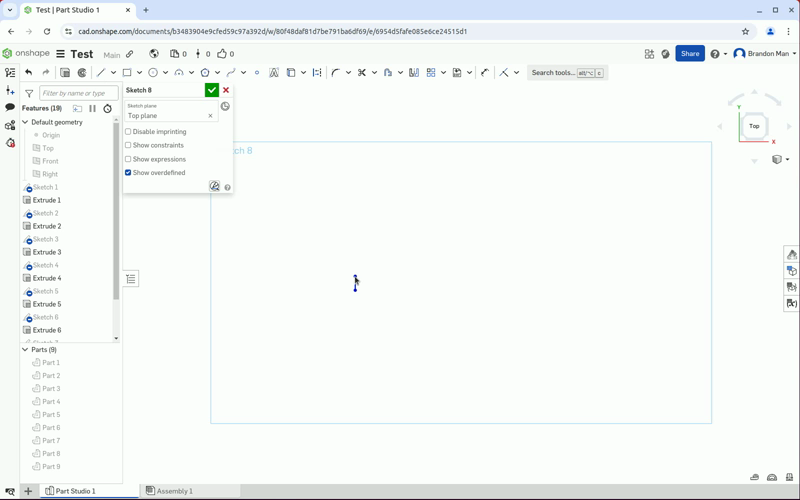
mouse_move(355, 276)
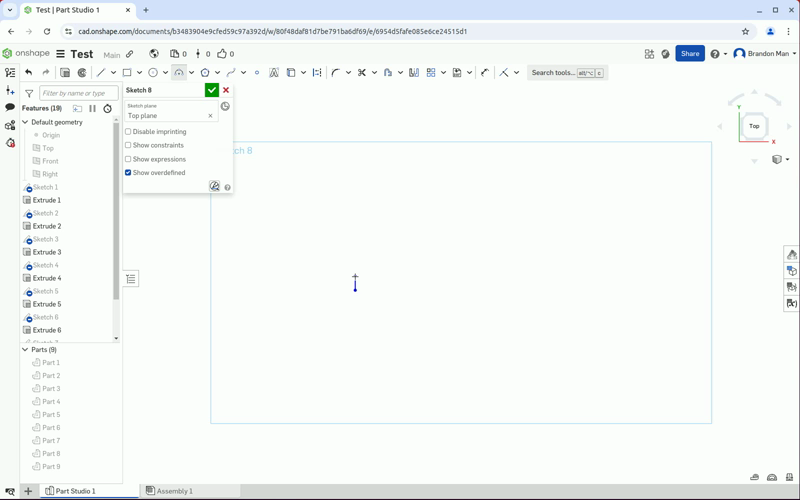
click(355, 276)
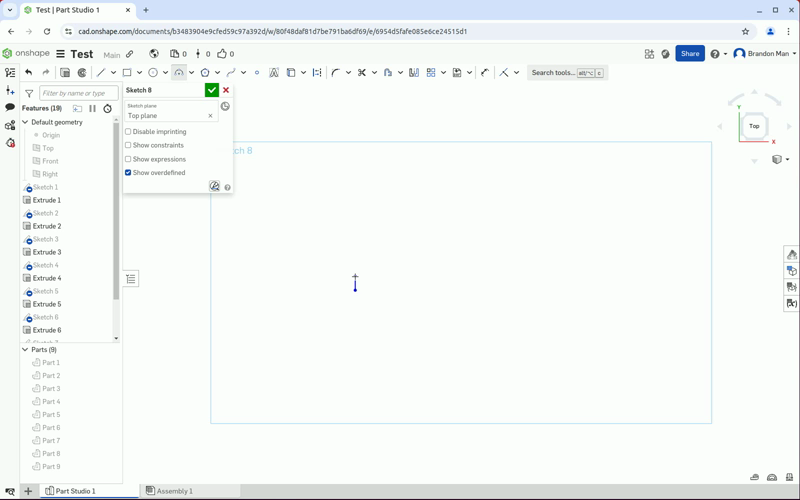
mouse_move(355, 290)
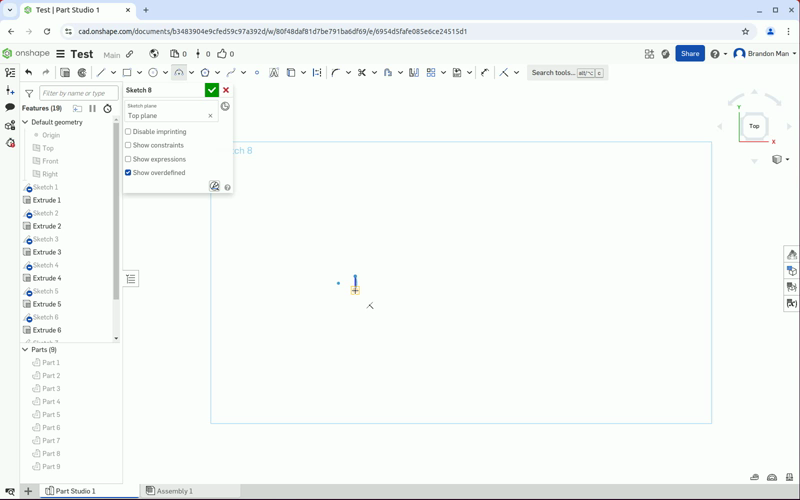
click(355, 290)
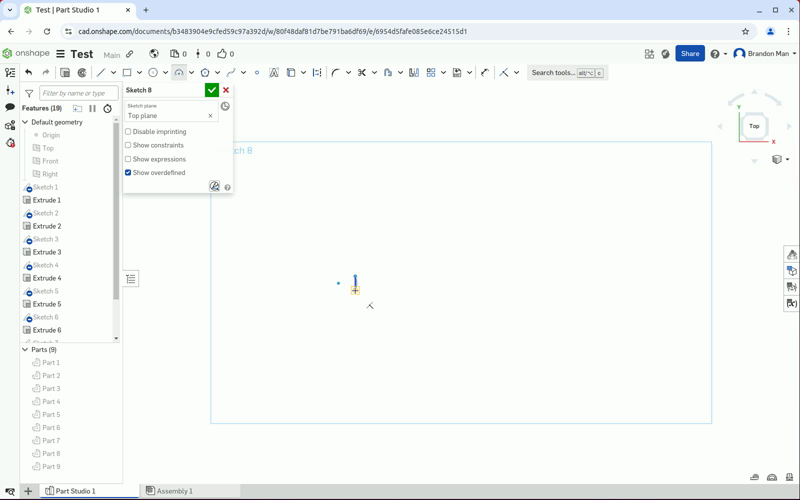
key_down(shift)
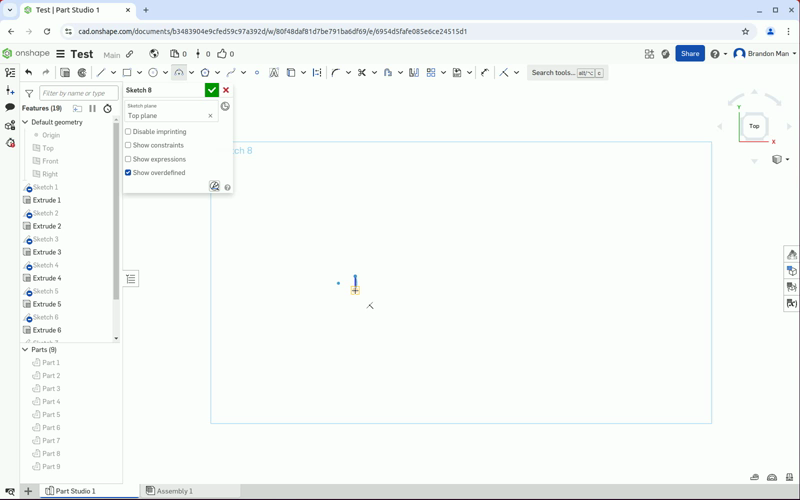
mouse_move(348, 282)
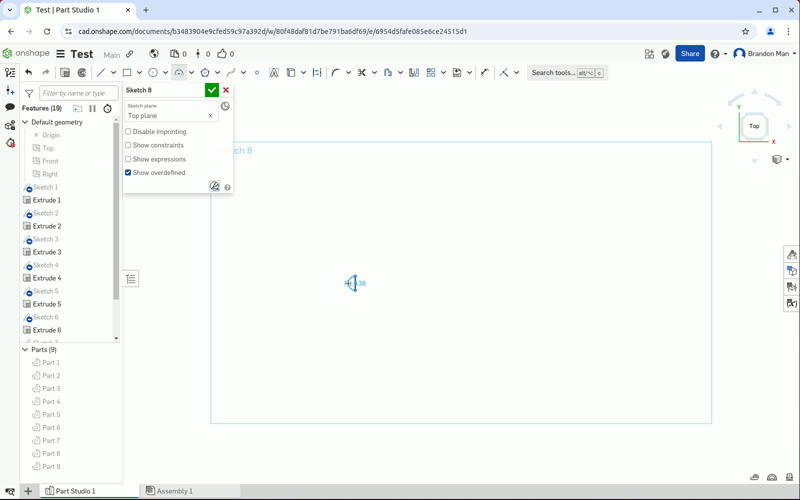
click(348, 282)
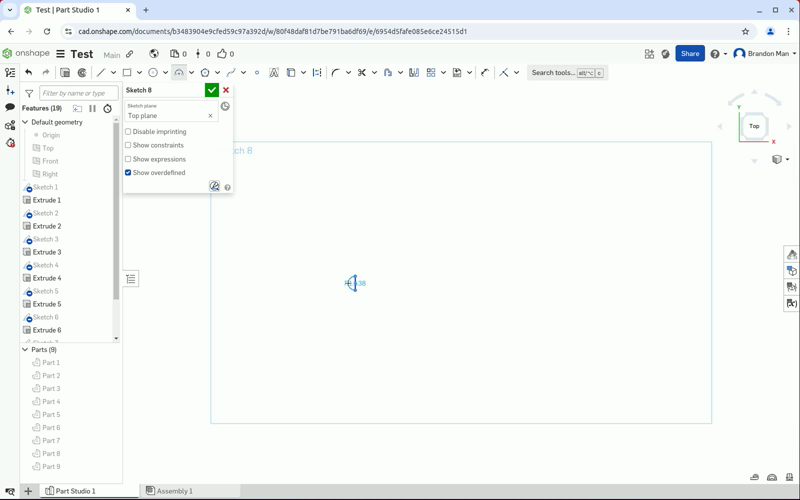
key_up(shift)
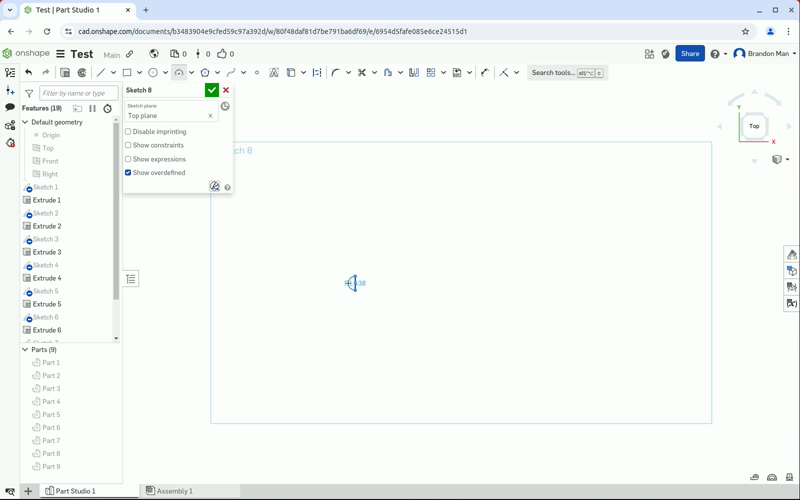
key(esc)
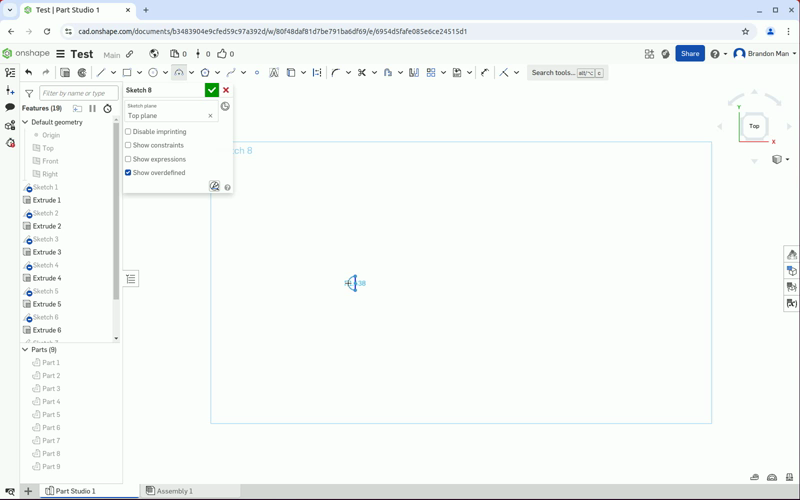
mouse_move(349, 280)
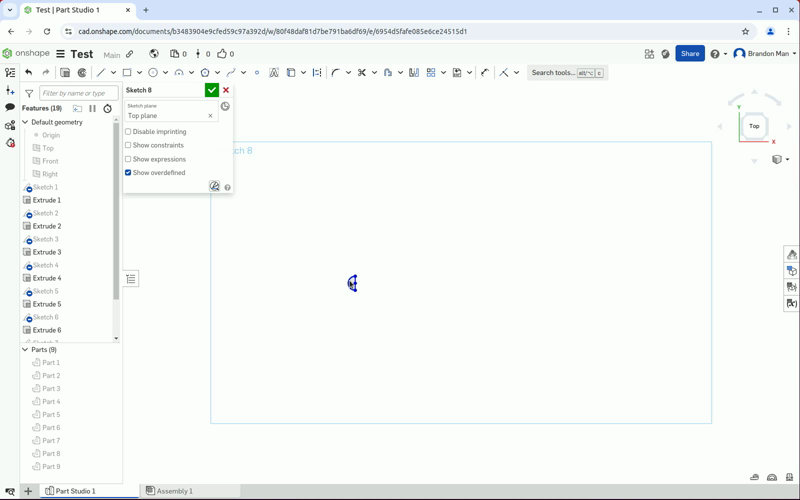
scroll(6)
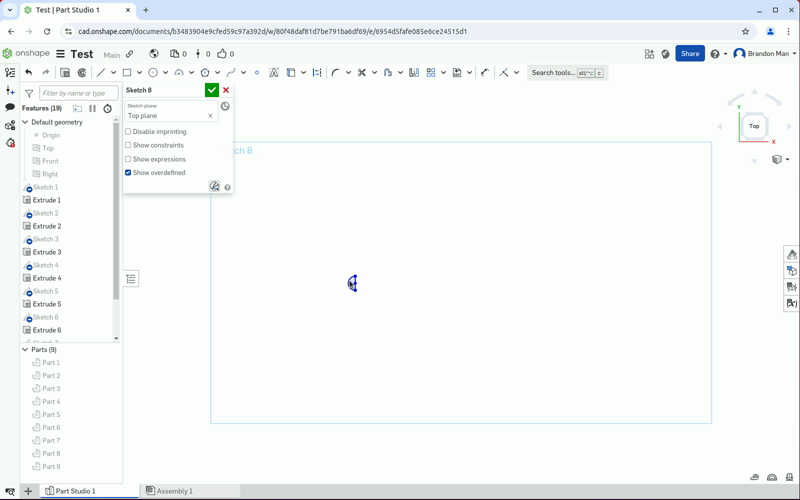
scroll(6)
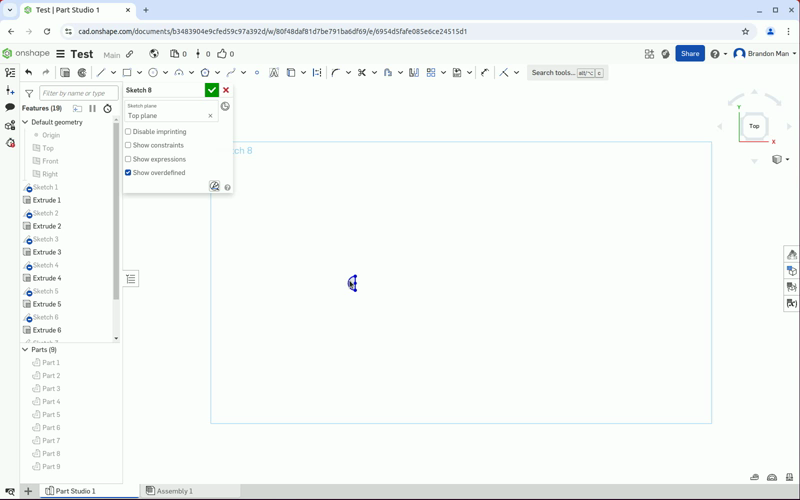
scroll(6)
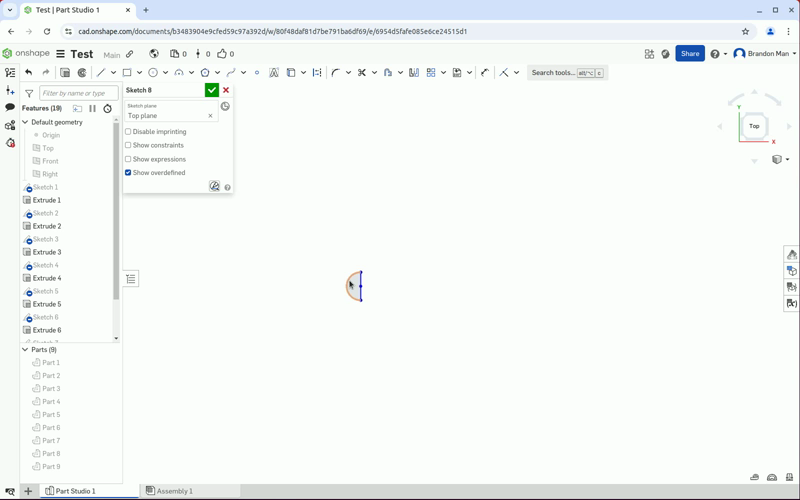
scroll(6)
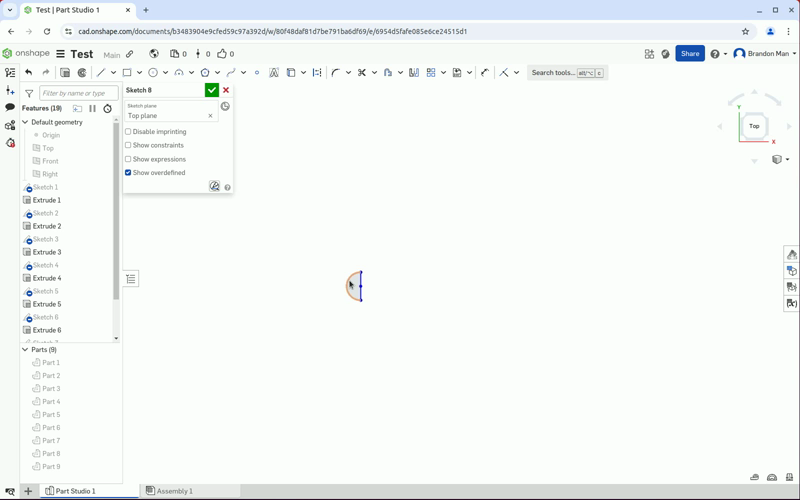
scroll(6)
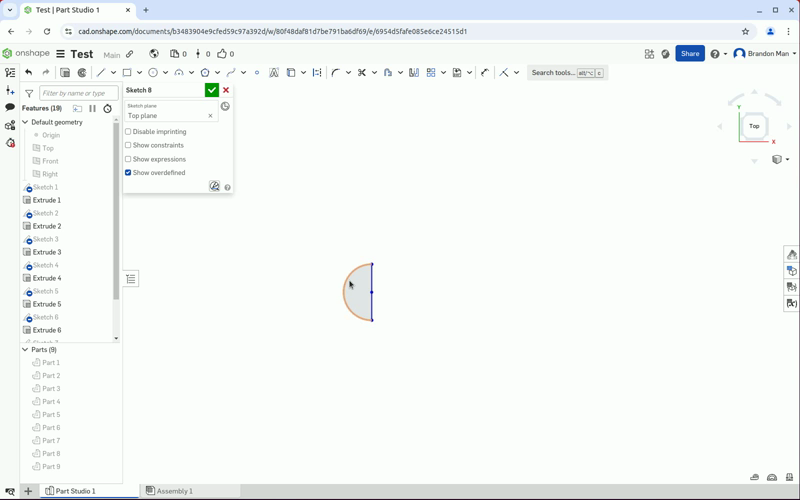
scroll(6)
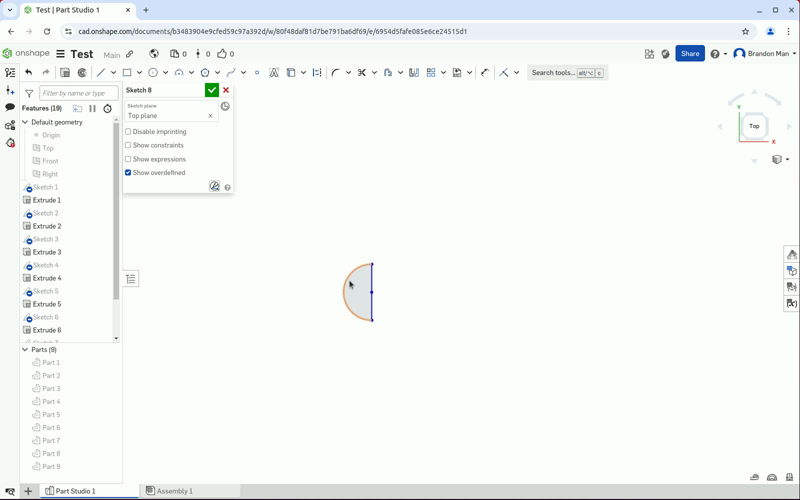
scroll(6)
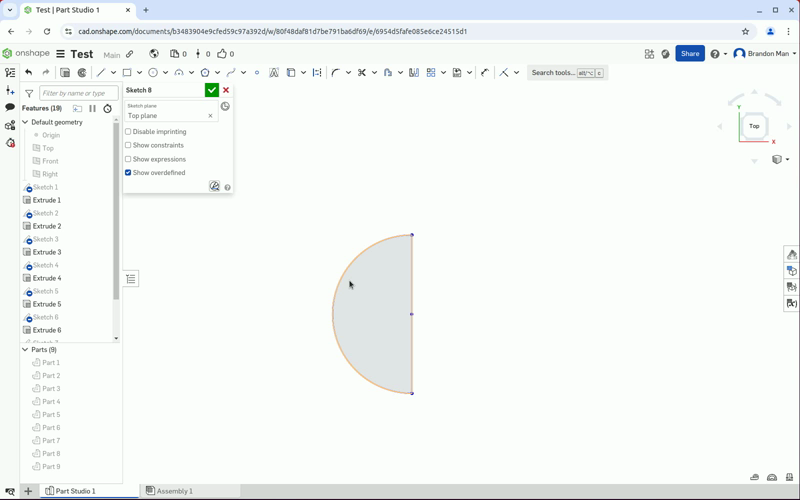
click(349, 280)
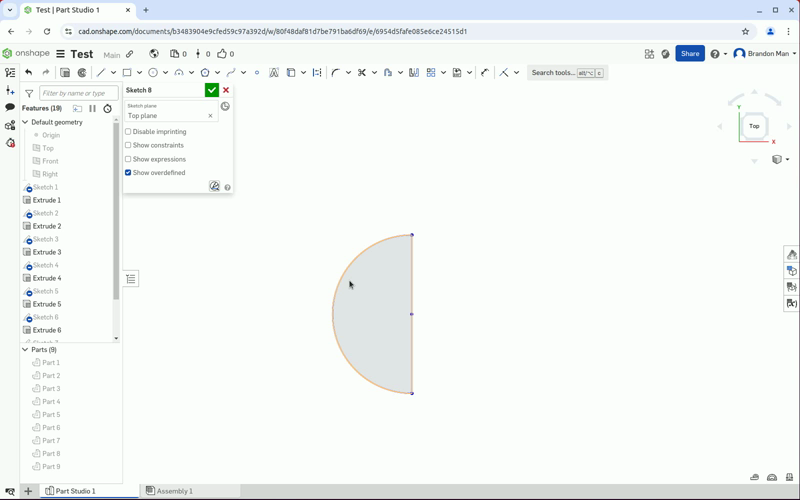
scroll(-6)
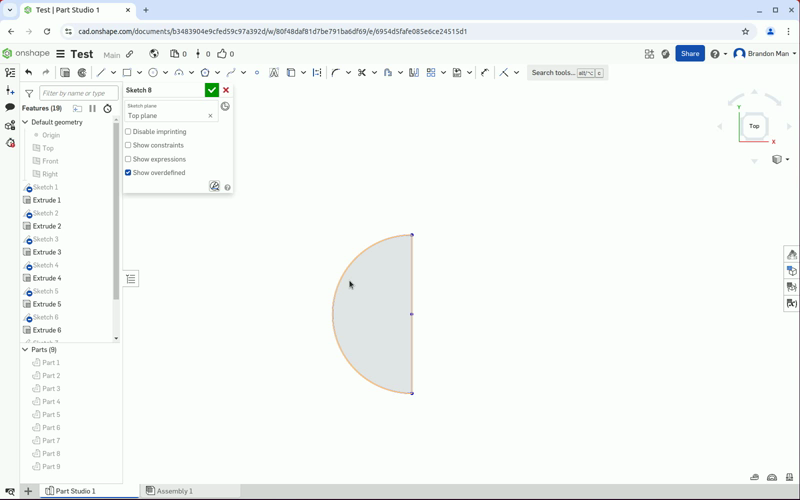
scroll(-6)
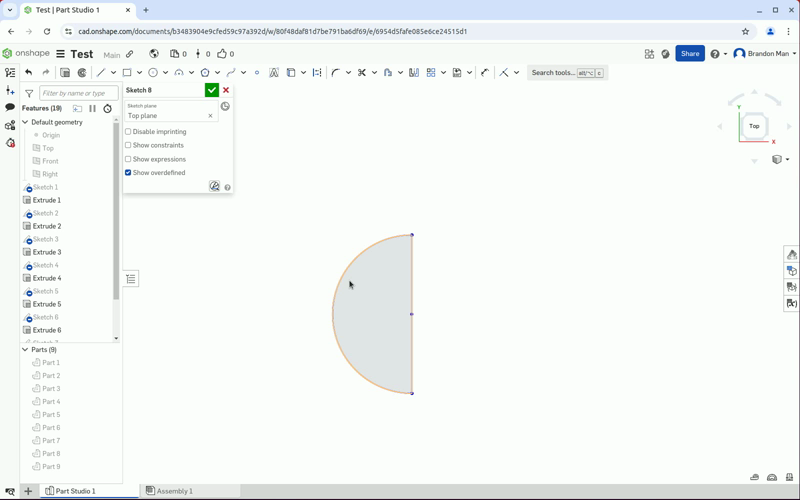
scroll(-6)
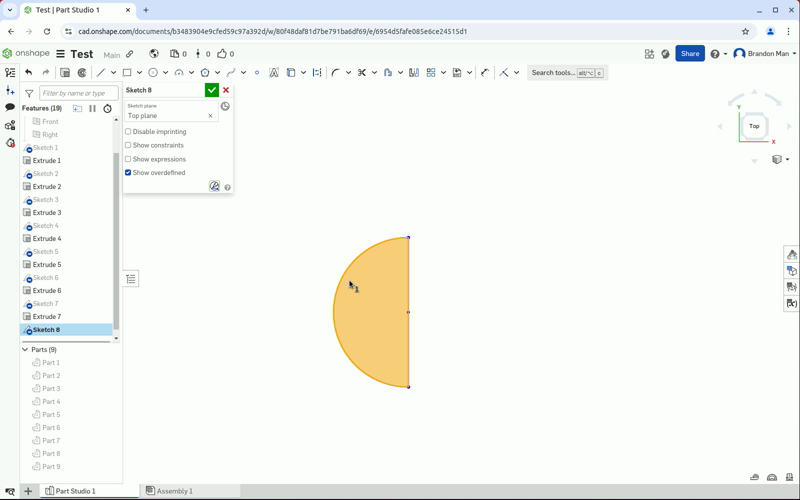
scroll(-6)
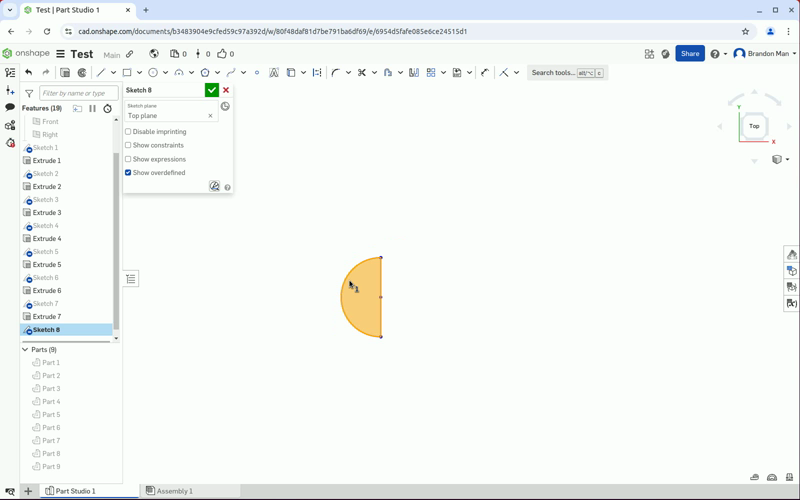
scroll(-6)
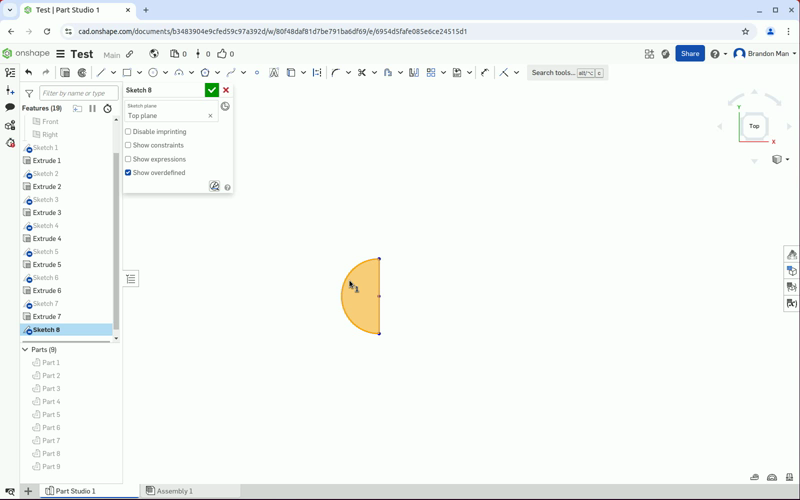
scroll(-6)
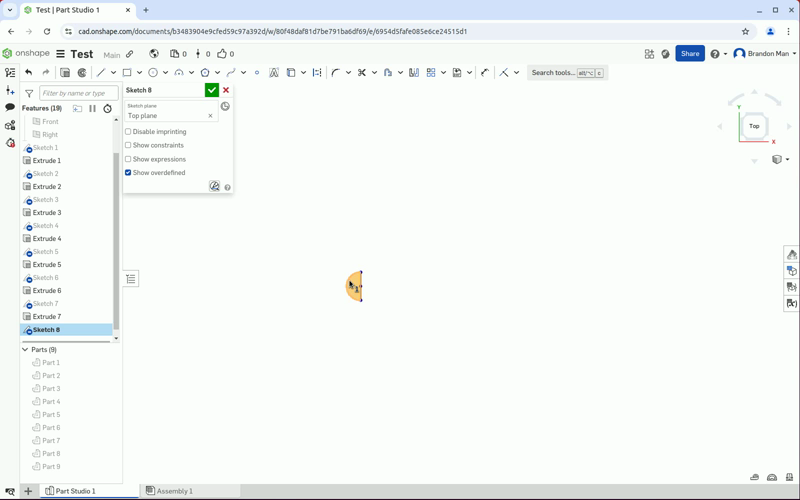
scroll(-6)
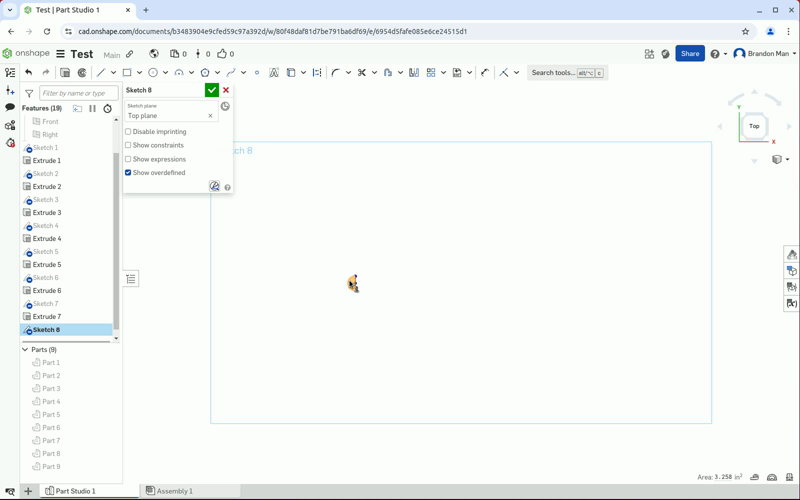
mouse_move(73, 352)
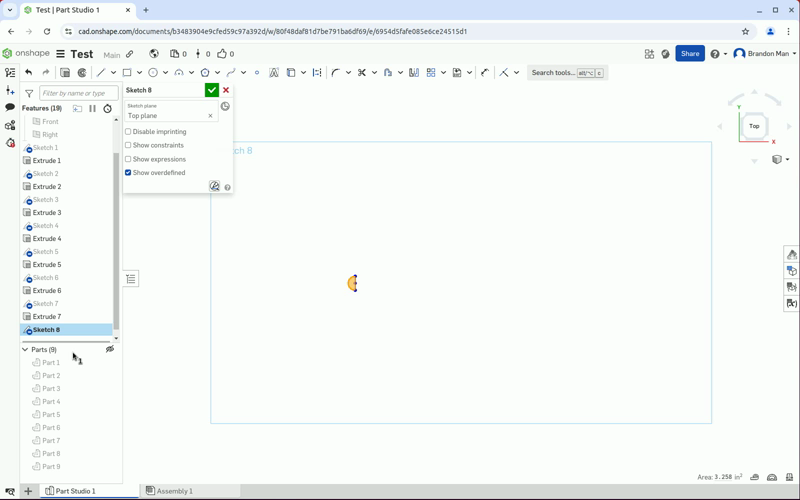
key(shift+y)
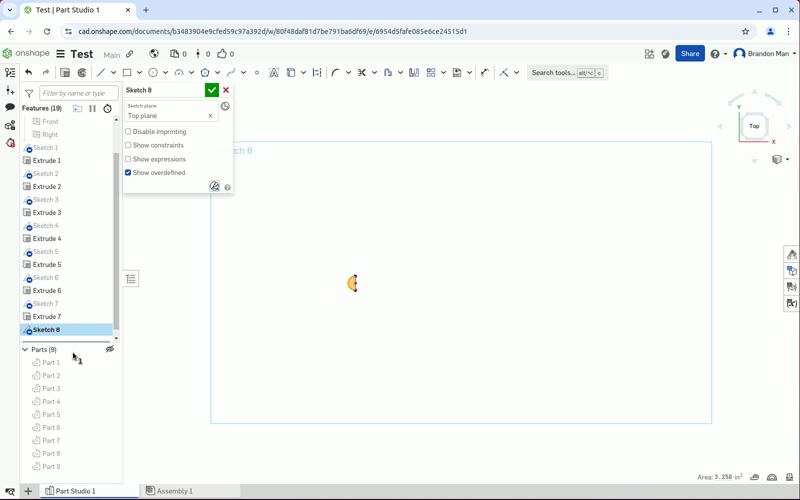
key(shift+e)
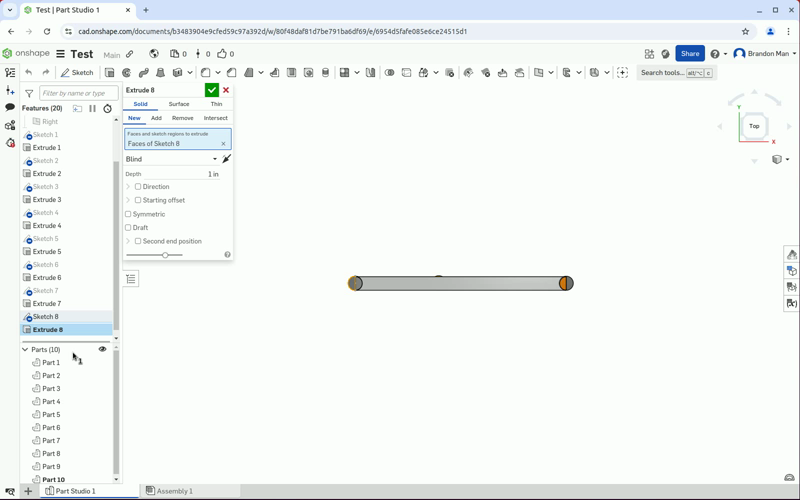
mouse_move(143, 106)
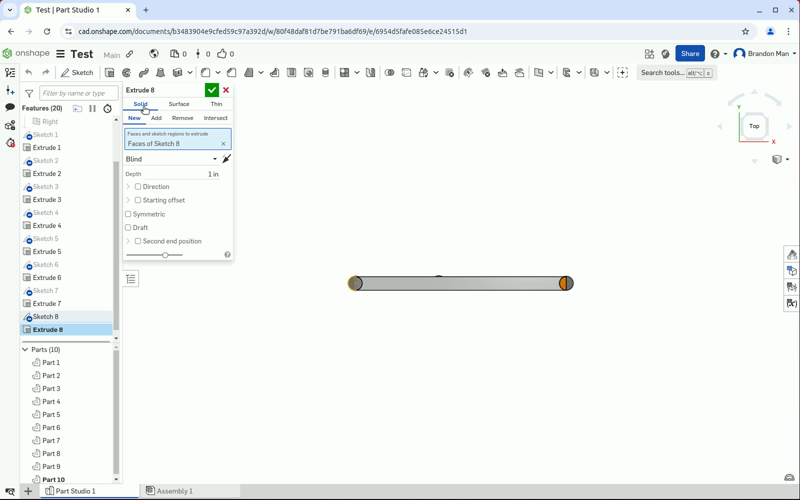
click(143, 106)
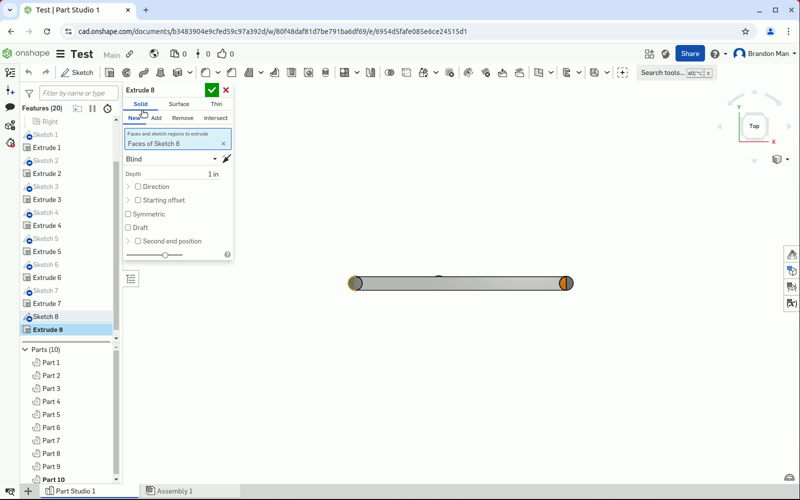
mouse_move(137, 120)
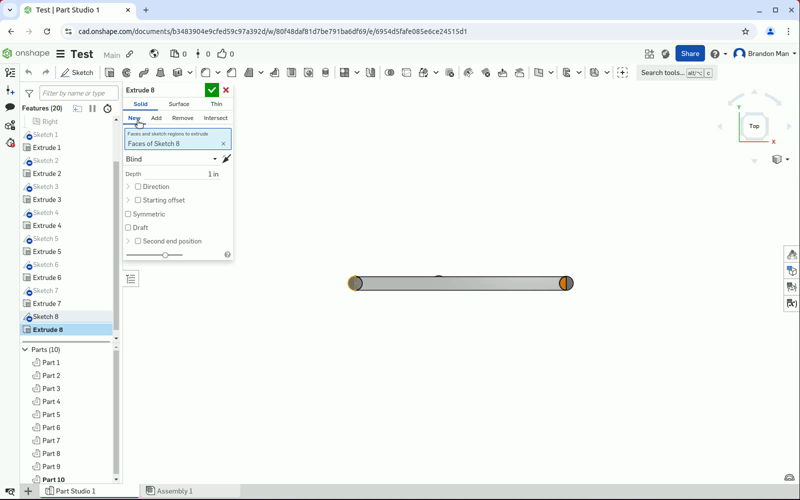
click(137, 120)
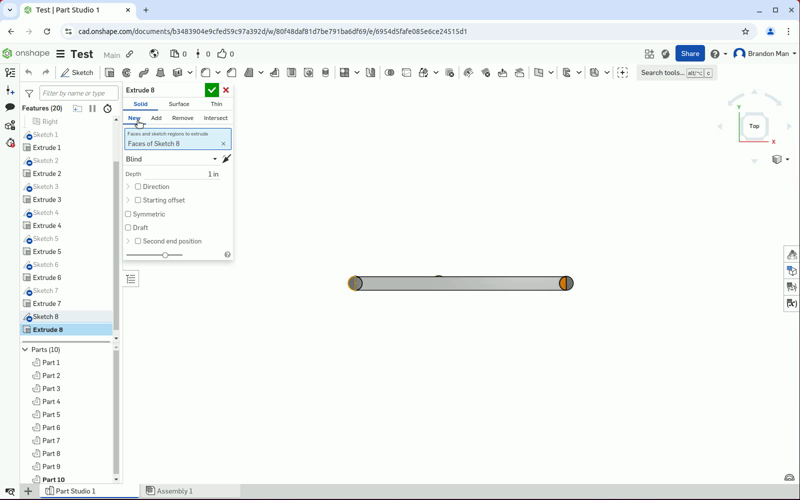
key(tab, 4)
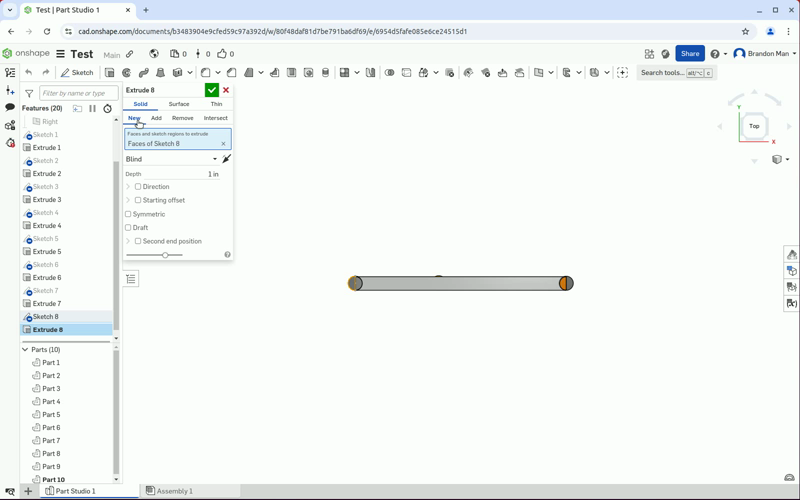
text(-1.685)
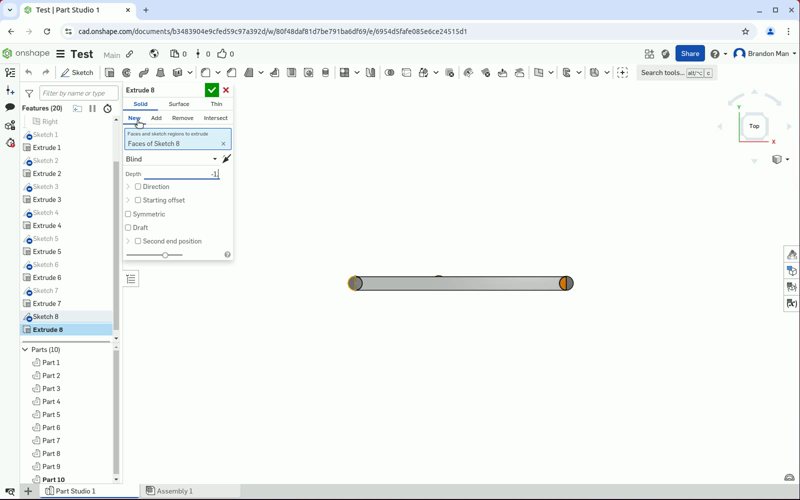
key(enter)
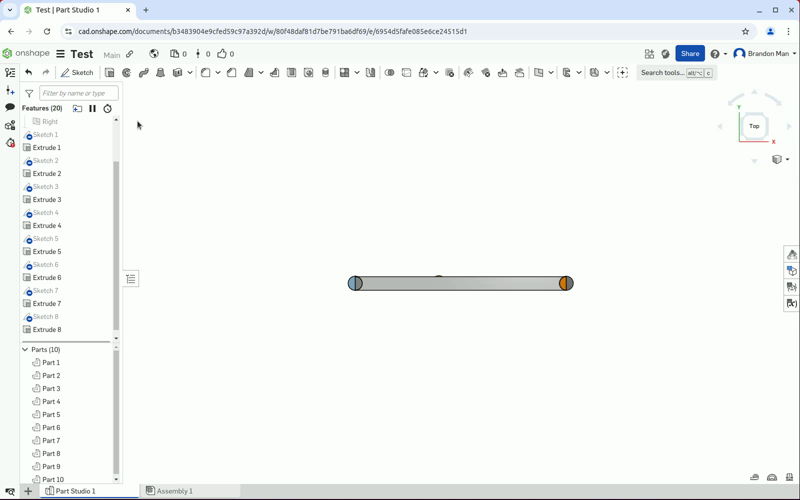
key(shift+h)
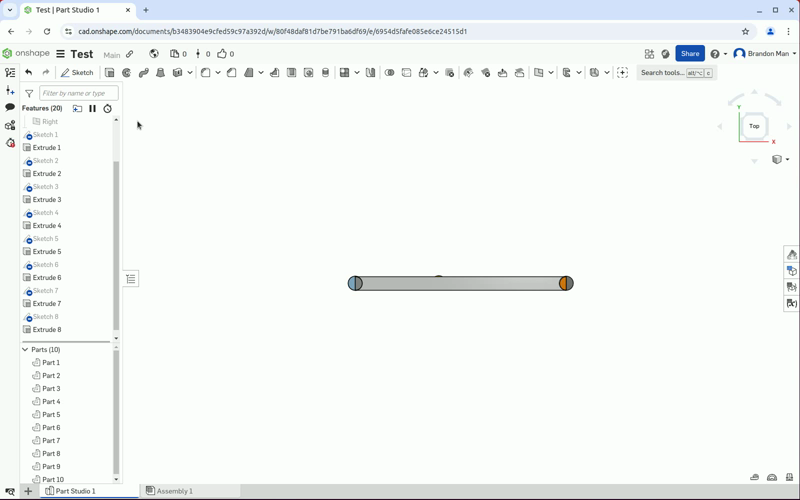
key(shift+h)
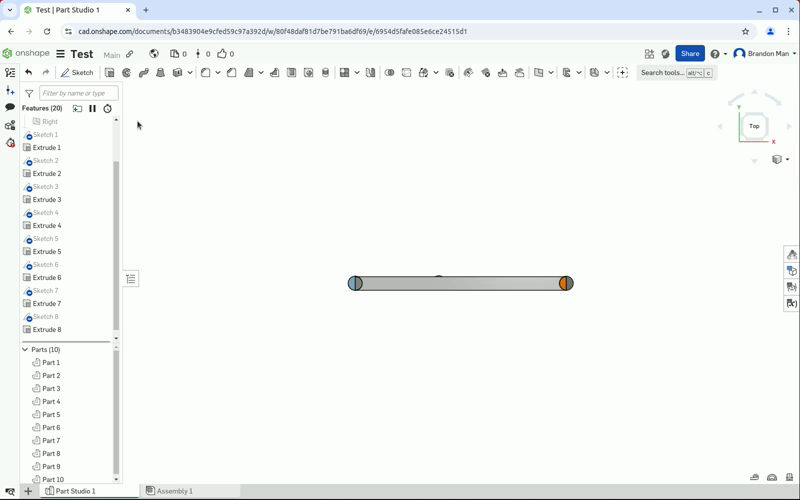
key(shift+7)
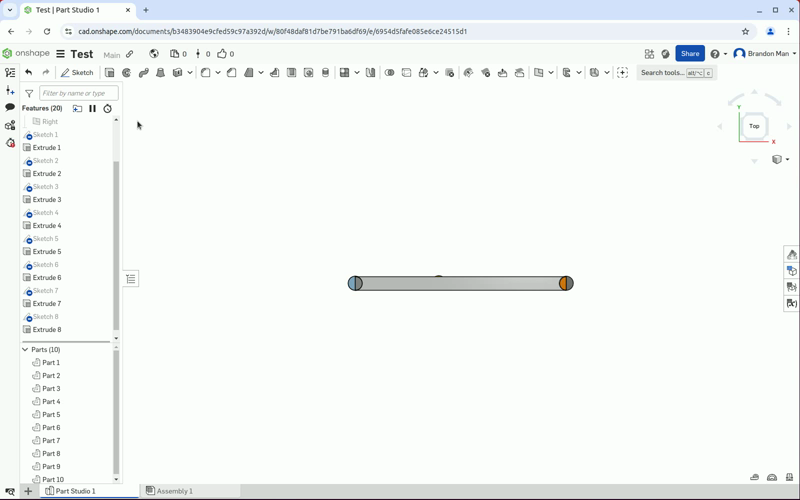
key(up, 3)
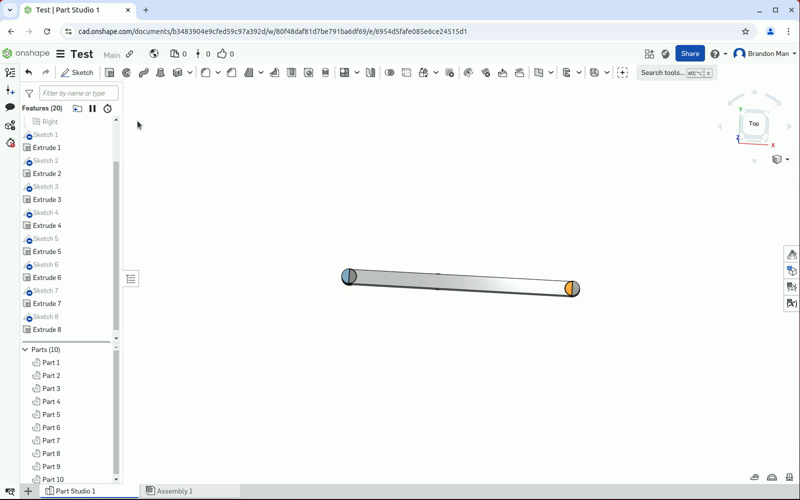
key(left, 3)
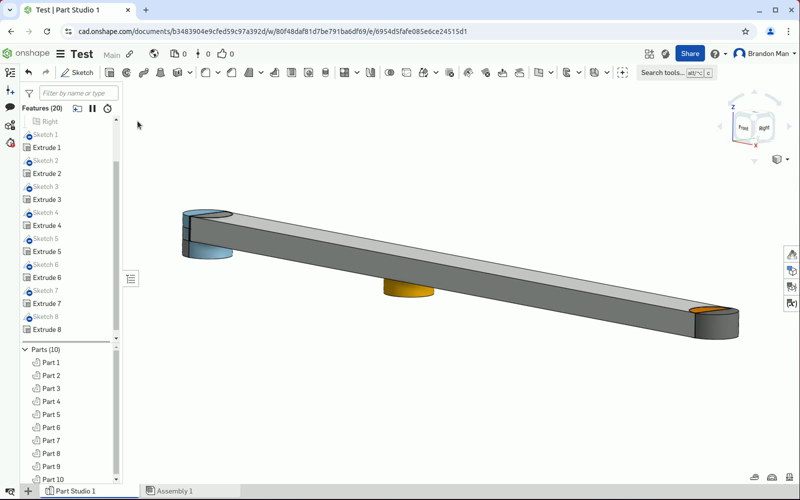
key(right, 3)
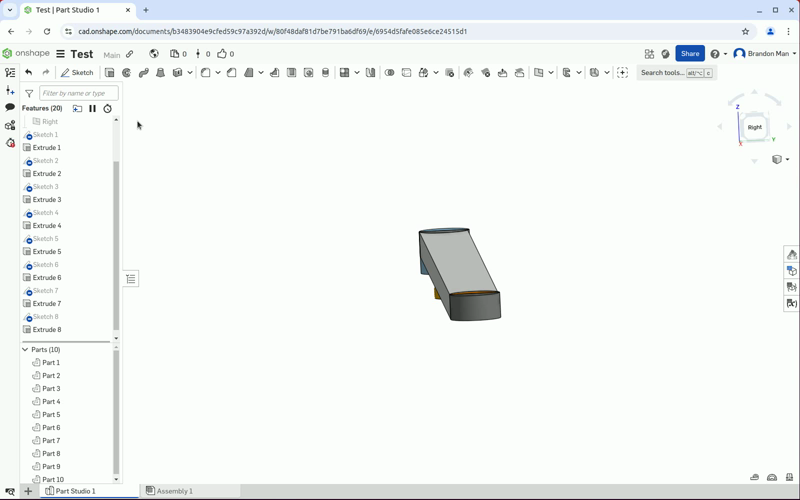
key(down, 3)
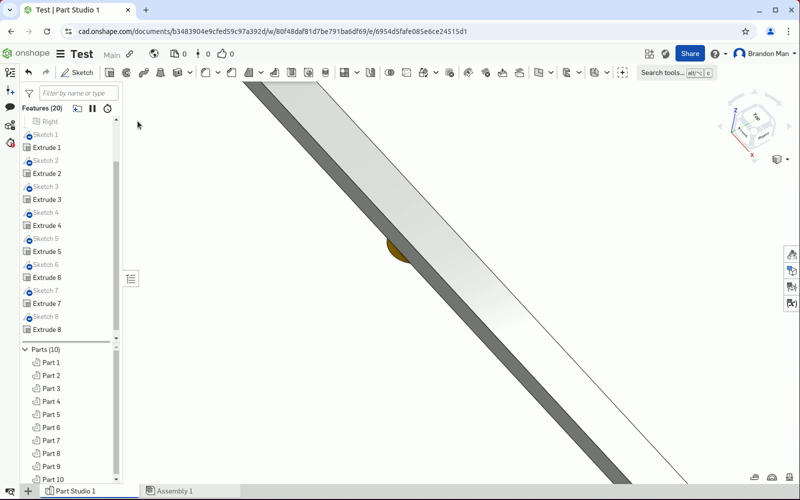
mouse_move(69, 137)
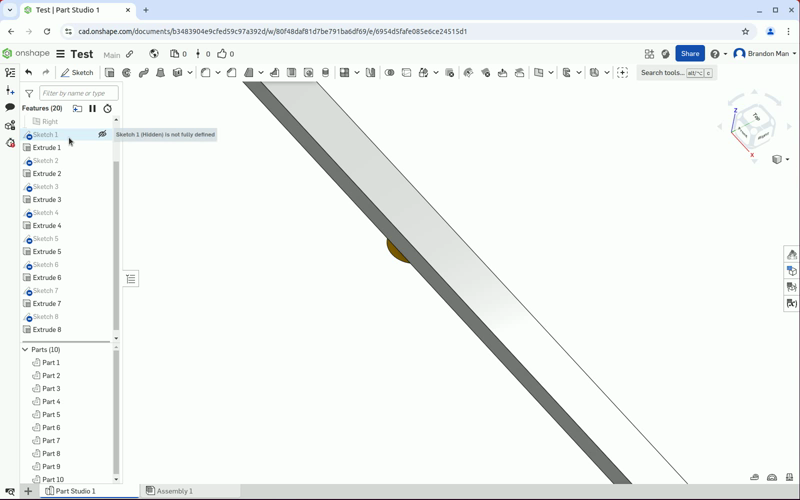
click(69, 137)